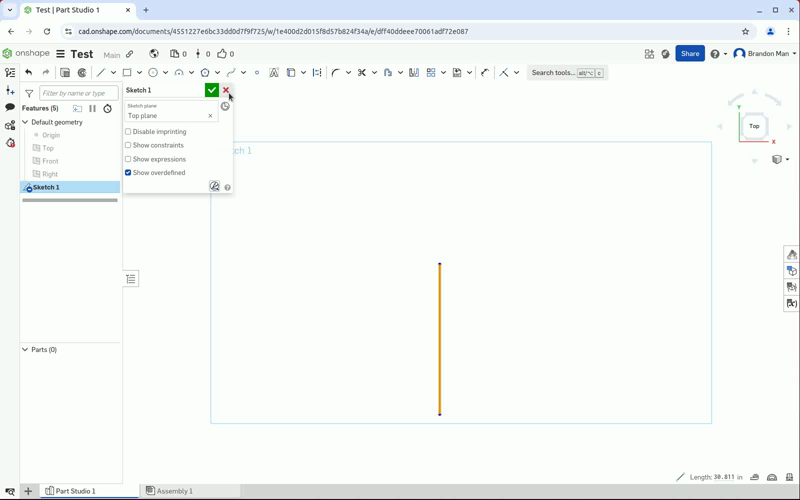
key(shift+h)
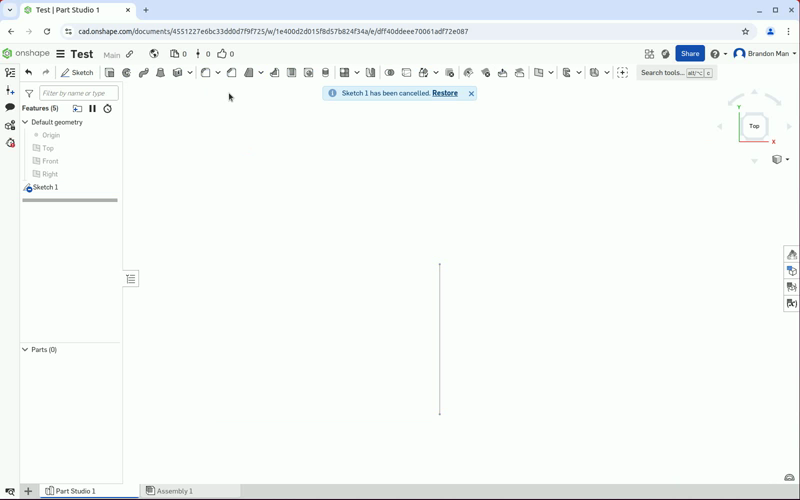
key(shift+s)
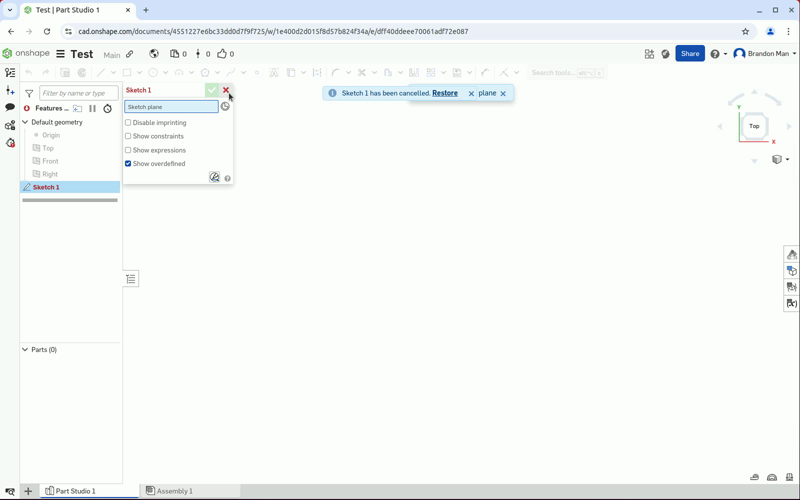
mouse_move(73, 150)
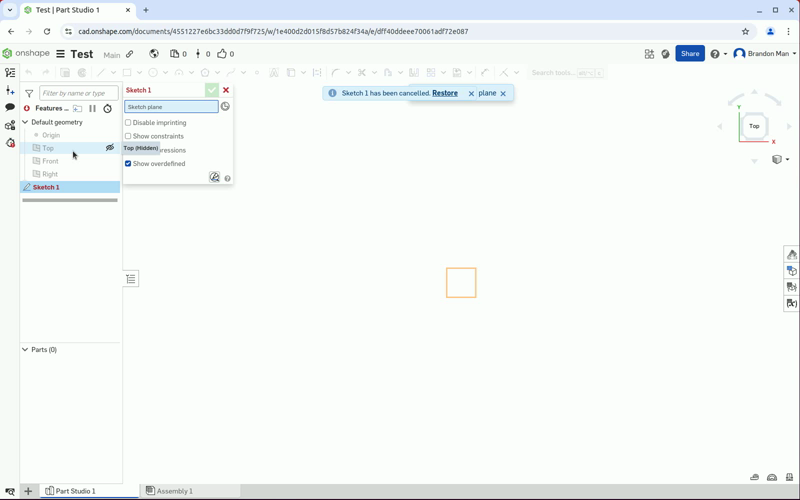
click(73, 150)
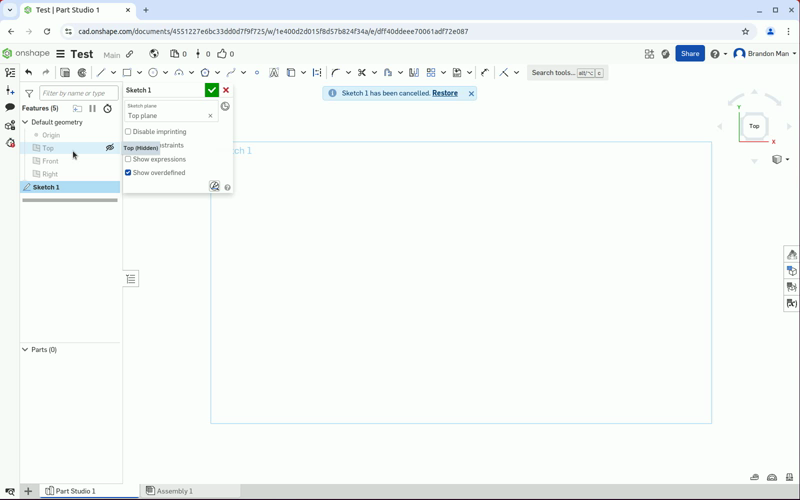
mouse_move(73, 352)
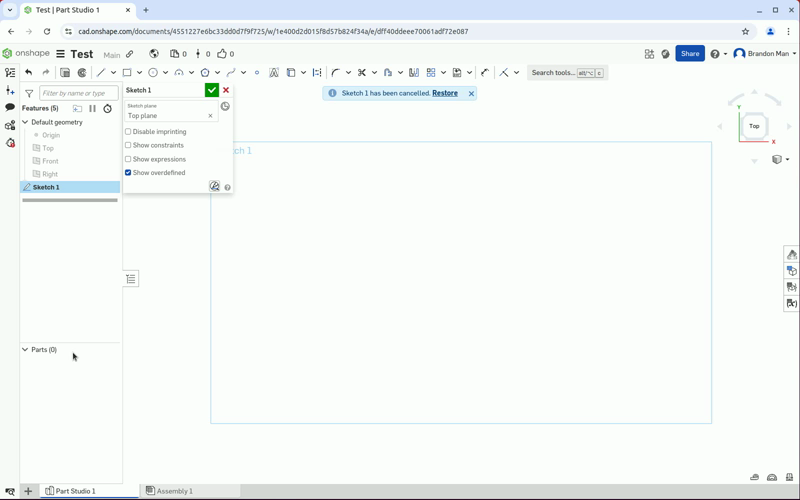
key(y)
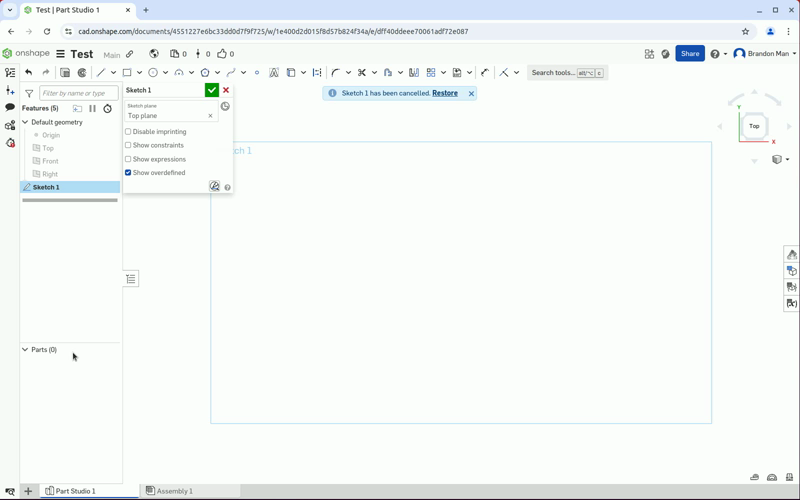
key(l)
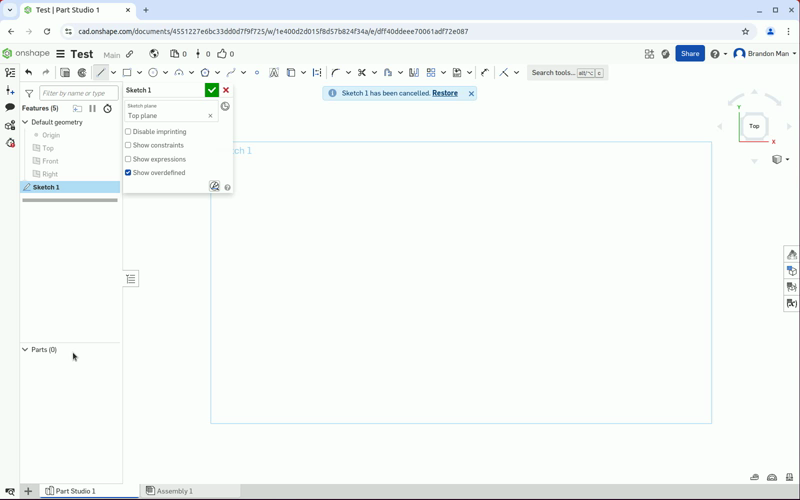
key_down(shift)
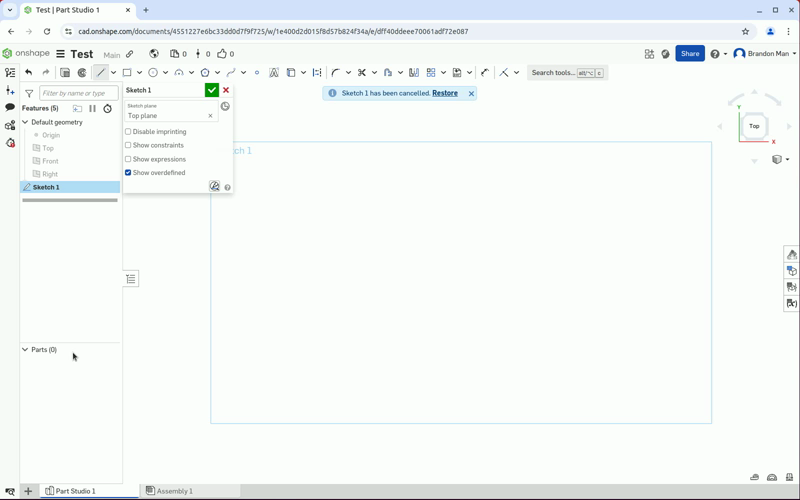
mouse_move(436, 379)
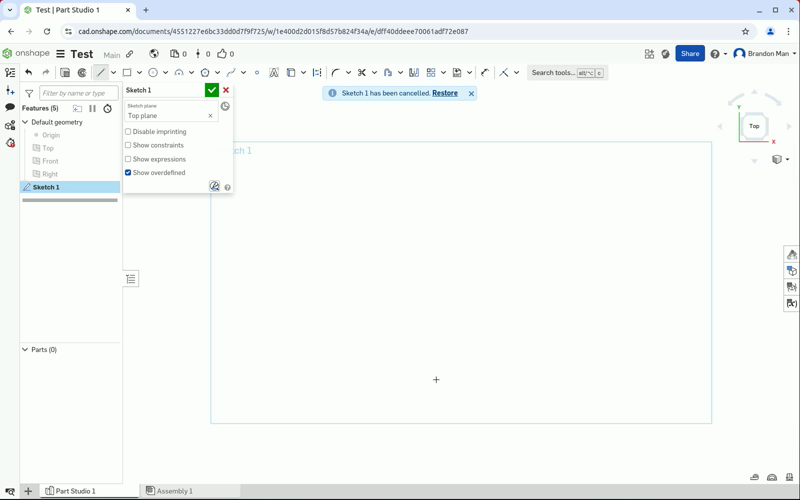
click(436, 379)
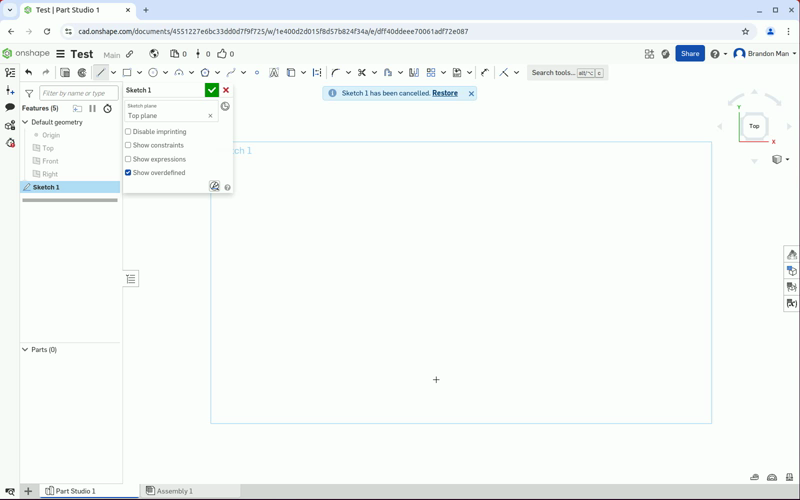
key_up(shift)
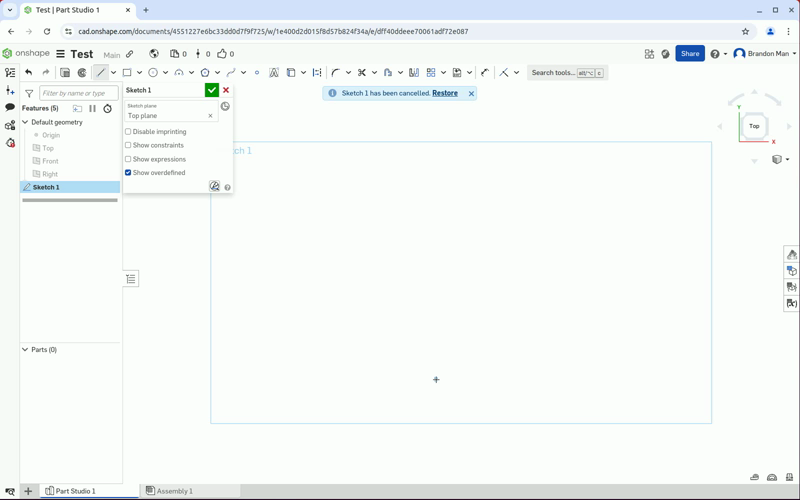
key_down(shift)
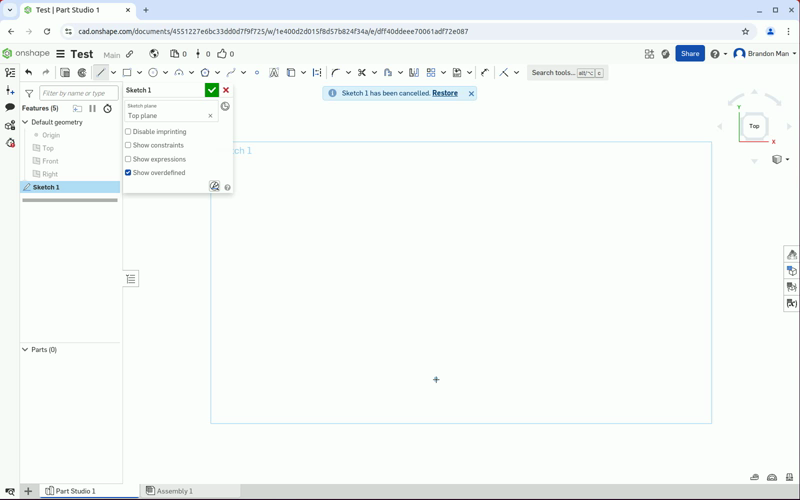
mouse_move(466, 379)
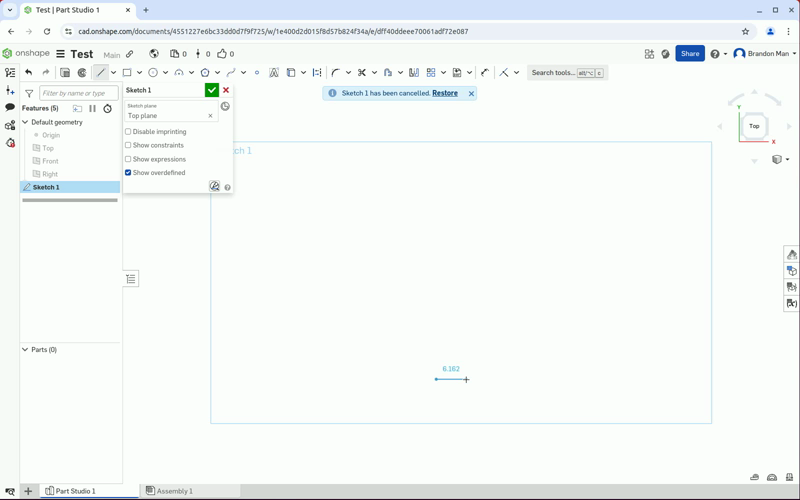
mouse_move(492, 379)
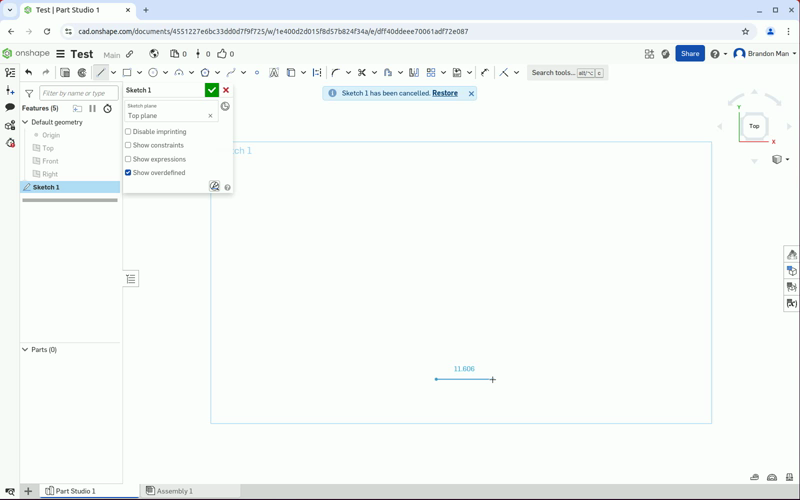
click(492, 379)
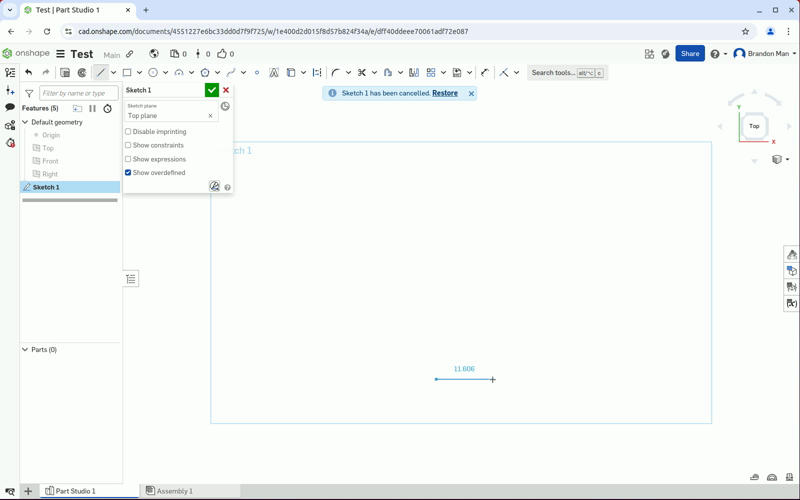
key_up(shift)
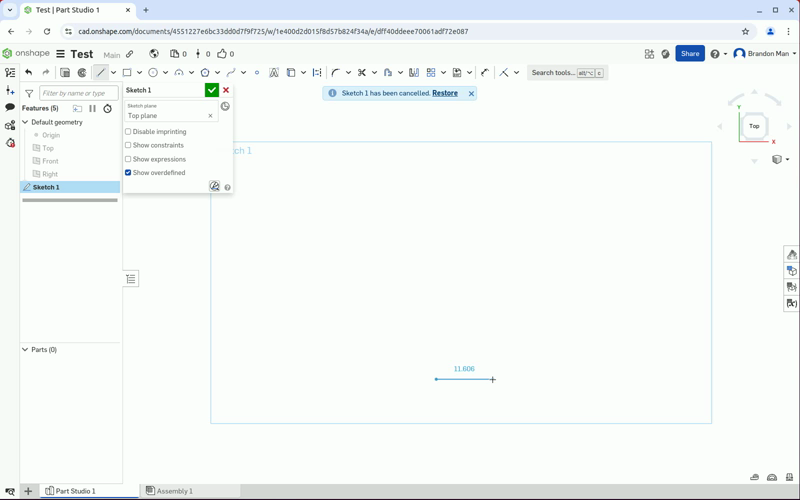
key(esc)
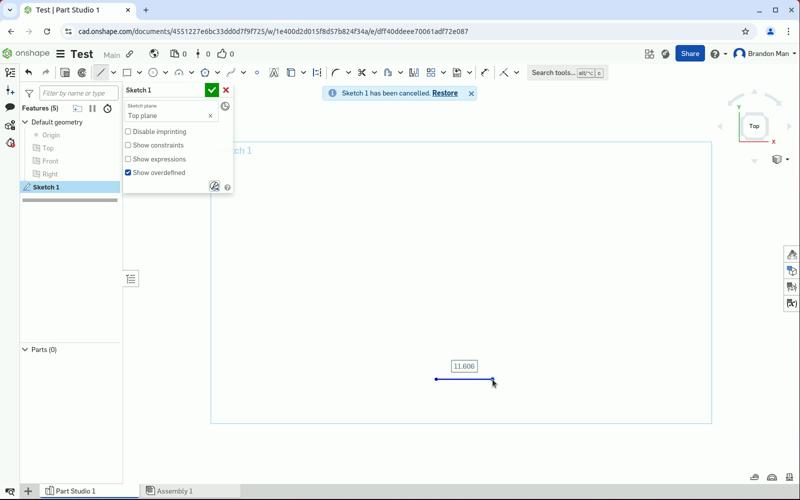
key(a)
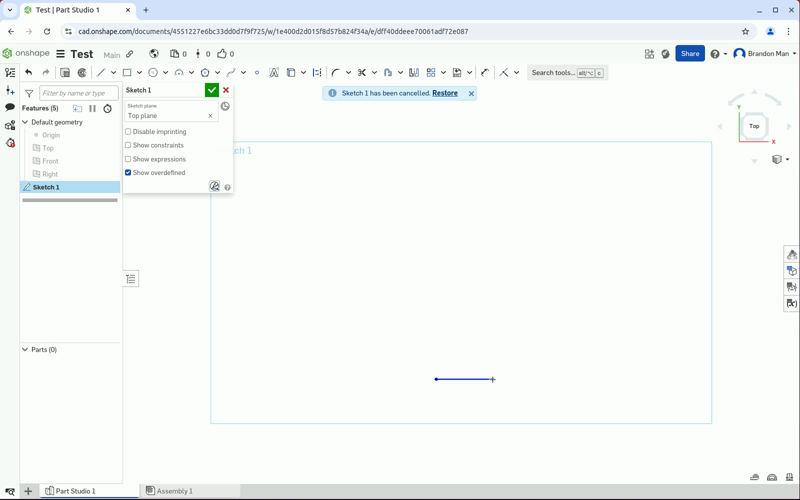
mouse_move(492, 379)
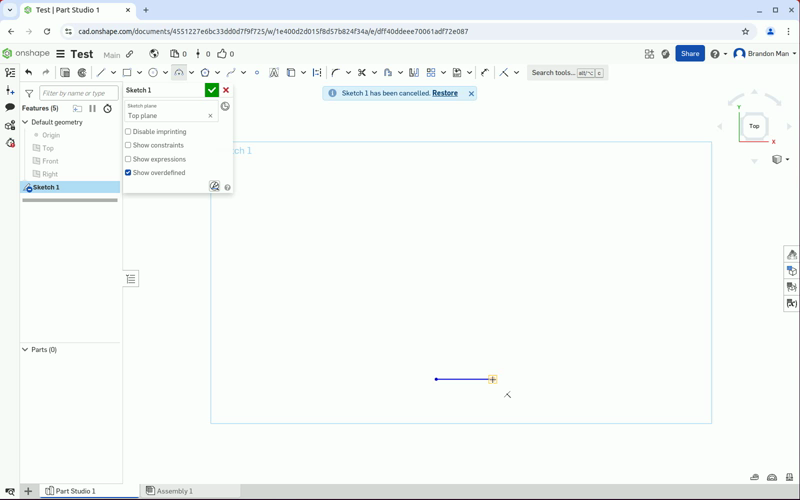
click(492, 379)
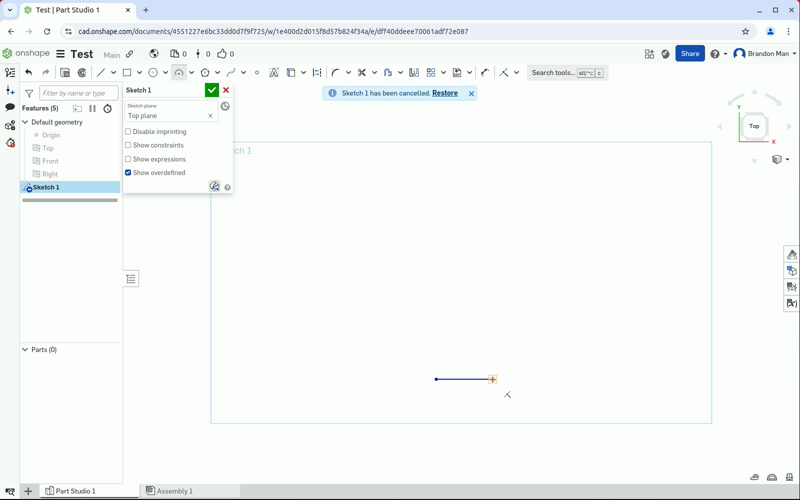
key_down(shift)
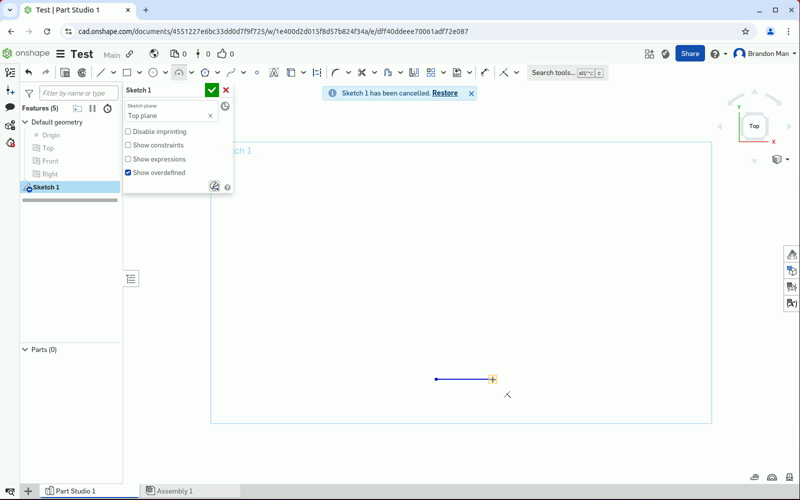
mouse_move(499, 373)
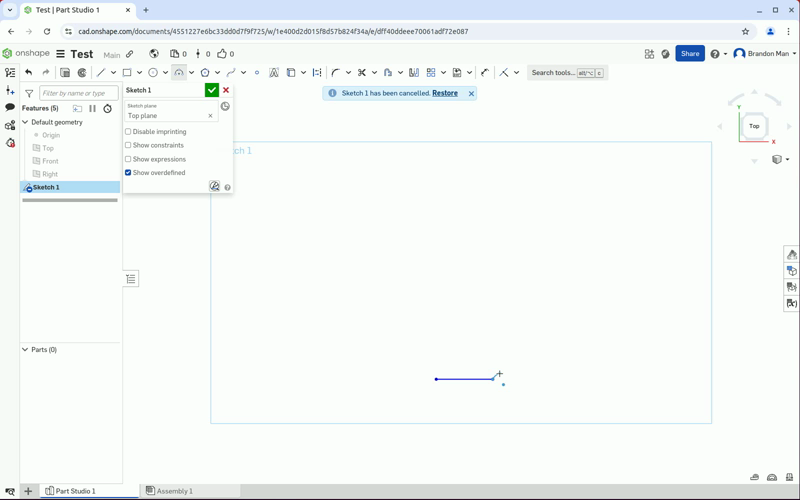
click(499, 373)
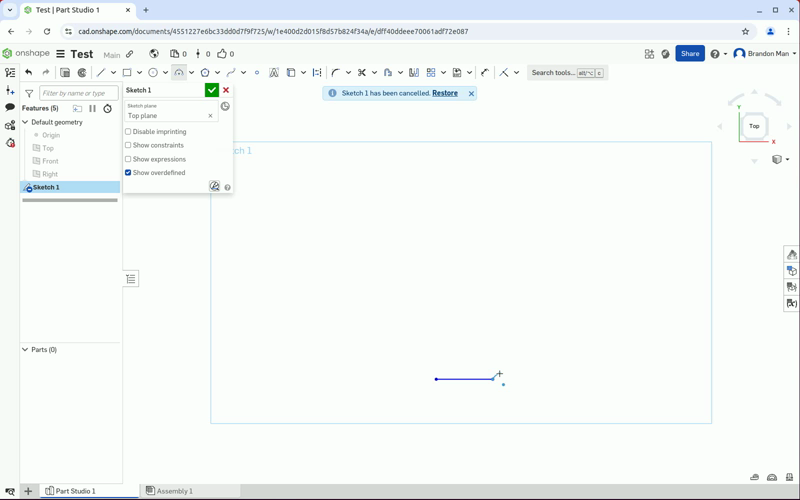
mouse_move(497, 377)
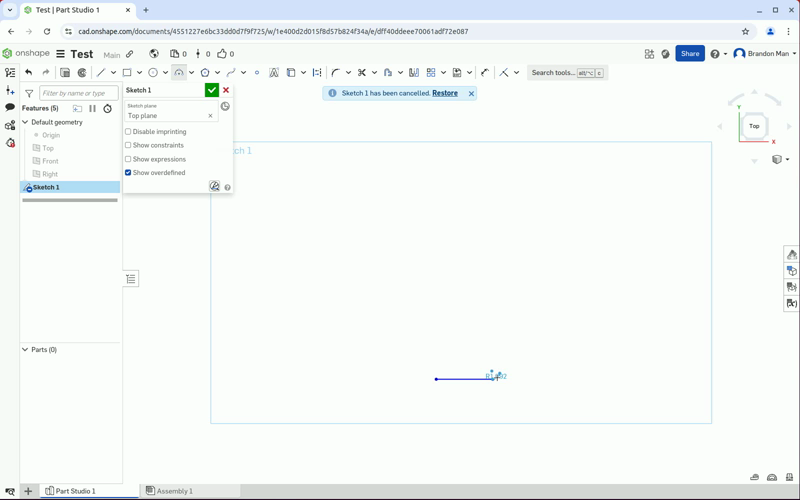
click(497, 377)
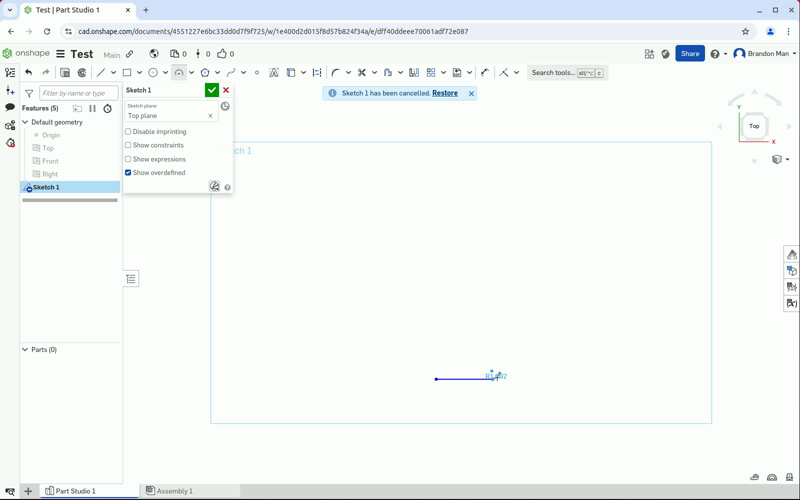
key_up(shift)
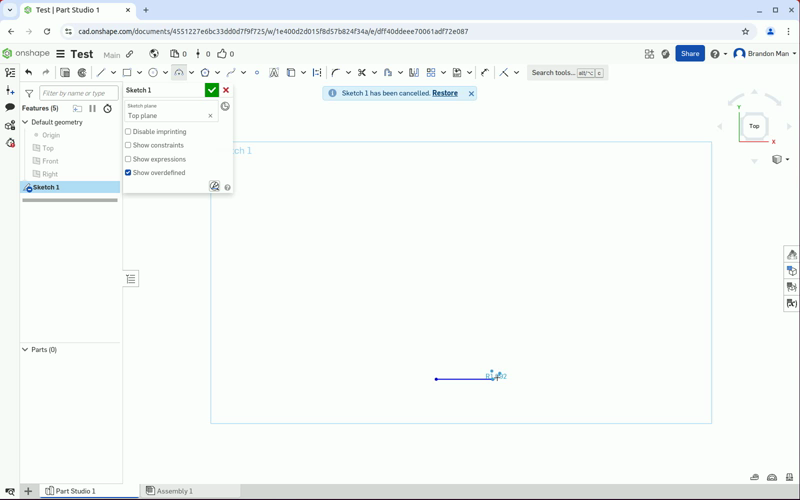
key(esc)
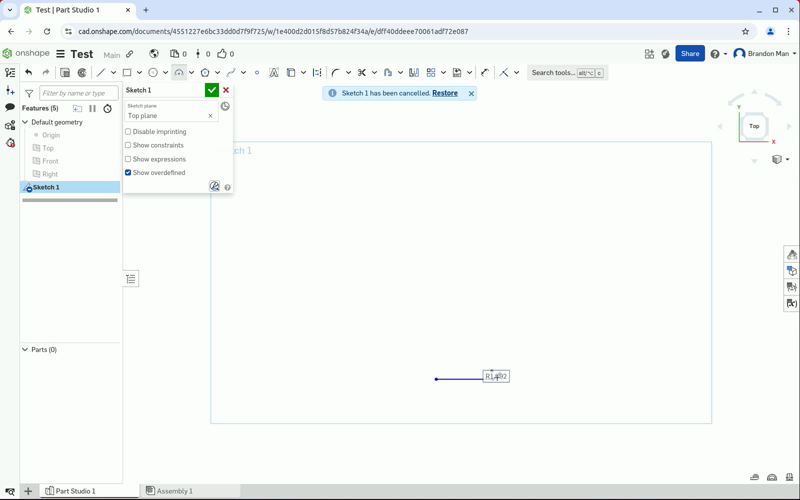
key(l)
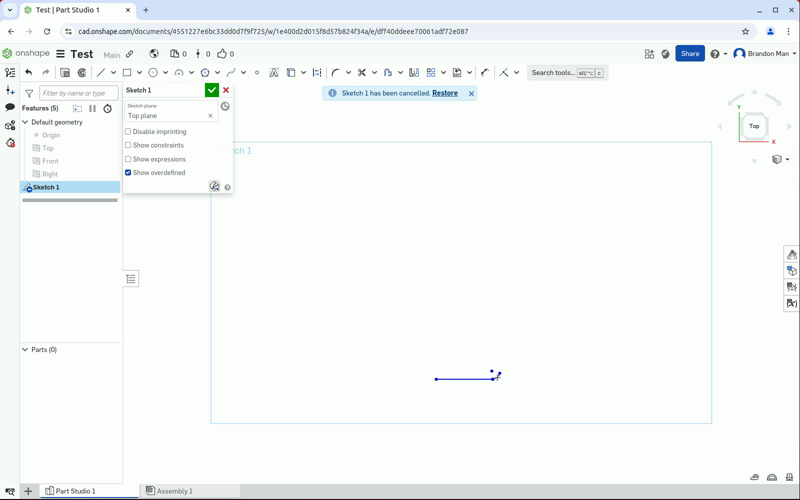
mouse_move(499, 373)
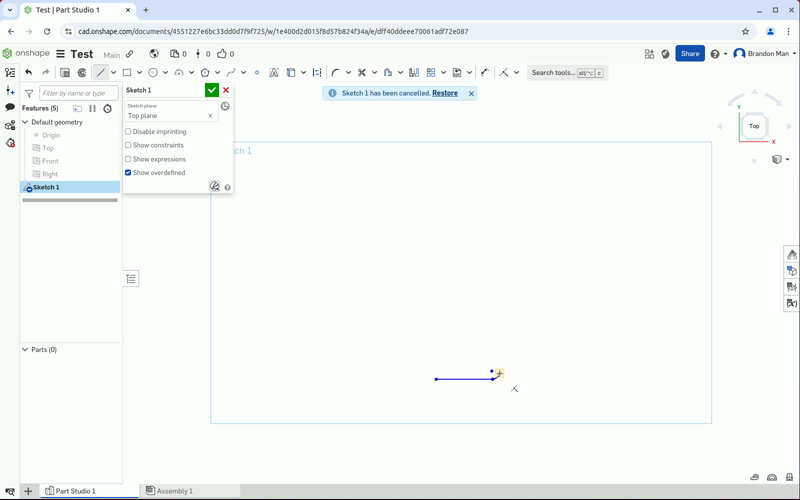
click(499, 373)
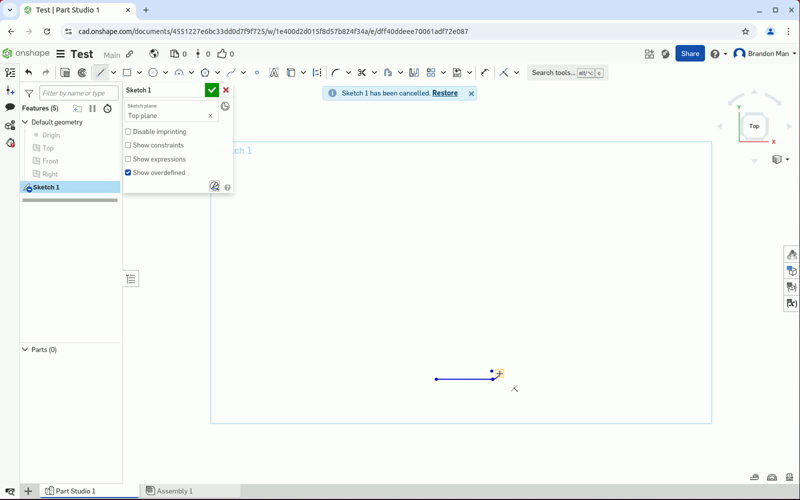
key_down(shift)
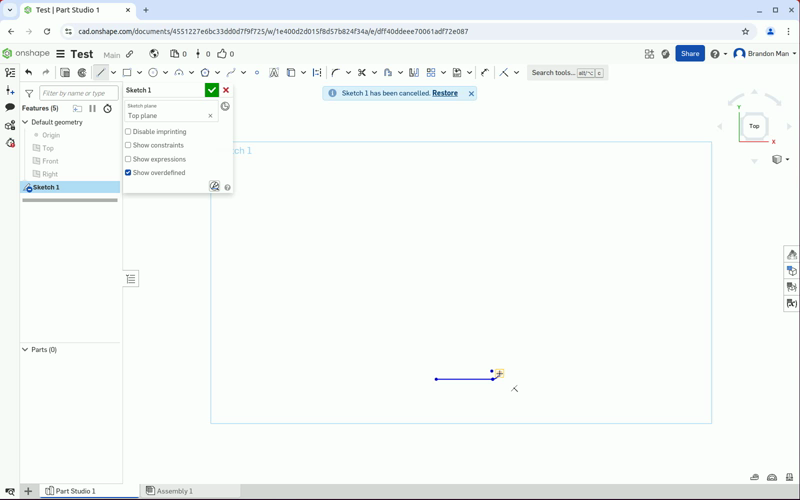
mouse_move(499, 297)
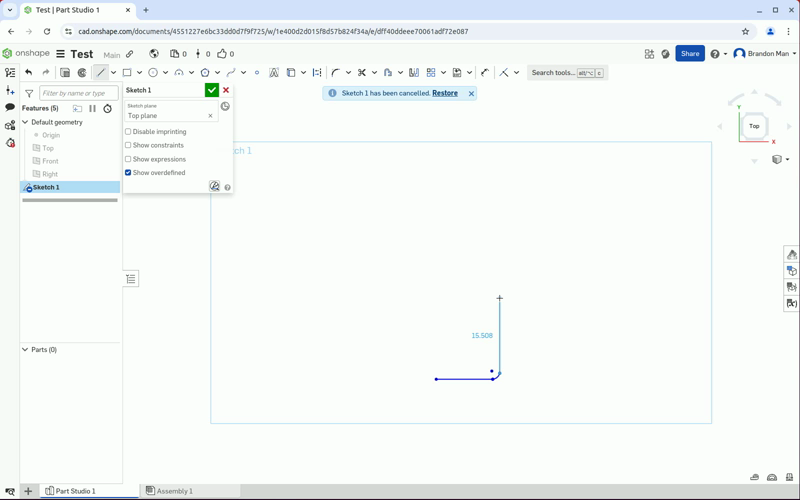
click(499, 297)
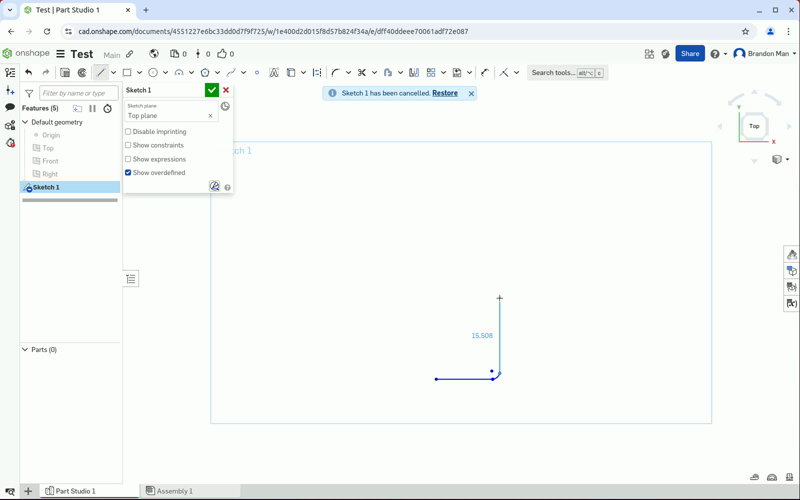
key_up(shift)
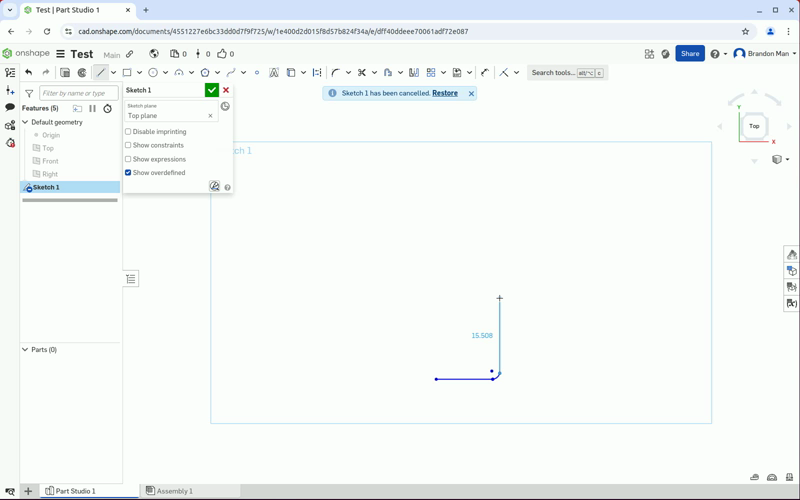
key_down(shift)
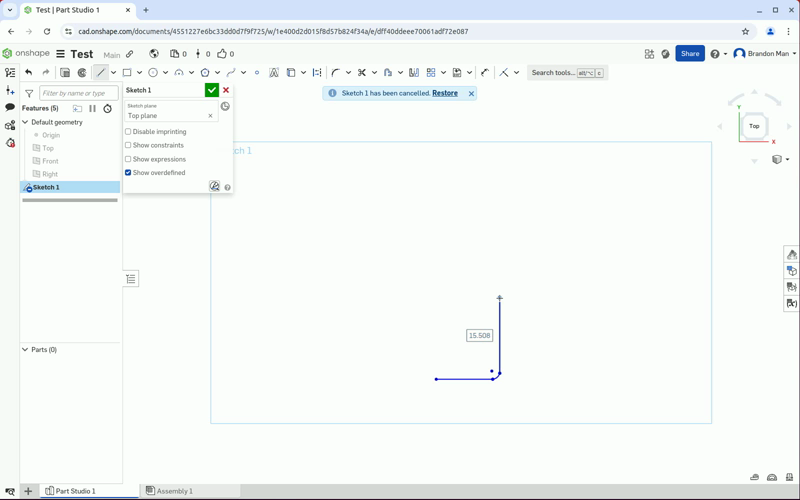
mouse_move(529, 297)
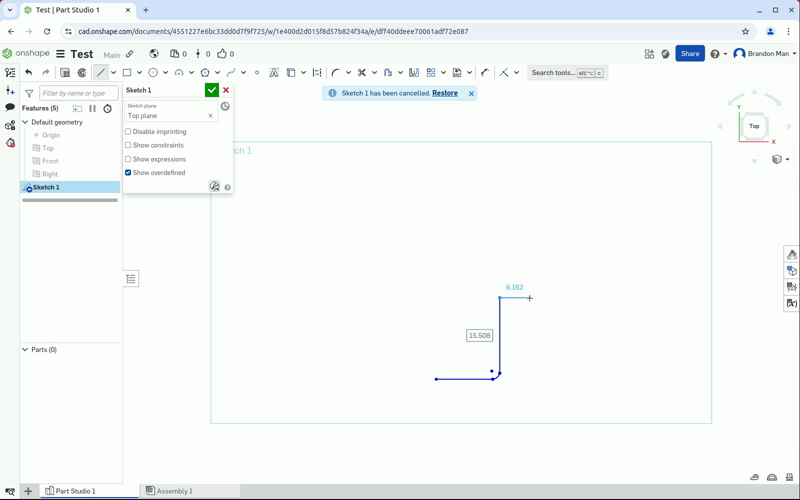
mouse_move(491, 297)
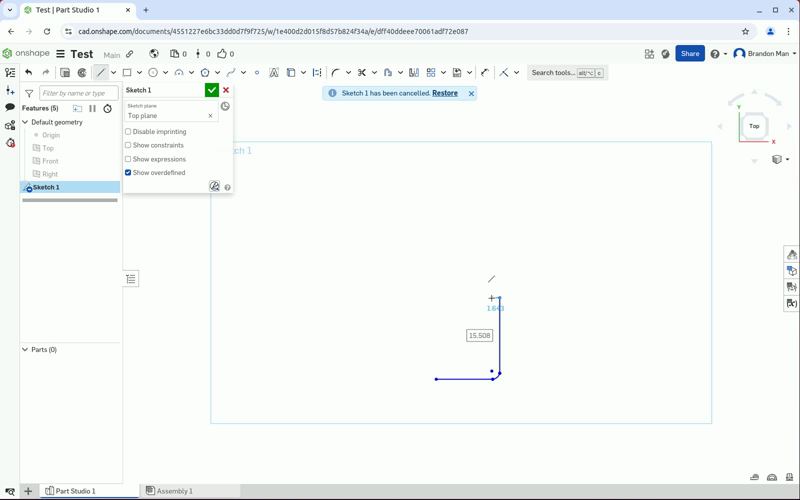
click(491, 297)
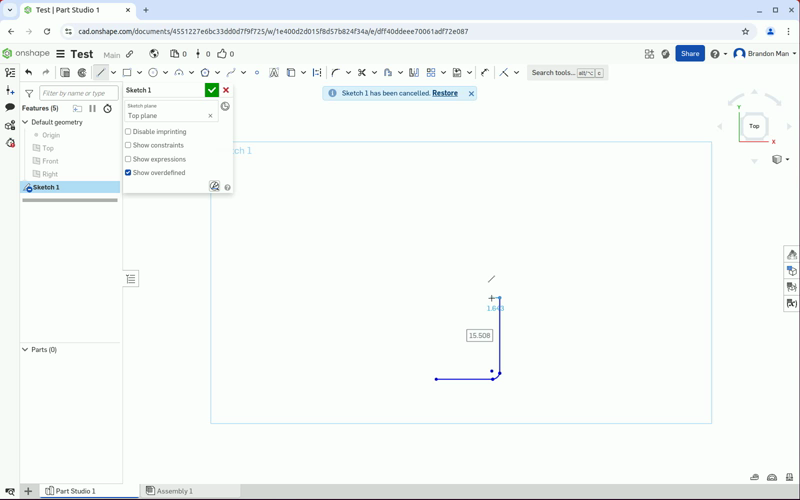
key_up(shift)
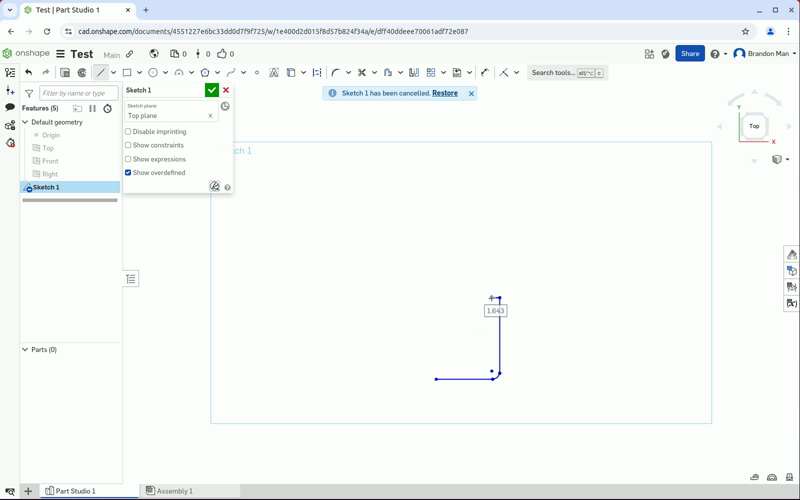
key_down(shift)
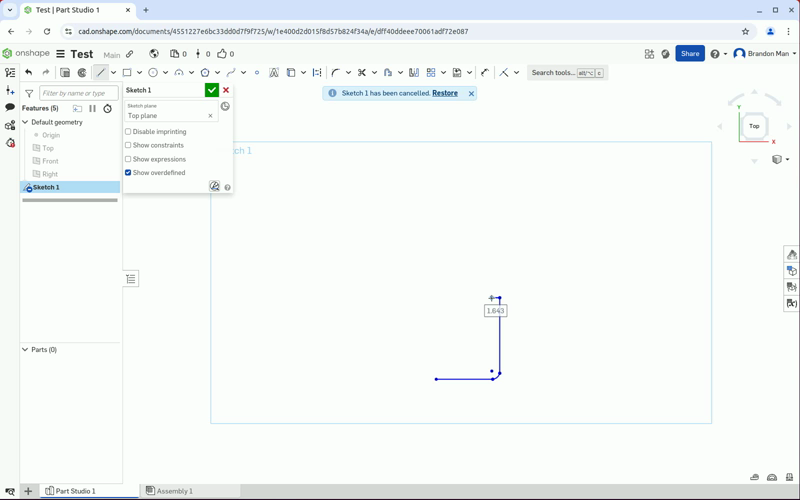
mouse_move(491, 365)
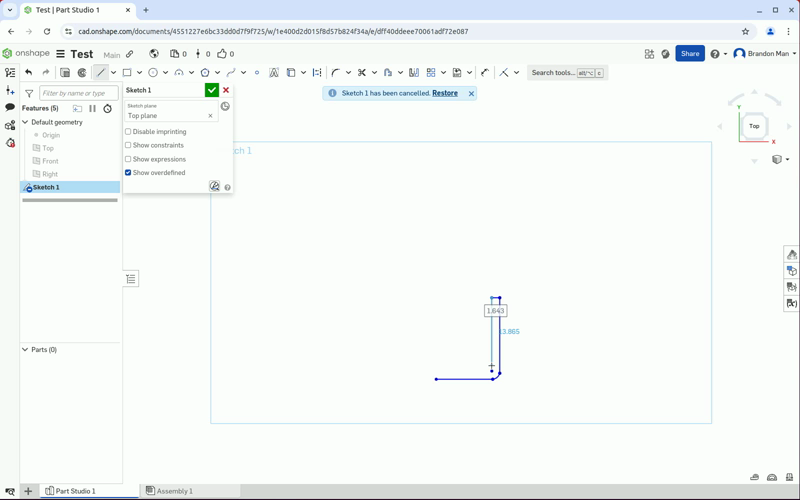
click(491, 365)
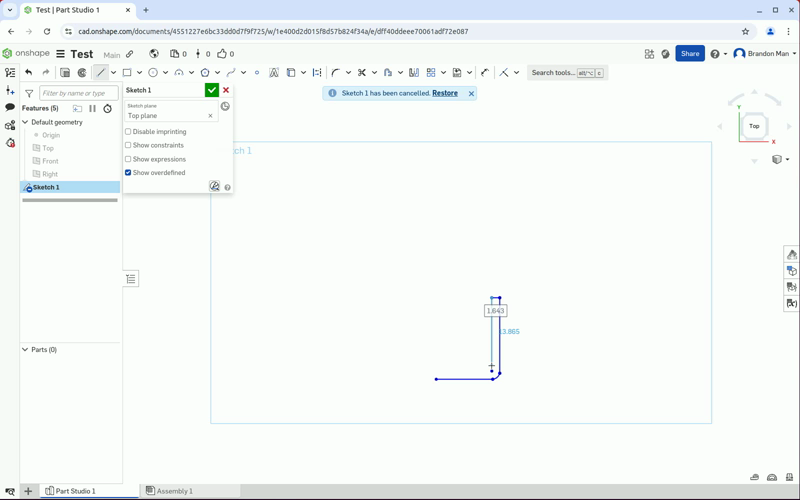
key_up(shift)
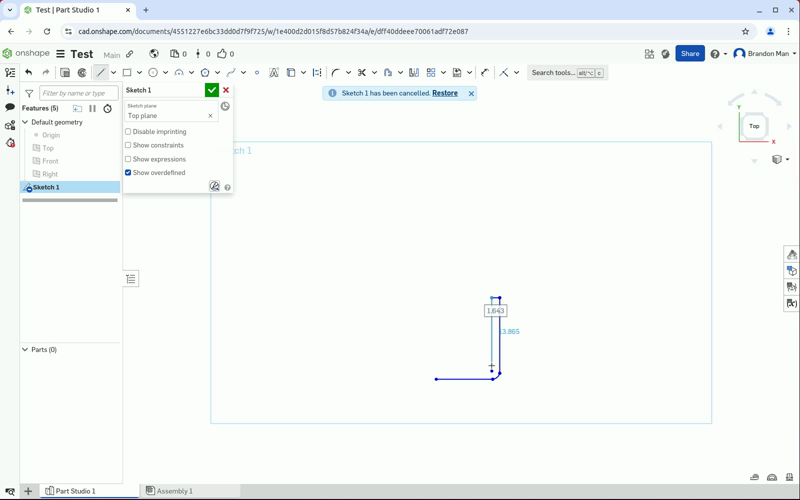
key(esc)
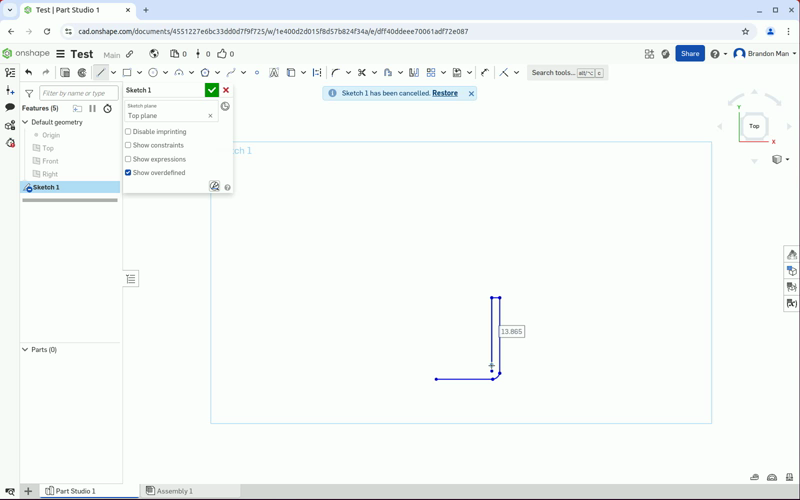
key(a)
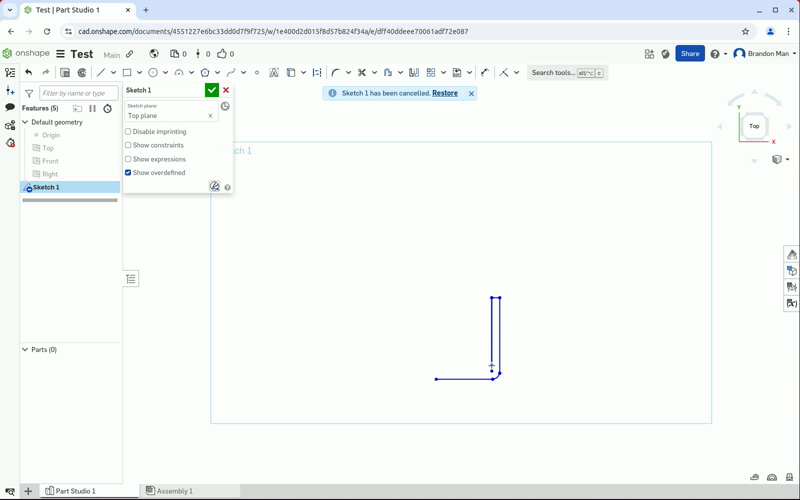
mouse_move(491, 365)
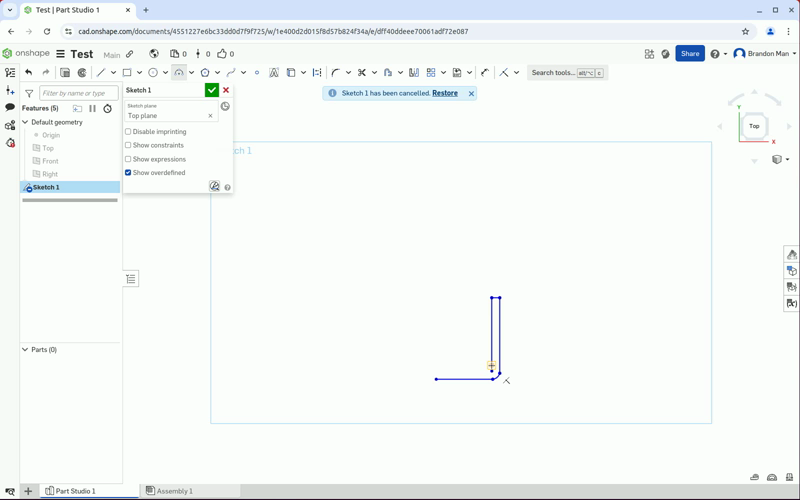
click(491, 365)
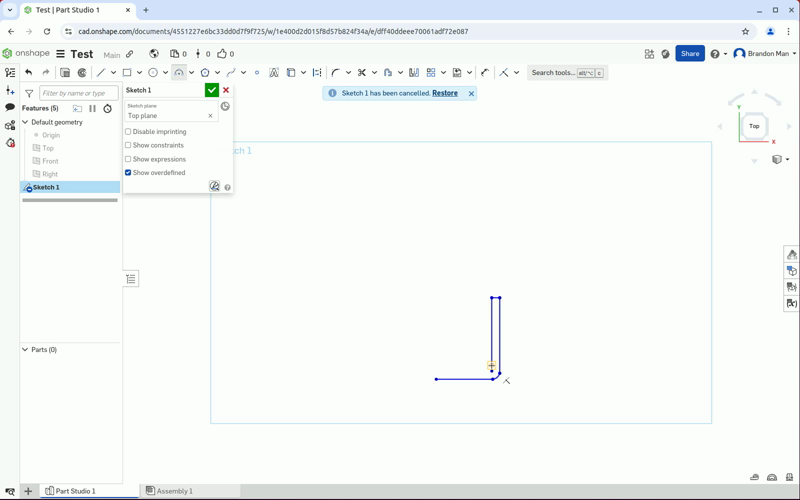
key_down(shift)
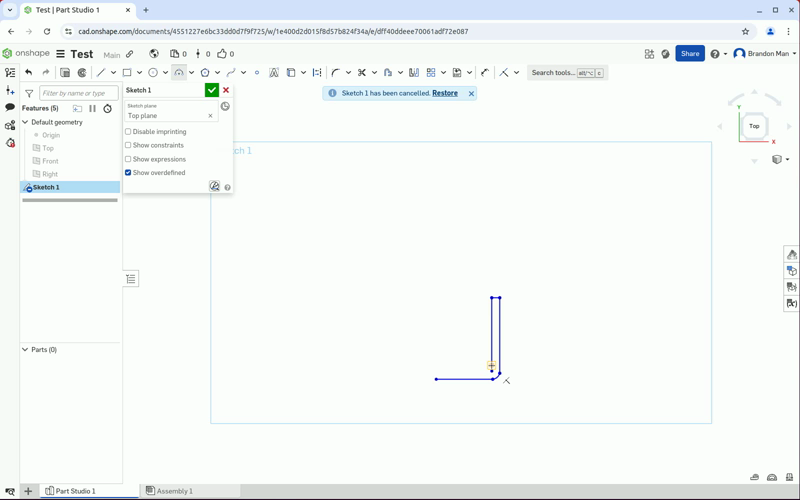
mouse_move(484, 371)
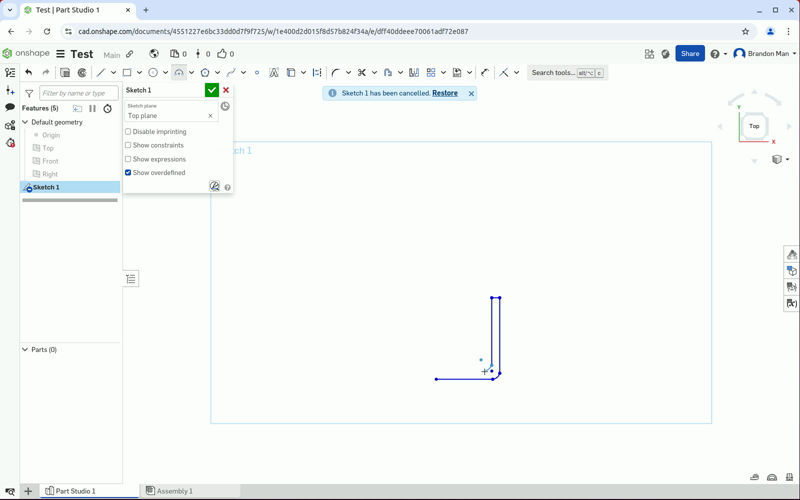
click(484, 371)
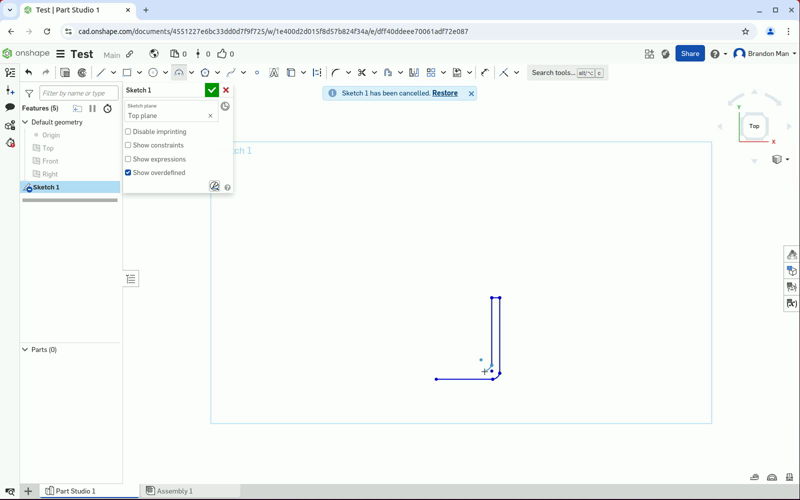
mouse_move(489, 369)
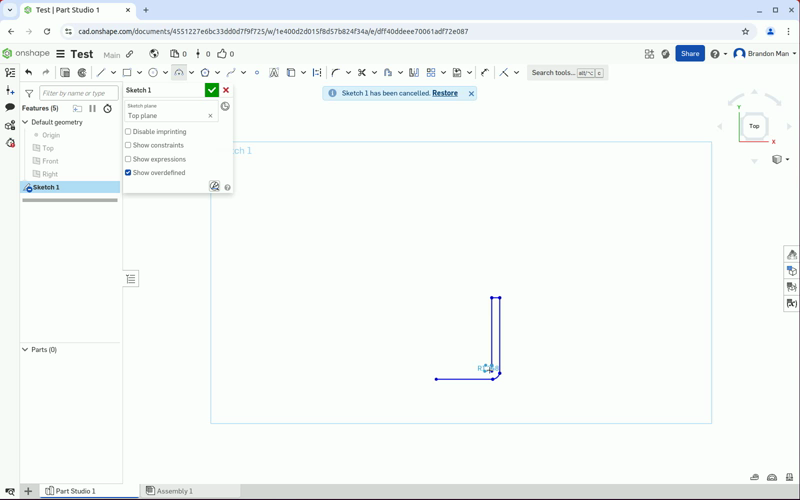
scroll(6)
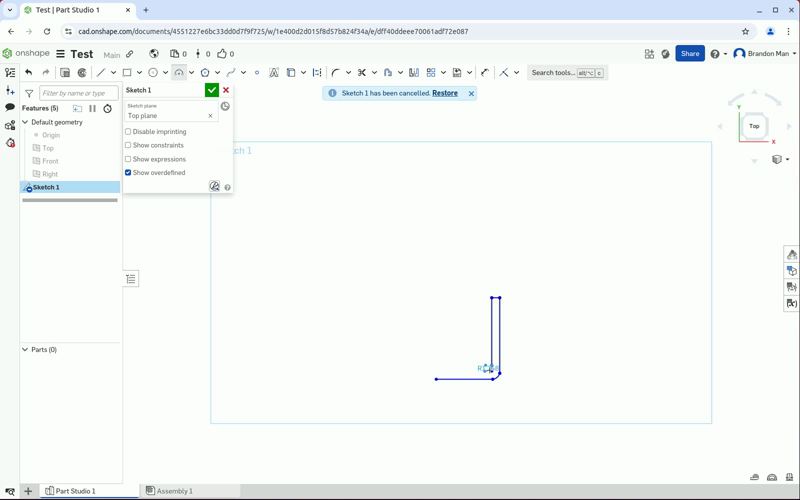
scroll(6)
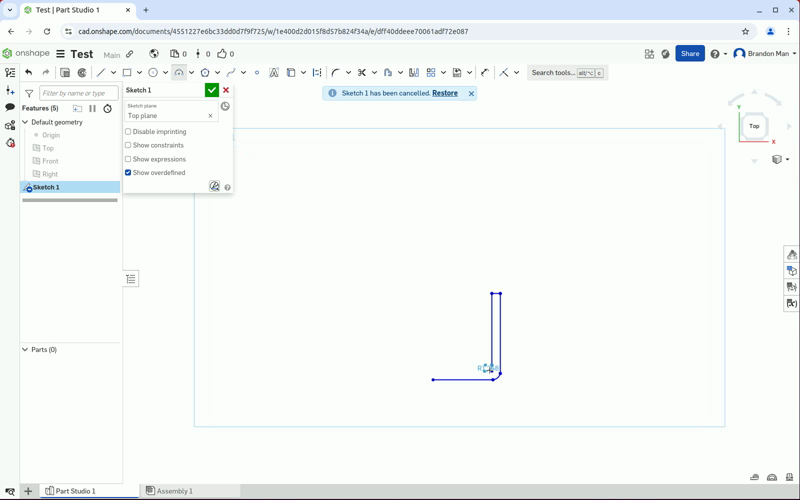
scroll(6)
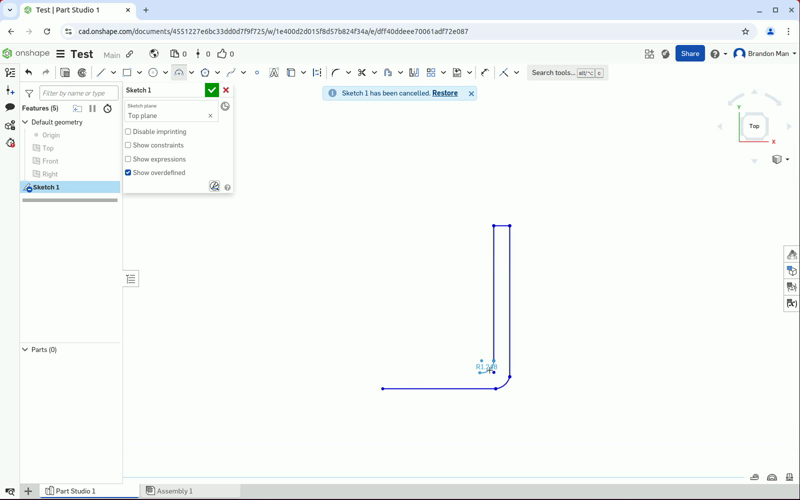
scroll(6)
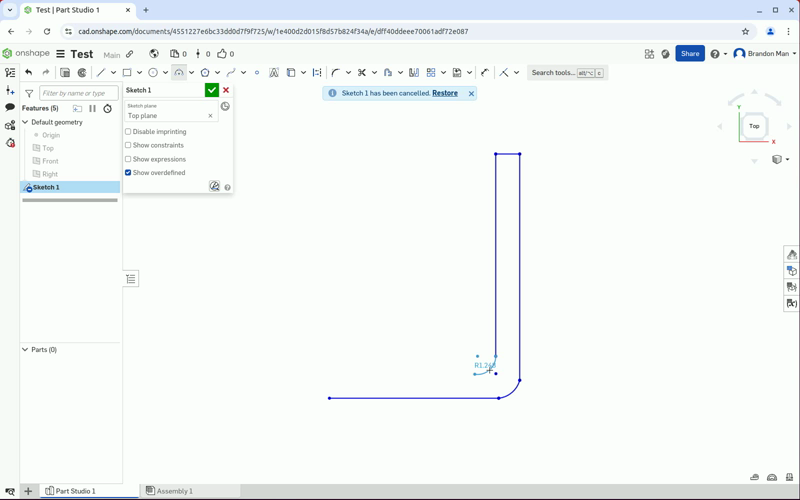
scroll(6)
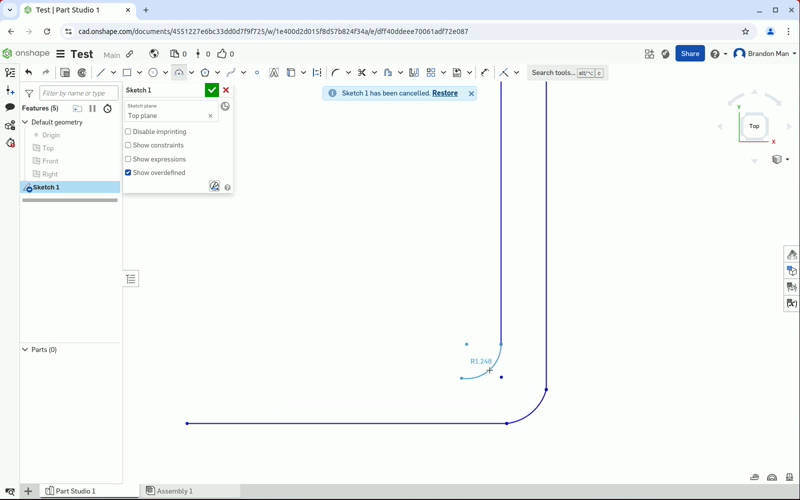
scroll(6)
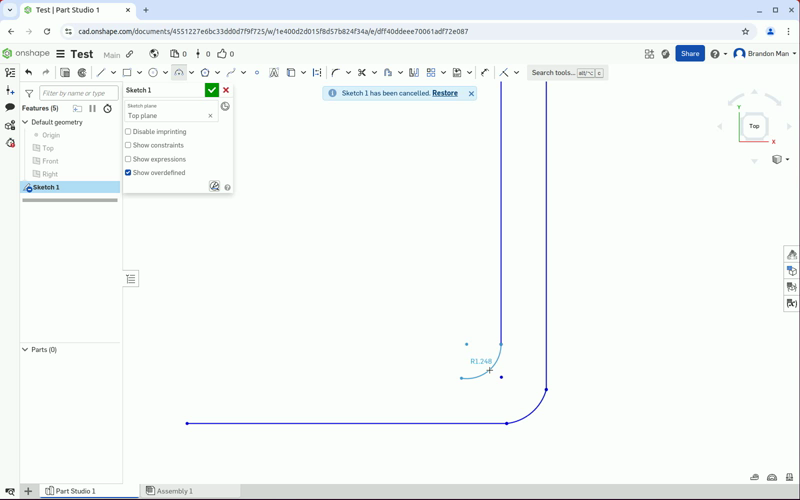
scroll(6)
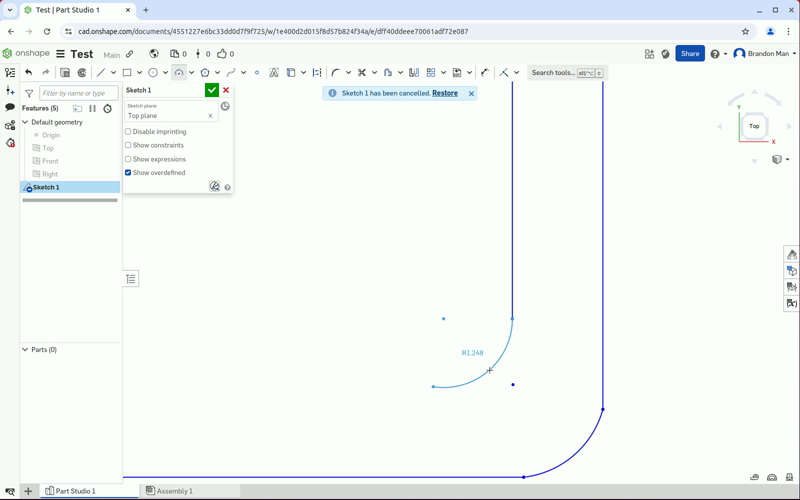
click(489, 369)
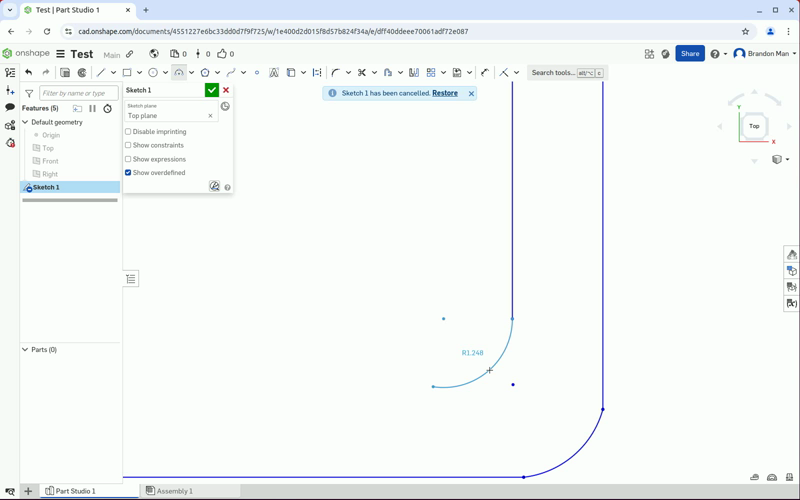
scroll(-6)
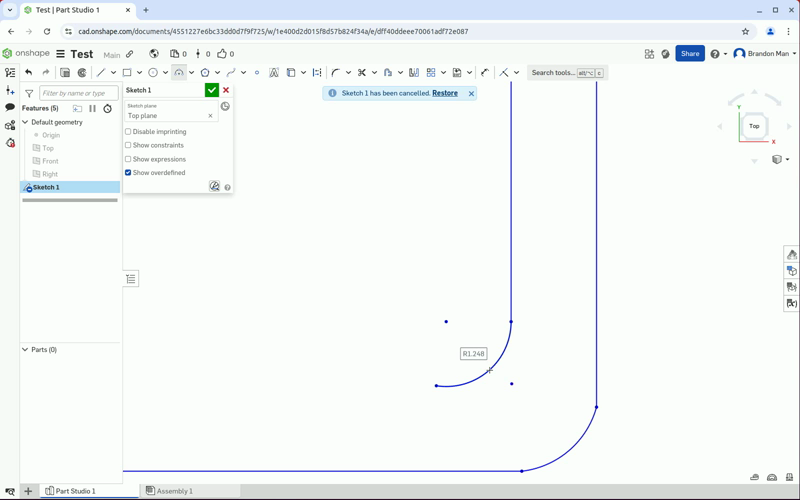
scroll(-6)
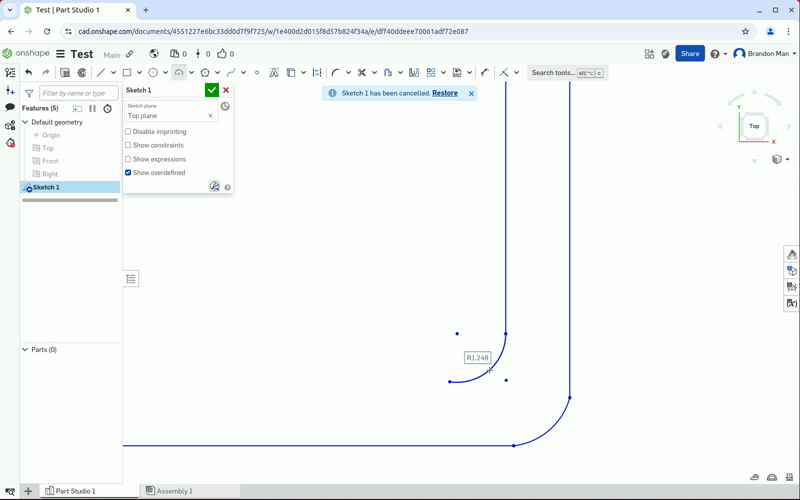
scroll(-6)
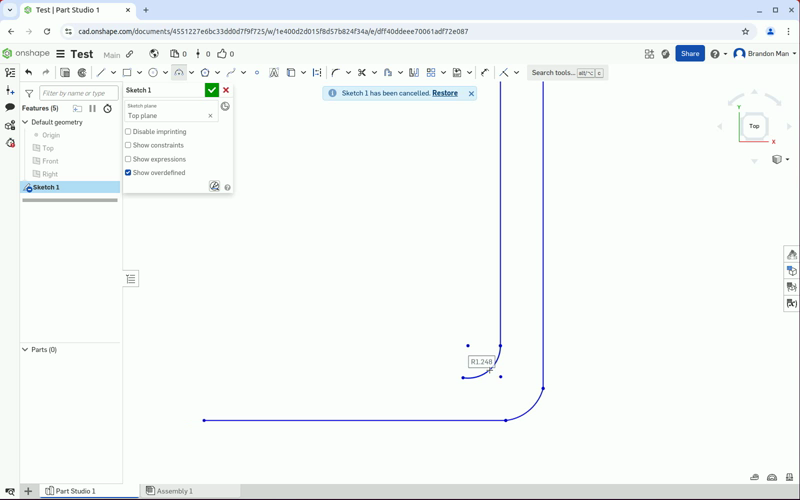
scroll(-6)
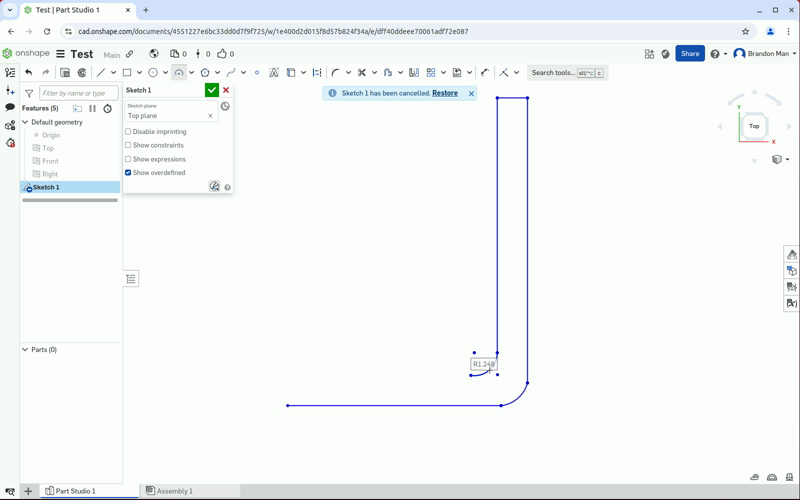
scroll(-6)
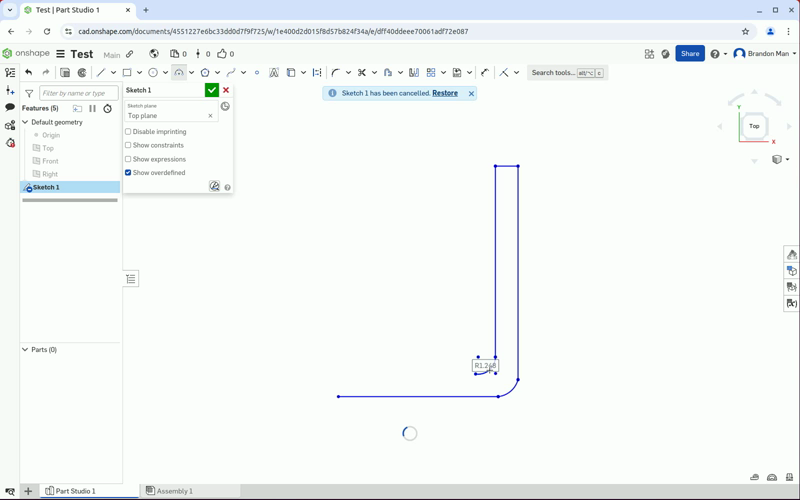
scroll(-6)
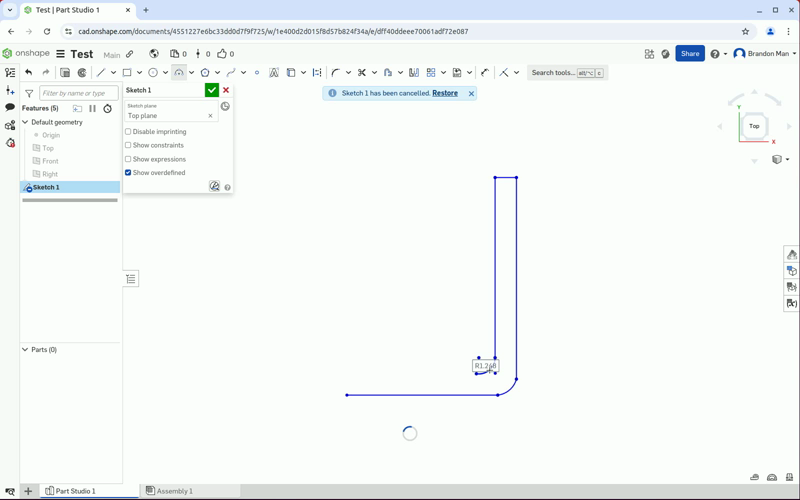
scroll(-6)
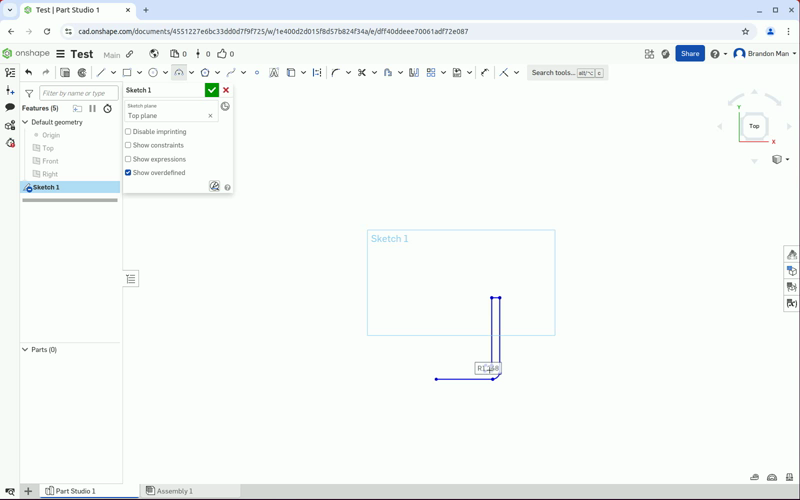
key_up(shift)
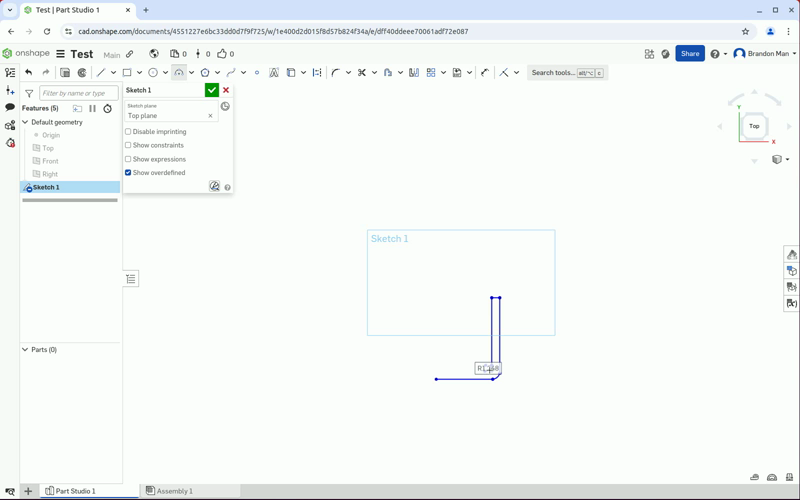
key(esc)
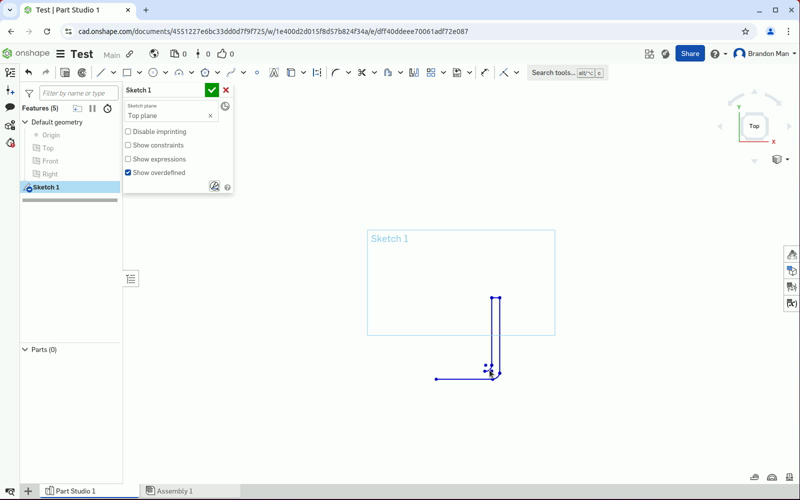
key(l)
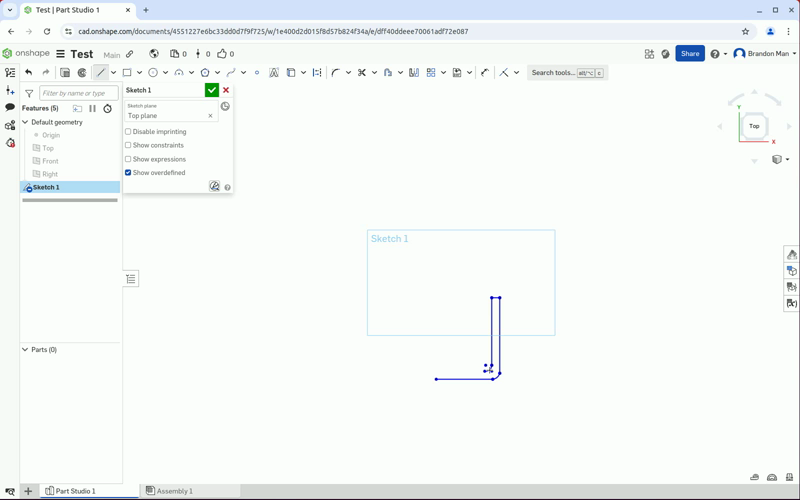
mouse_move(484, 371)
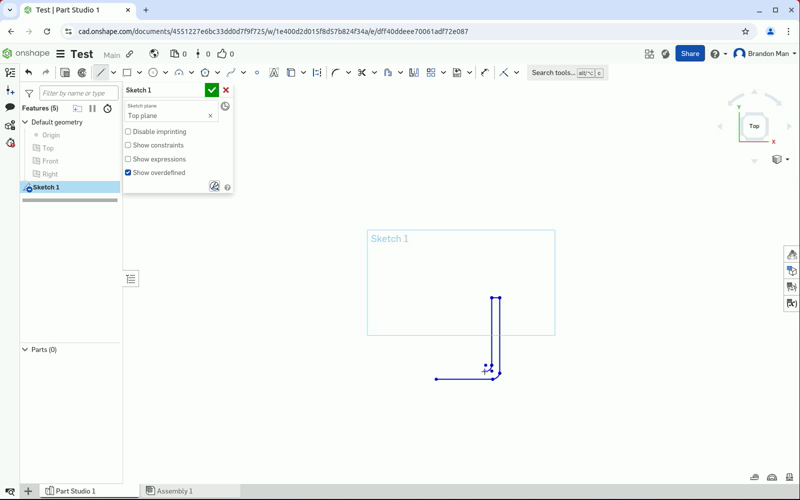
click(484, 371)
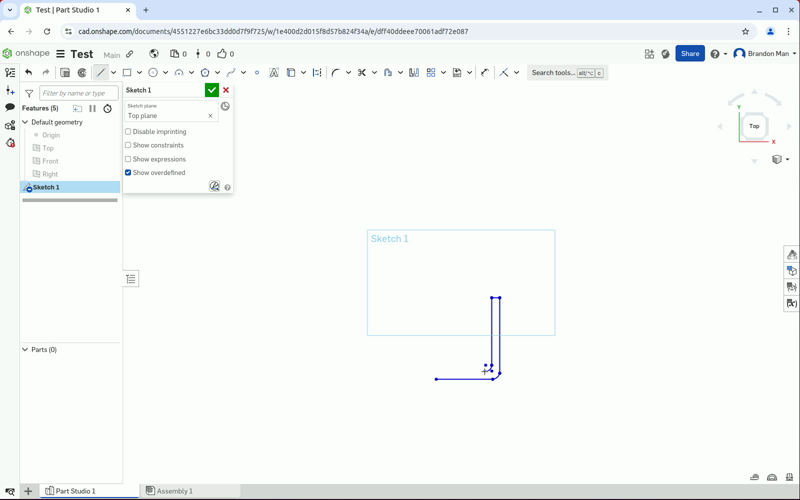
key_down(shift)
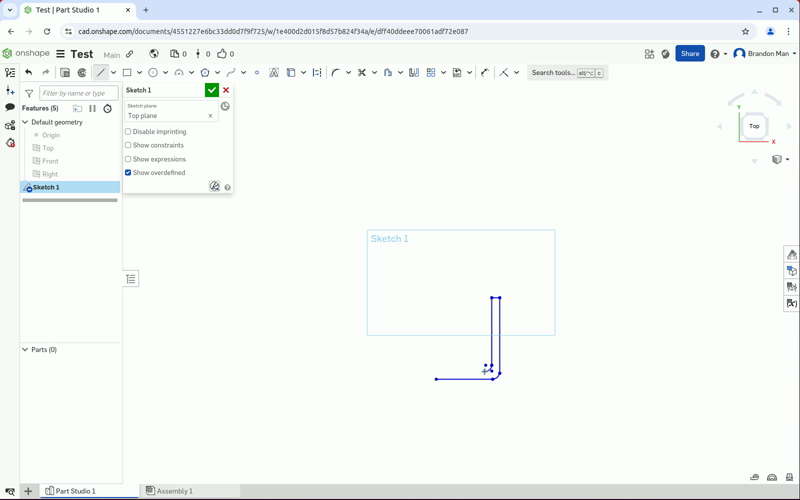
mouse_move(514, 371)
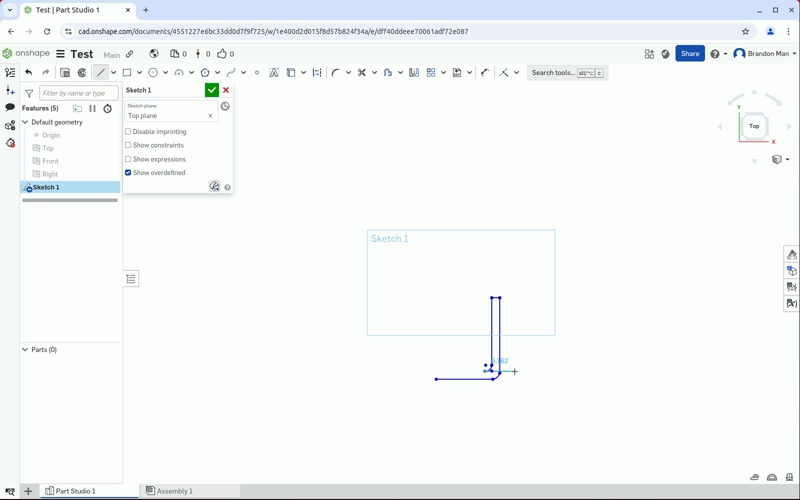
mouse_move(436, 371)
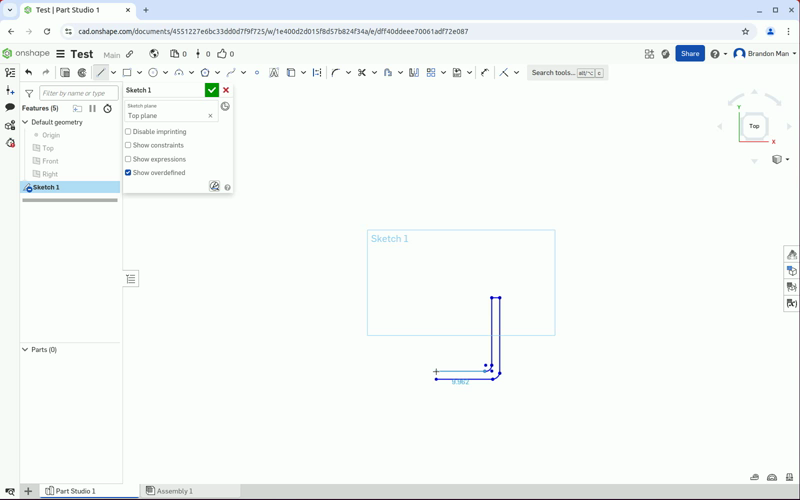
click(436, 371)
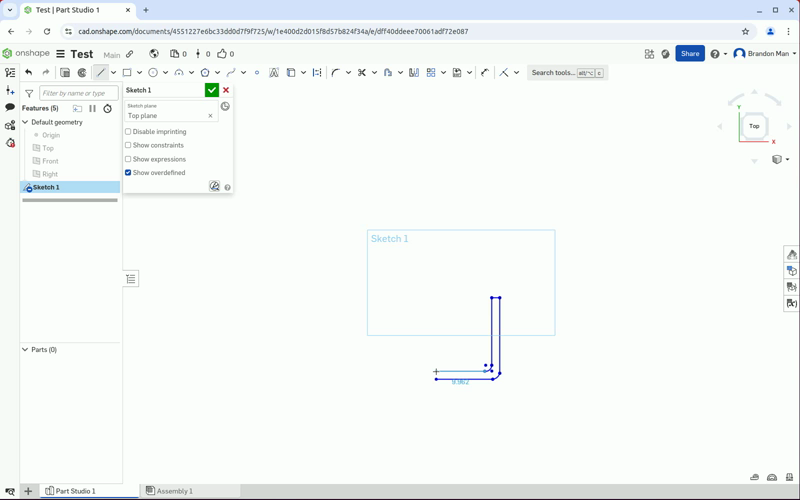
key_up(shift)
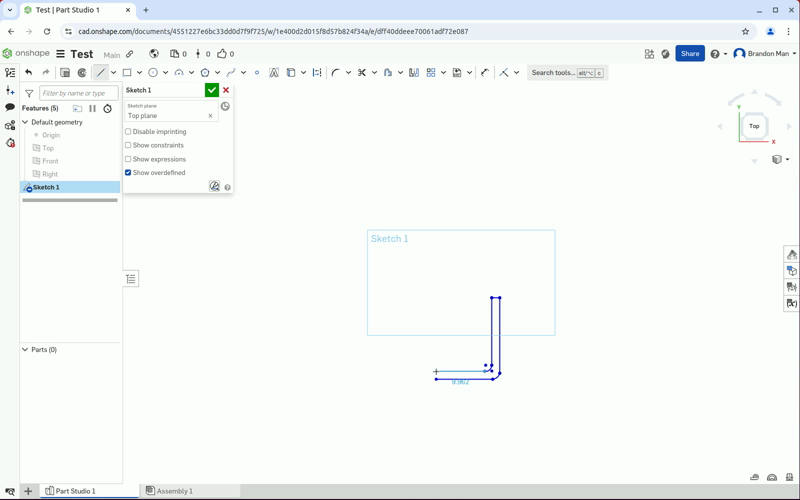
mouse_move(466, 371)
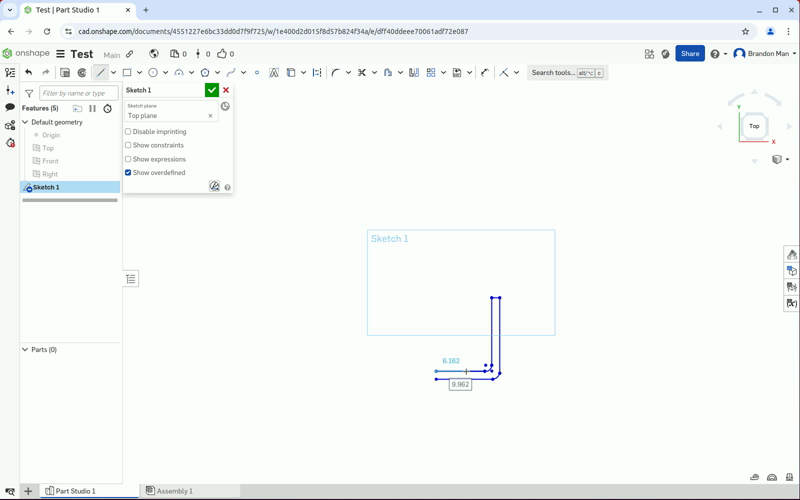
key_down(shift)
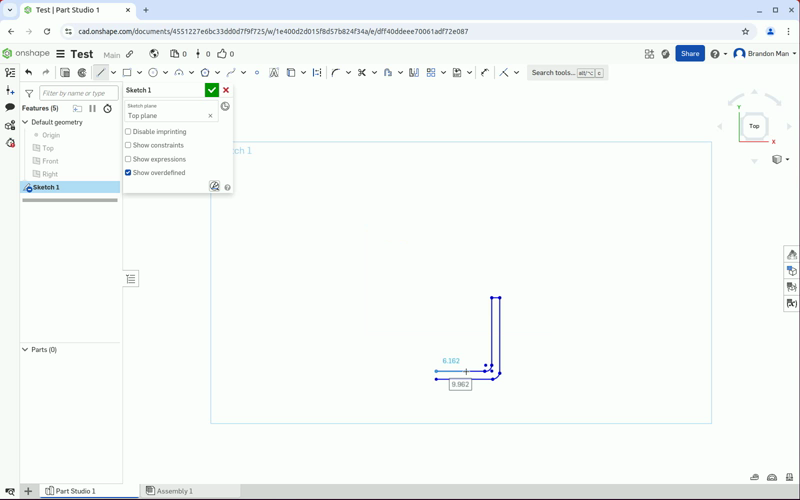
mouse_move(436, 379)
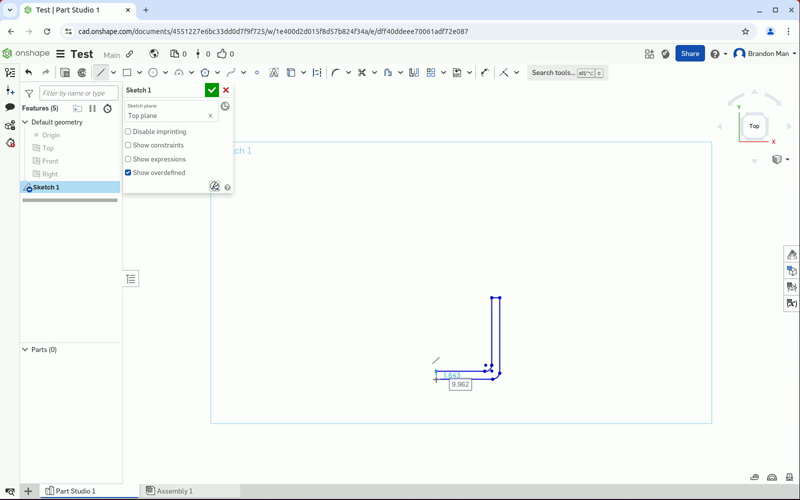
key_up(shift)
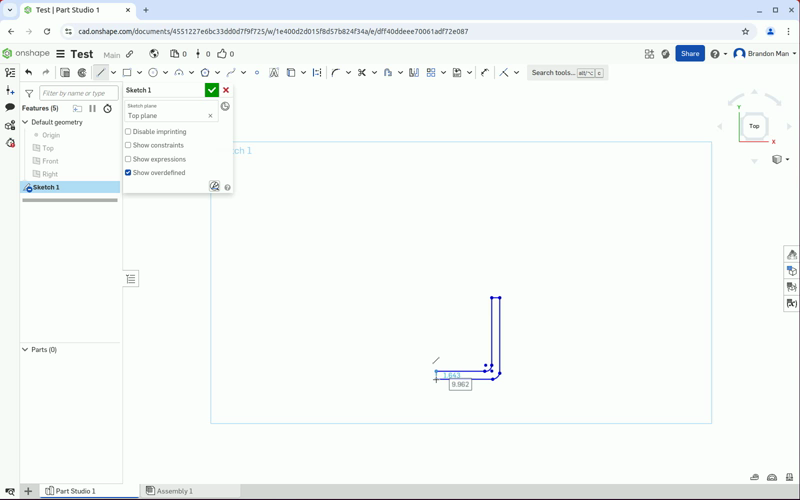
click(436, 379)
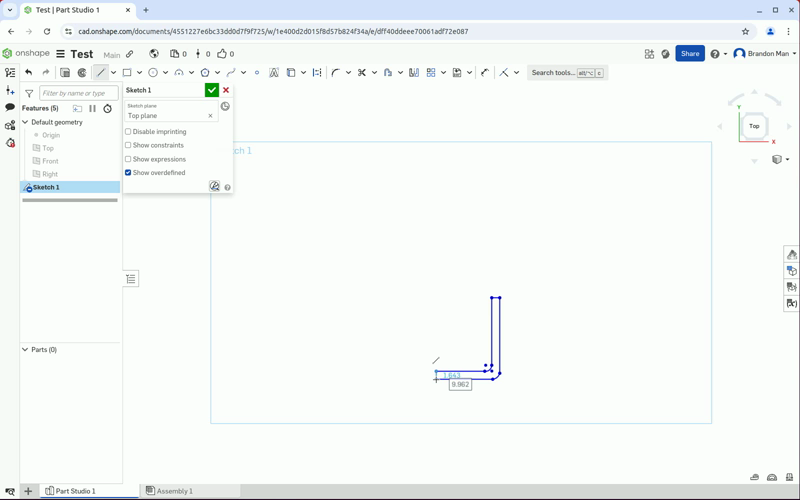
key(esc)
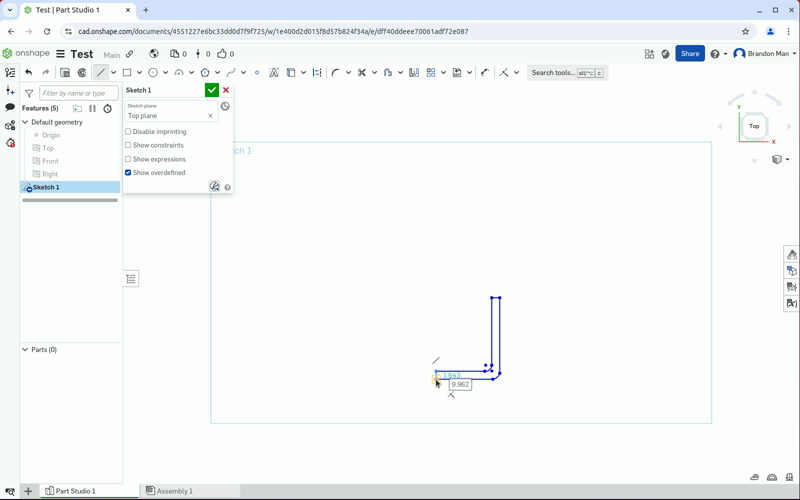
mouse_move(492, 315)
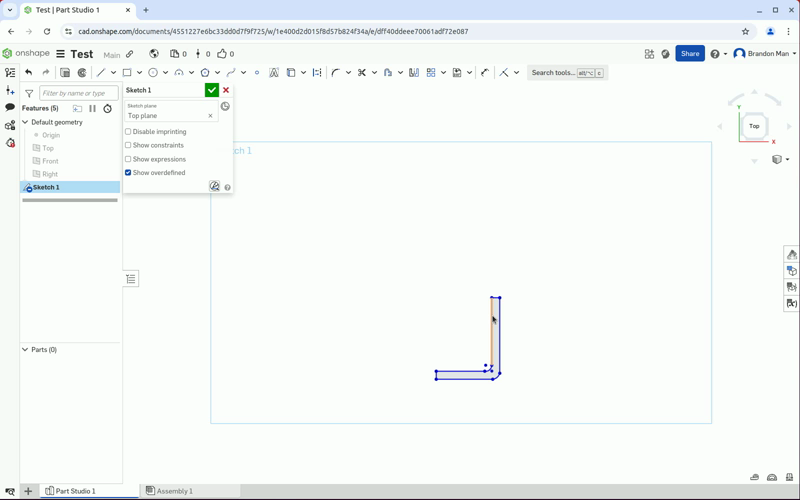
scroll(6)
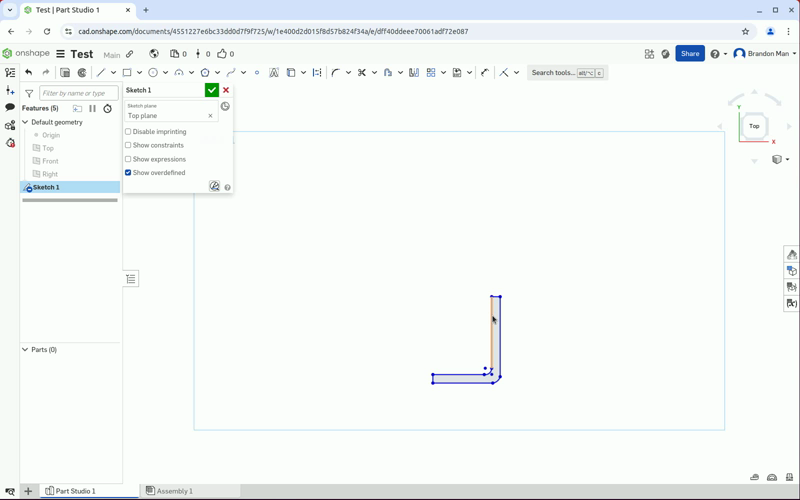
scroll(6)
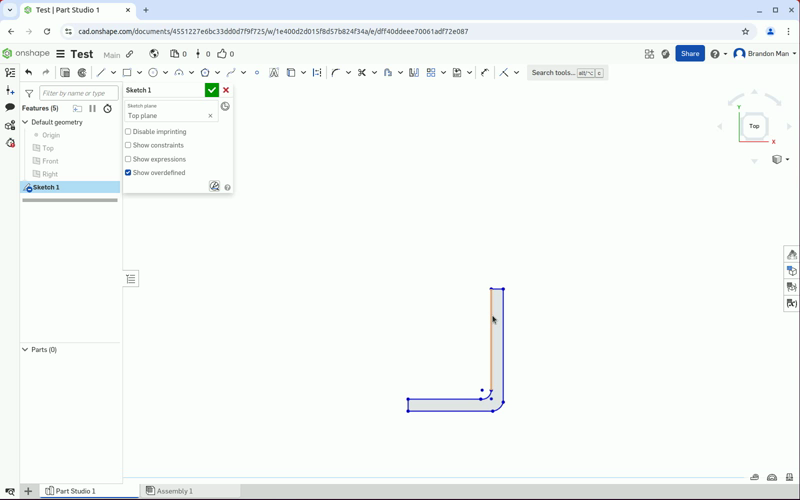
scroll(6)
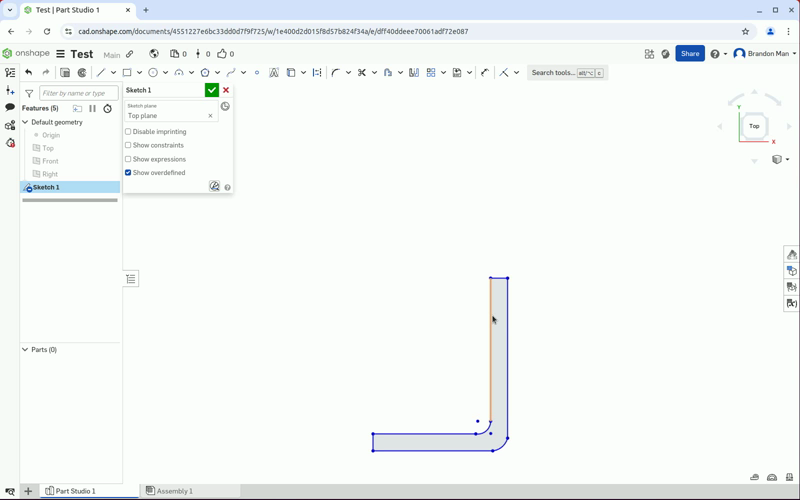
scroll(6)
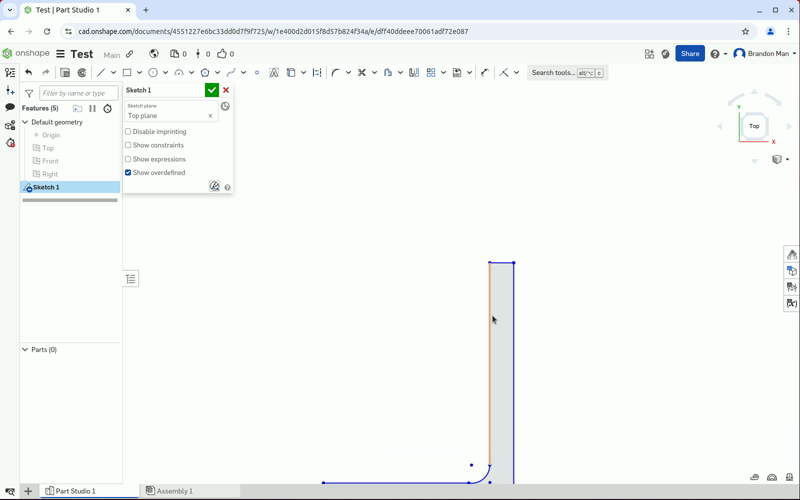
scroll(6)
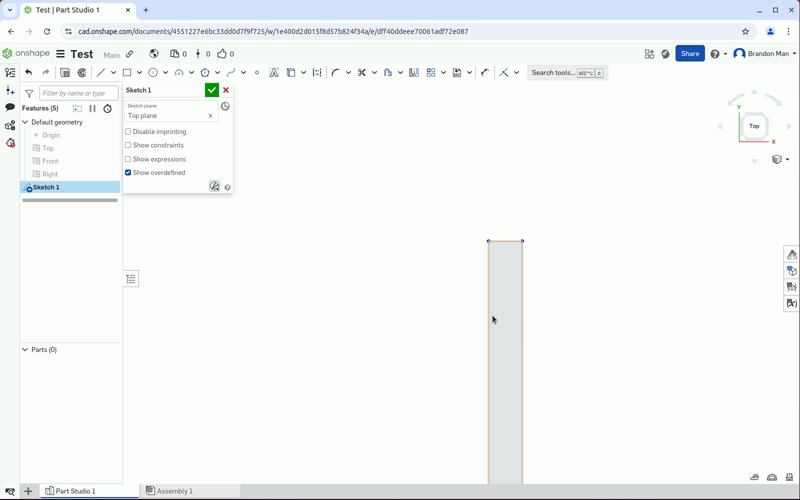
scroll(6)
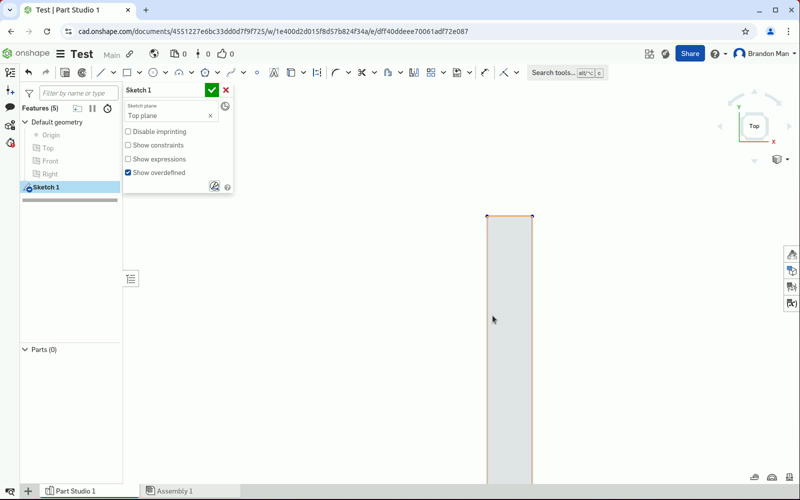
scroll(6)
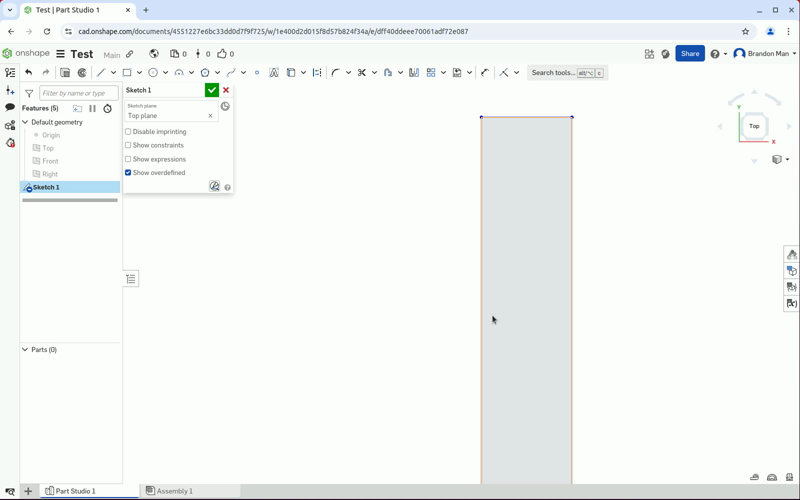
click(492, 315)
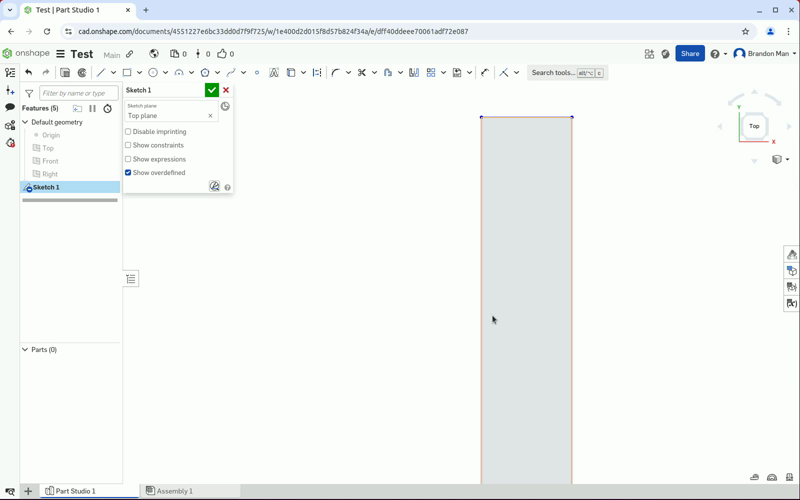
scroll(-6)
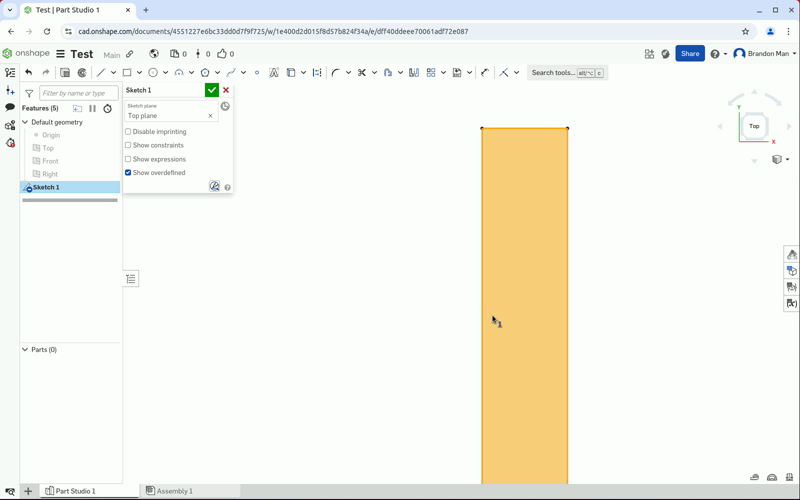
scroll(-6)
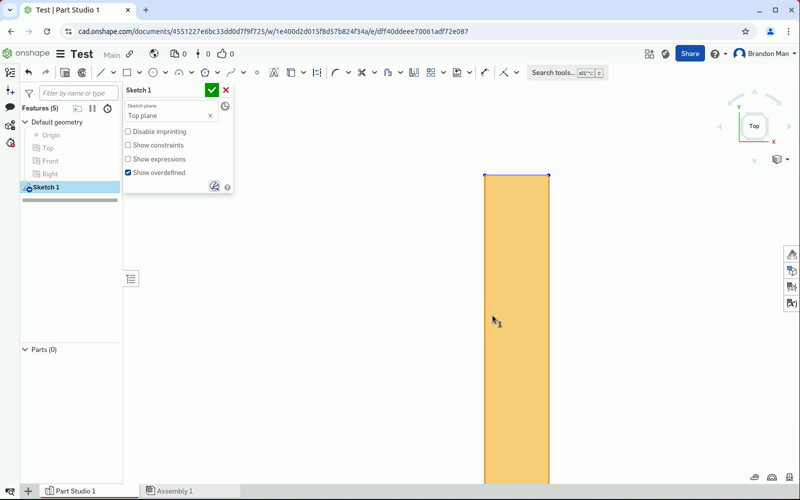
scroll(-6)
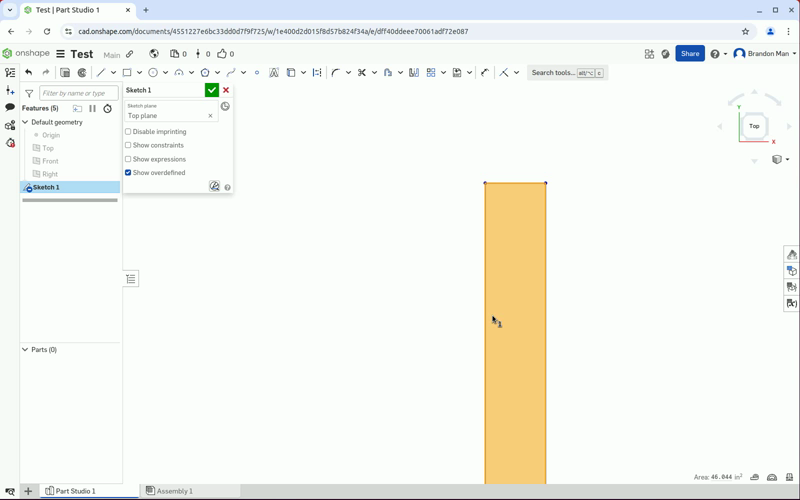
scroll(-6)
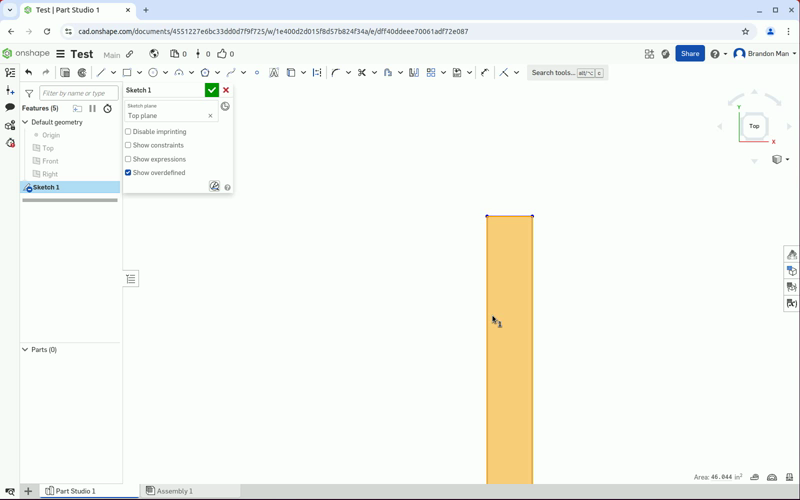
scroll(-6)
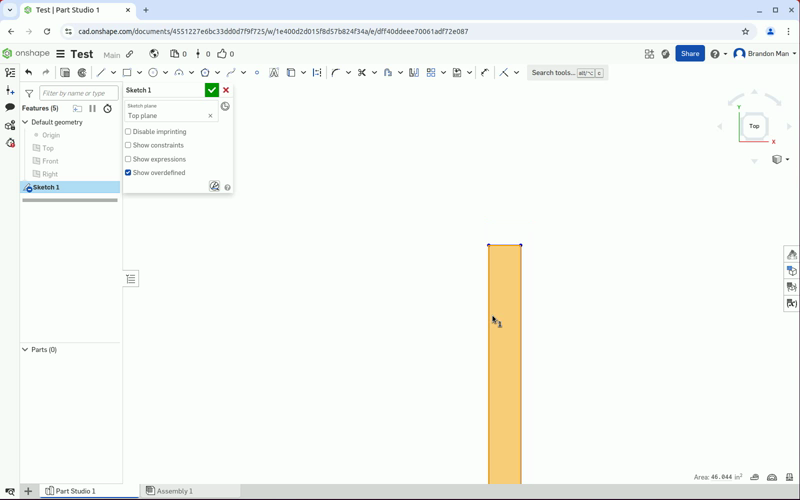
scroll(-6)
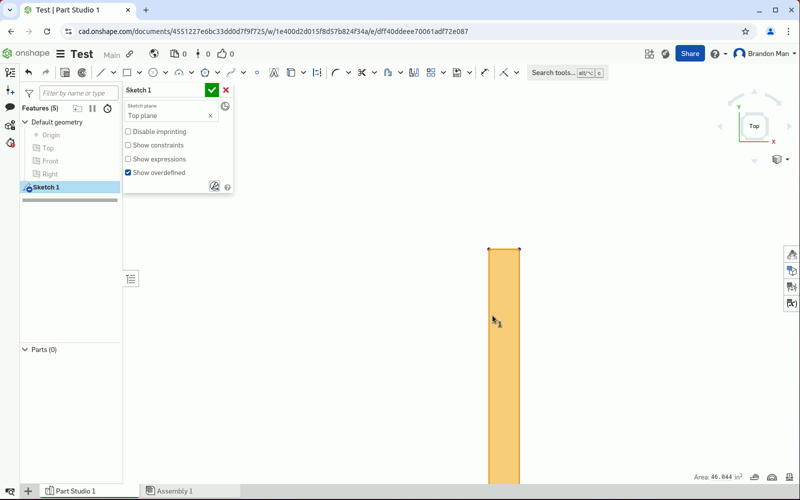
scroll(-6)
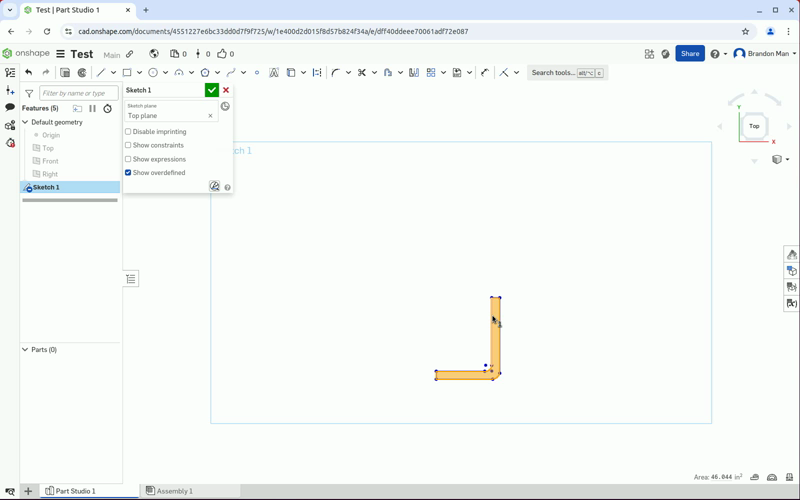
mouse_move(73, 352)
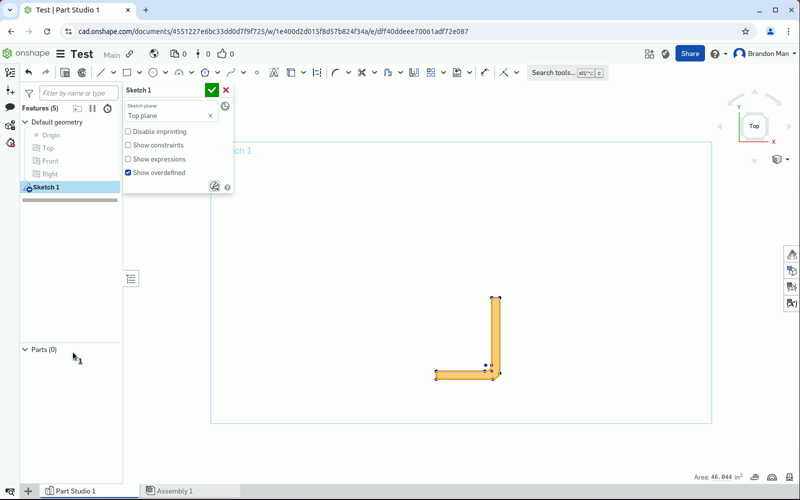
key(shift+y)
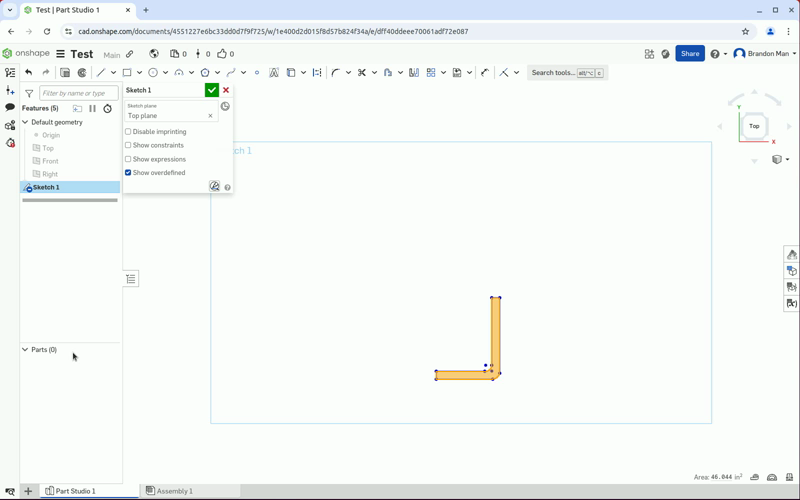
key(shift+e)
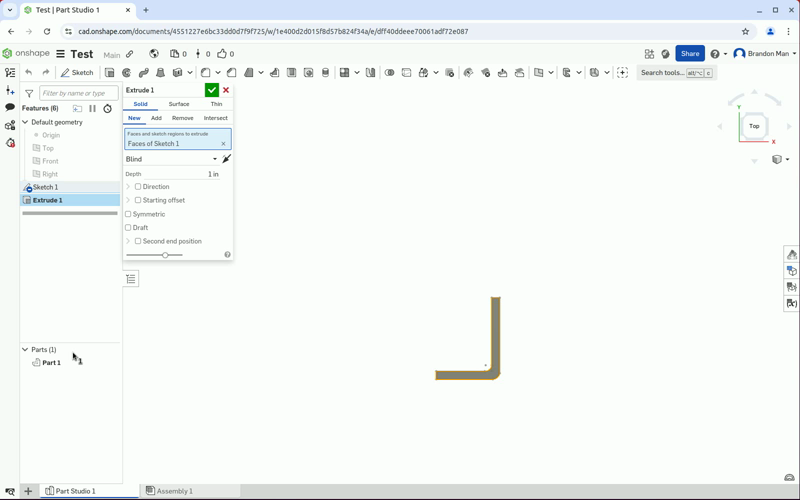
mouse_move(143, 106)
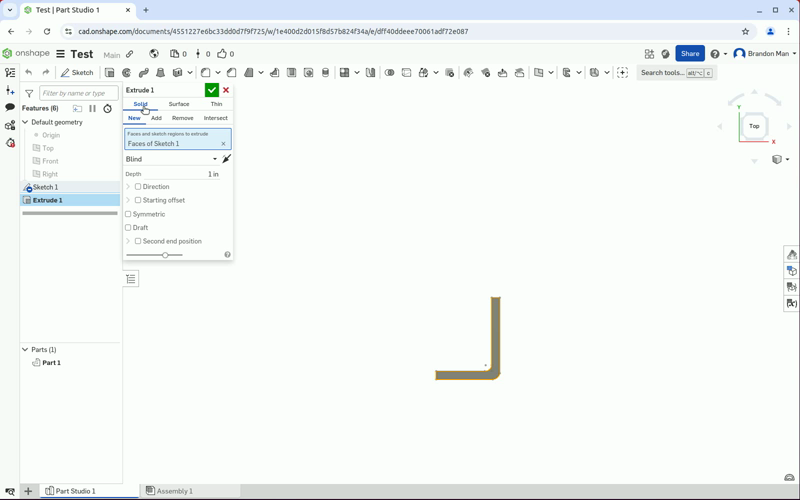
click(143, 106)
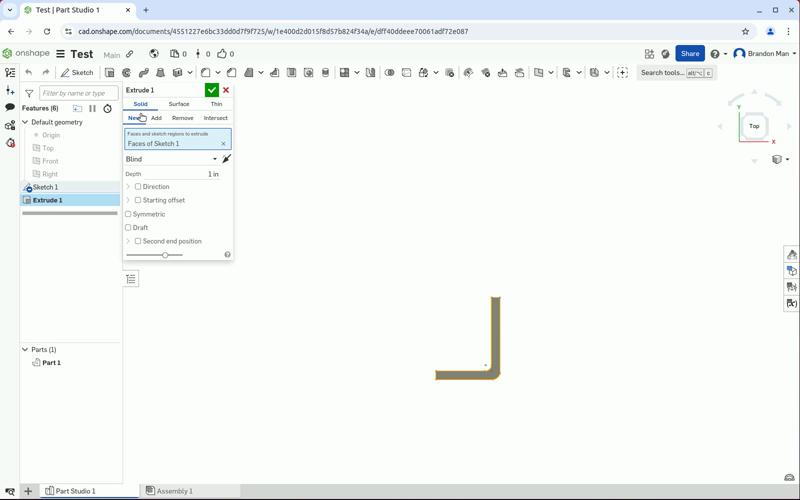
mouse_move(137, 120)
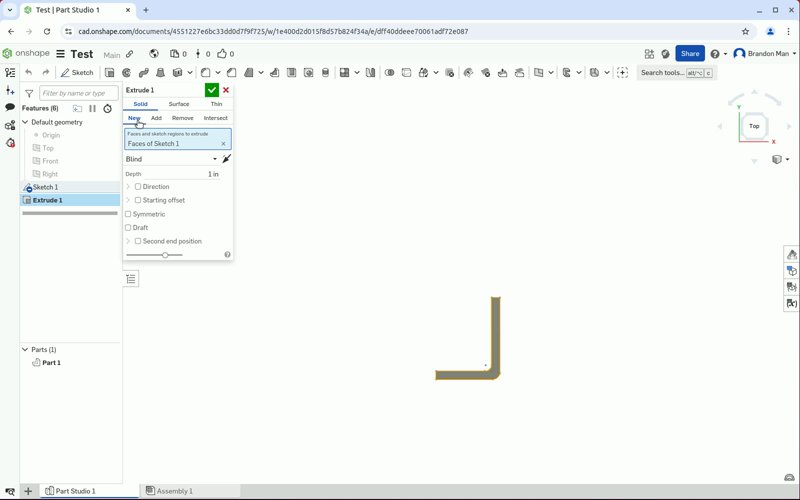
click(137, 120)
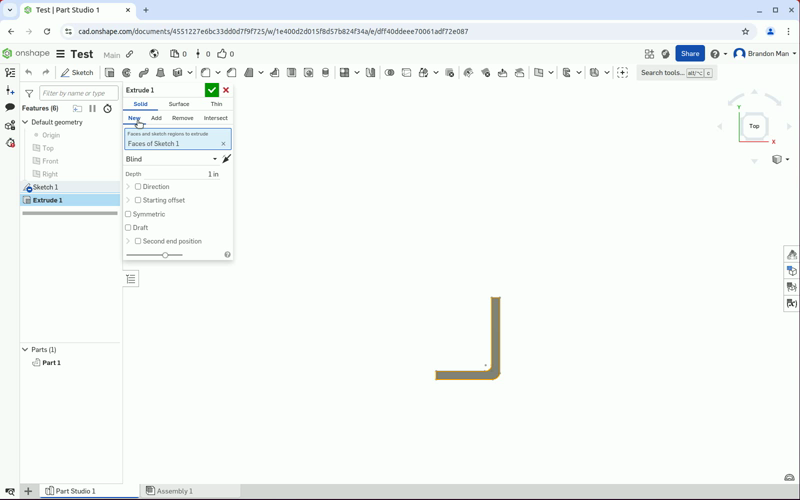
key(tab, 4)
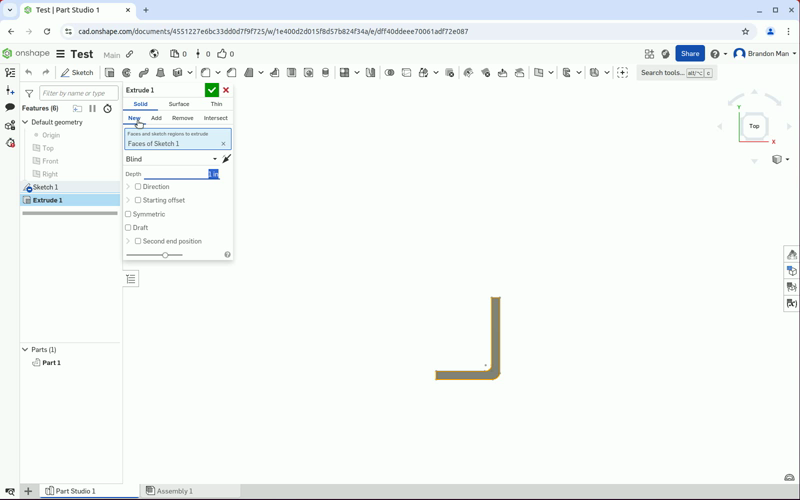
text(1.926)
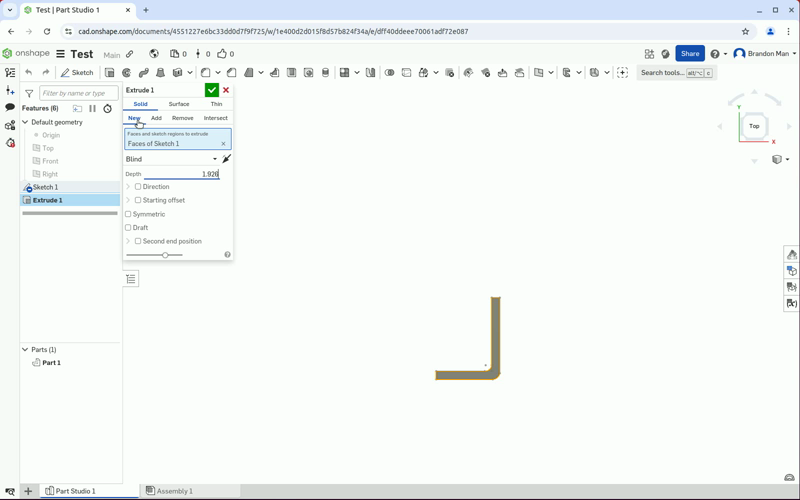
key(enter)
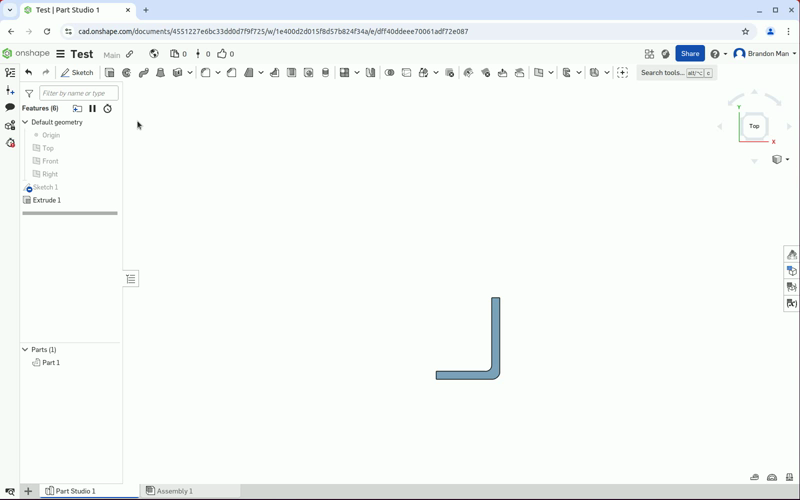
key(shift+h)
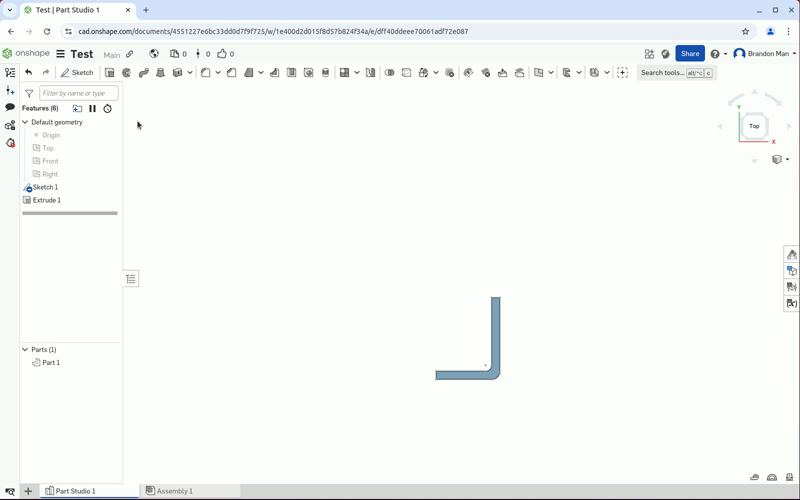
key(shift+h)
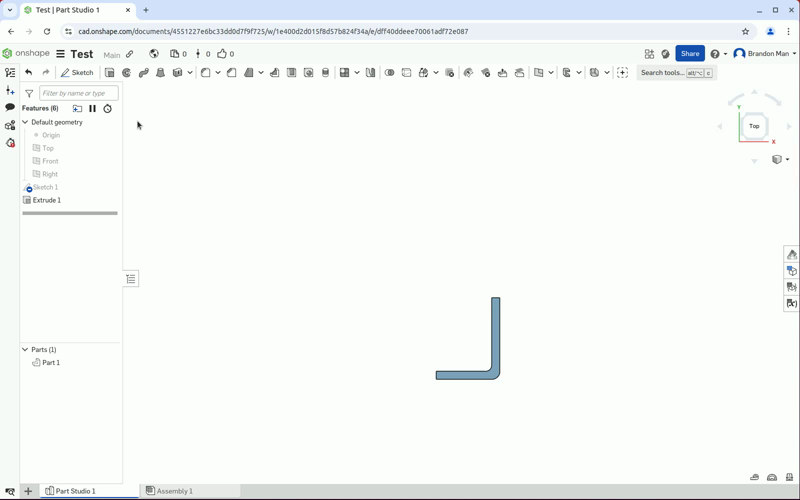
mouse_move(73, 189)
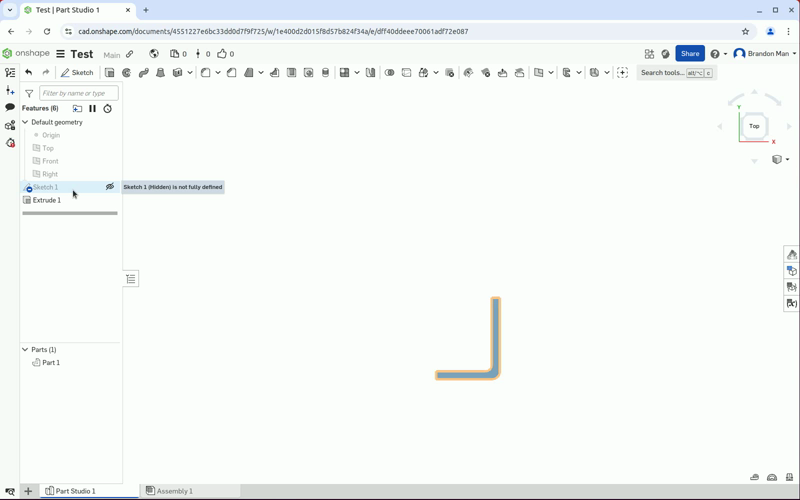
click(73, 189)
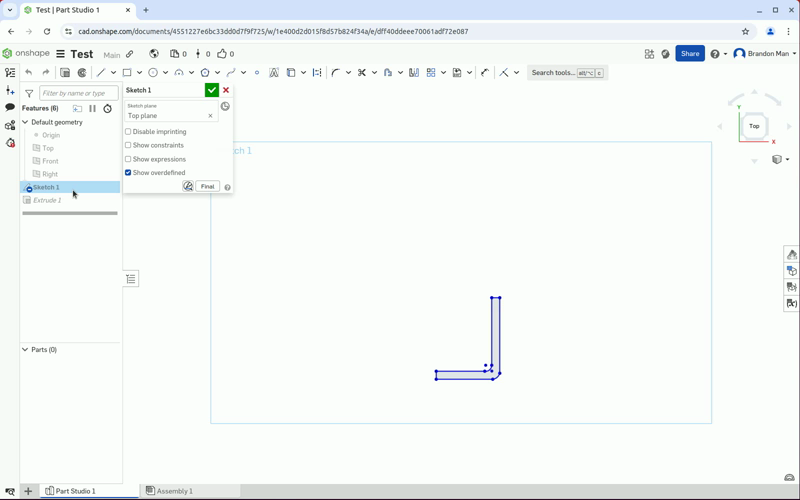
mouse_move(229, 92)
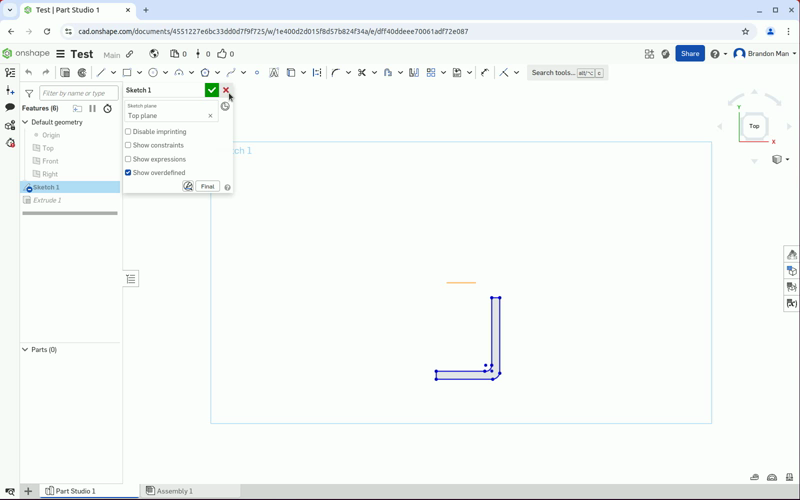
click(229, 92)
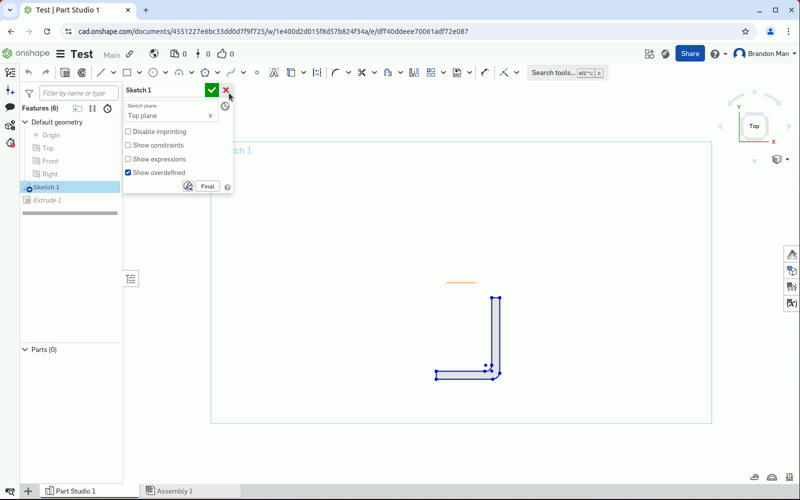
key(shift+s)
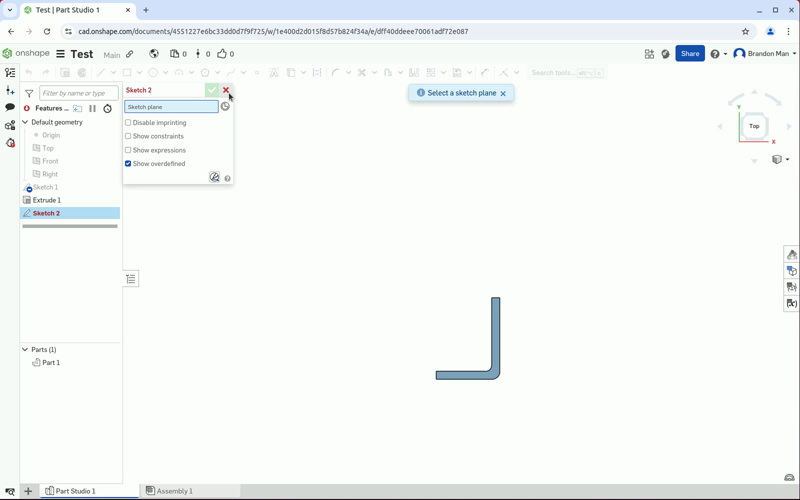
mouse_move(73, 150)
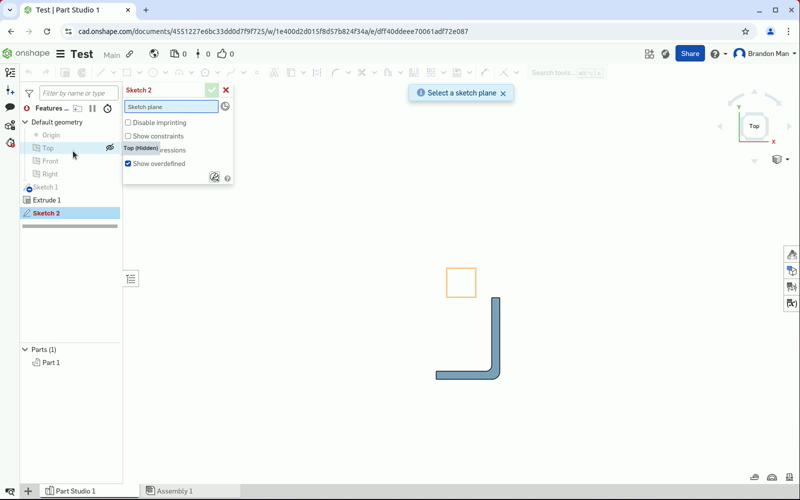
click(73, 150)
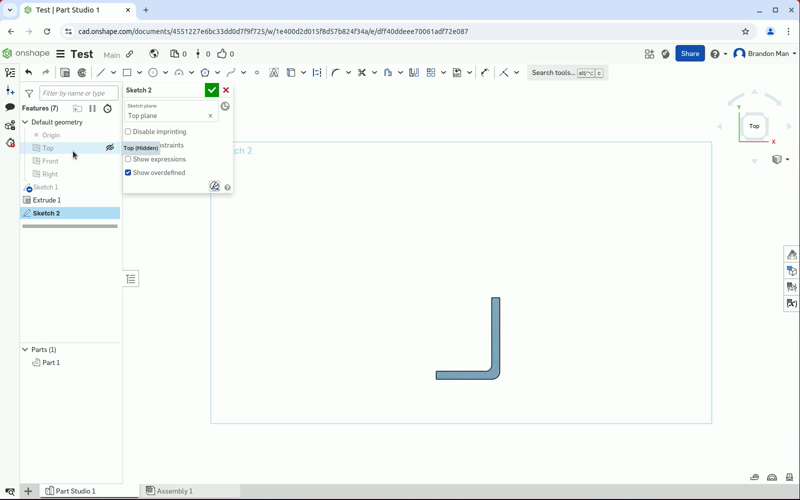
mouse_move(73, 352)
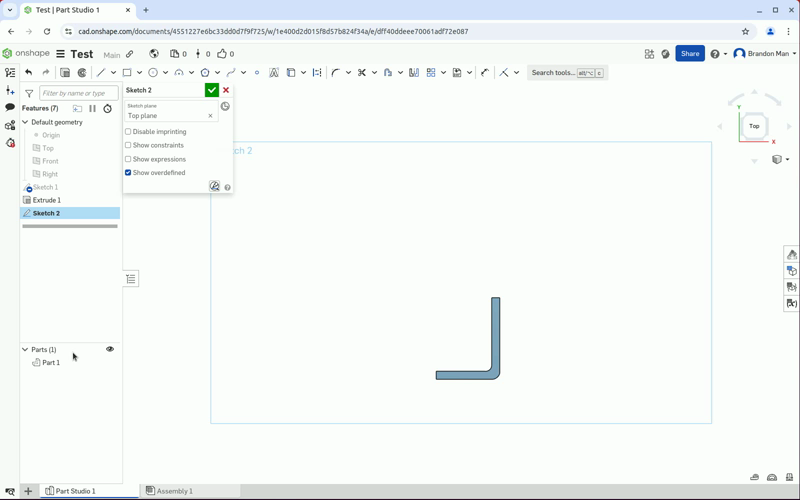
key(y)
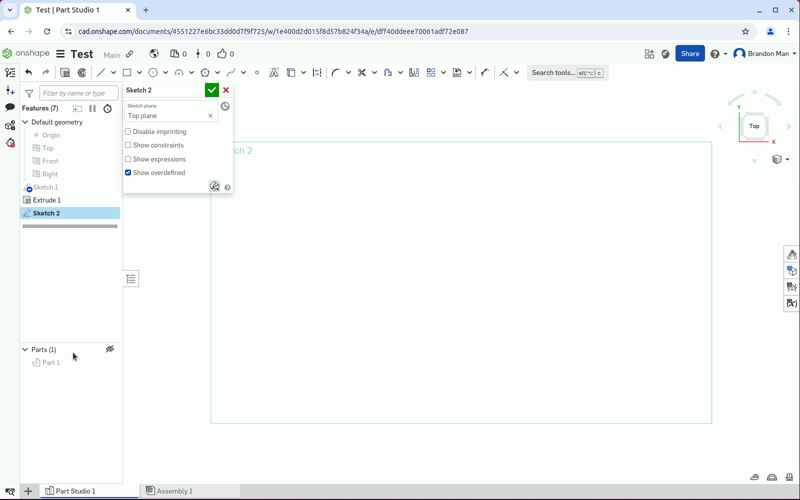
key(a)
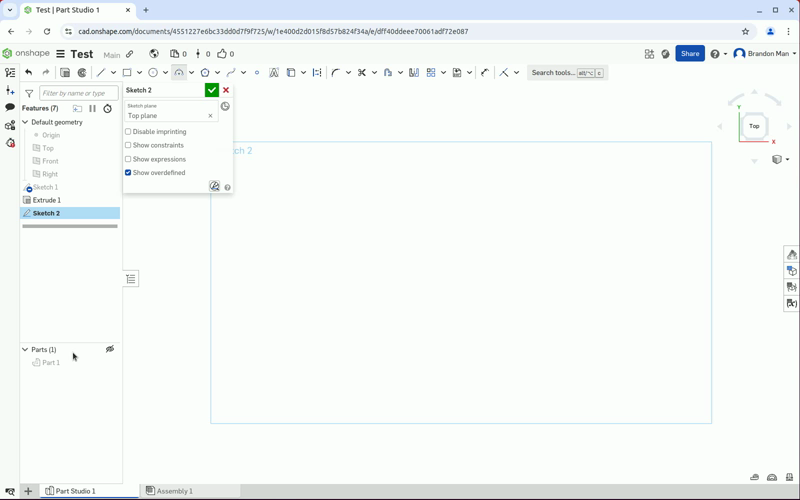
key_down(shift)
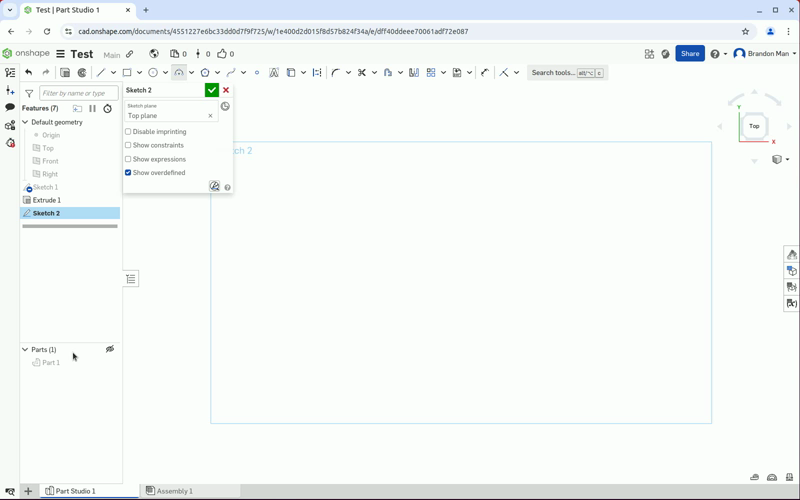
mouse_move(374, 372)
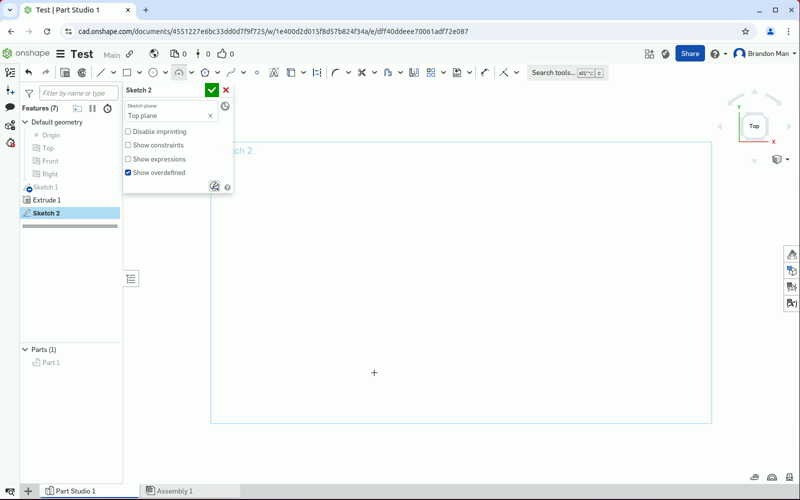
click(374, 372)
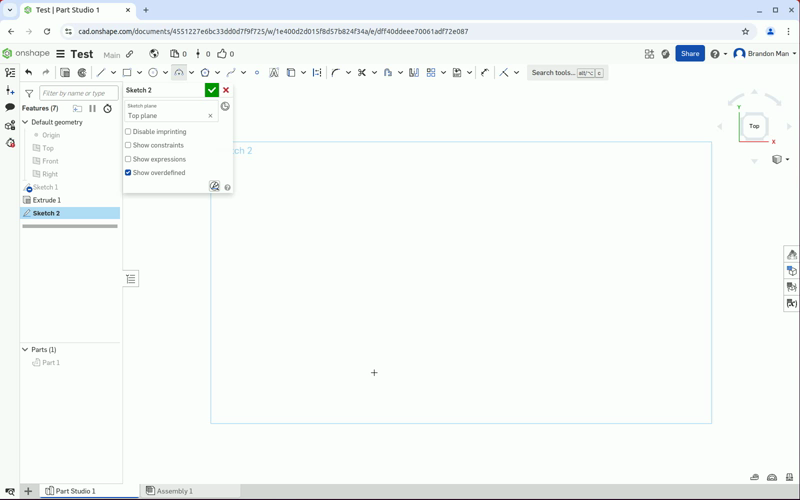
key_up(shift)
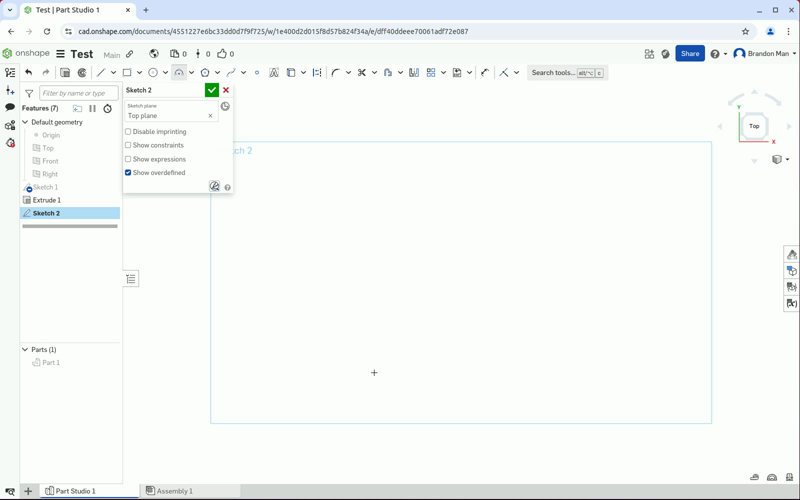
key_down(shift)
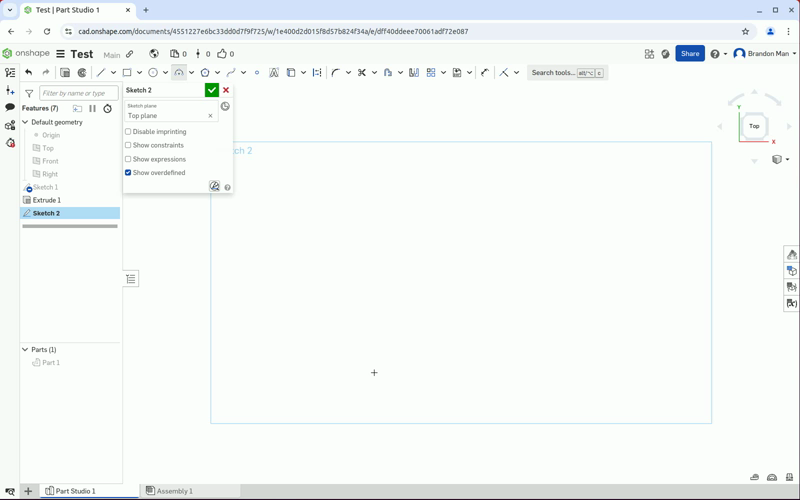
mouse_move(380, 378)
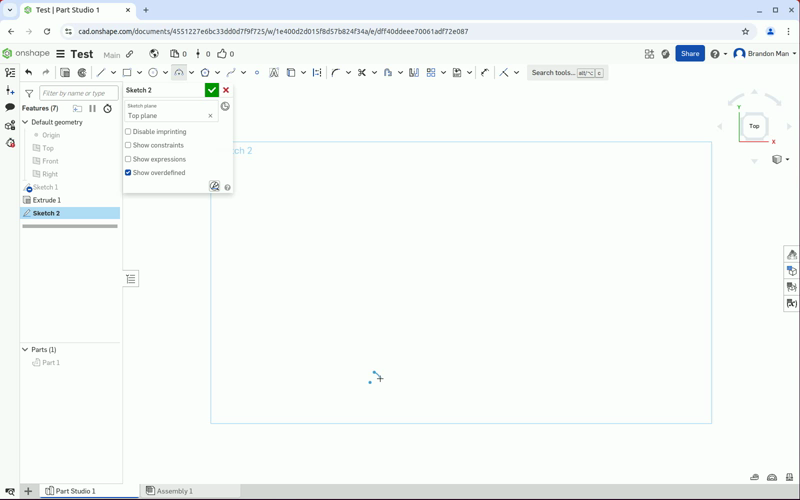
click(380, 378)
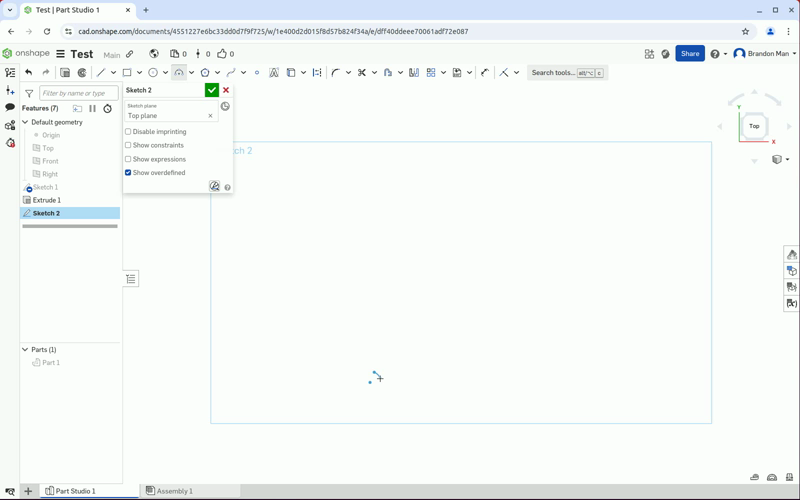
mouse_move(375, 376)
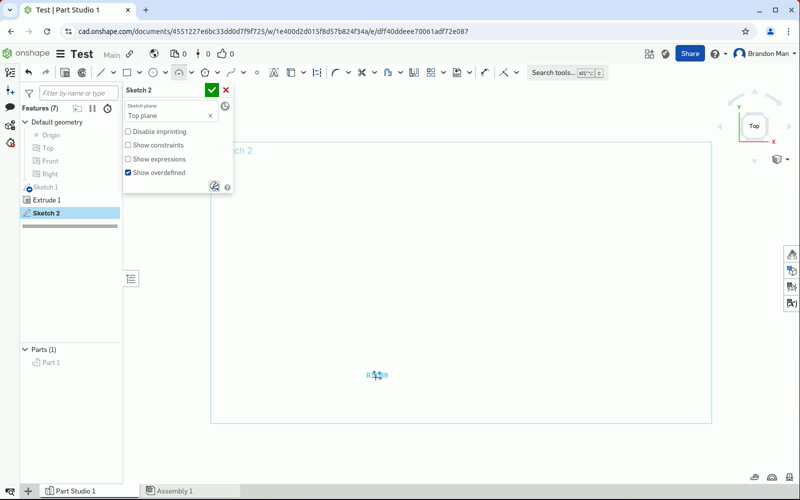
click(375, 376)
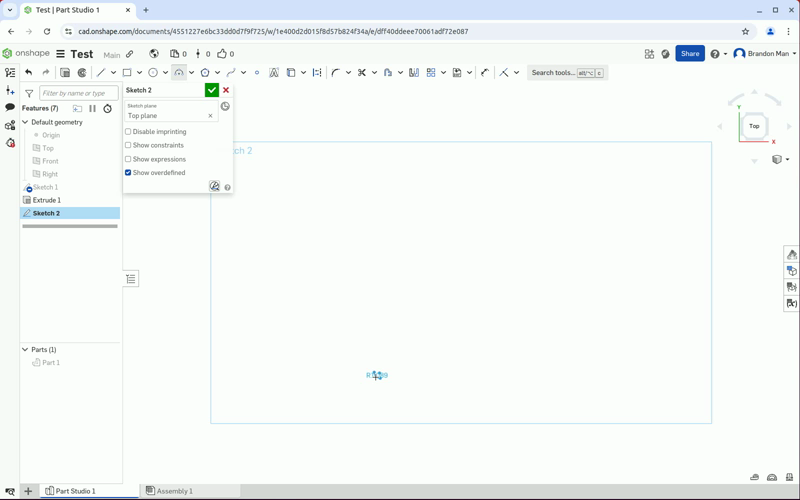
key_up(shift)
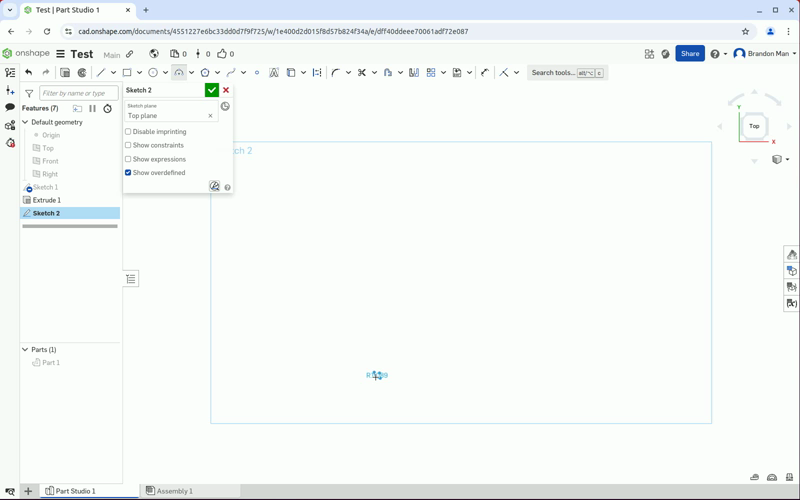
key(esc)
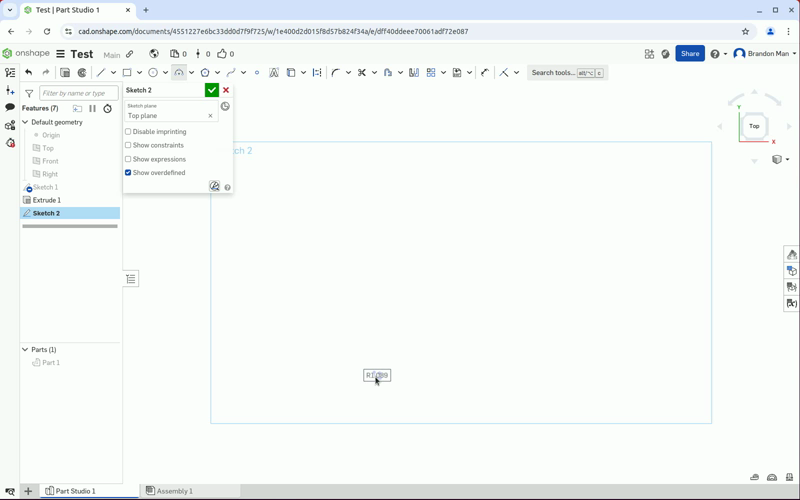
key(l)
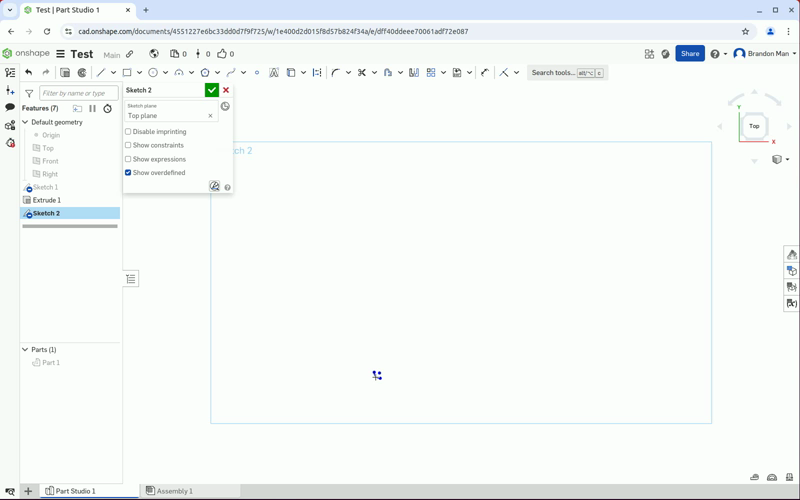
mouse_move(380, 378)
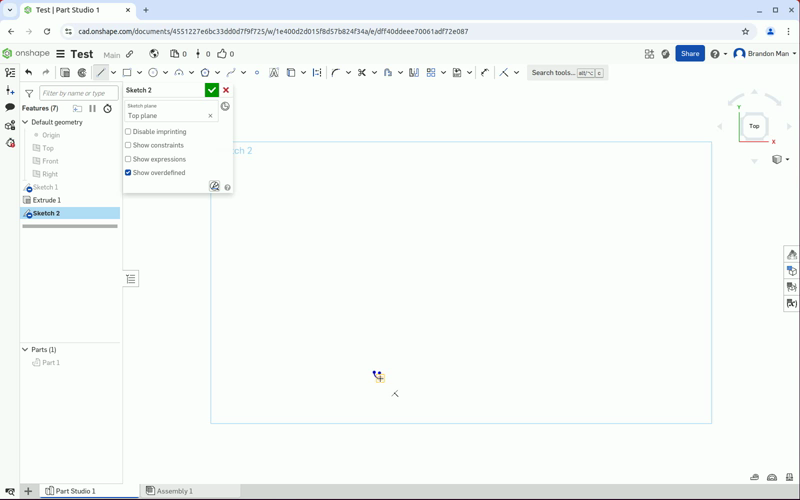
click(380, 378)
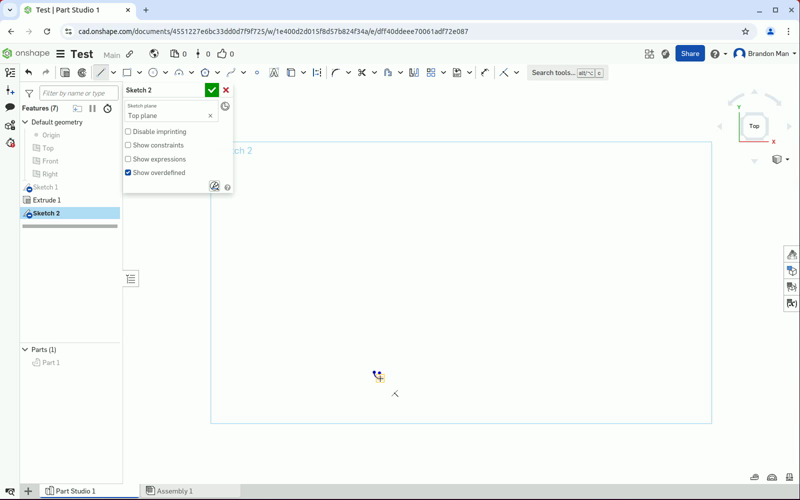
key_down(shift)
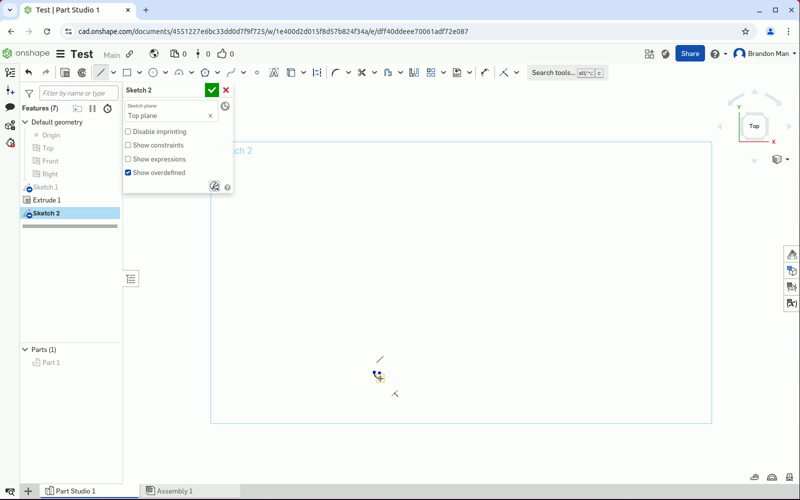
mouse_move(410, 378)
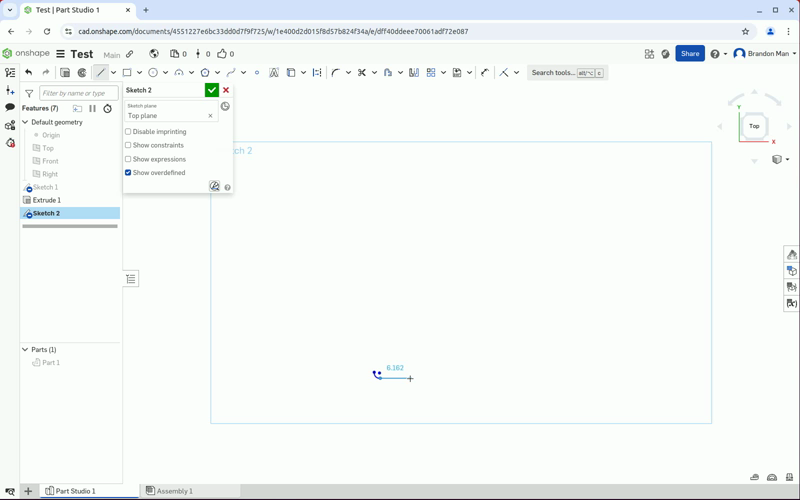
mouse_move(436, 378)
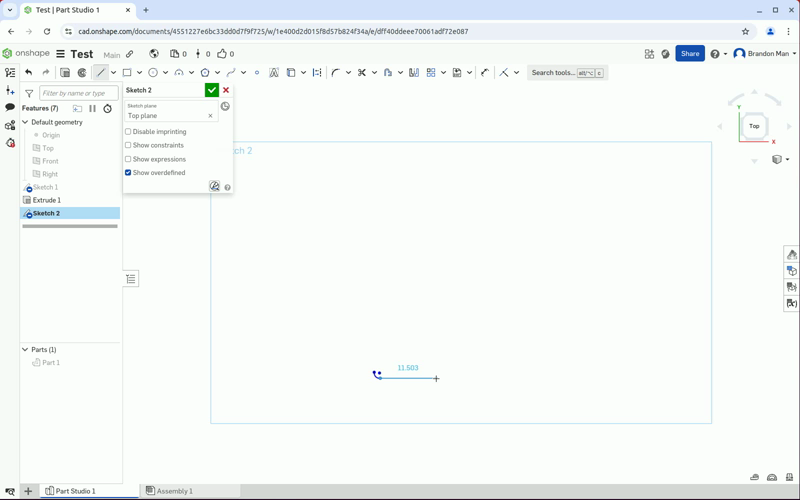
click(436, 378)
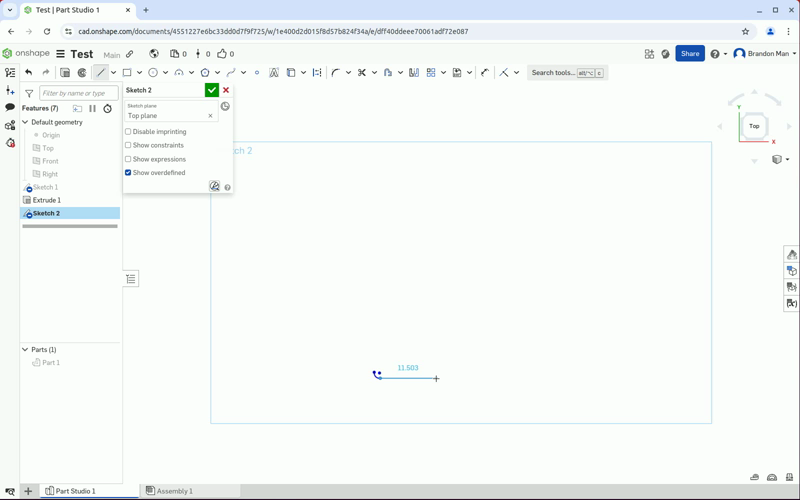
key_up(shift)
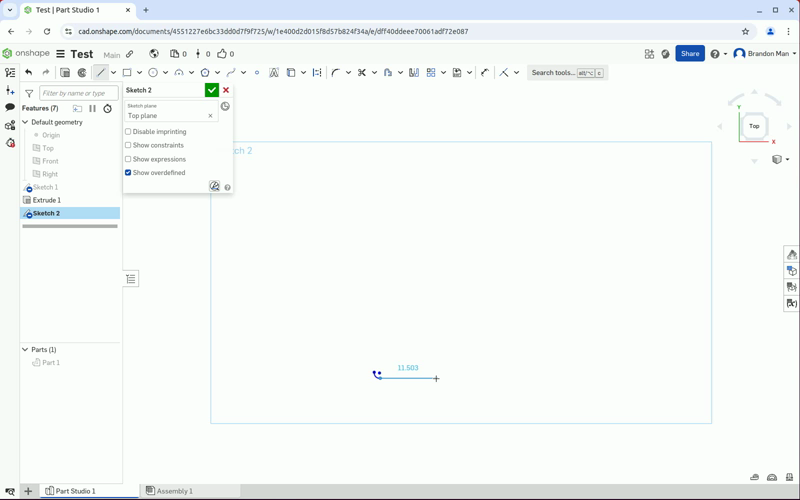
key_down(shift)
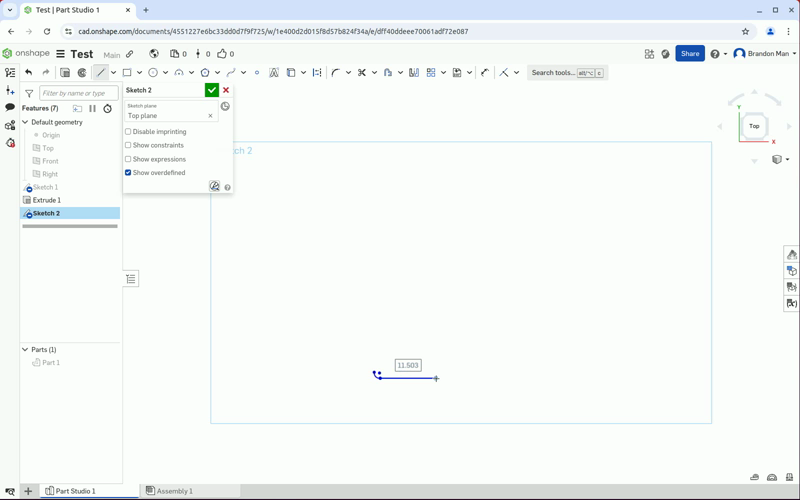
mouse_move(466, 378)
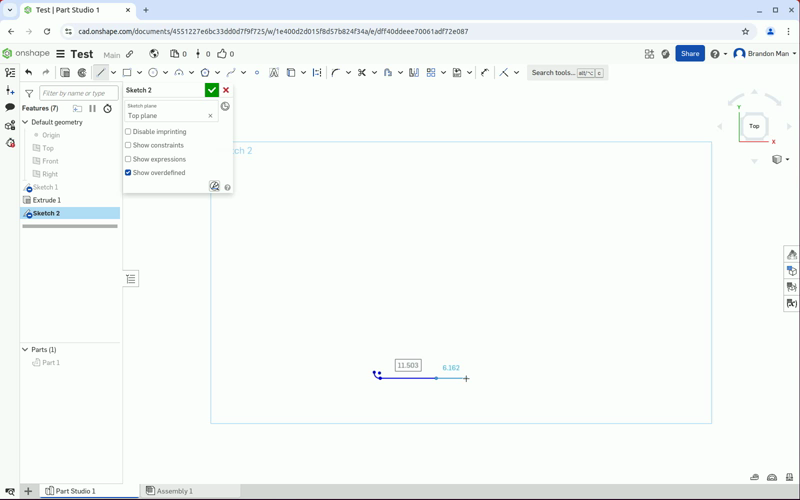
mouse_move(436, 370)
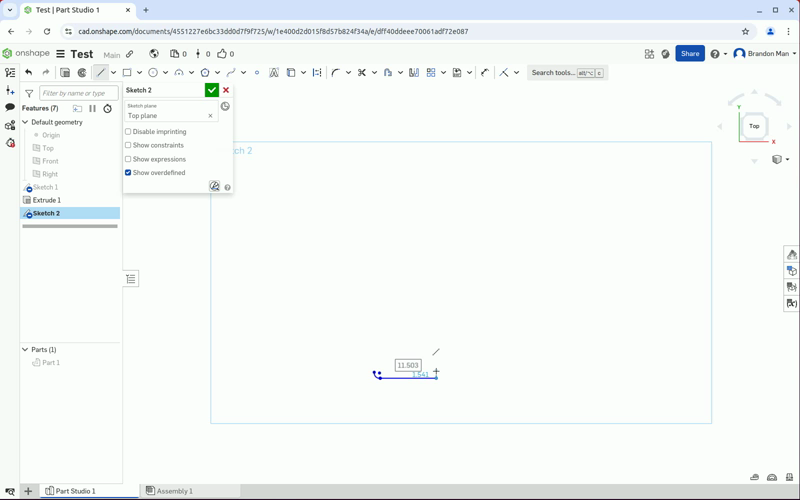
scroll(6)
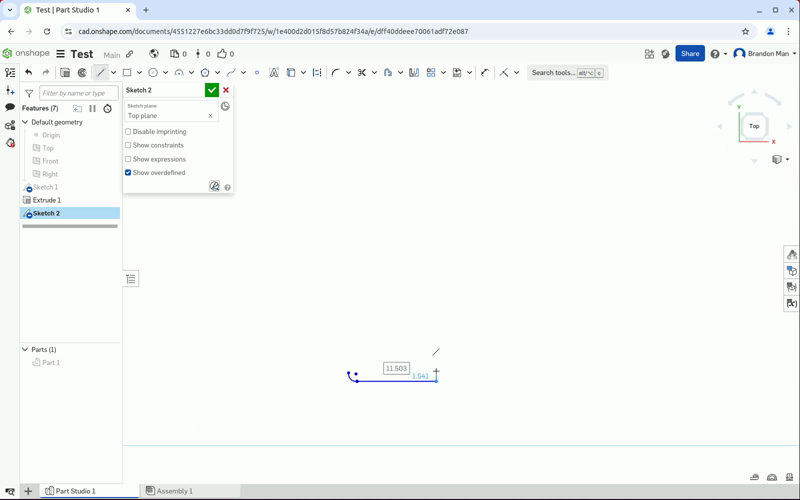
scroll(6)
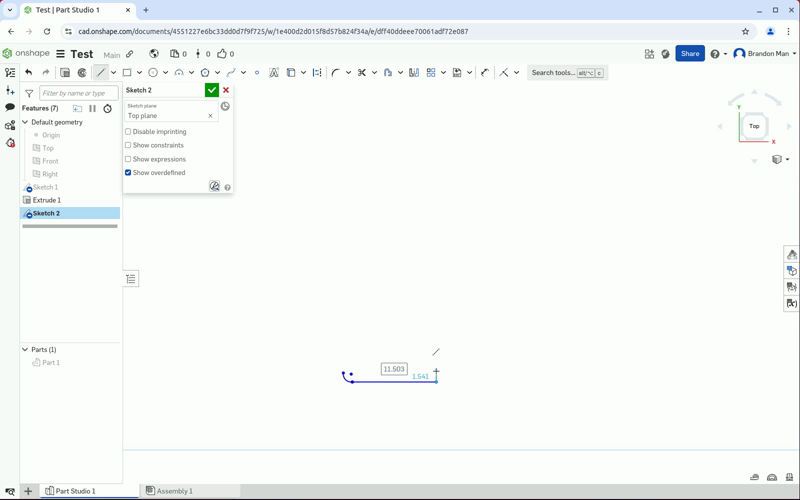
scroll(6)
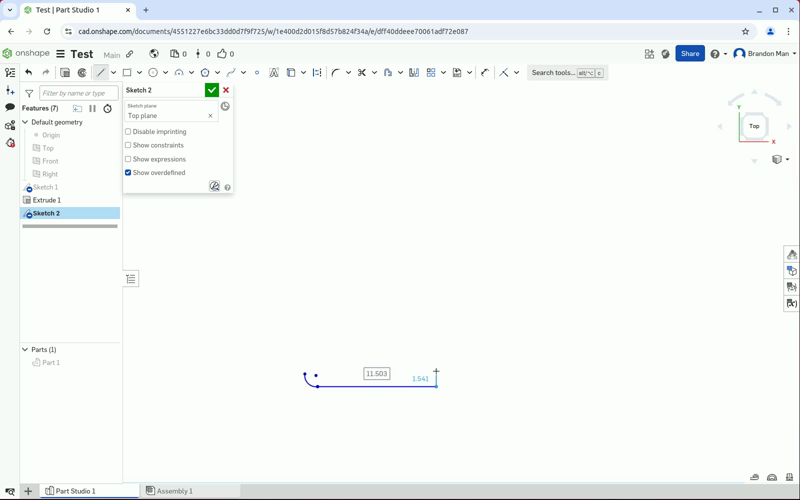
scroll(6)
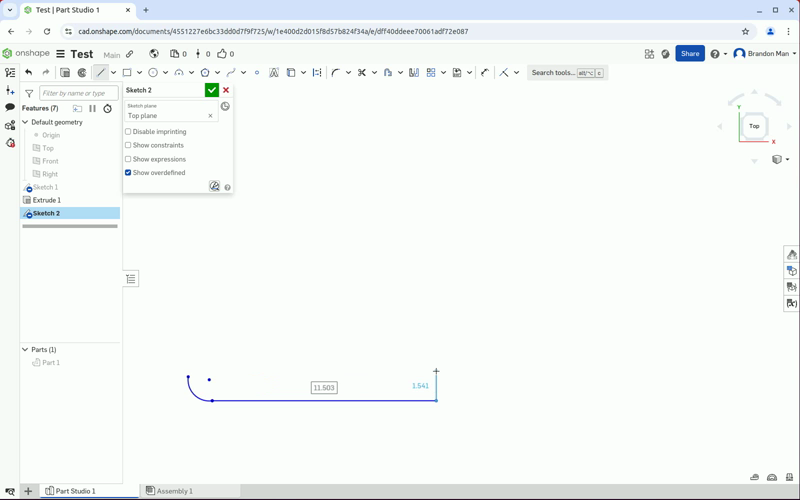
scroll(6)
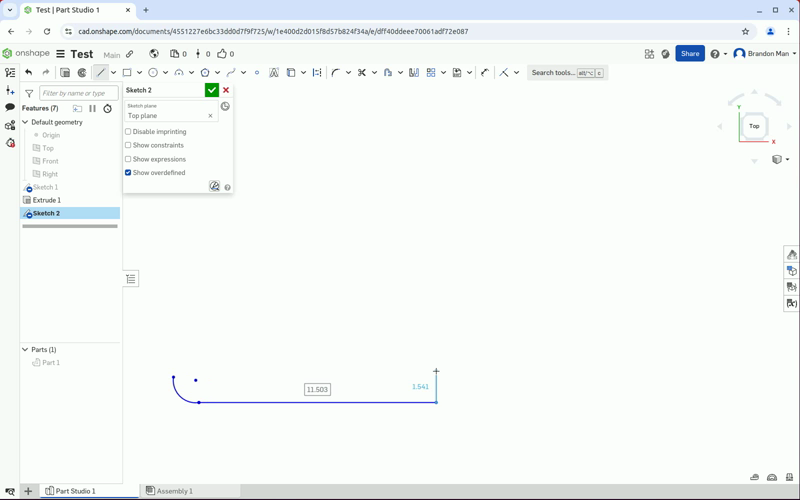
scroll(6)
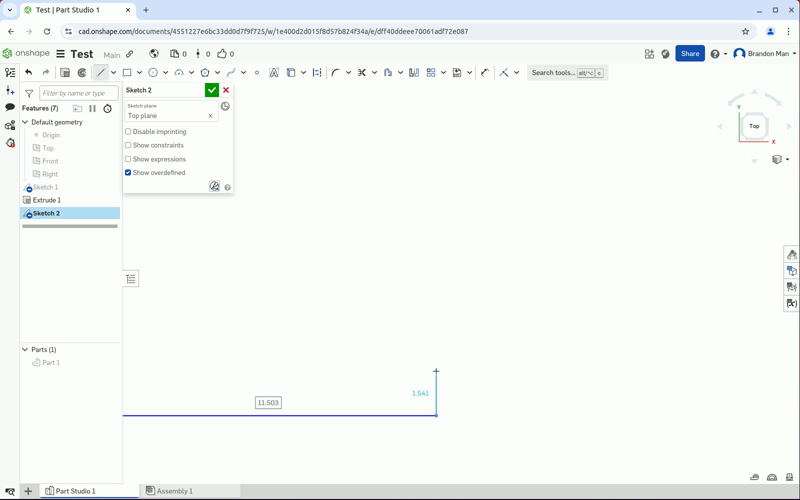
scroll(6)
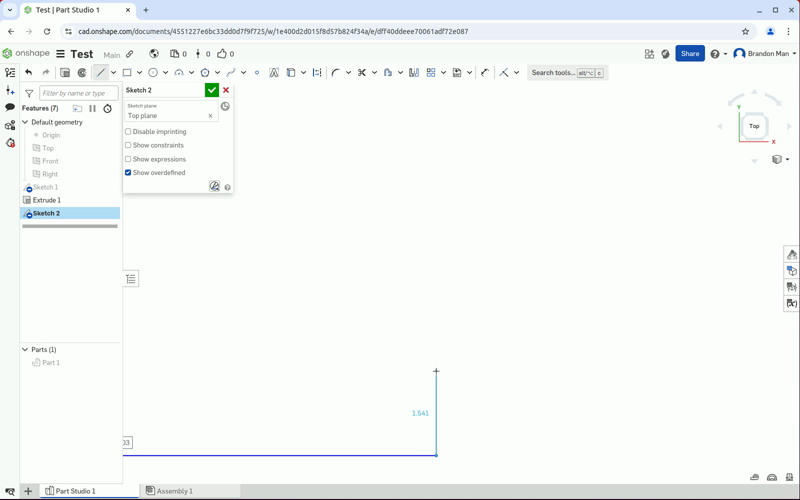
click(436, 370)
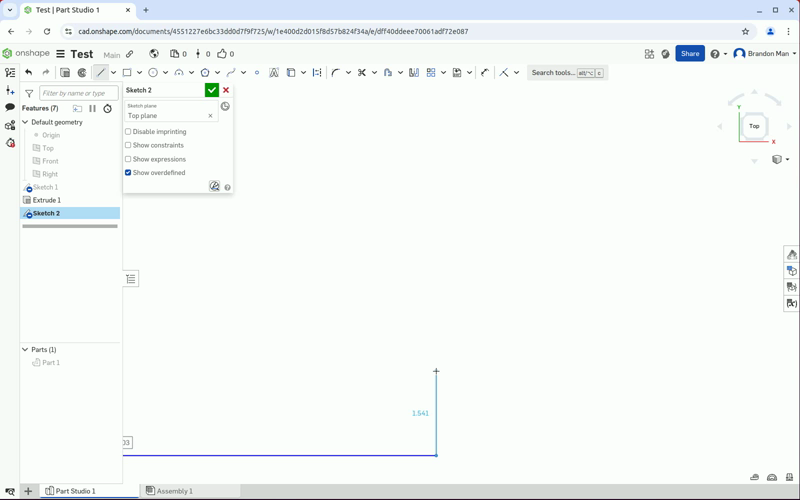
scroll(-6)
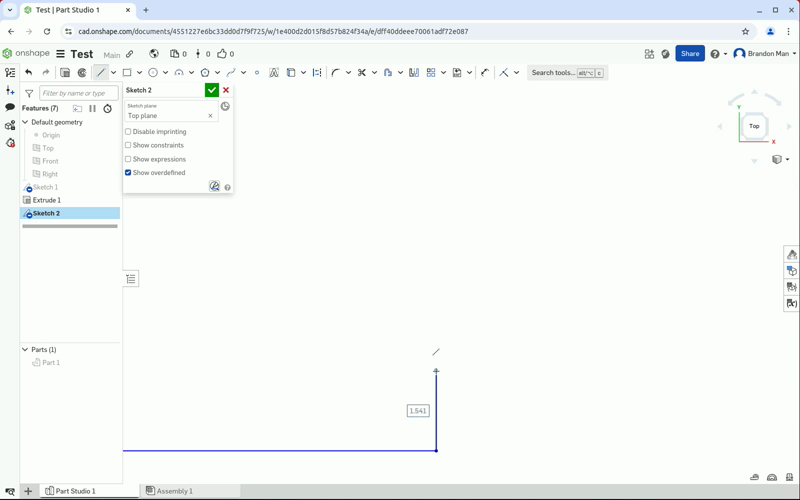
scroll(-6)
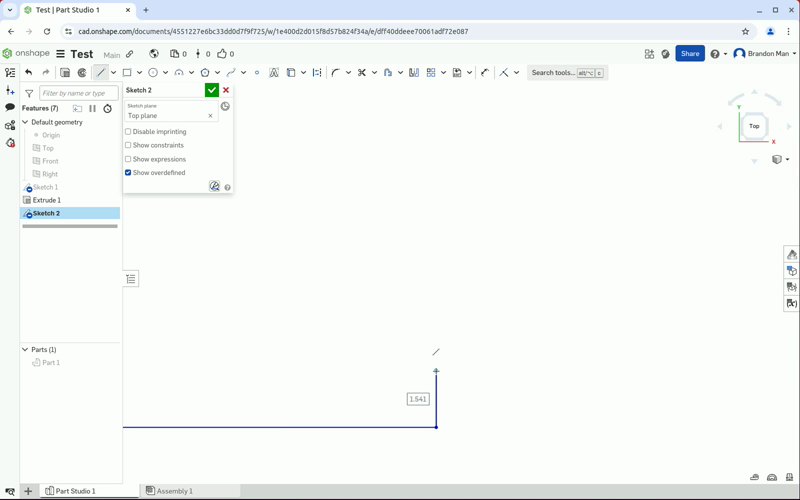
scroll(-6)
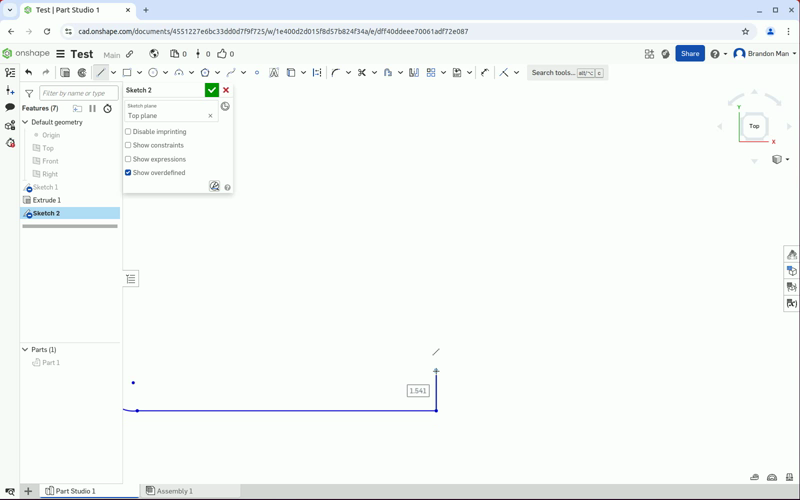
scroll(-6)
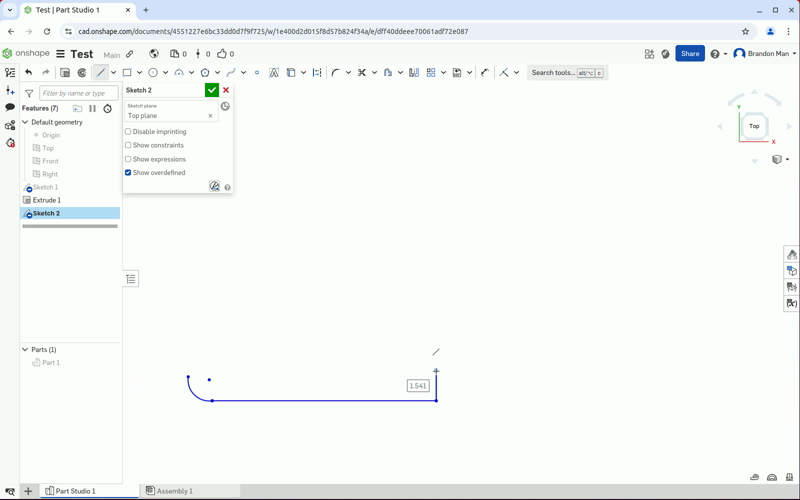
scroll(-6)
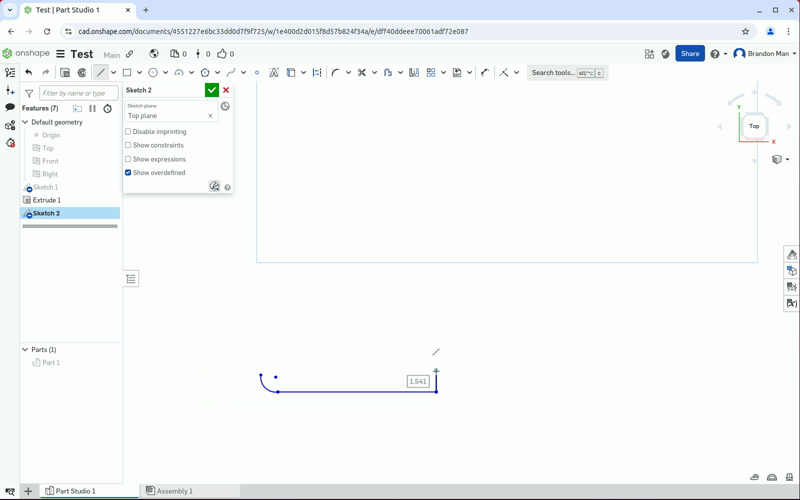
scroll(-6)
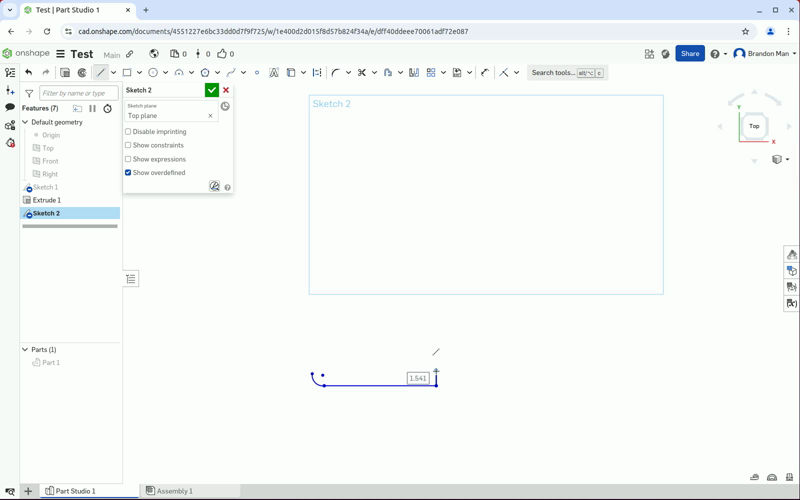
scroll(-6)
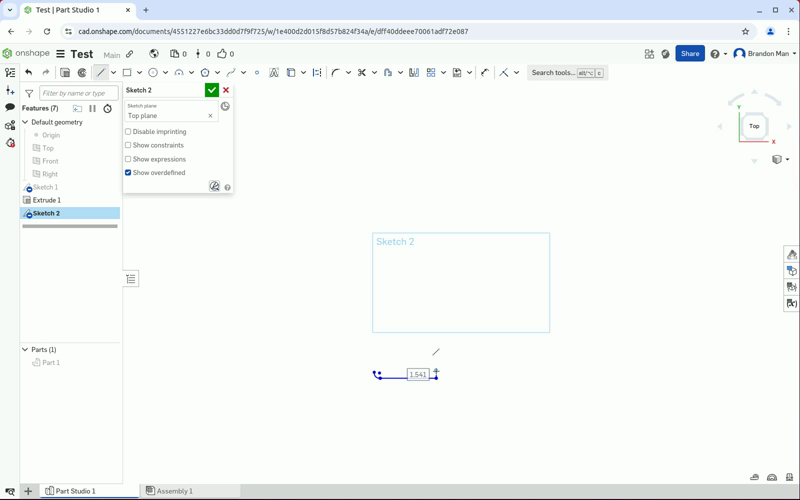
key_up(shift)
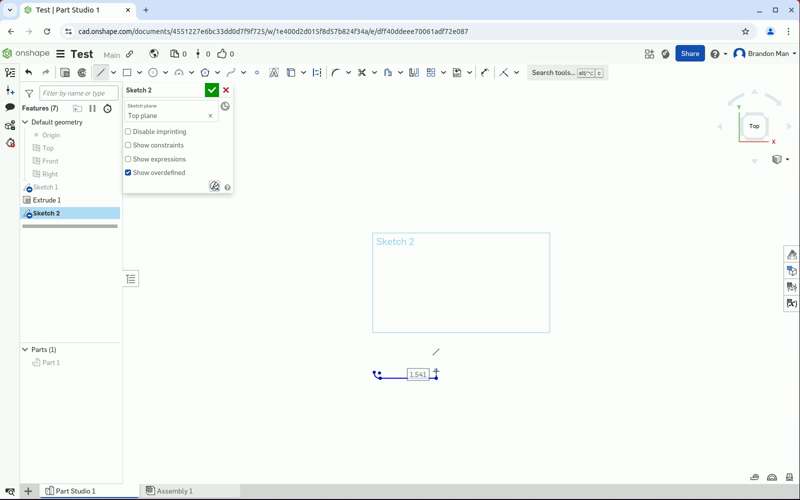
key_down(shift)
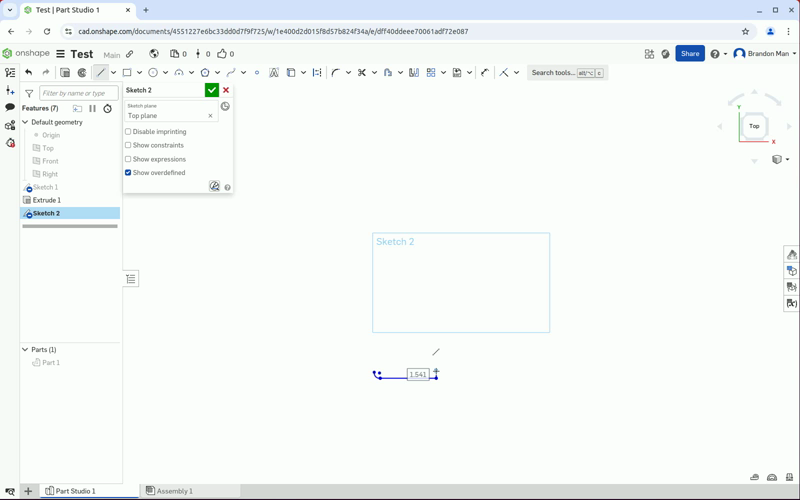
mouse_move(466, 370)
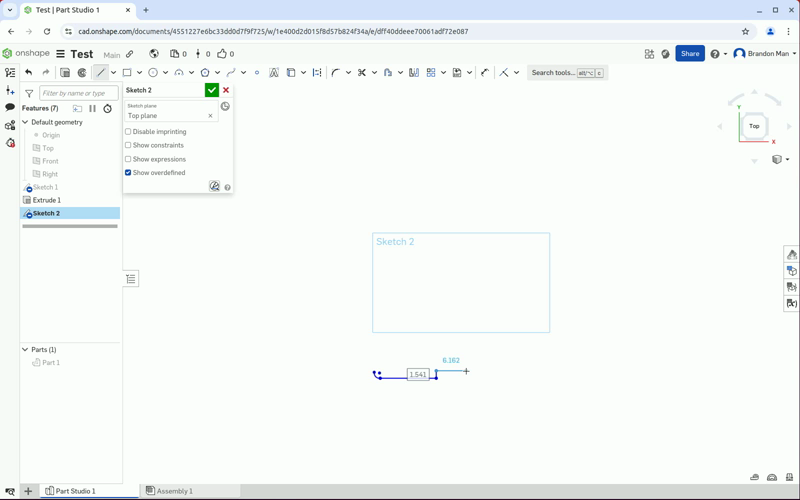
mouse_move(388, 370)
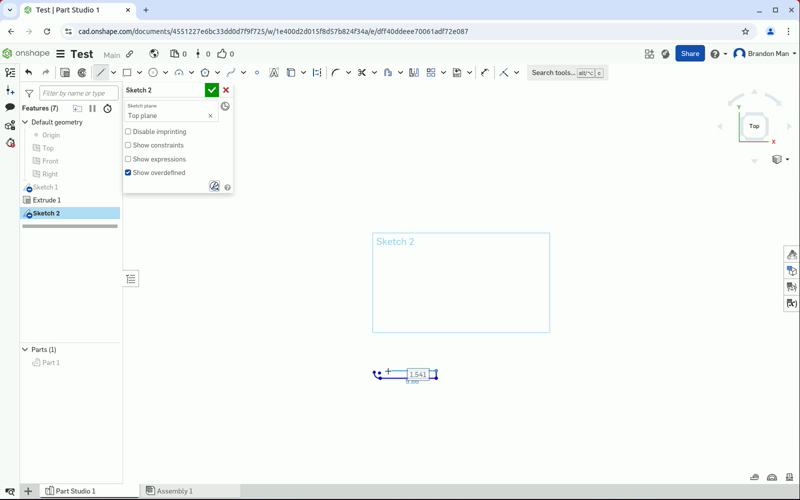
click(388, 370)
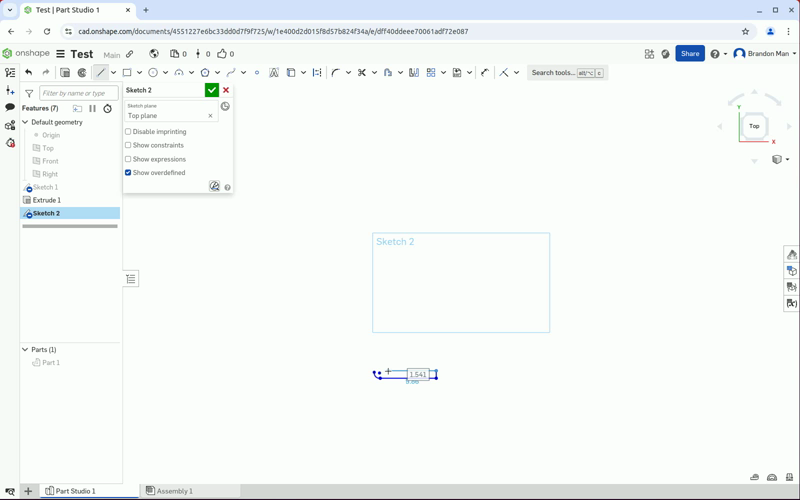
key_up(shift)
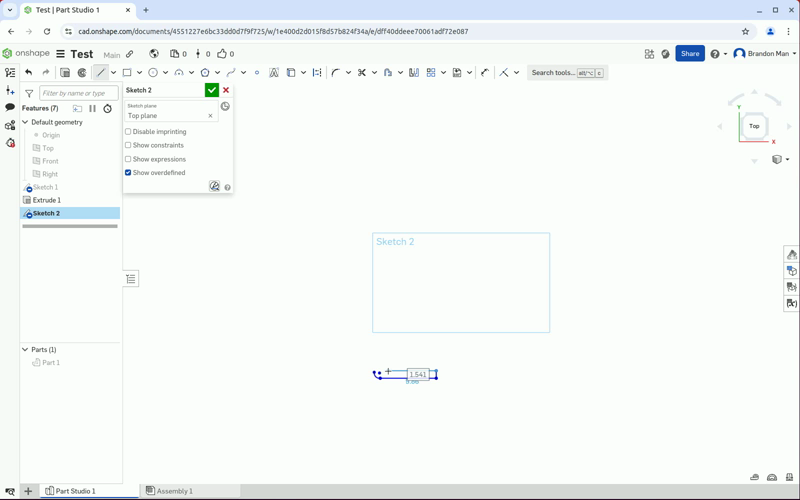
key(esc)
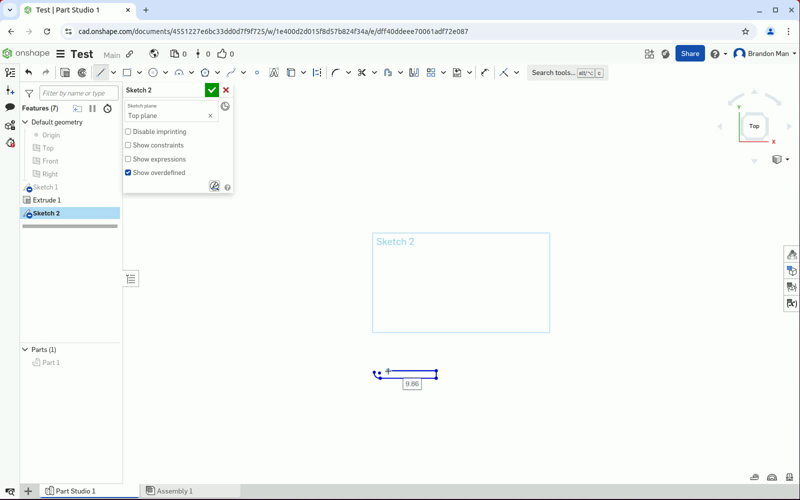
key(a)
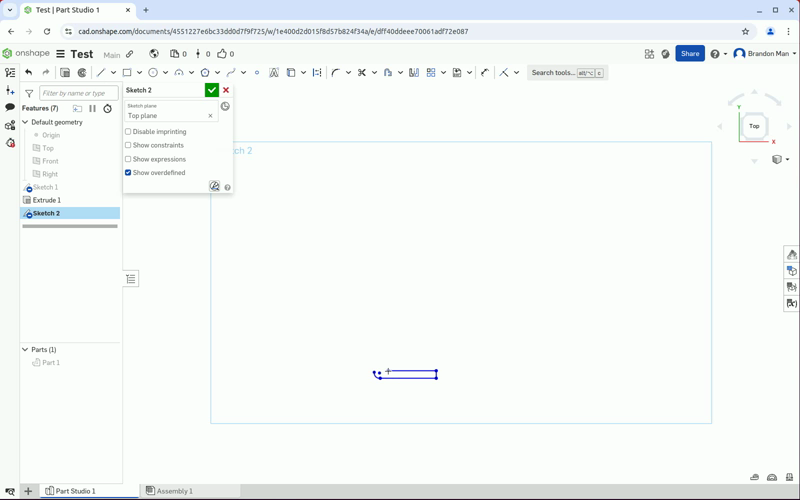
mouse_move(388, 370)
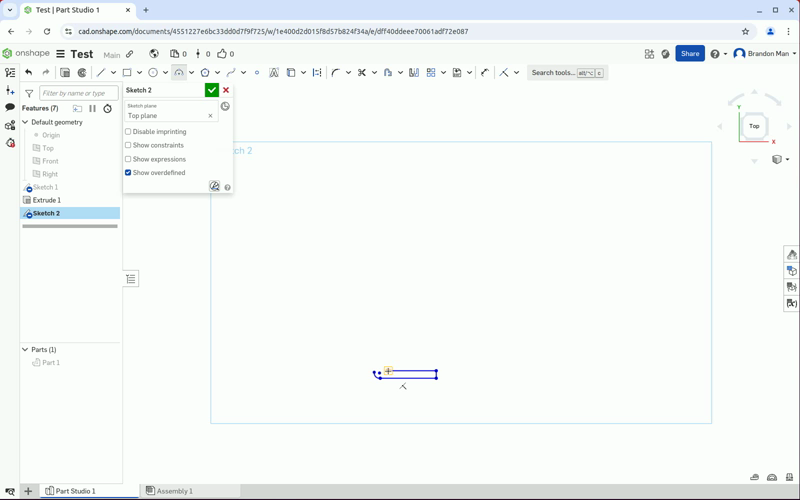
click(388, 370)
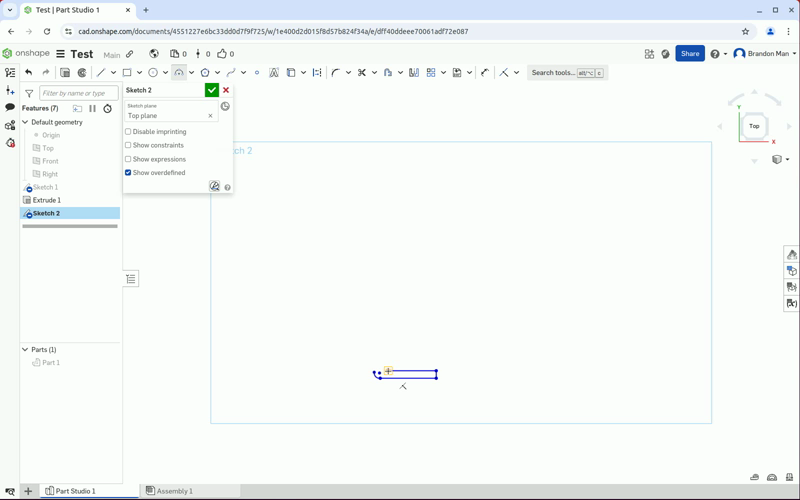
key_down(shift)
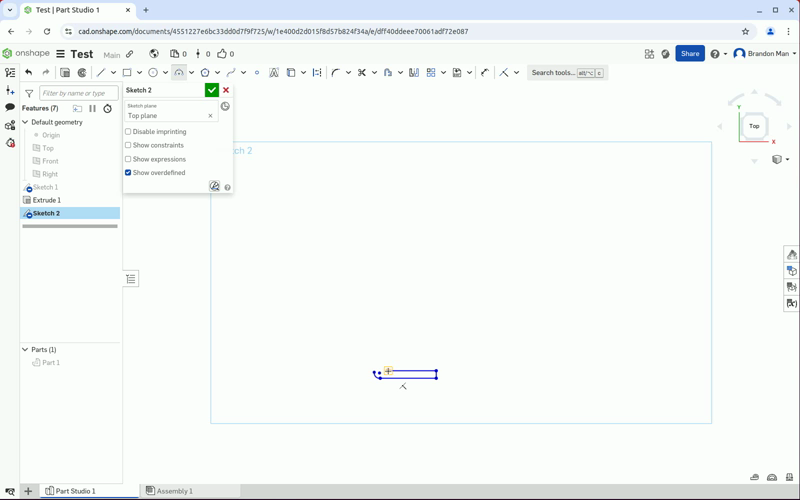
mouse_move(381, 364)
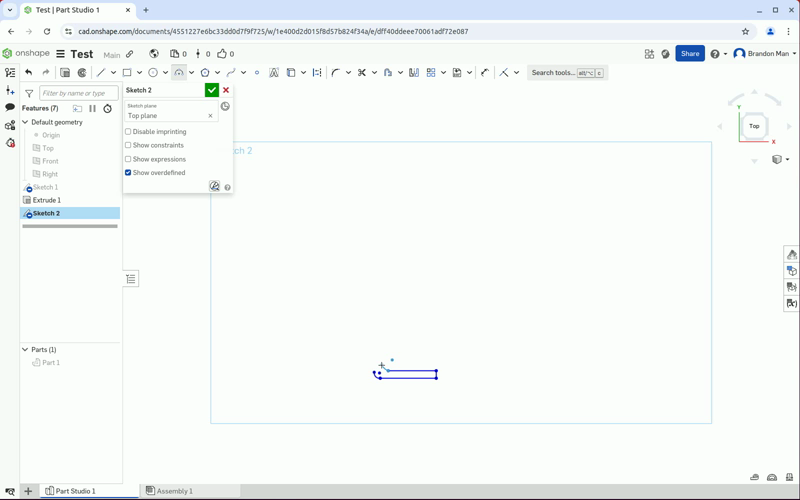
click(381, 364)
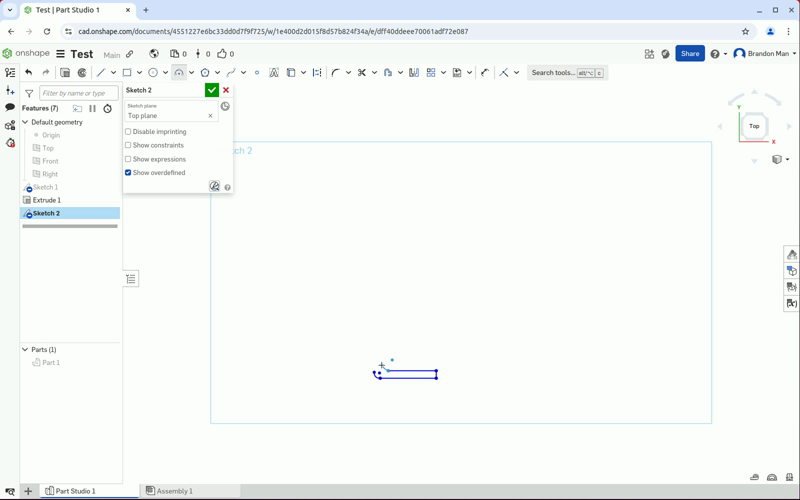
mouse_move(383, 369)
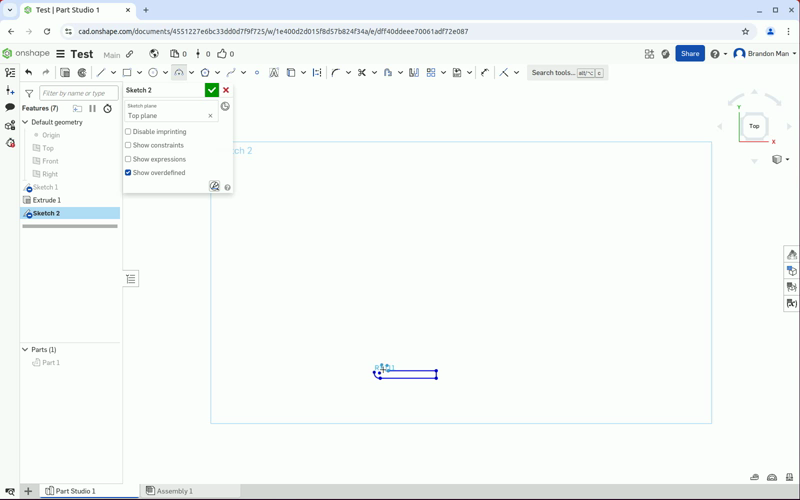
scroll(6)
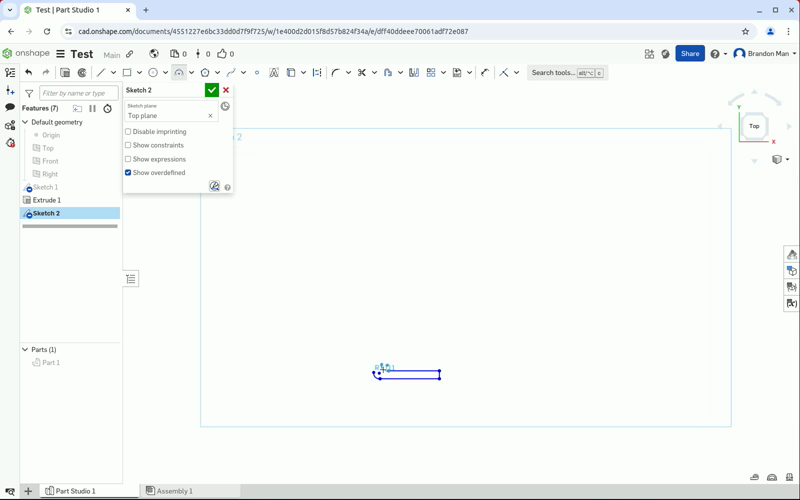
scroll(6)
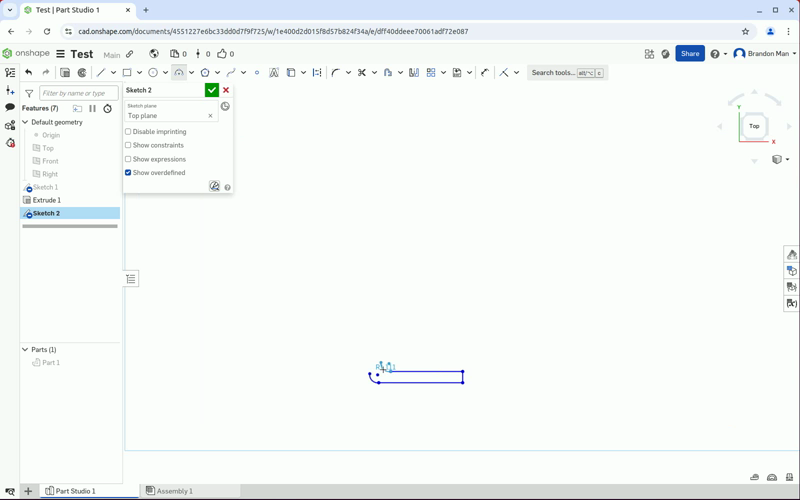
scroll(6)
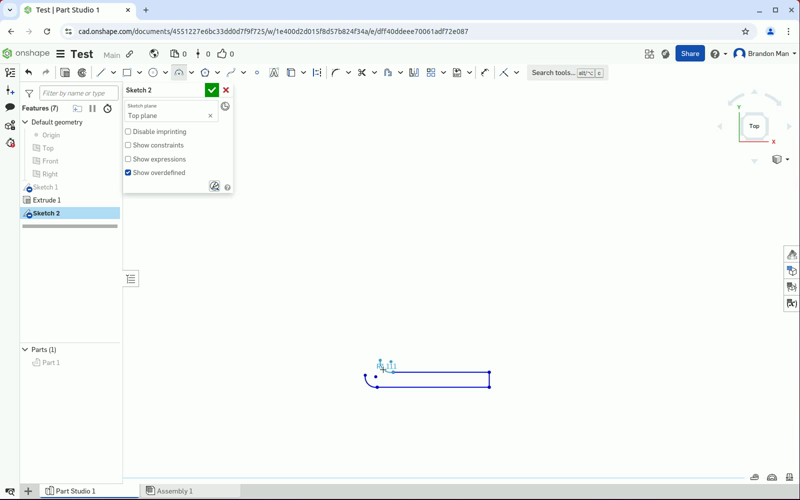
scroll(6)
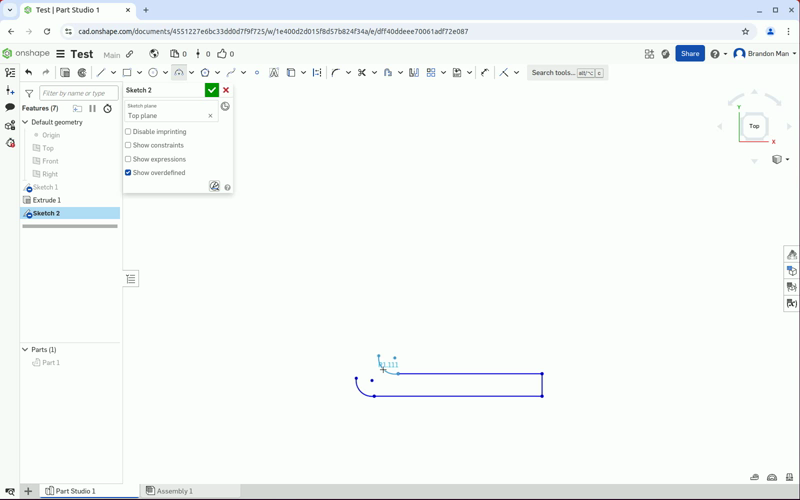
scroll(6)
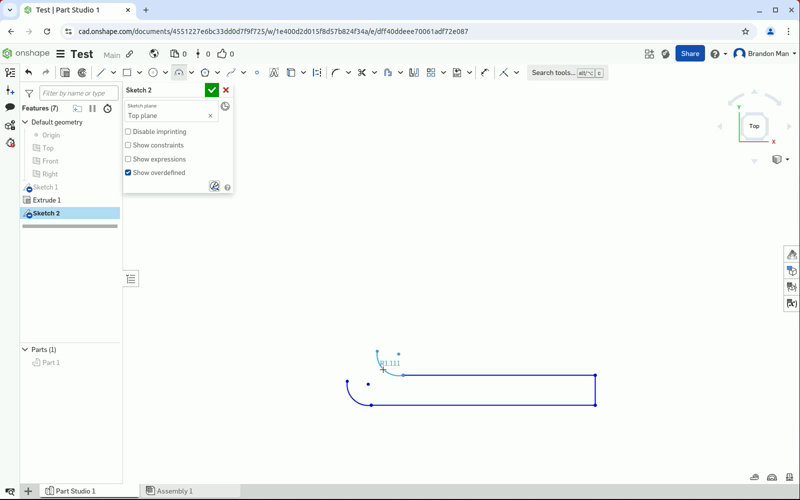
scroll(6)
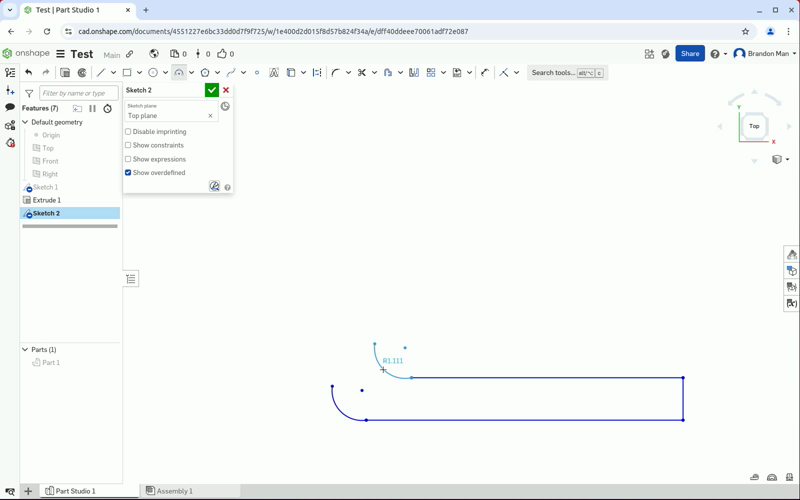
scroll(6)
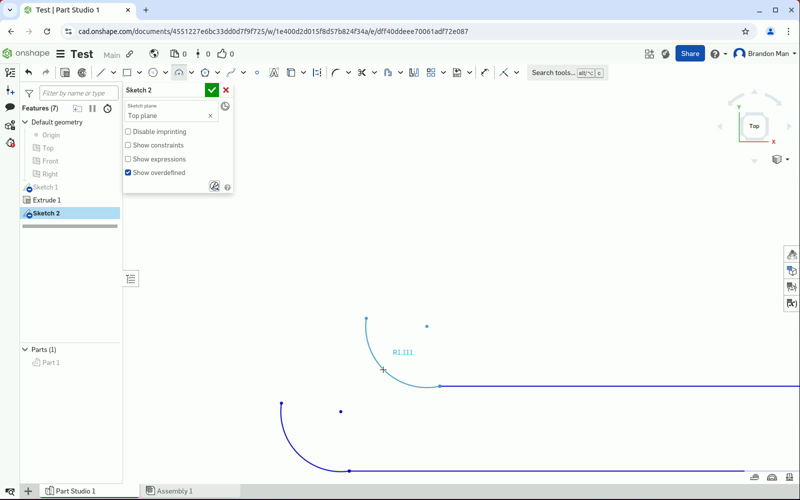
click(383, 369)
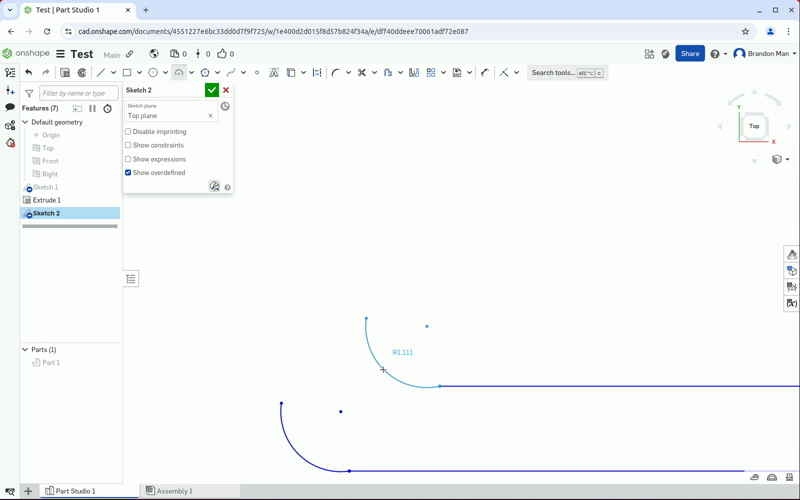
scroll(-6)
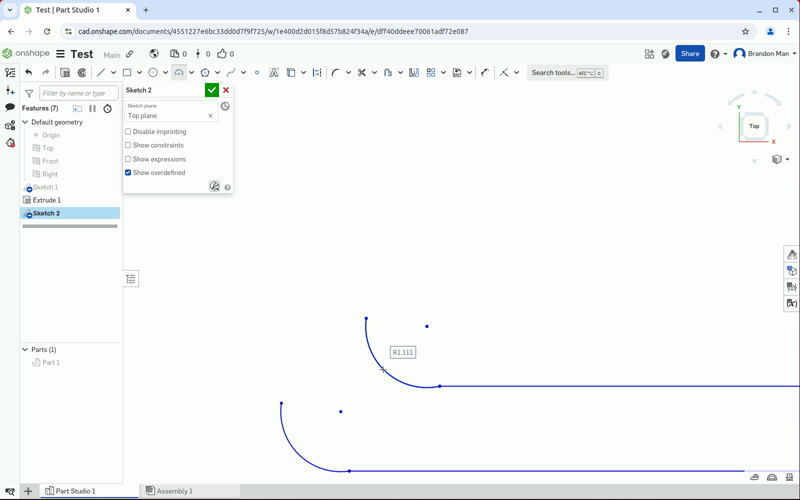
scroll(-6)
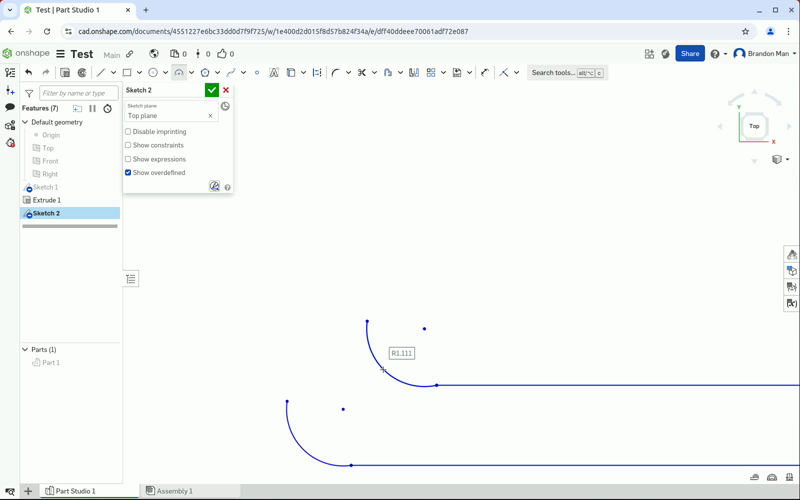
scroll(-6)
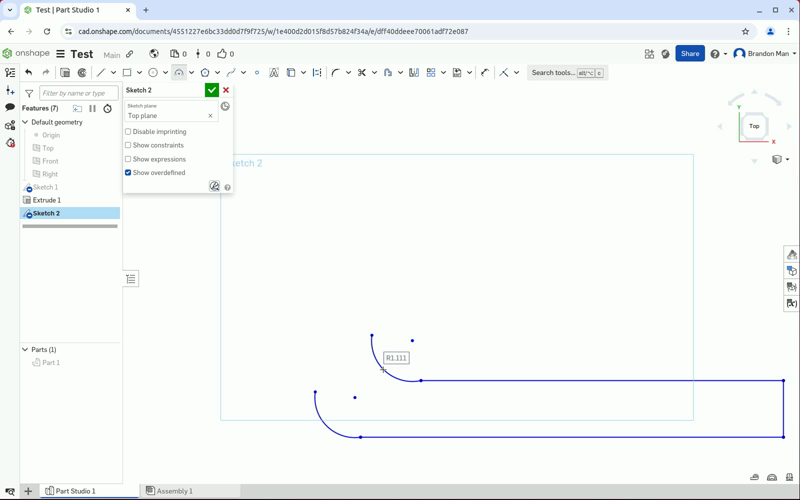
scroll(-6)
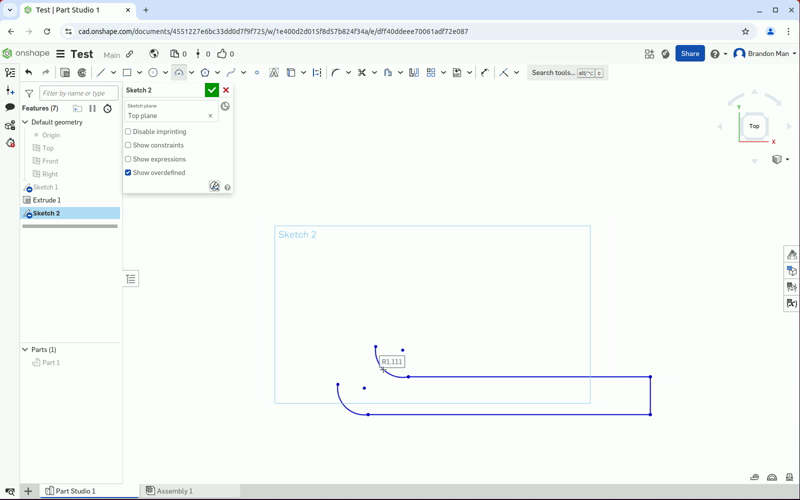
scroll(-6)
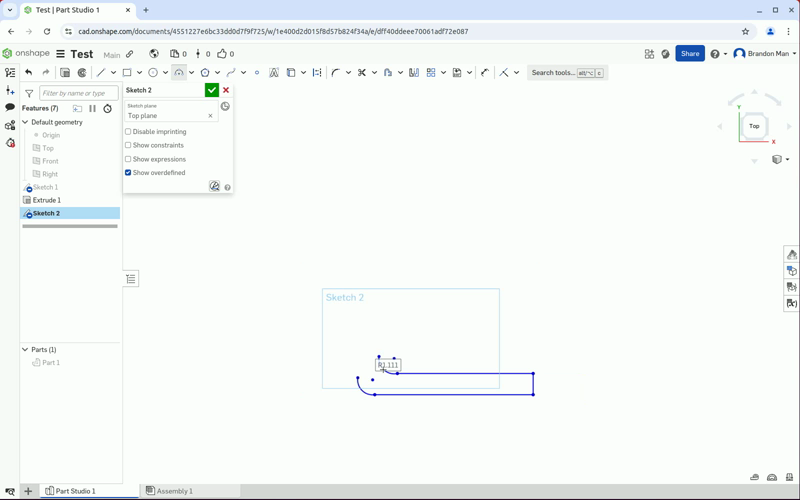
scroll(-6)
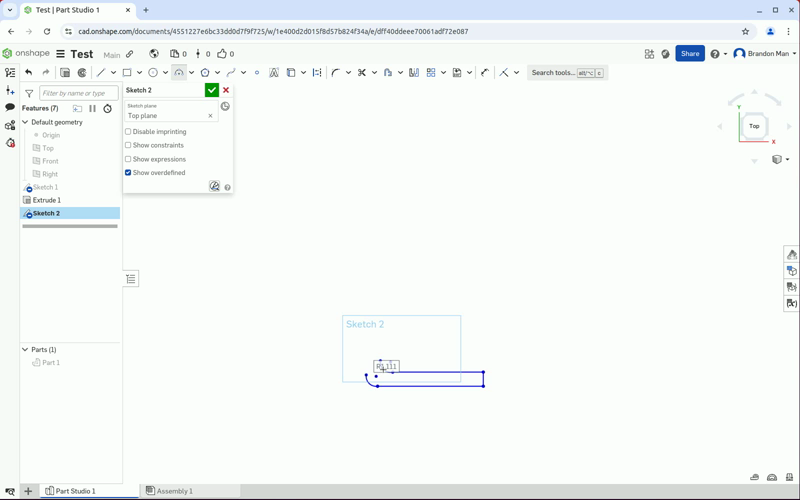
scroll(-6)
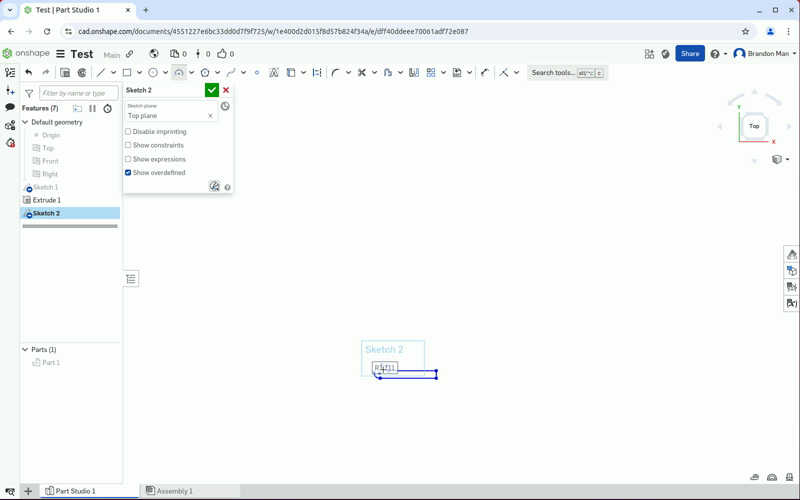
key_up(shift)
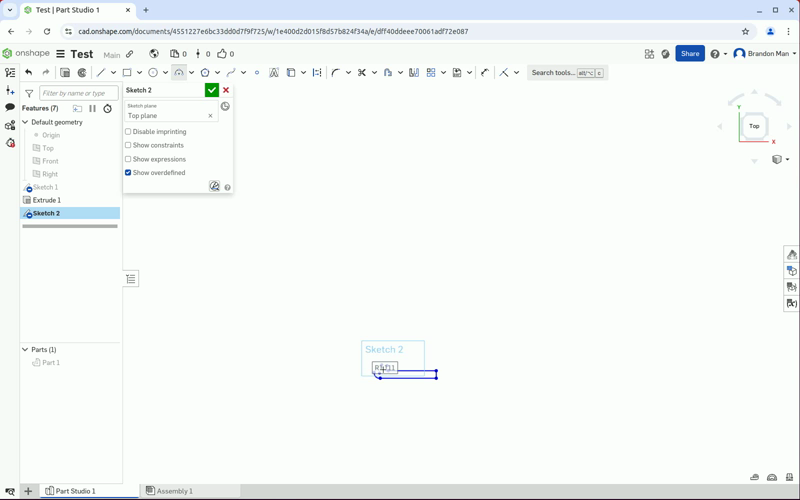
key(esc)
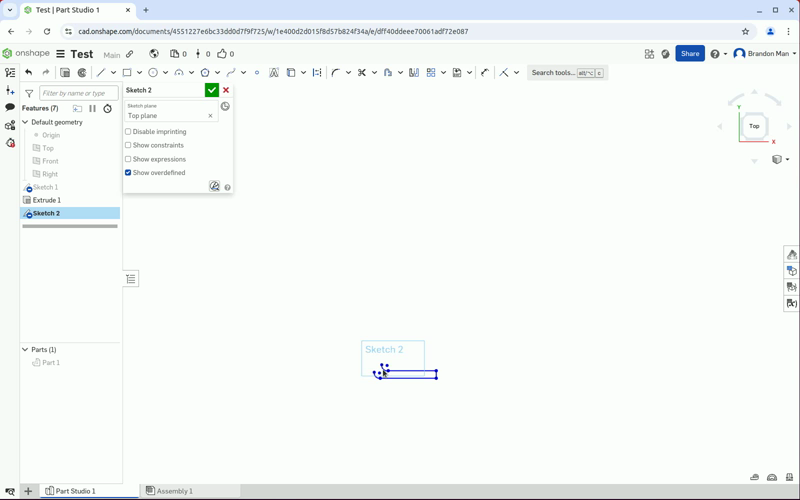
key(l)
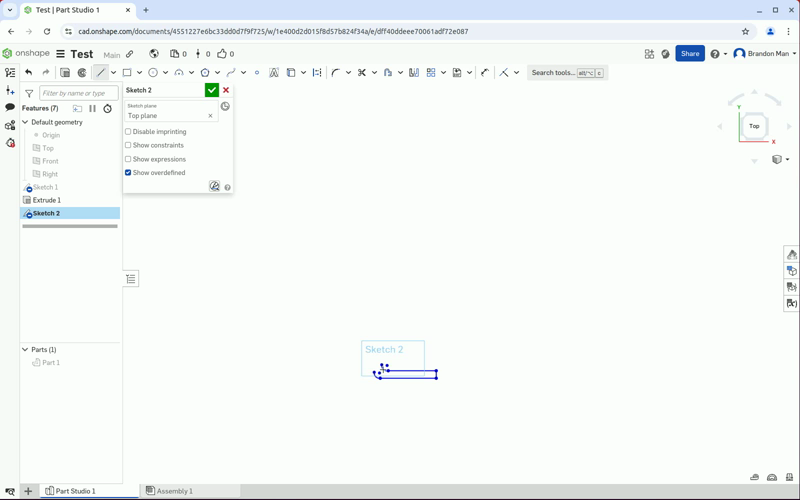
mouse_move(381, 364)
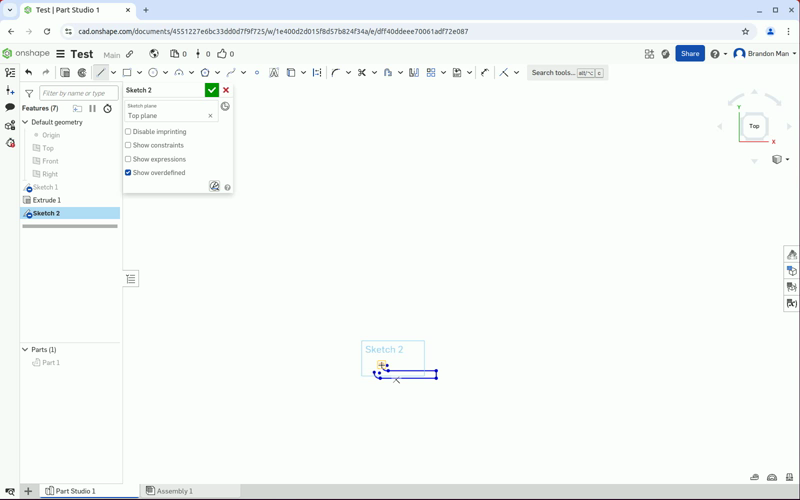
click(381, 364)
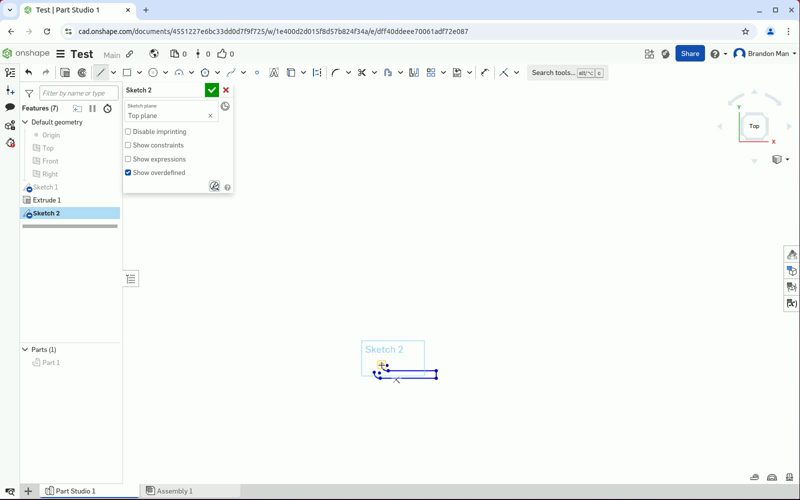
key_down(shift)
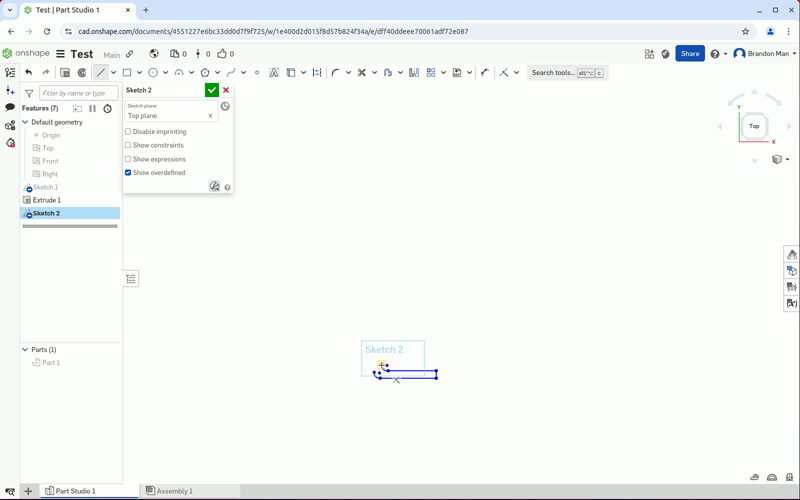
mouse_move(381, 270)
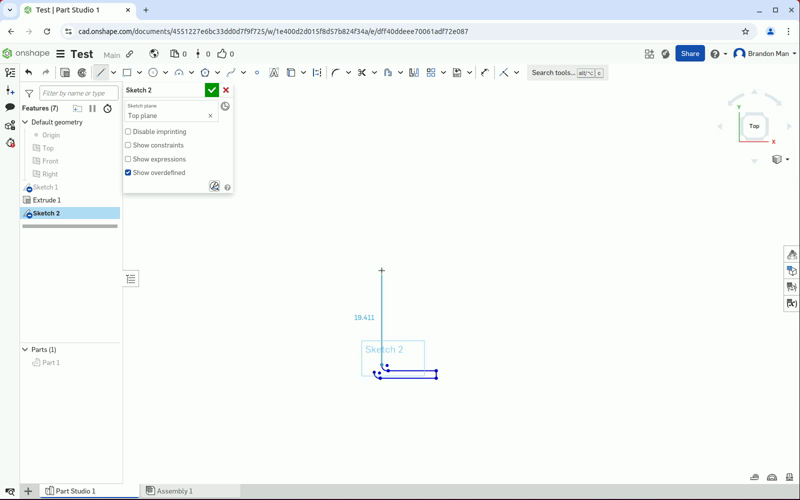
click(381, 270)
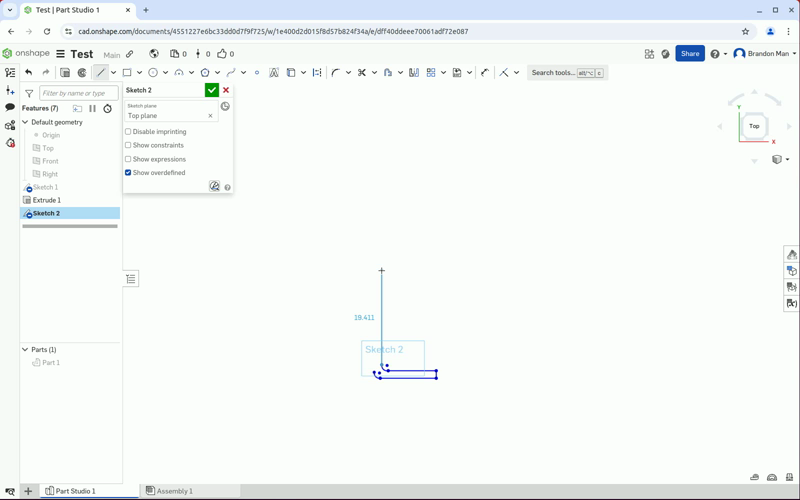
key_up(shift)
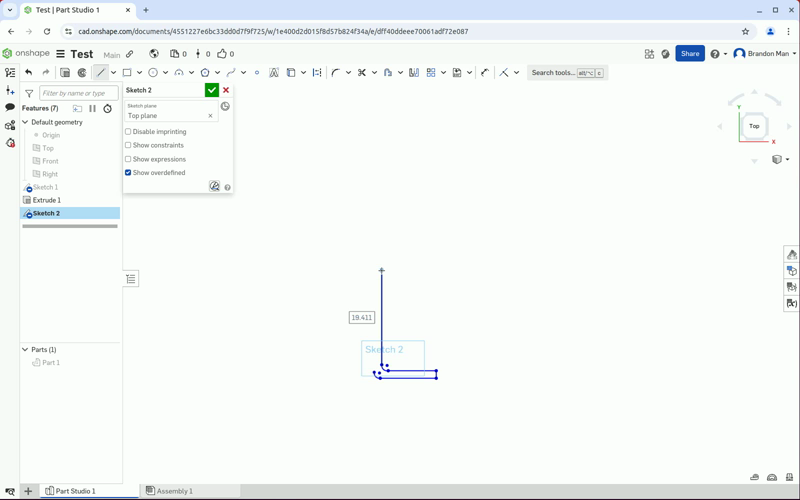
key_down(shift)
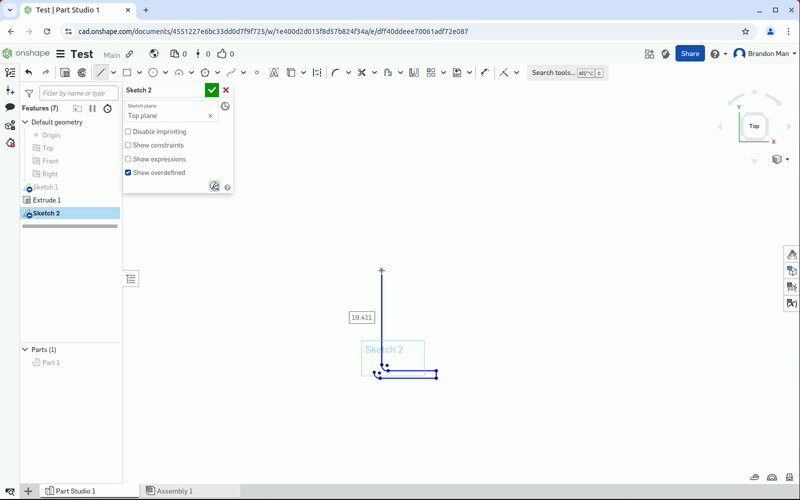
mouse_move(411, 270)
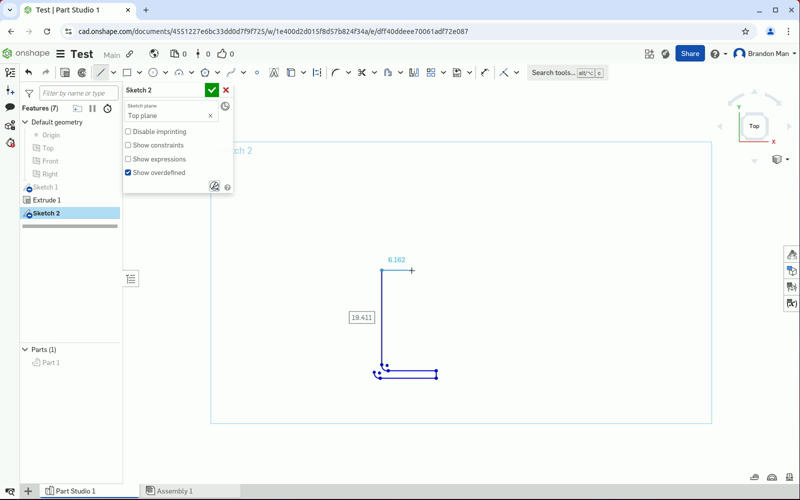
mouse_move(374, 270)
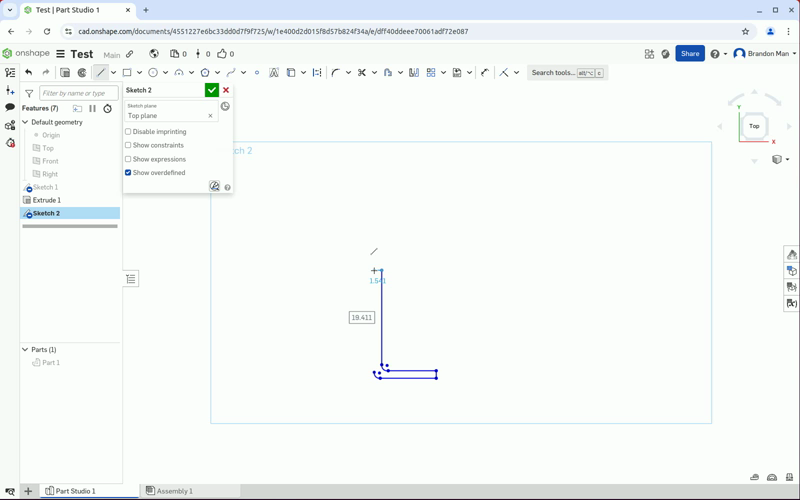
scroll(6)
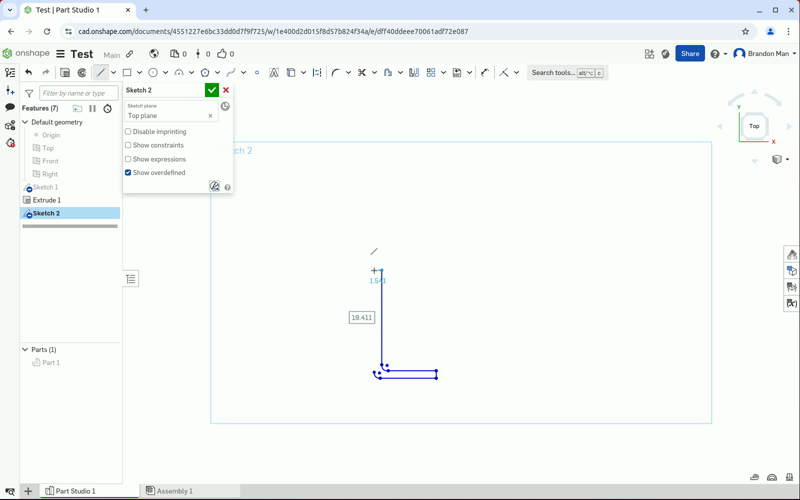
scroll(6)
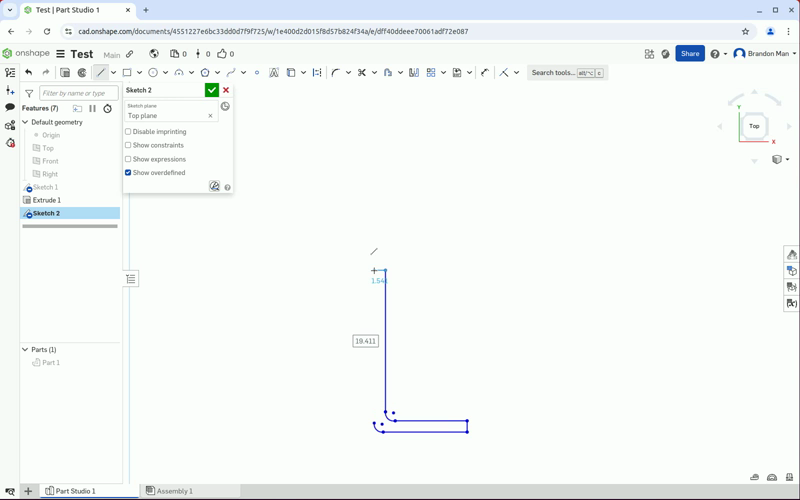
scroll(6)
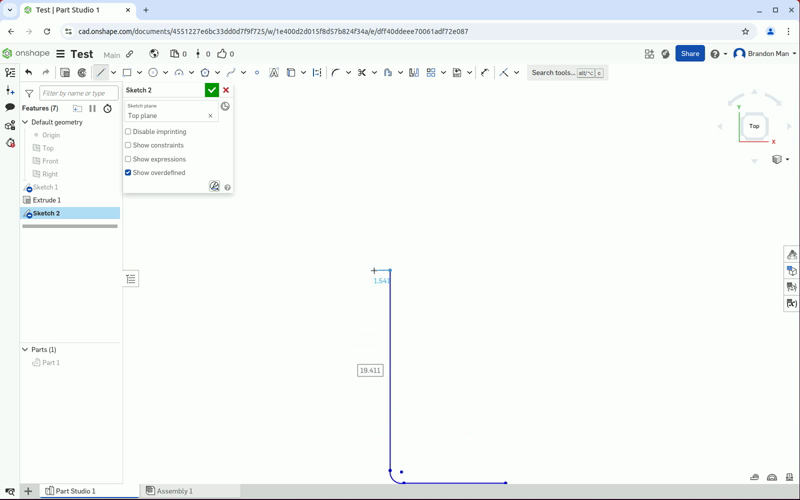
scroll(6)
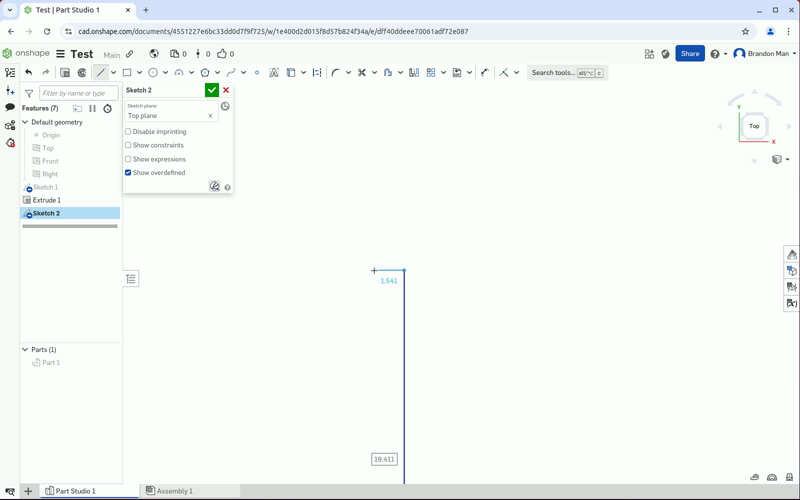
scroll(6)
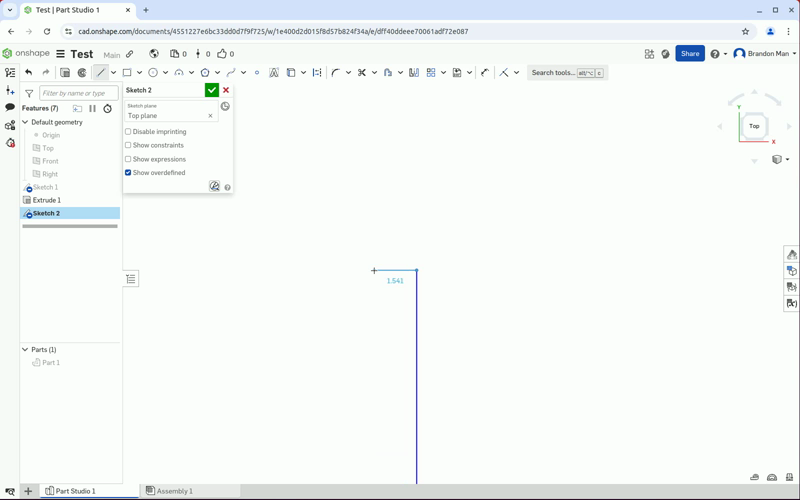
scroll(6)
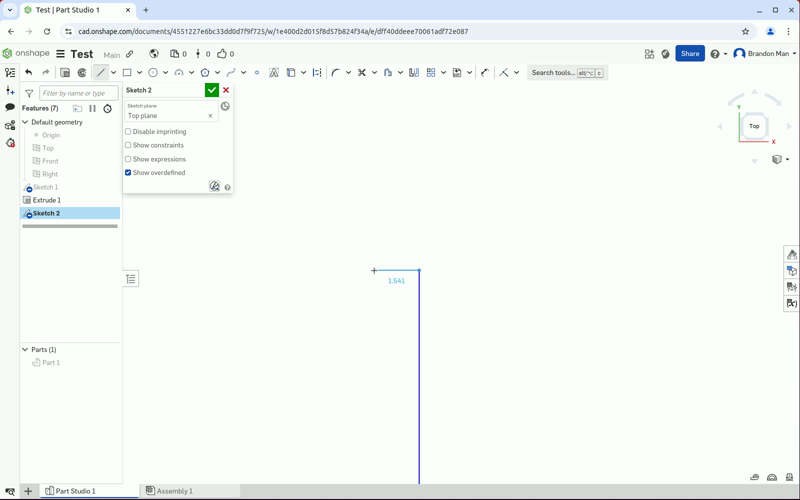
scroll(6)
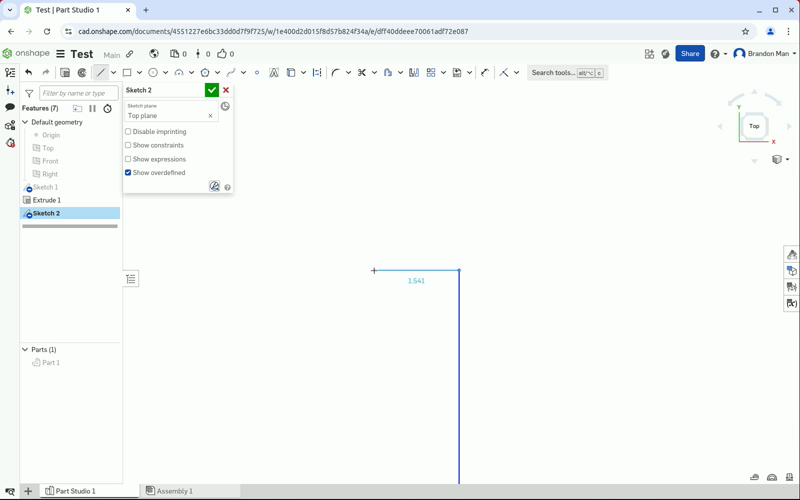
click(374, 270)
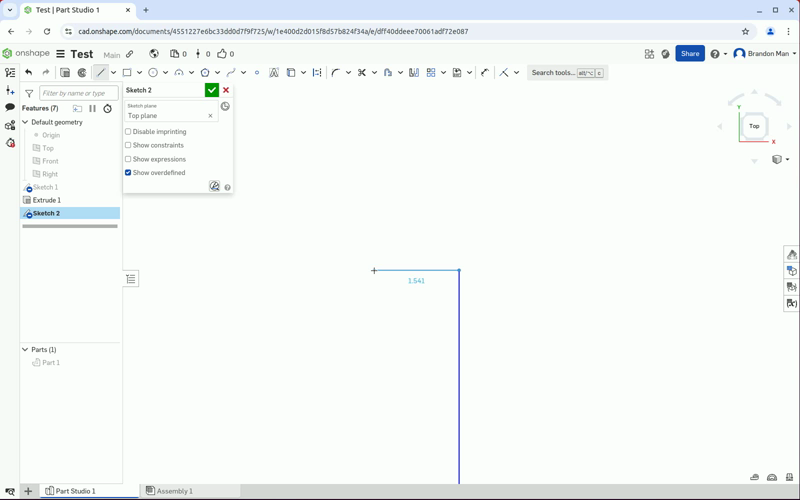
scroll(-6)
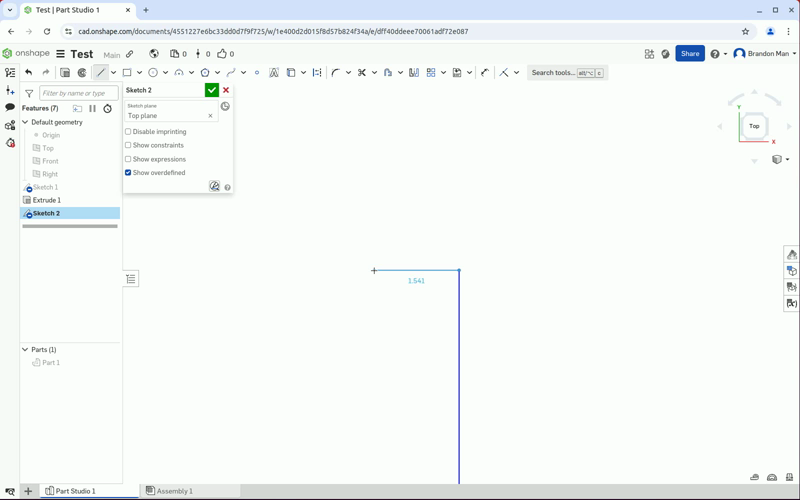
scroll(-6)
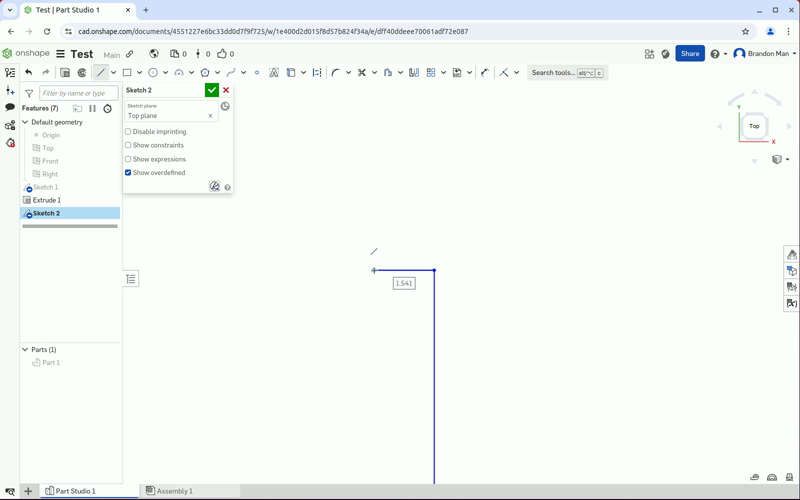
scroll(-6)
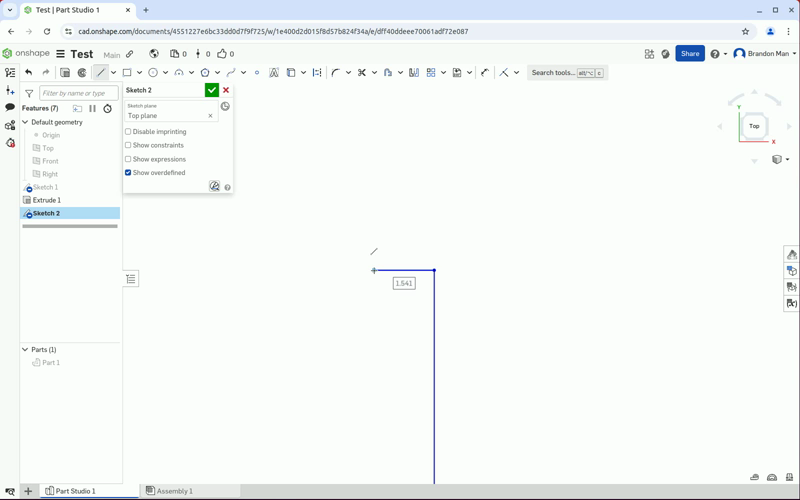
scroll(-6)
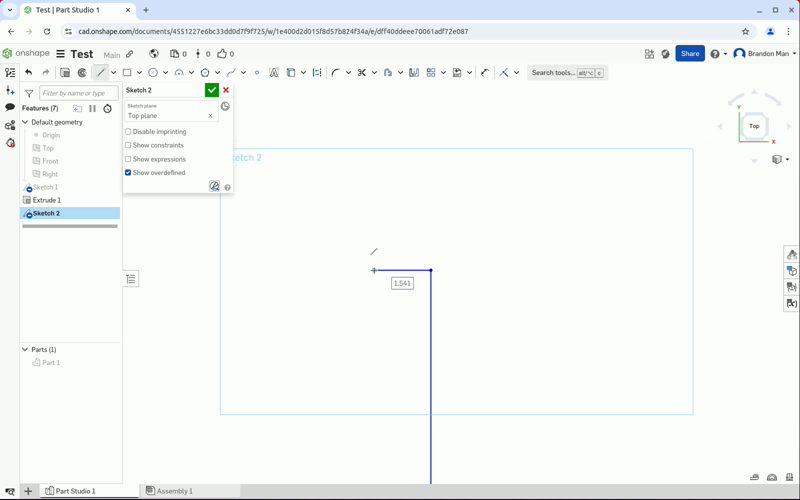
scroll(-6)
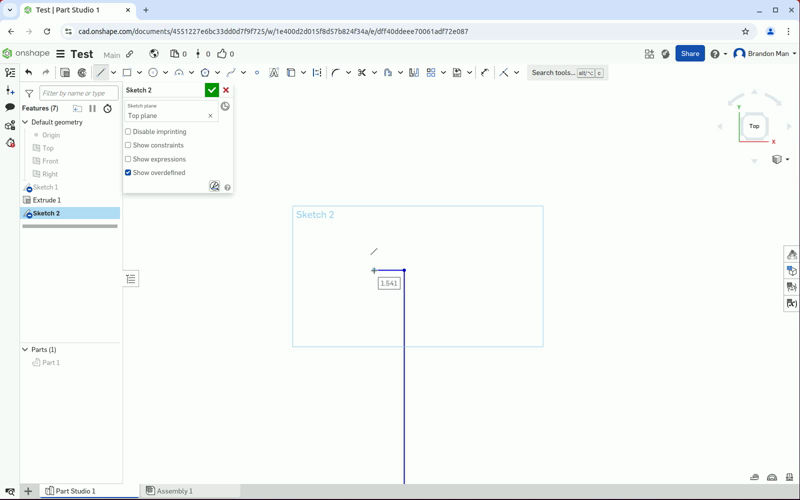
scroll(-6)
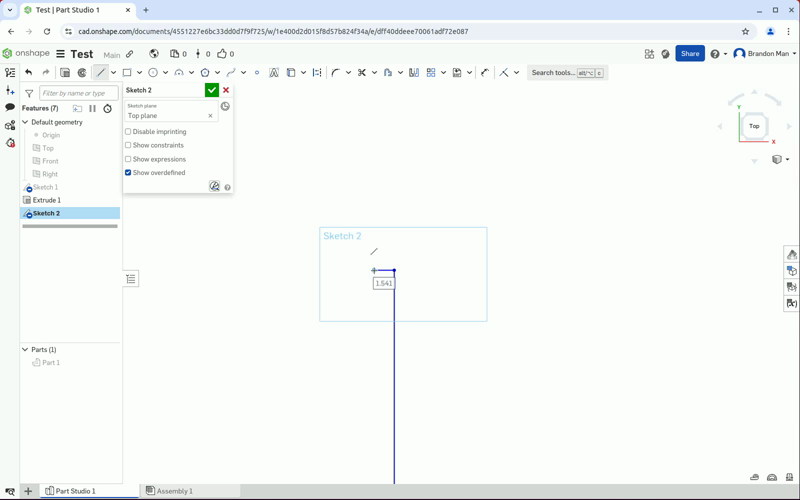
scroll(-6)
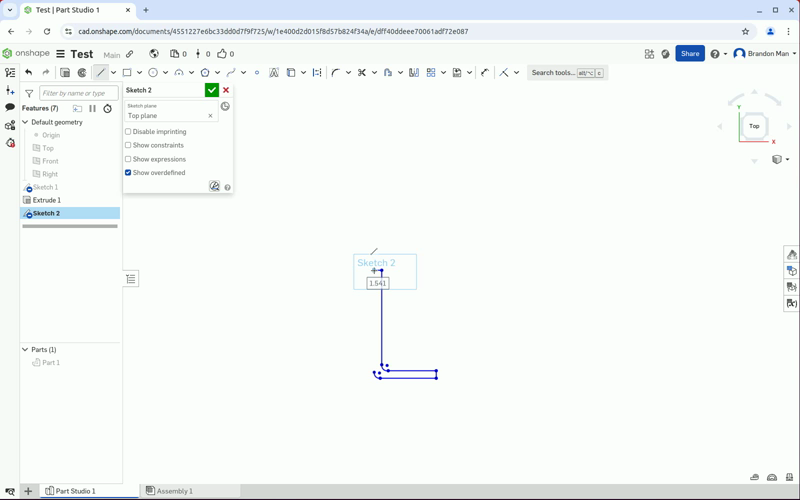
key_up(shift)
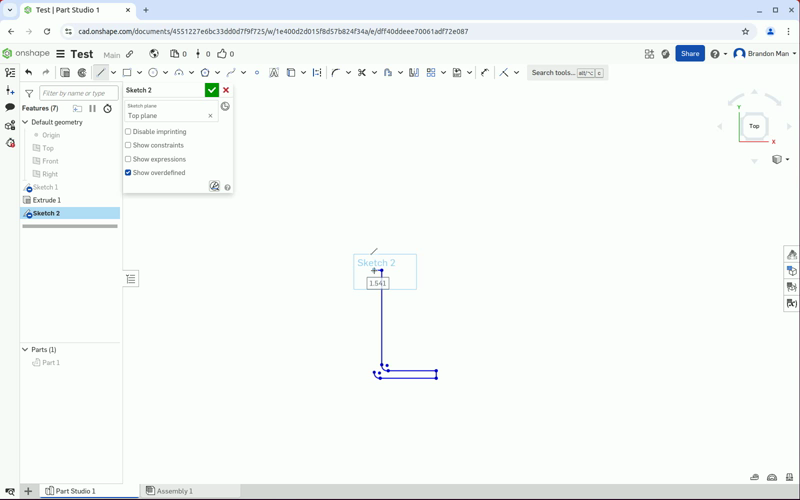
key_down(shift)
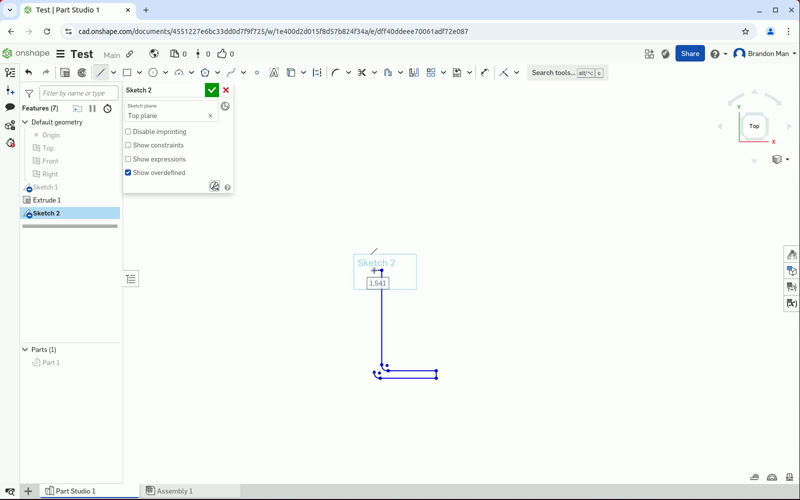
mouse_move(374, 372)
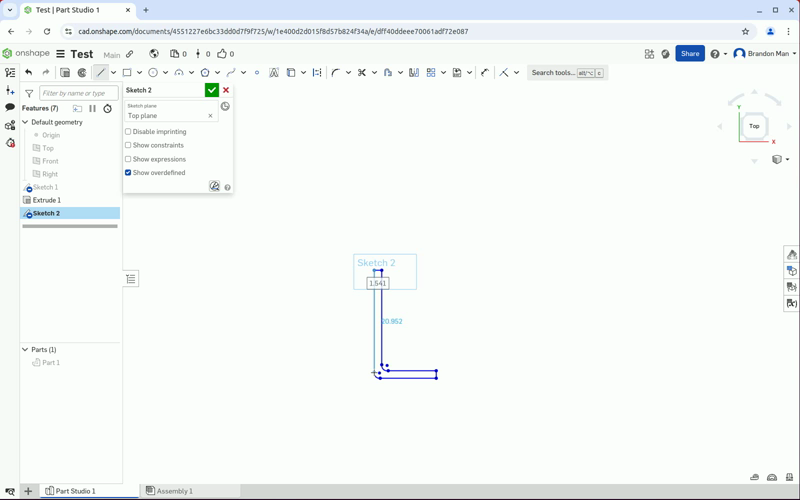
key_up(shift)
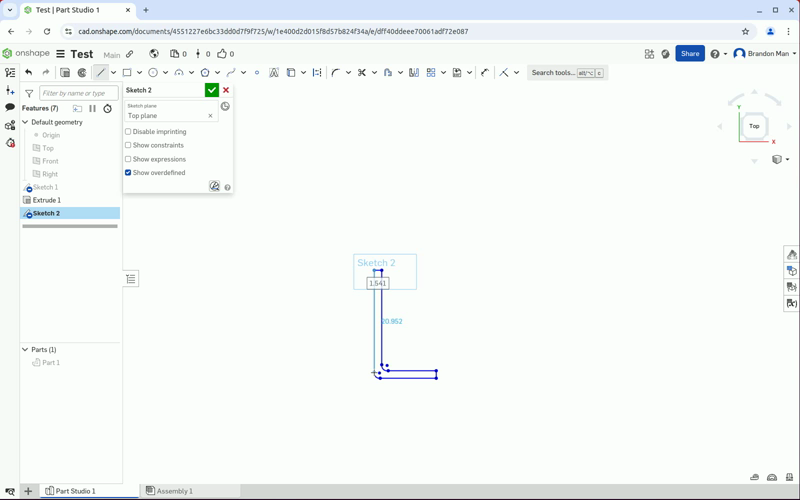
click(374, 372)
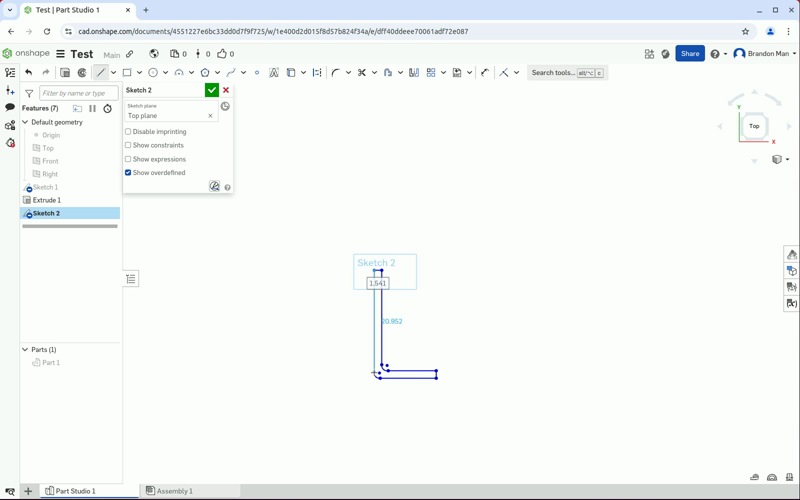
key(esc)
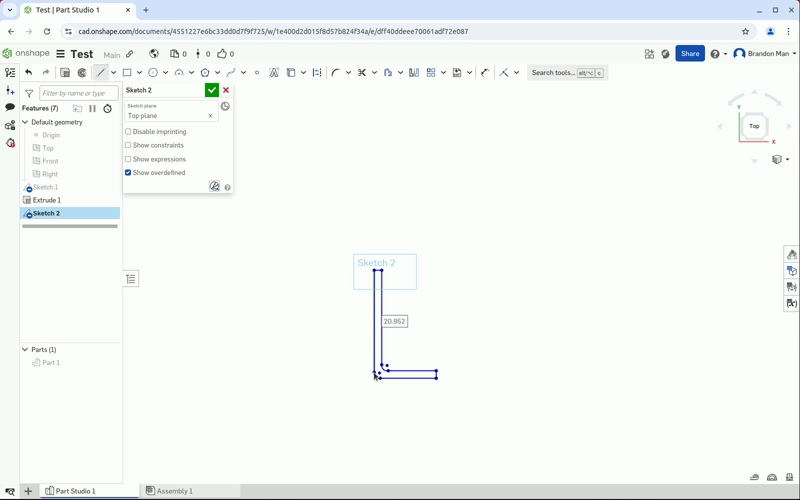
mouse_move(375, 290)
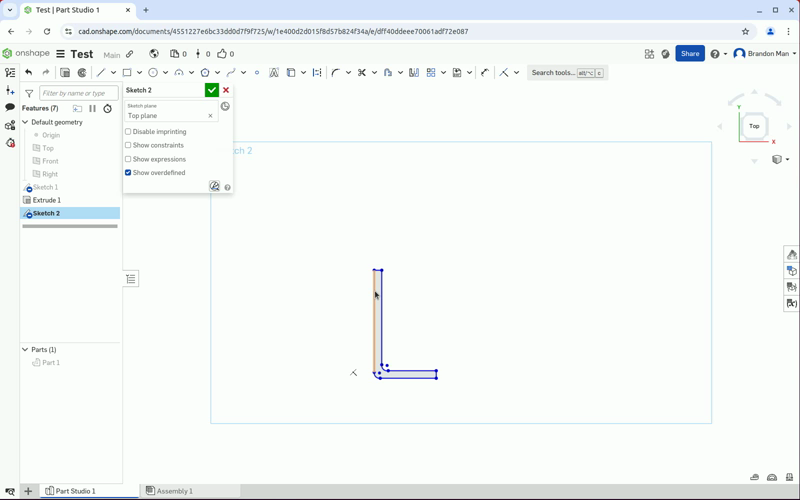
scroll(6)
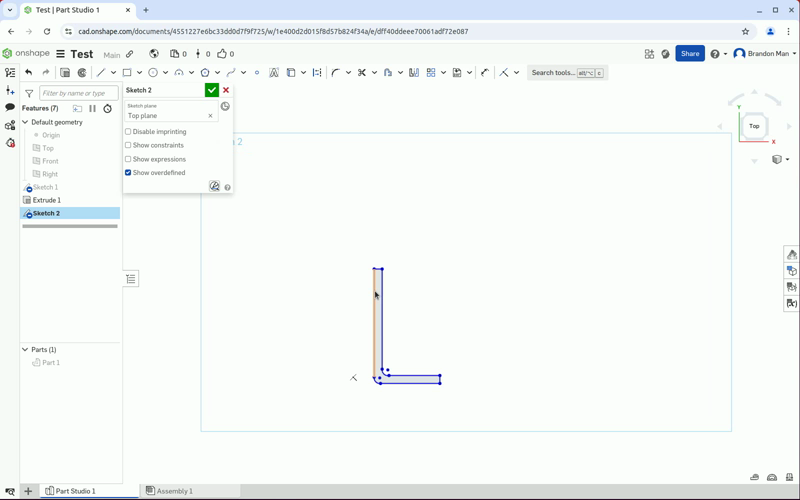
scroll(6)
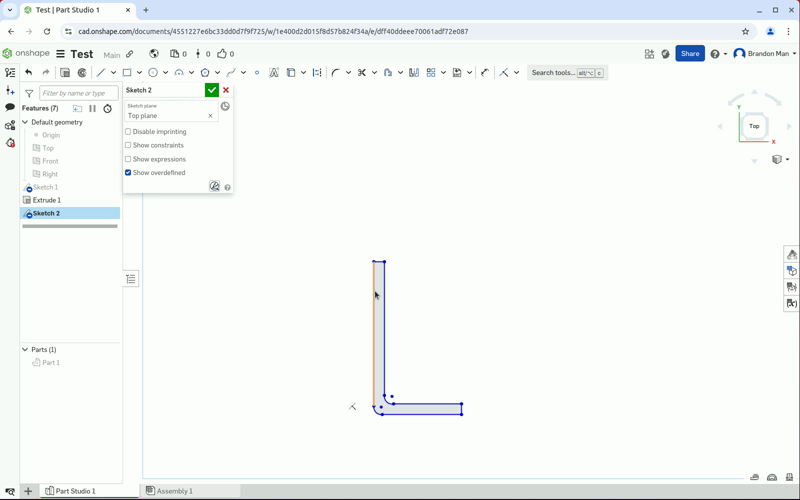
scroll(6)
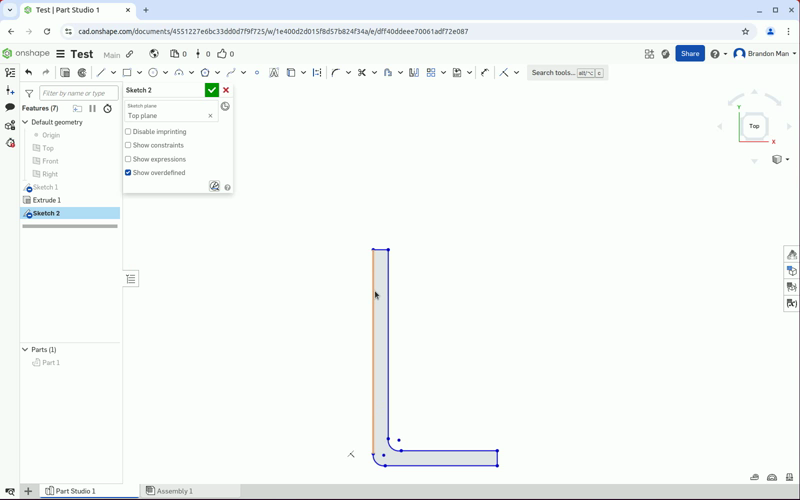
scroll(6)
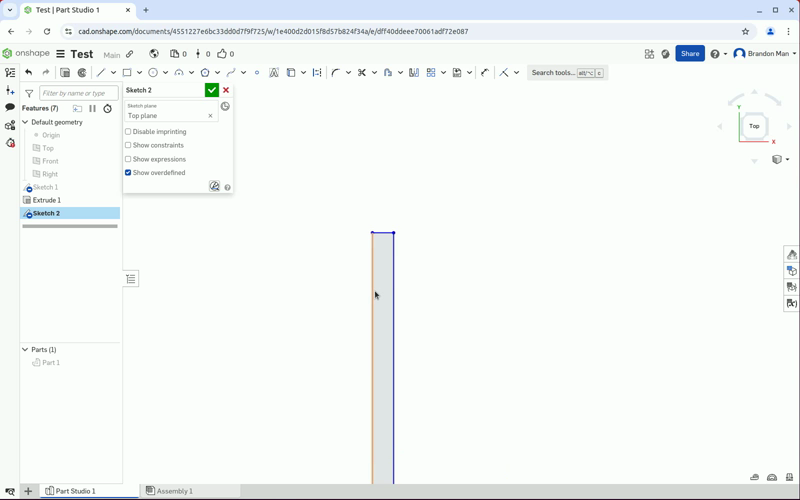
scroll(6)
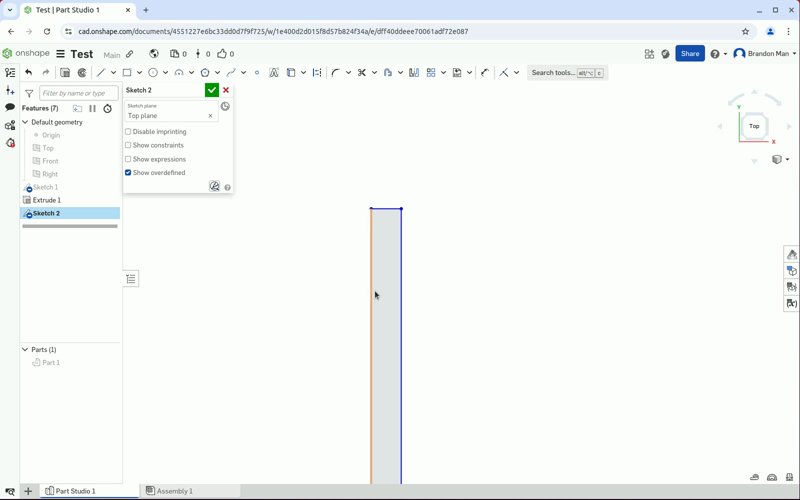
scroll(6)
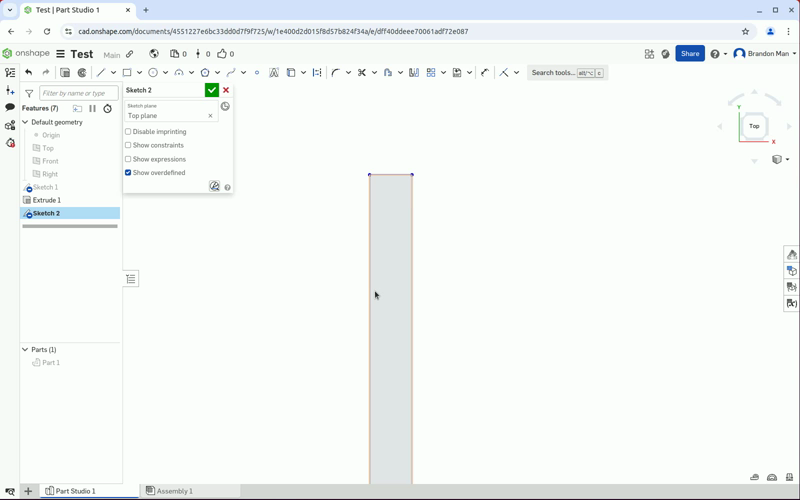
scroll(6)
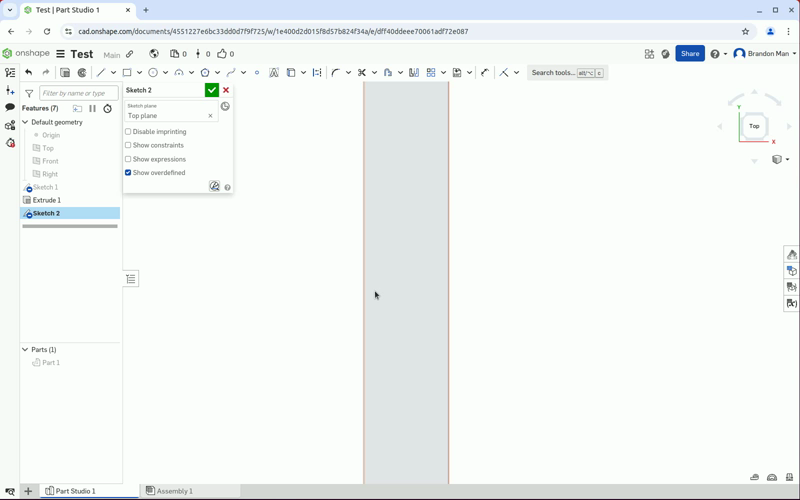
click(375, 290)
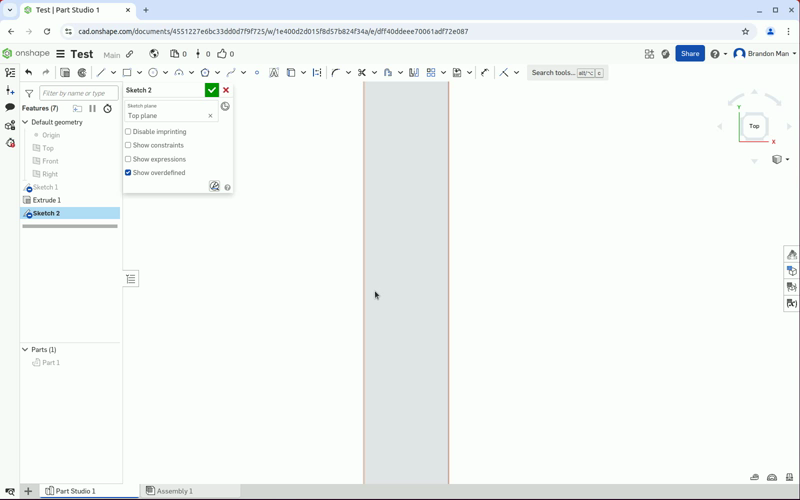
scroll(-6)
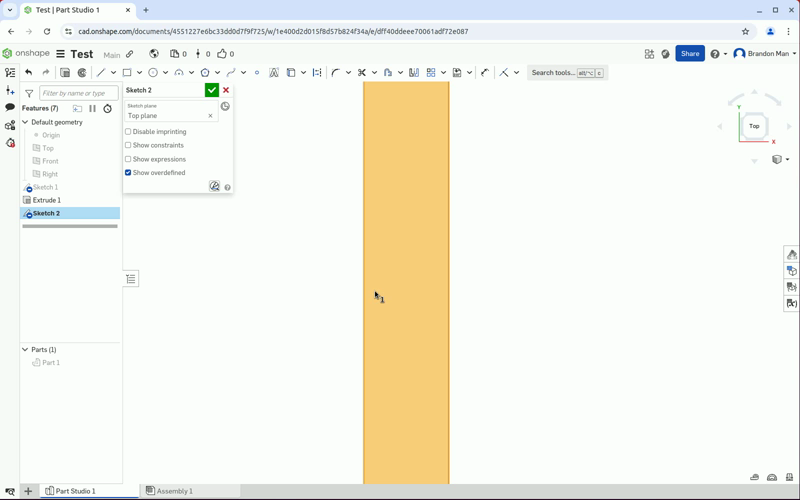
scroll(-6)
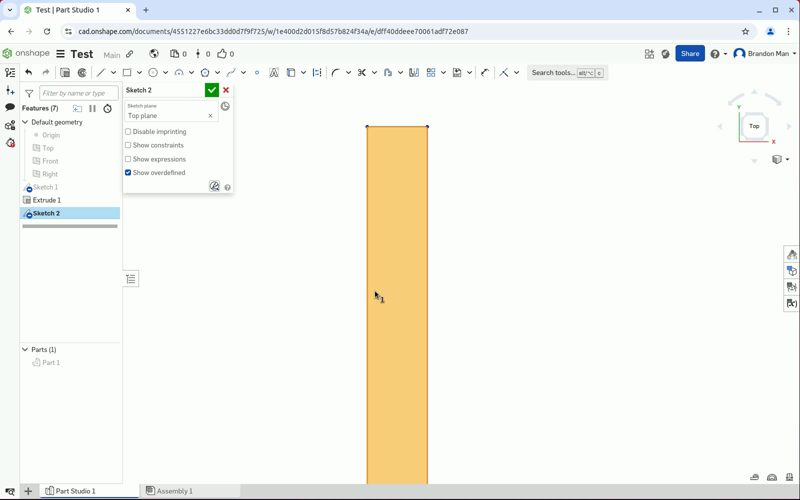
scroll(-6)
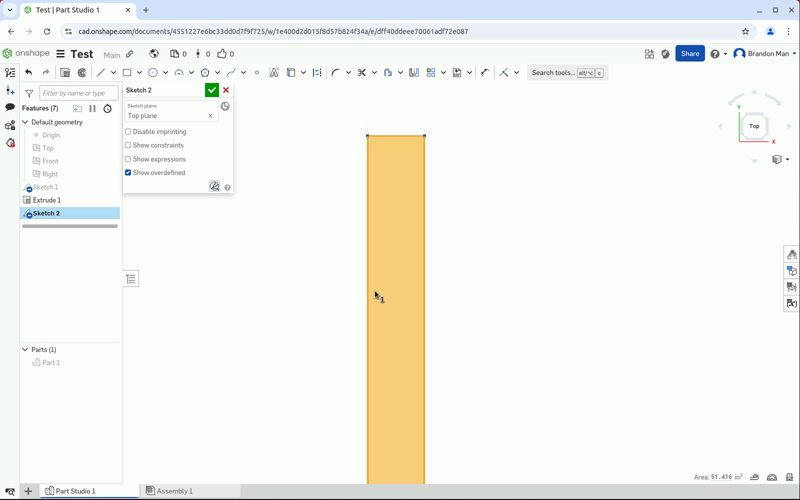
scroll(-6)
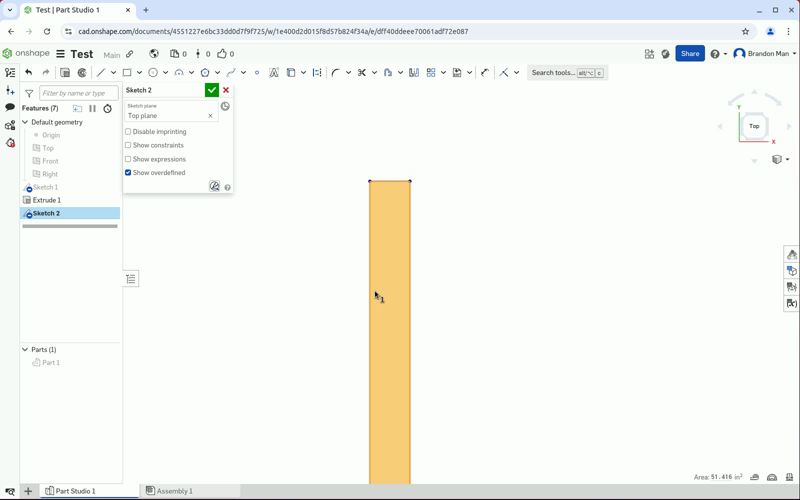
scroll(-6)
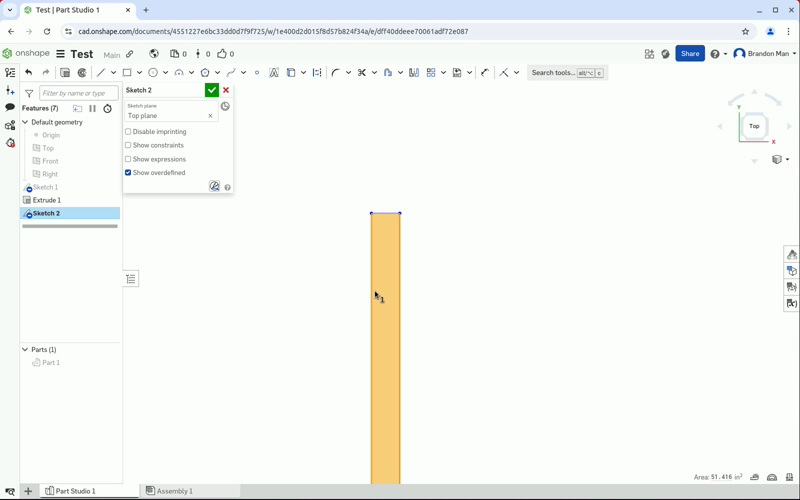
scroll(-6)
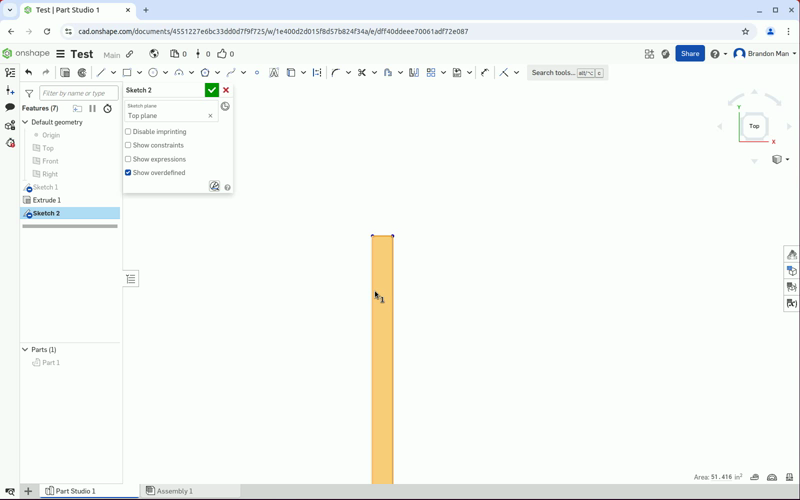
scroll(-6)
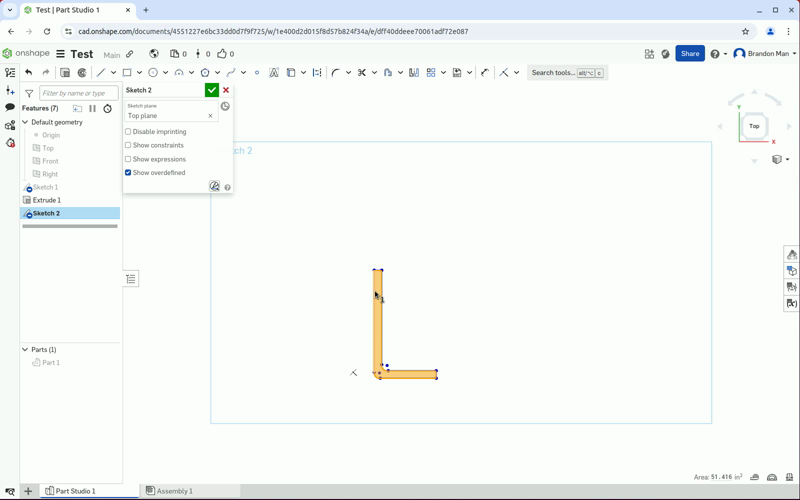
mouse_move(73, 352)
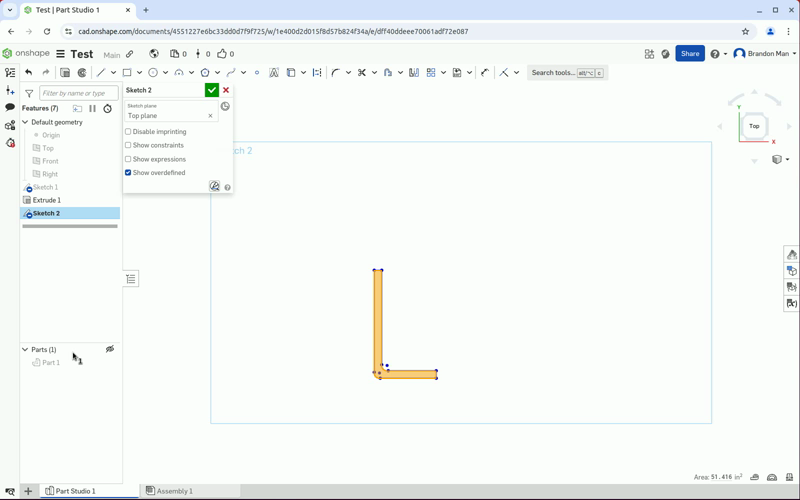
key(shift+y)
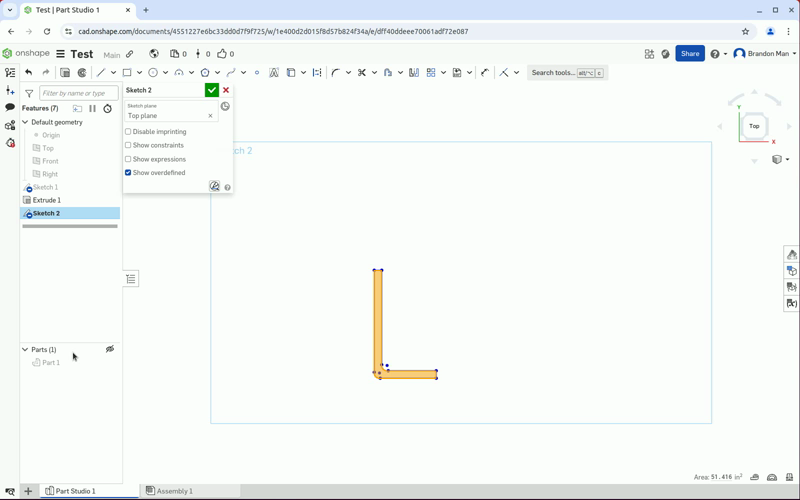
key(shift+e)
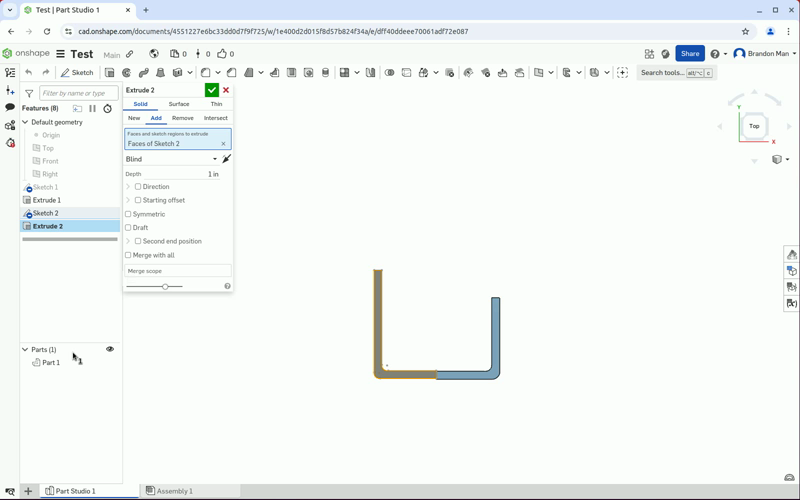
mouse_move(143, 106)
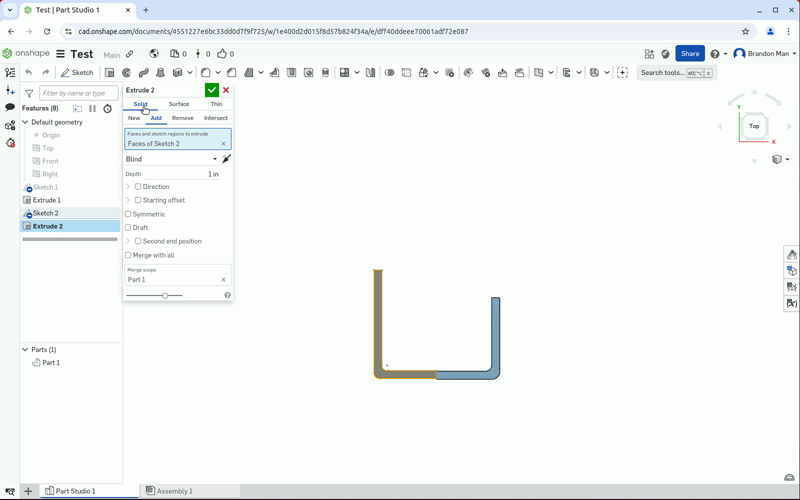
click(143, 106)
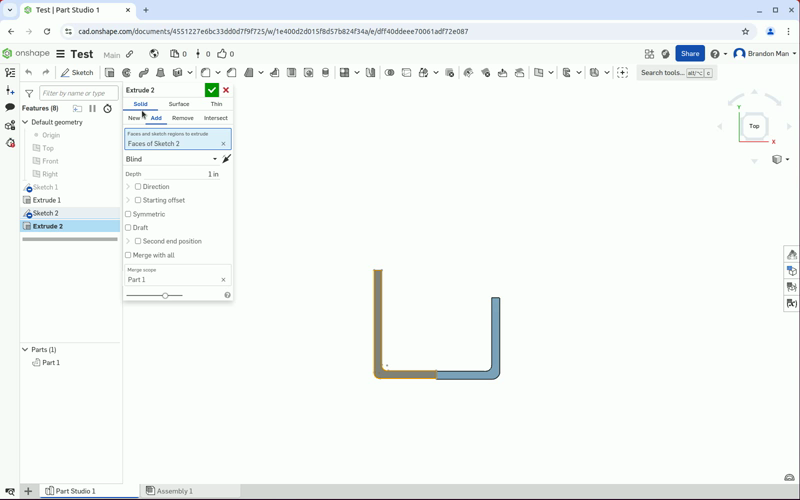
mouse_move(137, 120)
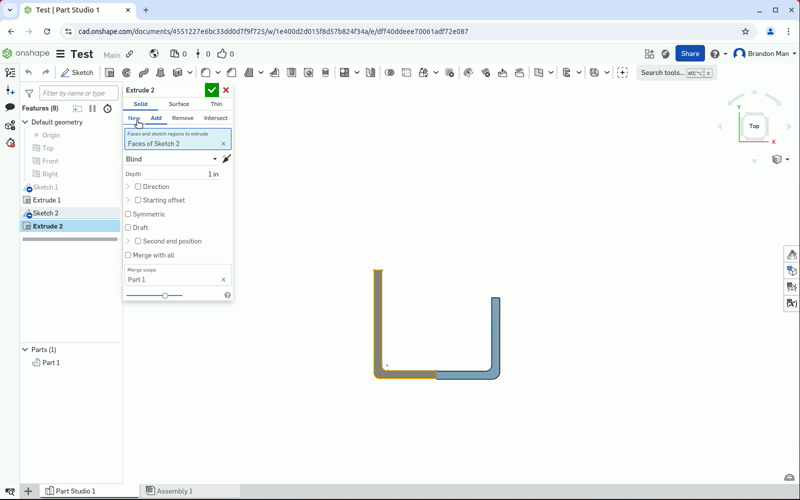
click(137, 120)
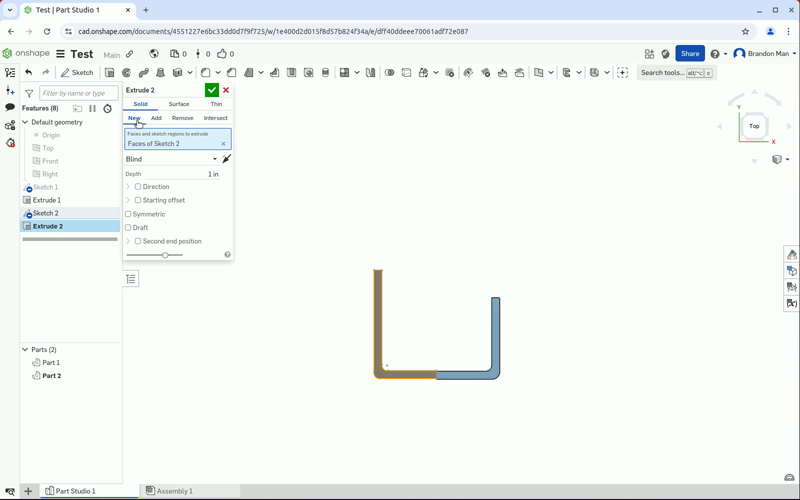
key(tab, 4)
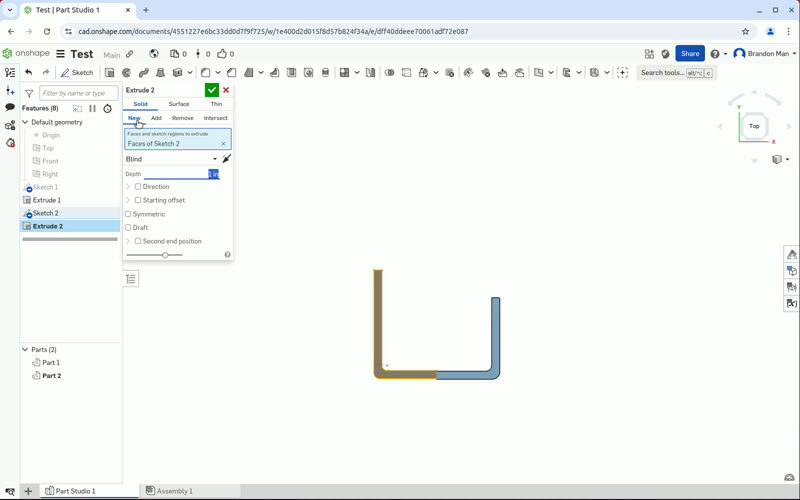
text(1.926)
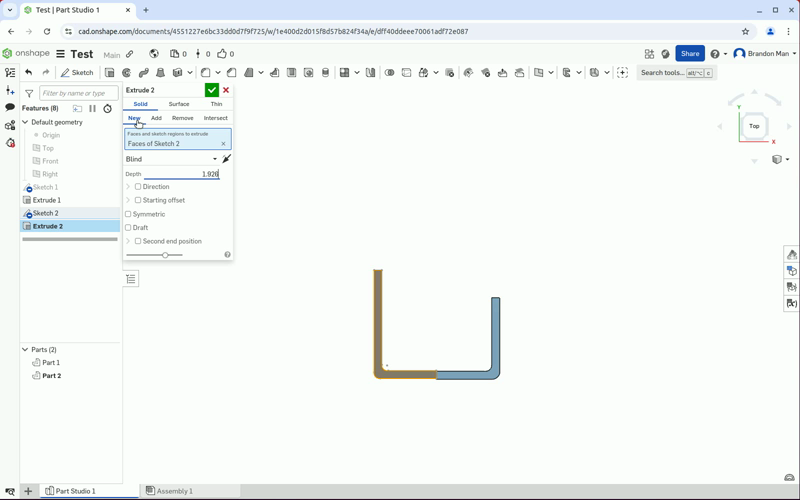
key(enter)
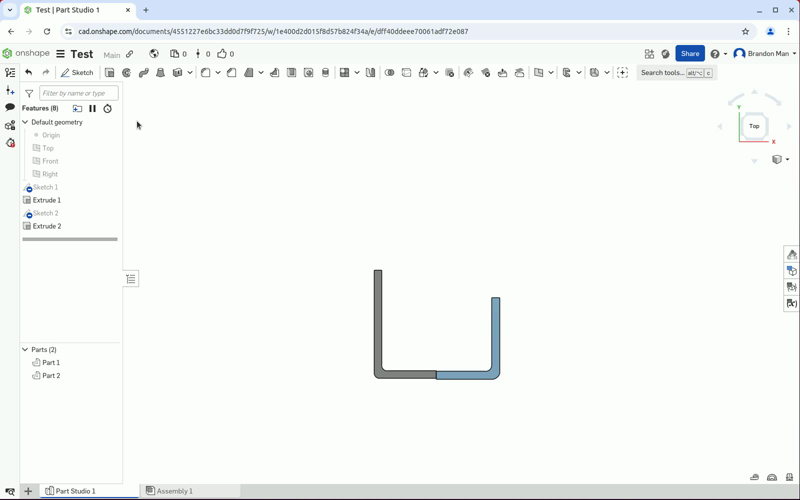
key(shift+h)
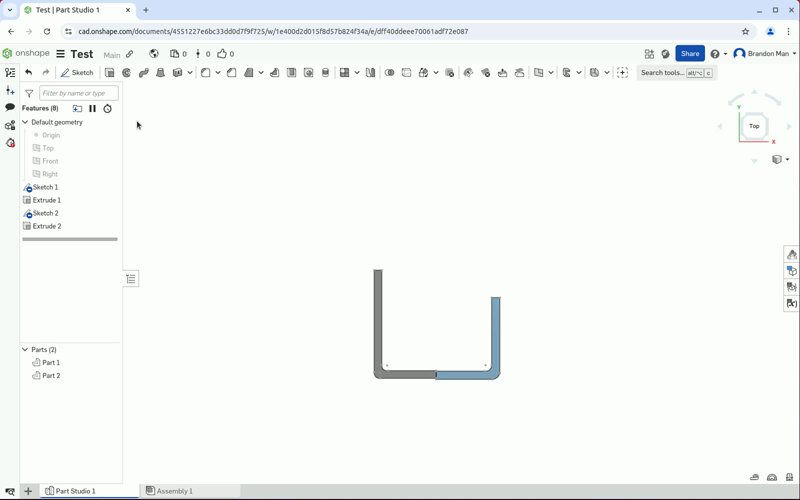
key(shift+h)
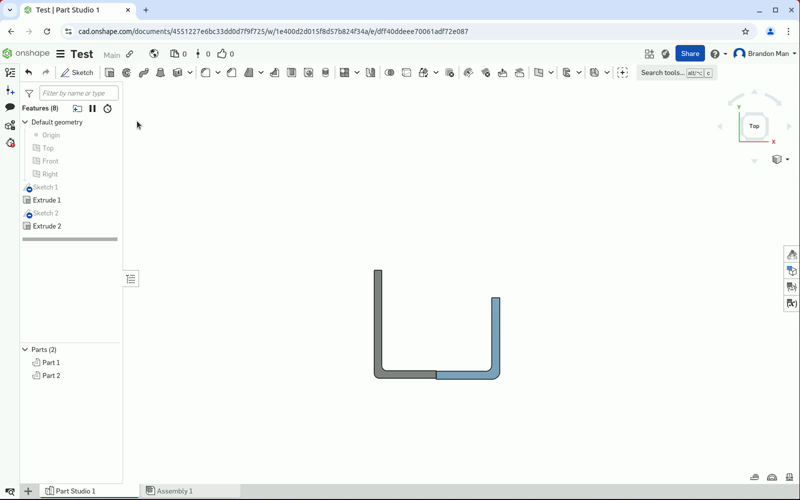
mouse_move(73, 189)
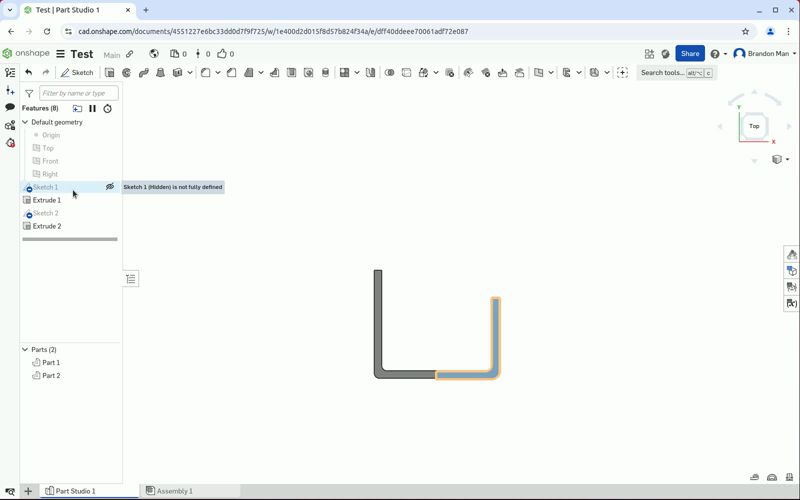
click(73, 189)
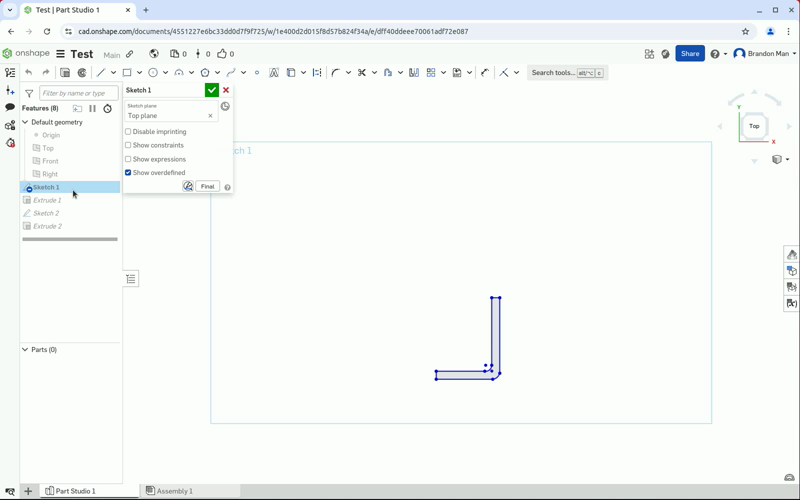
mouse_move(229, 92)
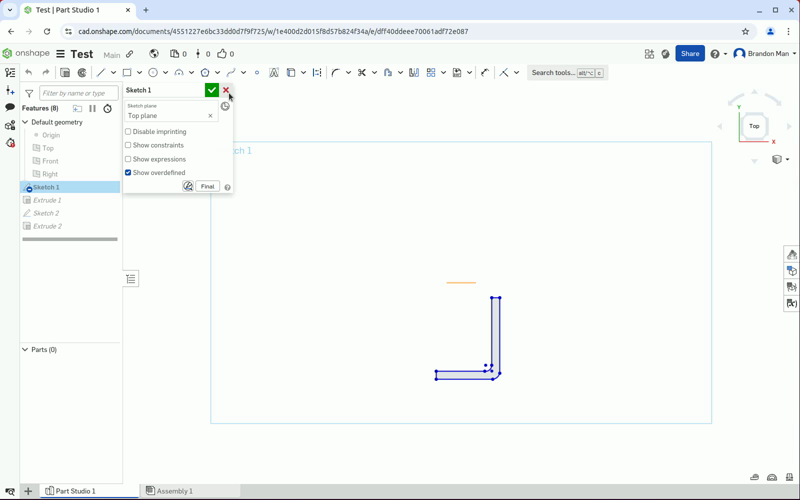
click(229, 92)
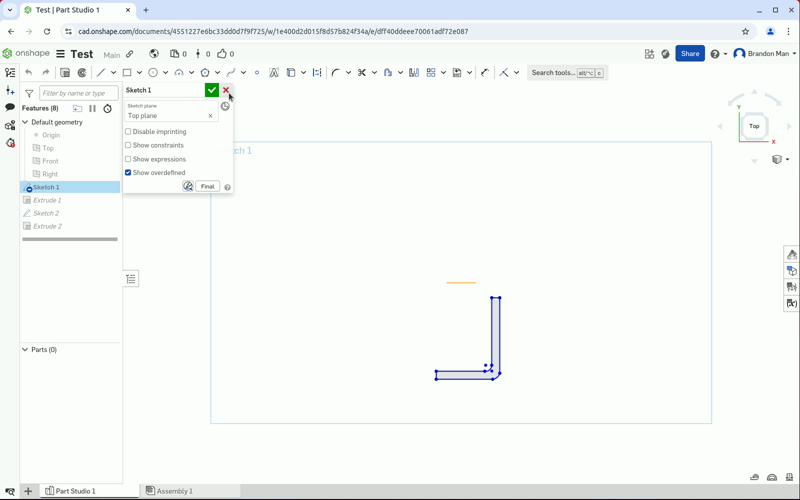
key(shift+s)
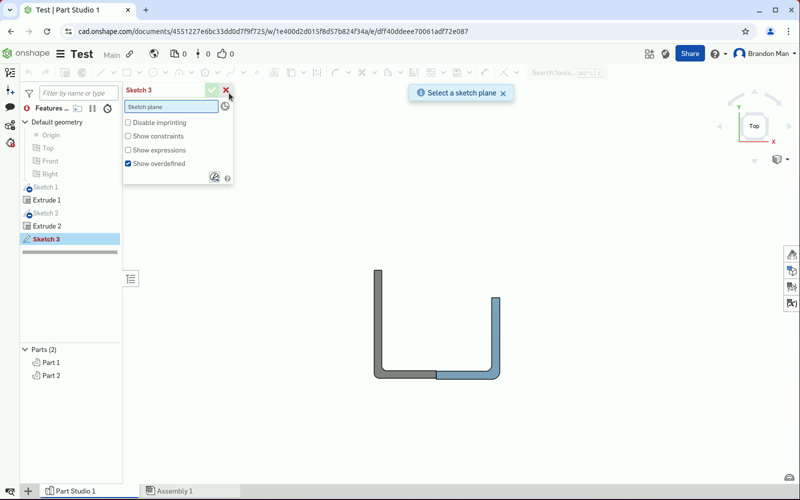
mouse_move(73, 150)
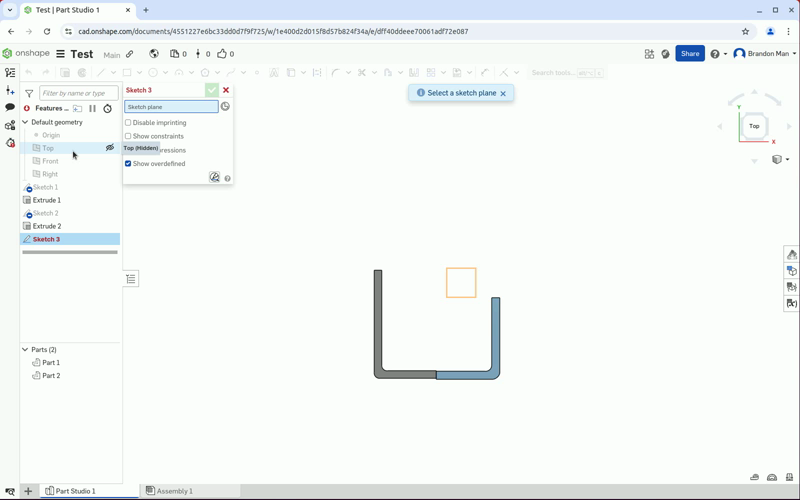
click(73, 150)
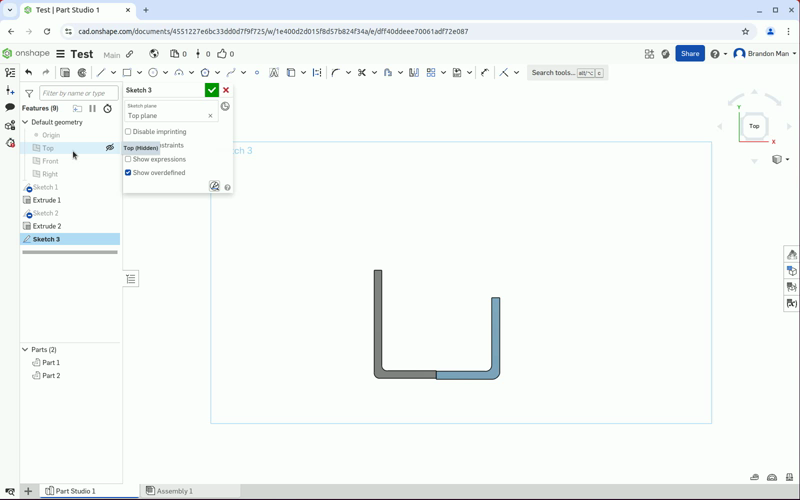
mouse_move(73, 352)
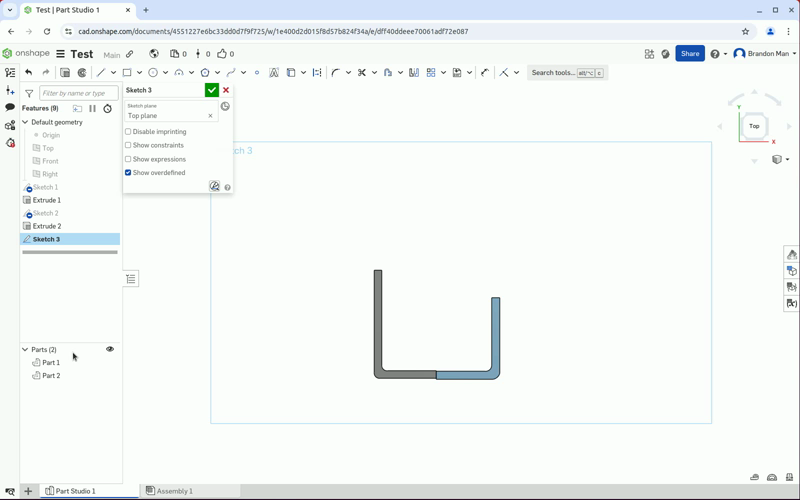
key(y)
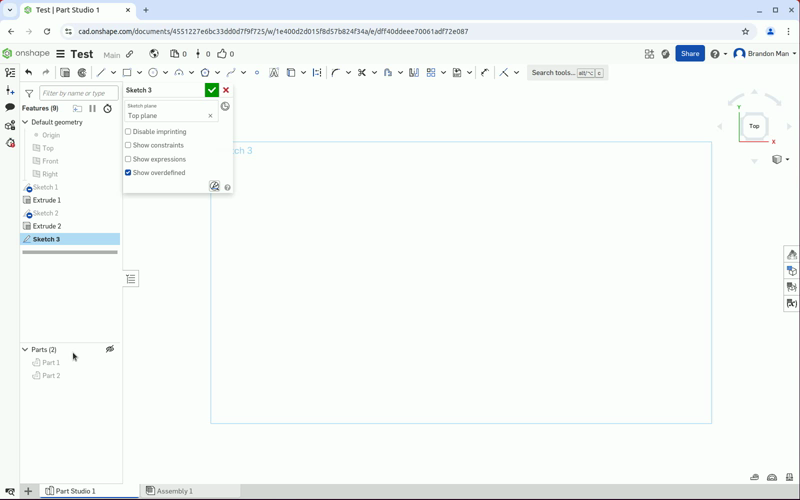
key(l)
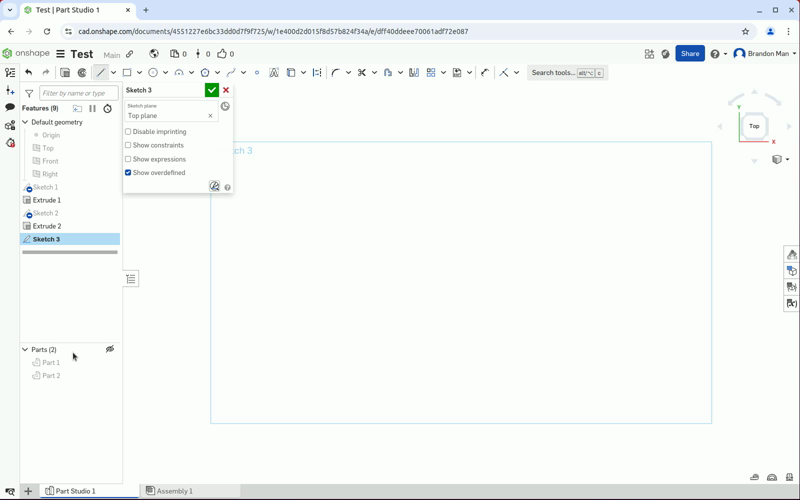
key_down(shift)
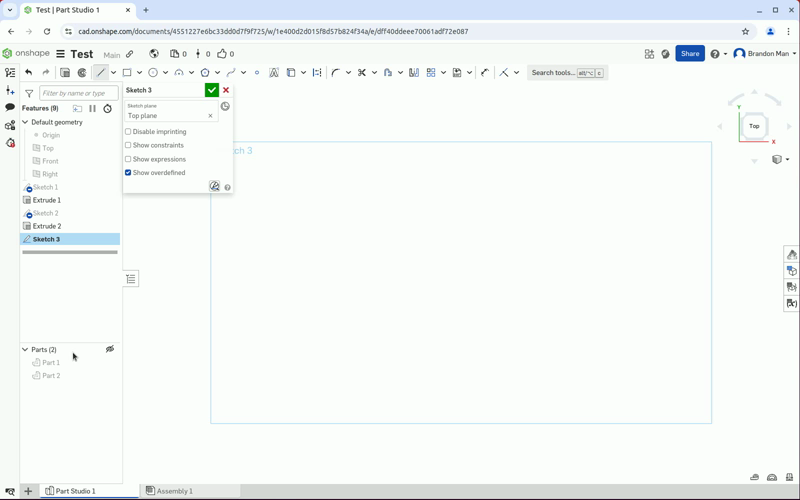
mouse_move(436, 177)
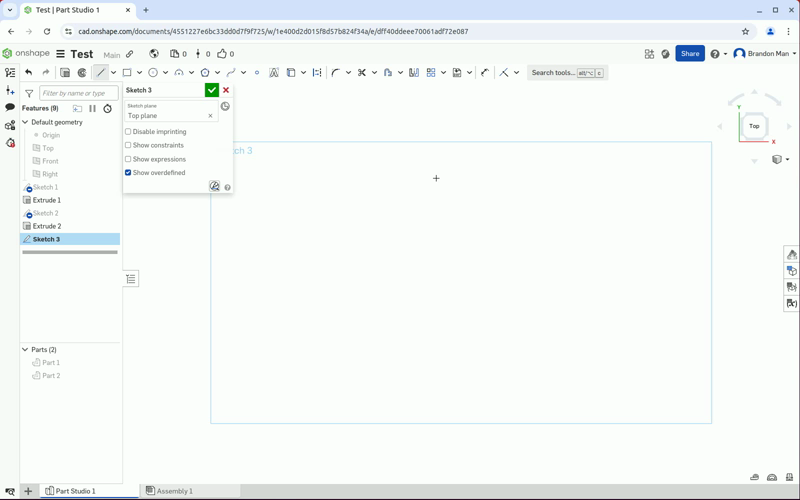
click(436, 177)
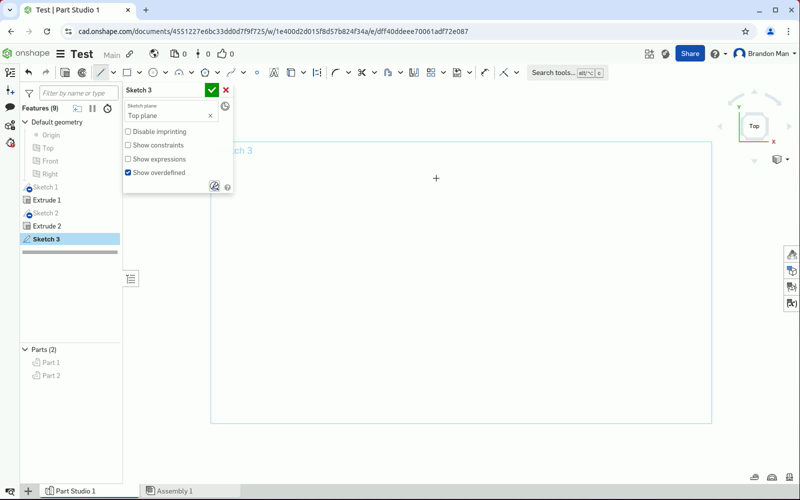
key_up(shift)
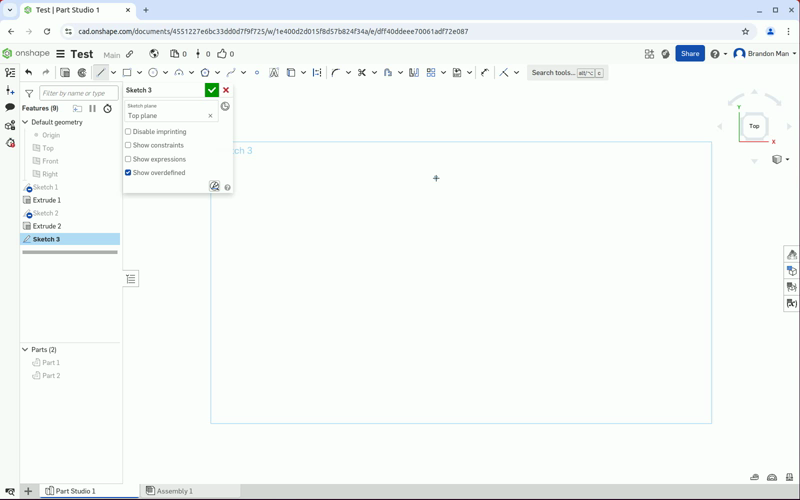
key_down(shift)
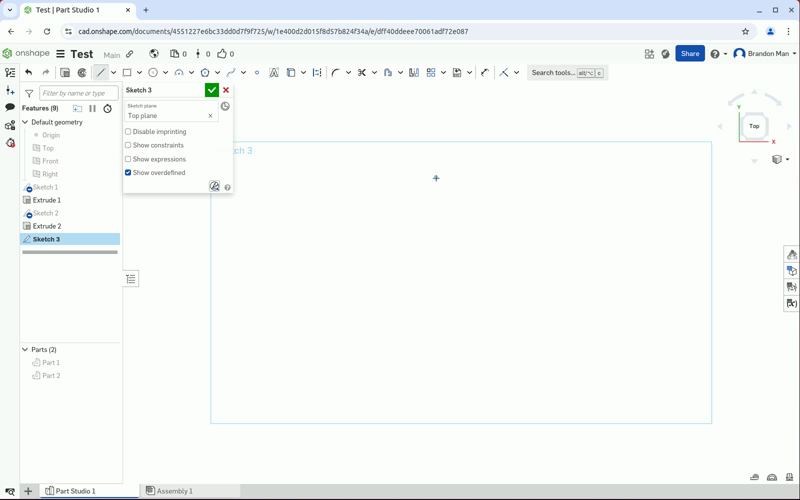
mouse_move(466, 177)
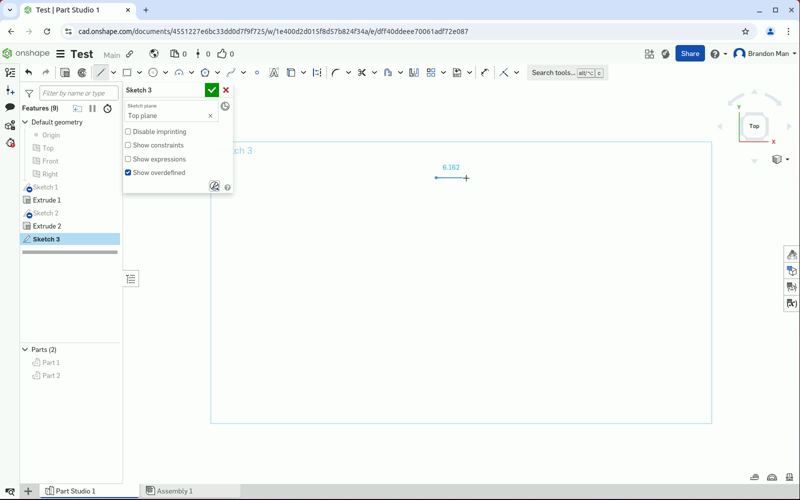
mouse_move(485, 177)
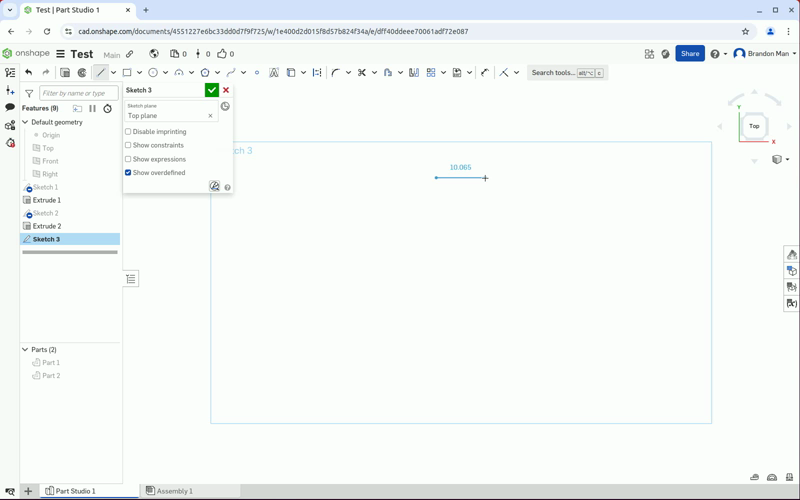
click(485, 177)
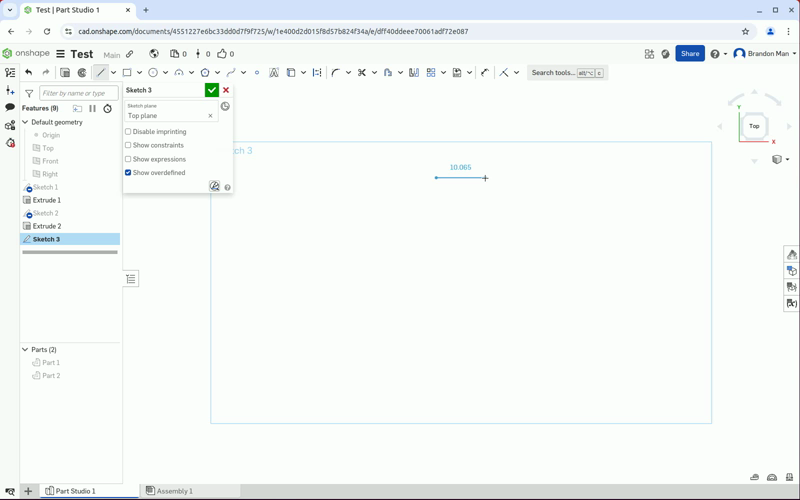
key_up(shift)
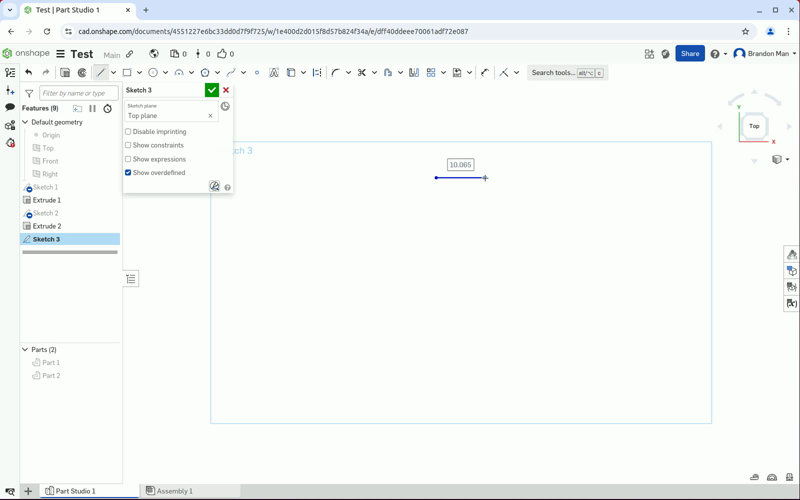
key(esc)
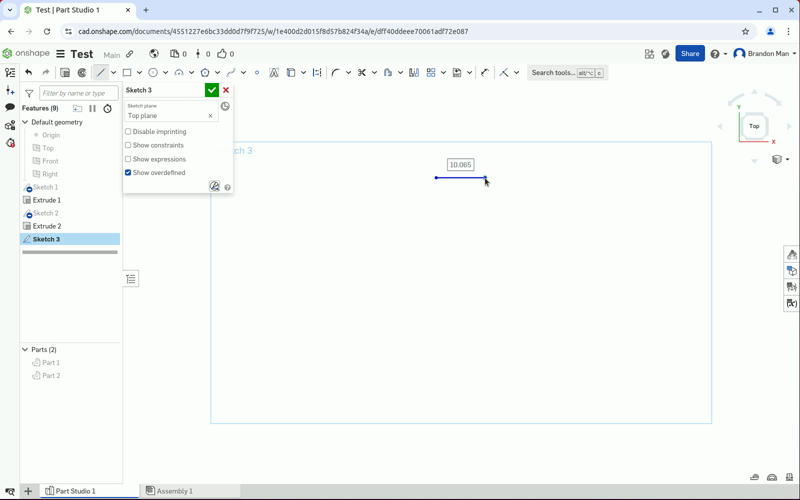
key(a)
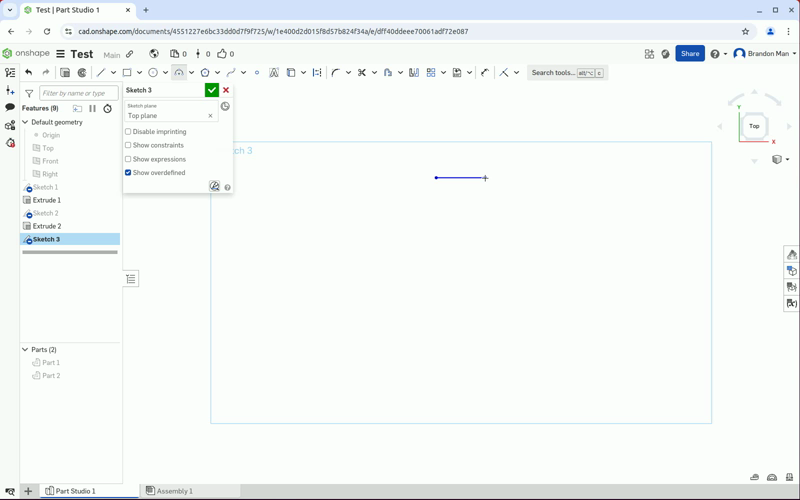
mouse_move(485, 177)
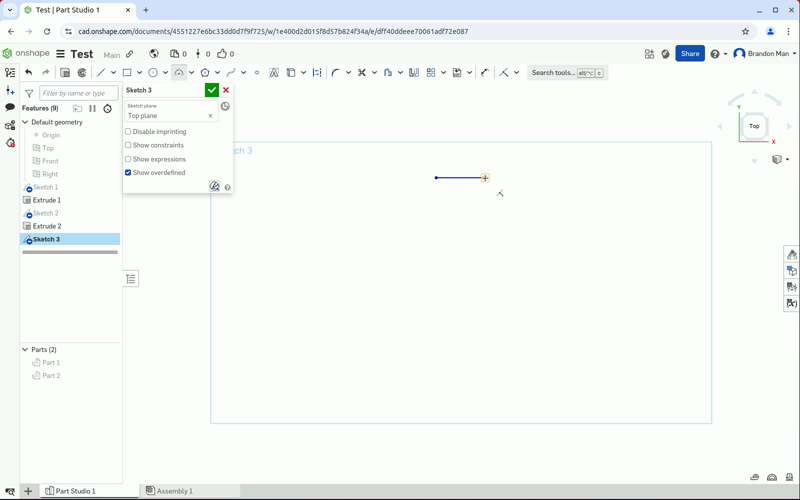
click(485, 177)
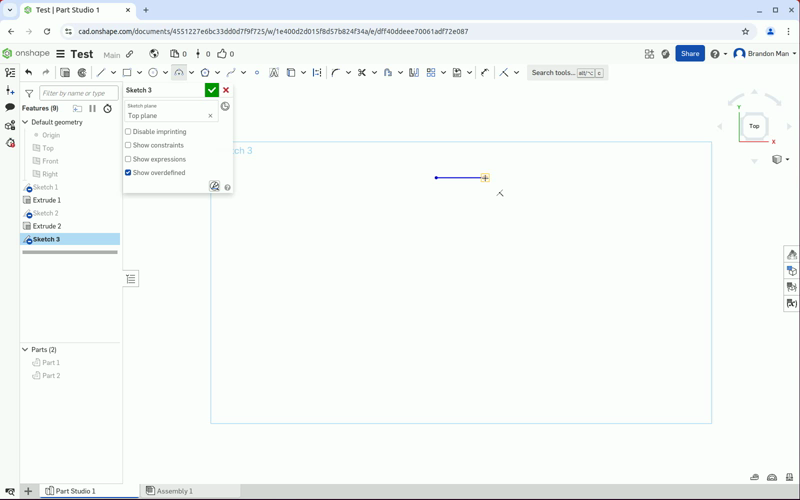
key_down(shift)
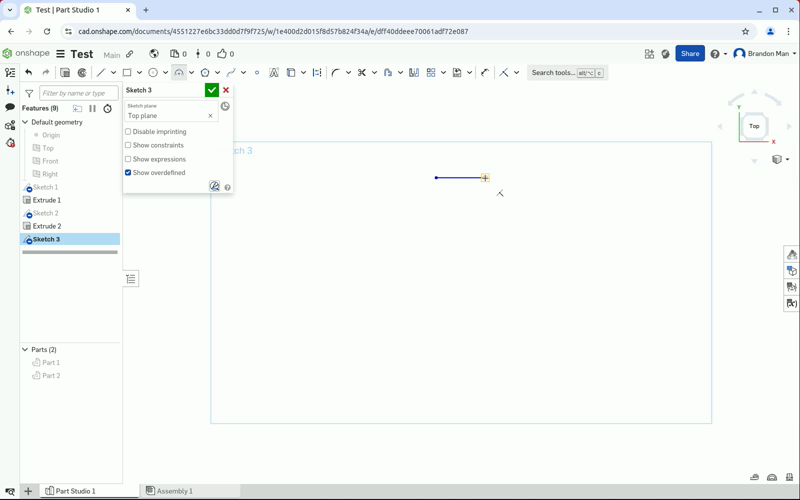
mouse_move(491, 183)
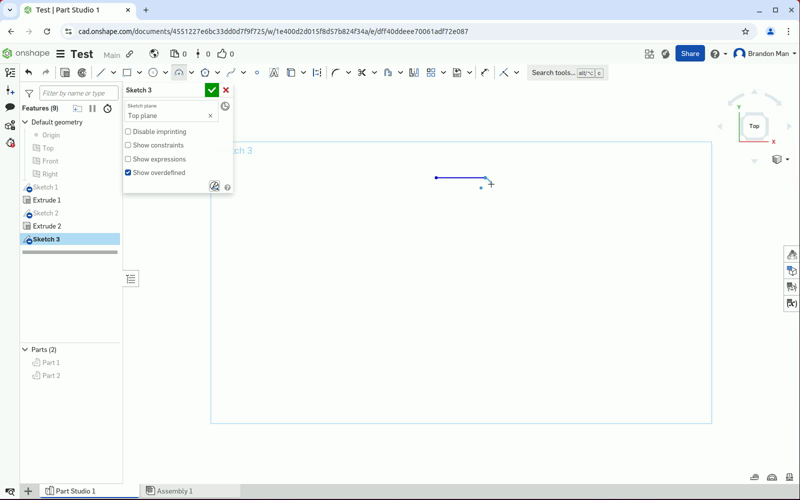
click(491, 183)
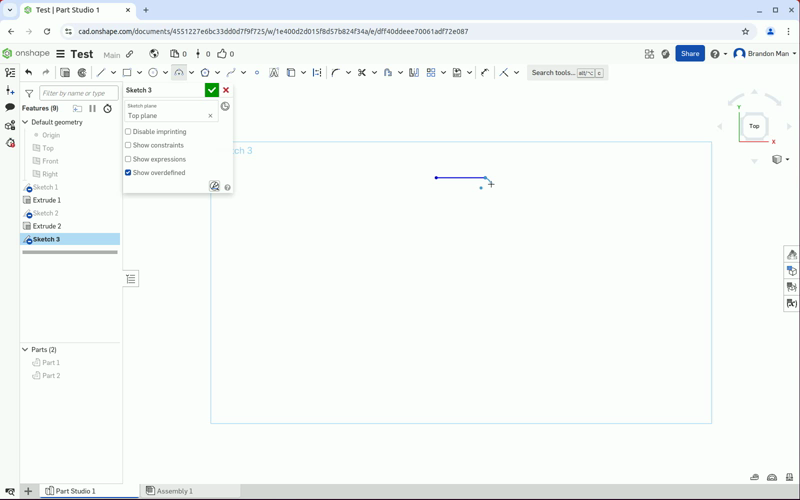
mouse_move(489, 179)
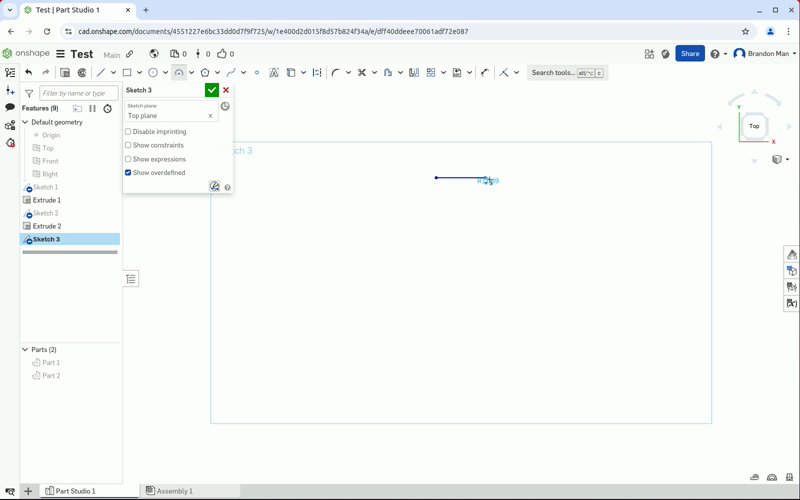
click(489, 179)
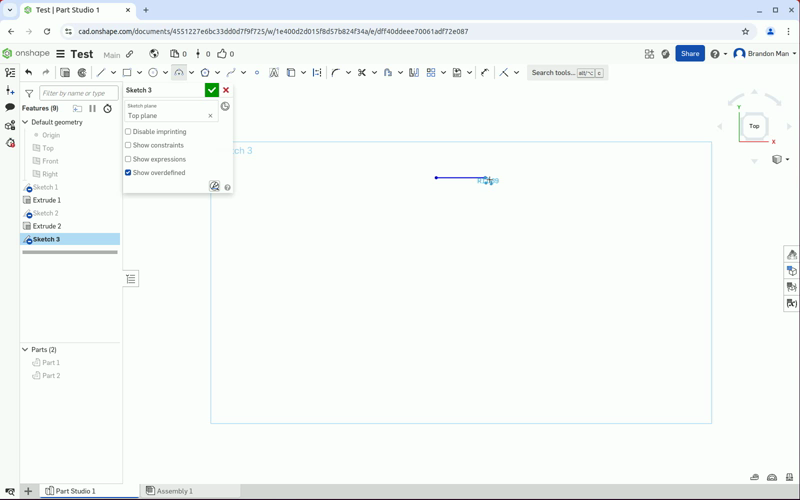
key_up(shift)
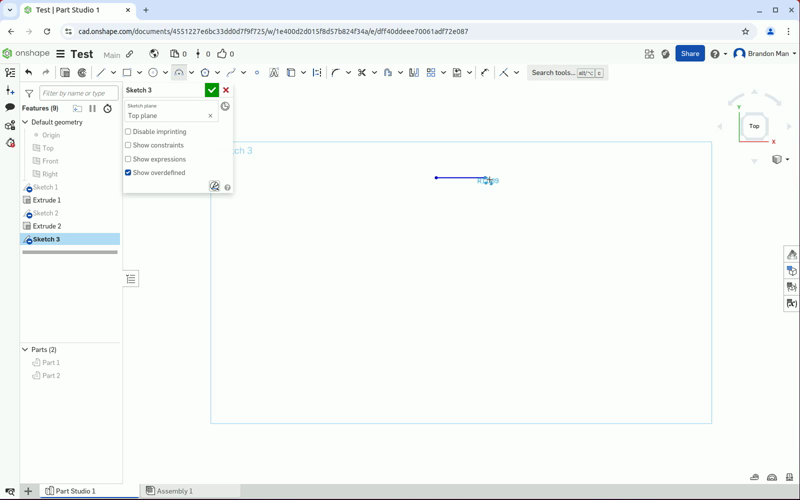
key(esc)
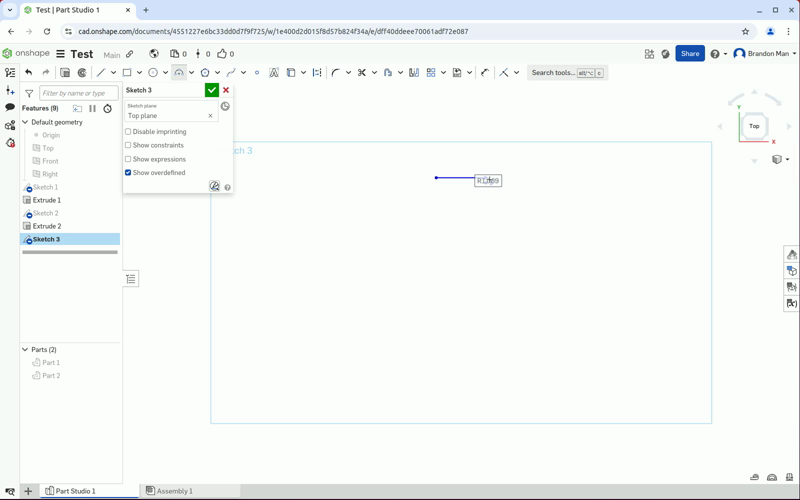
key(l)
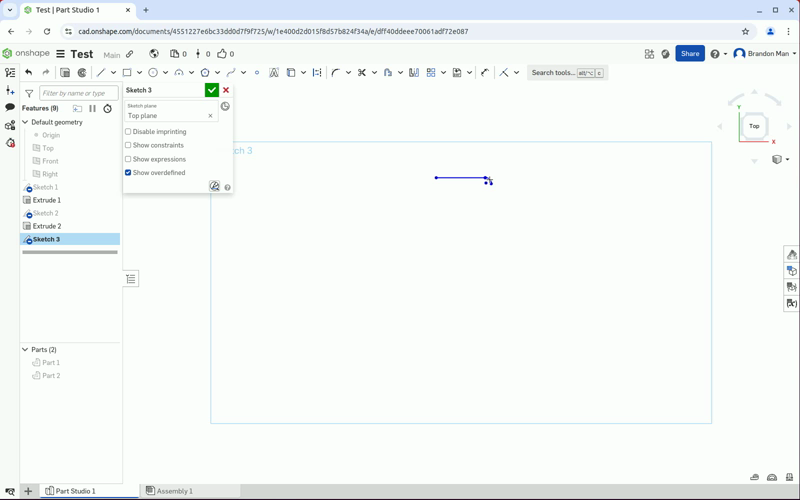
mouse_move(491, 183)
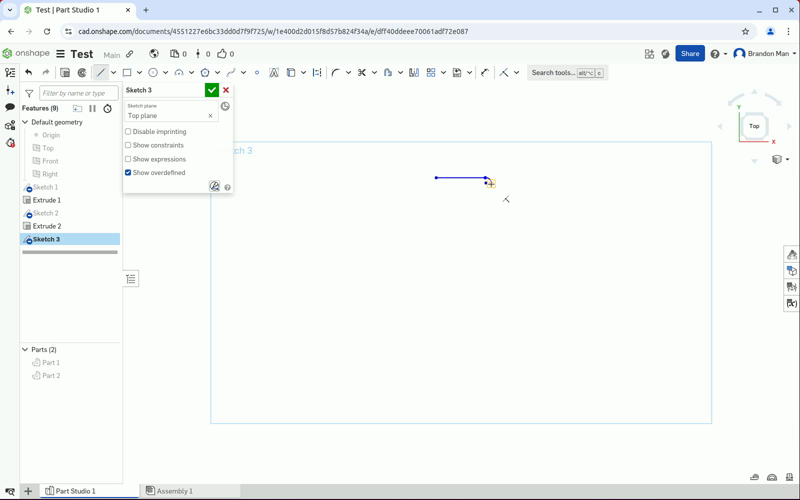
click(491, 183)
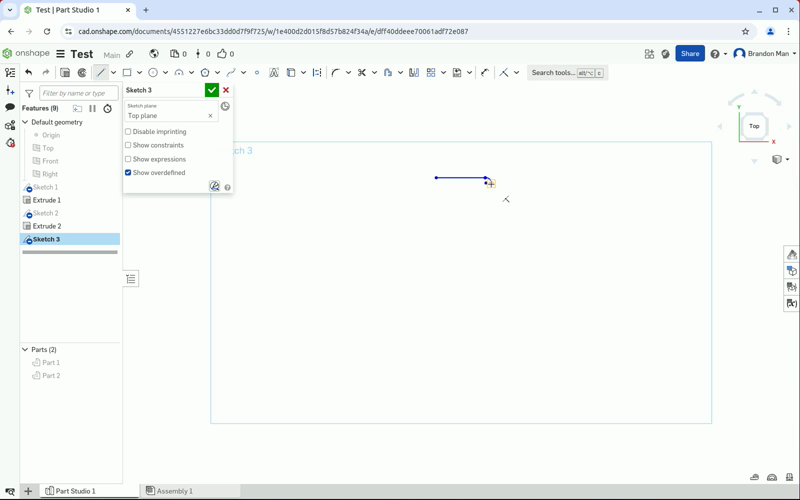
key_down(shift)
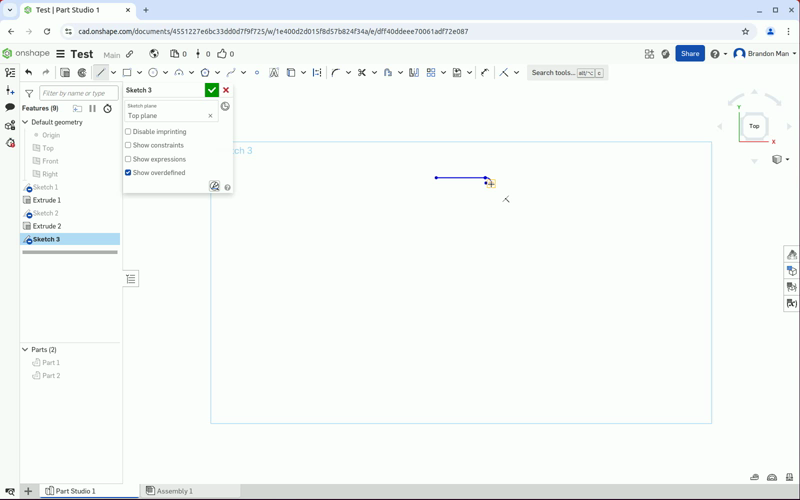
mouse_move(491, 297)
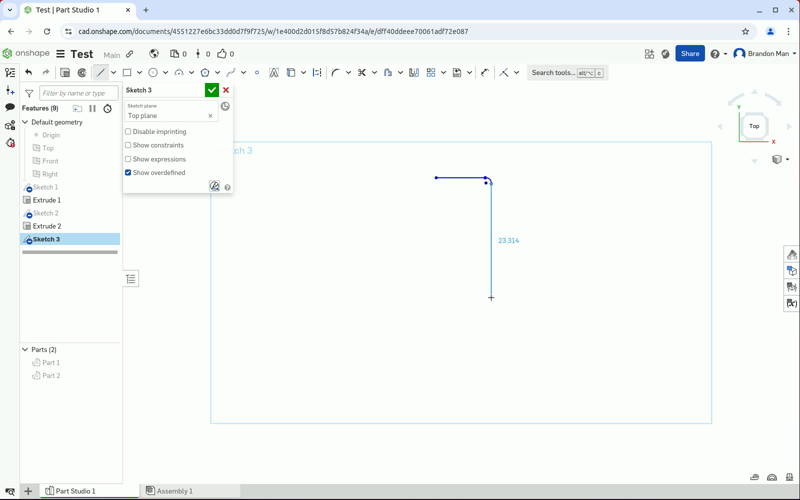
click(491, 297)
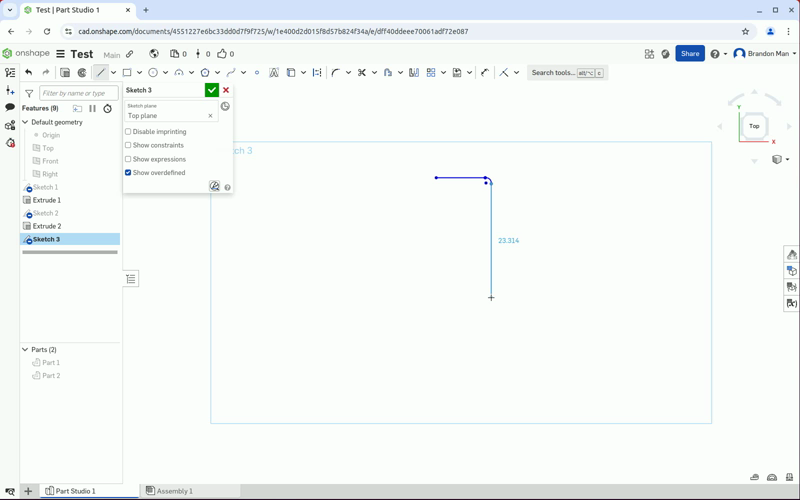
key_up(shift)
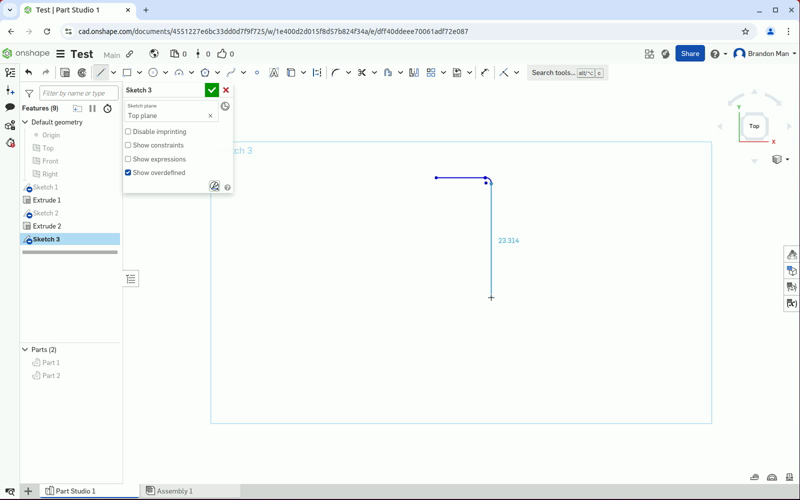
key_down(shift)
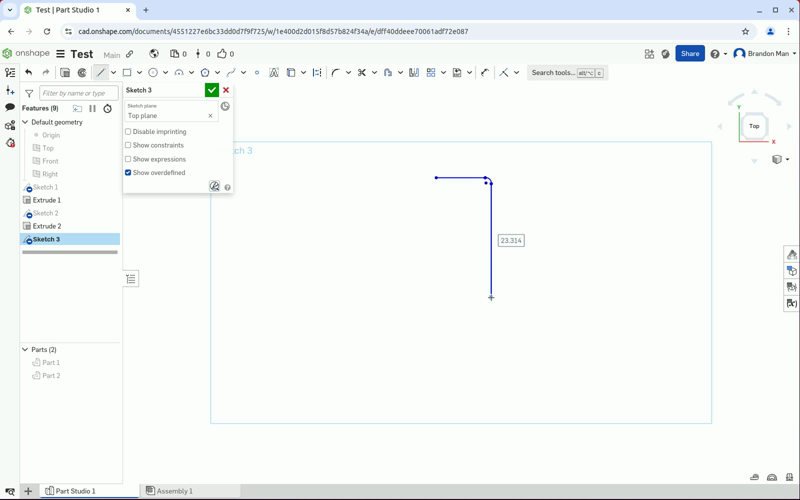
mouse_move(521, 297)
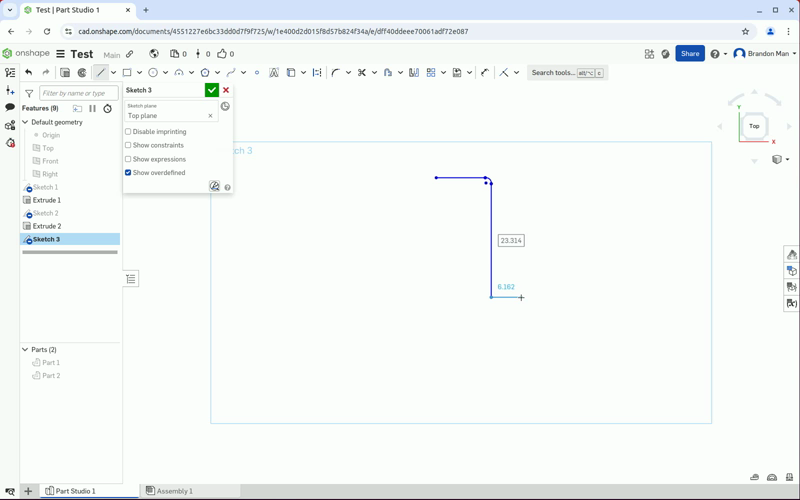
mouse_move(497, 297)
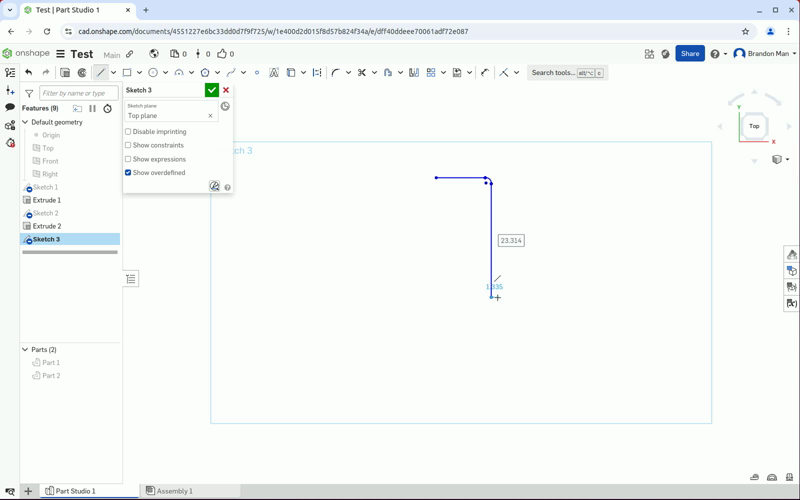
scroll(6)
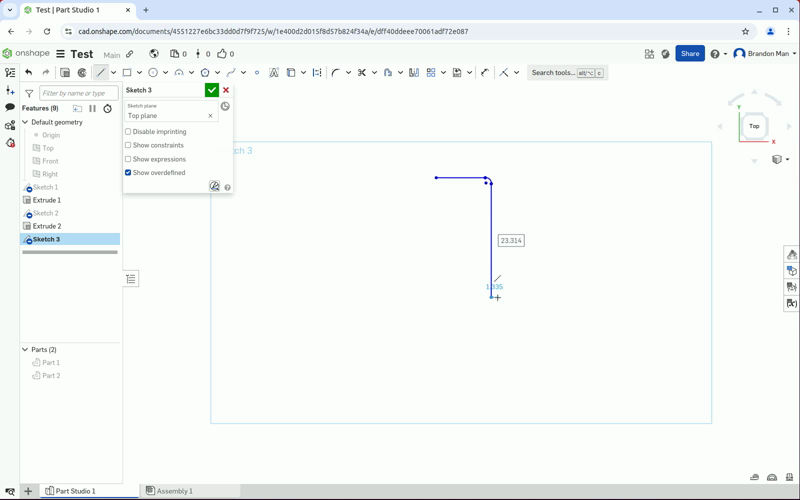
scroll(6)
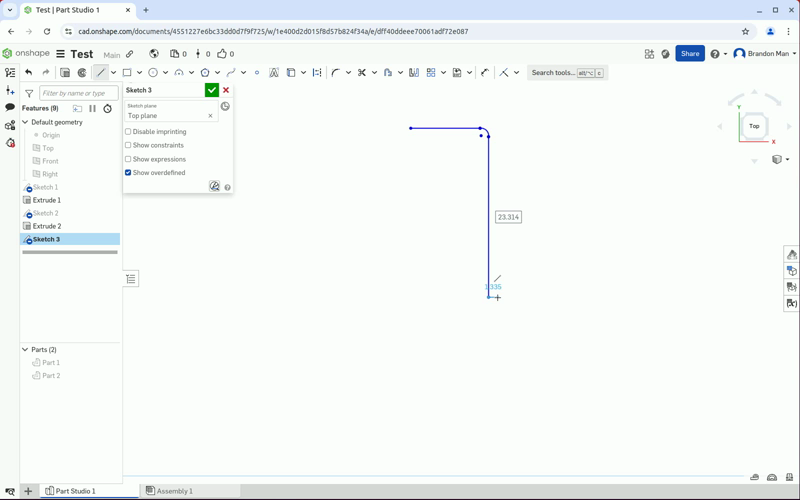
scroll(6)
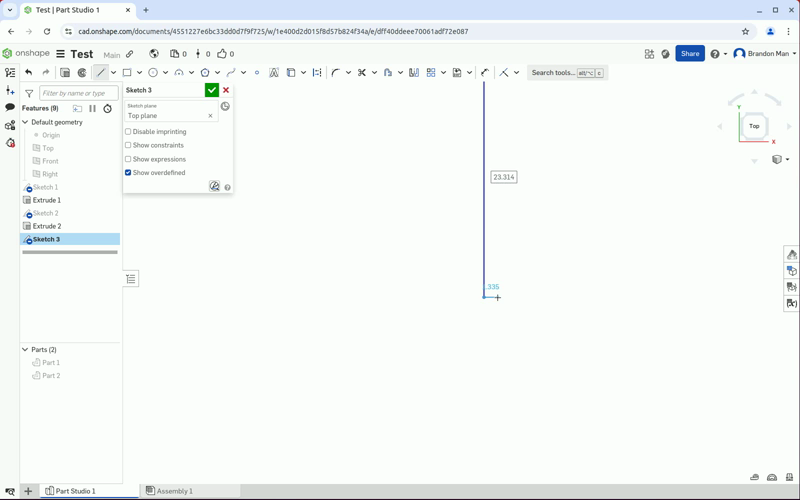
scroll(6)
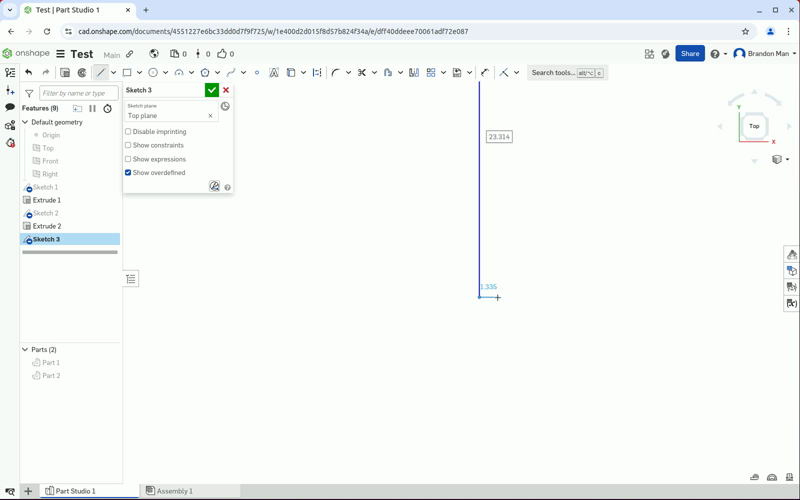
scroll(6)
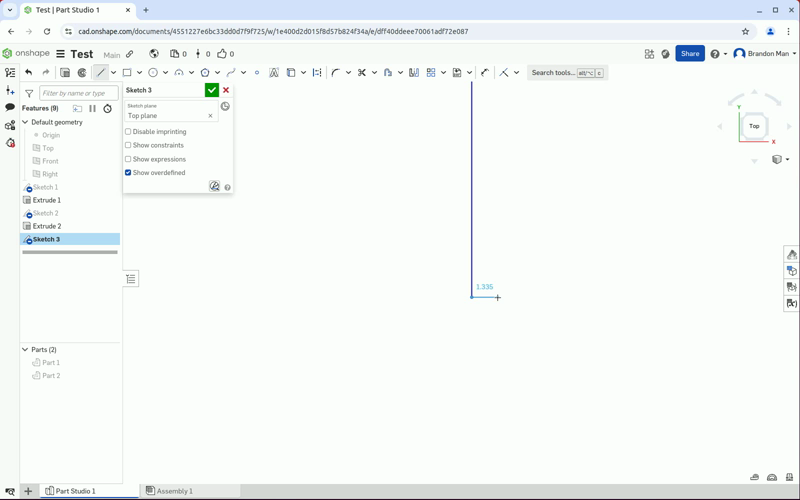
scroll(6)
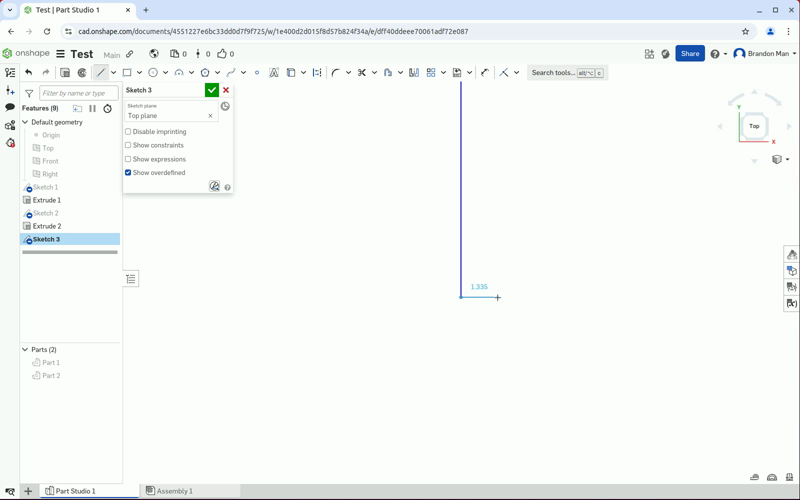
scroll(6)
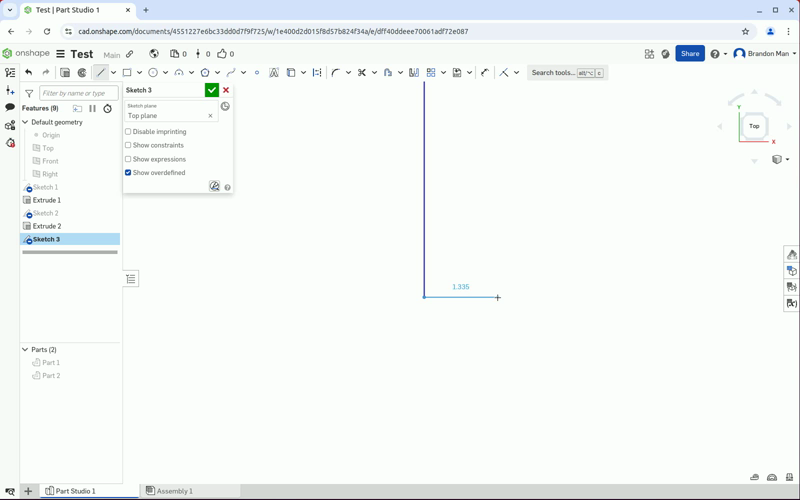
click(497, 297)
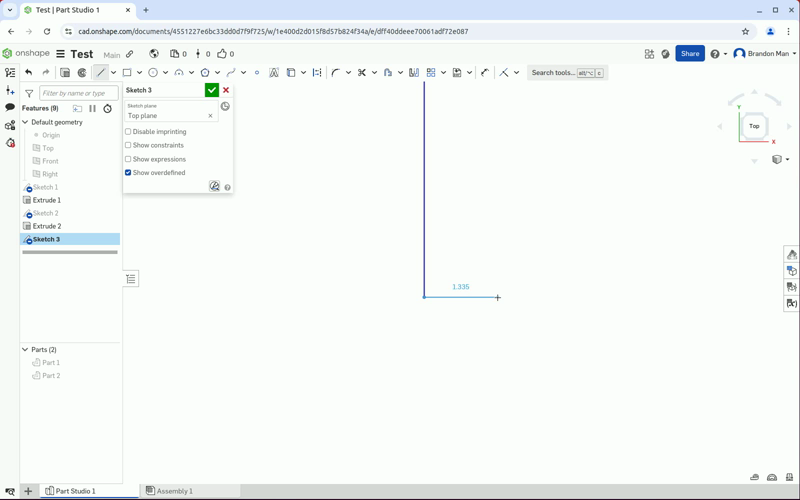
scroll(-6)
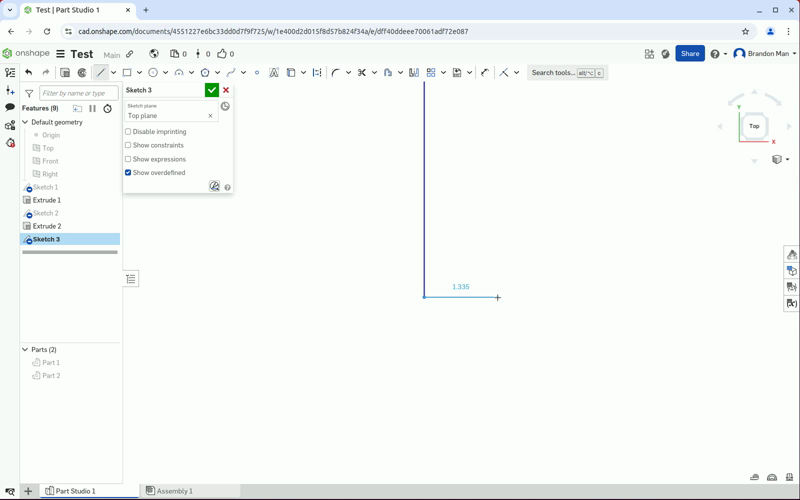
scroll(-6)
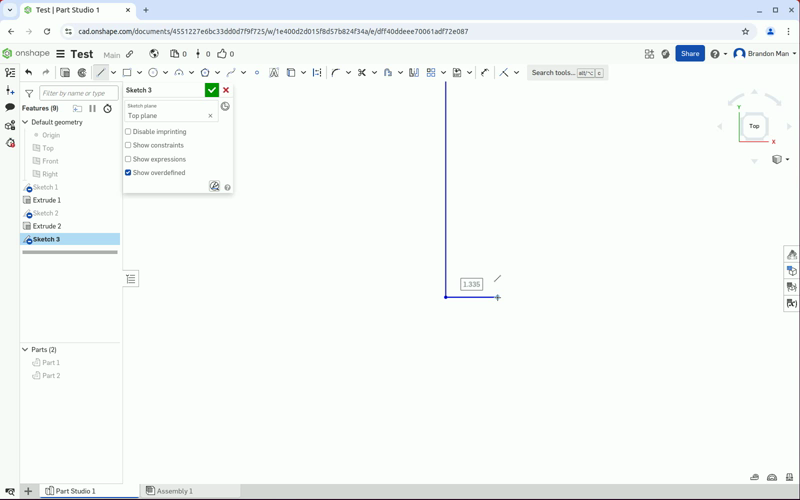
scroll(-6)
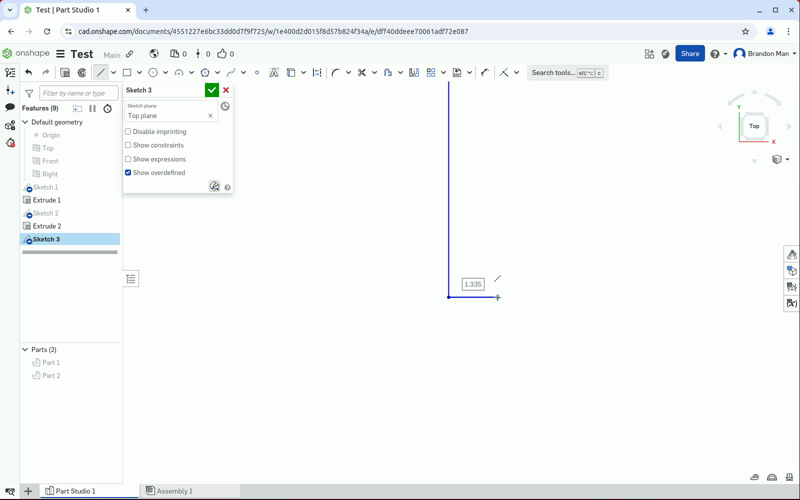
scroll(-6)
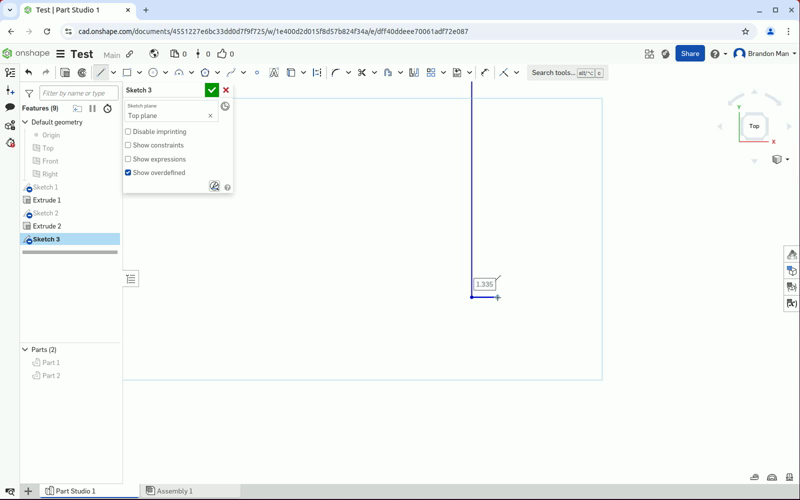
scroll(-6)
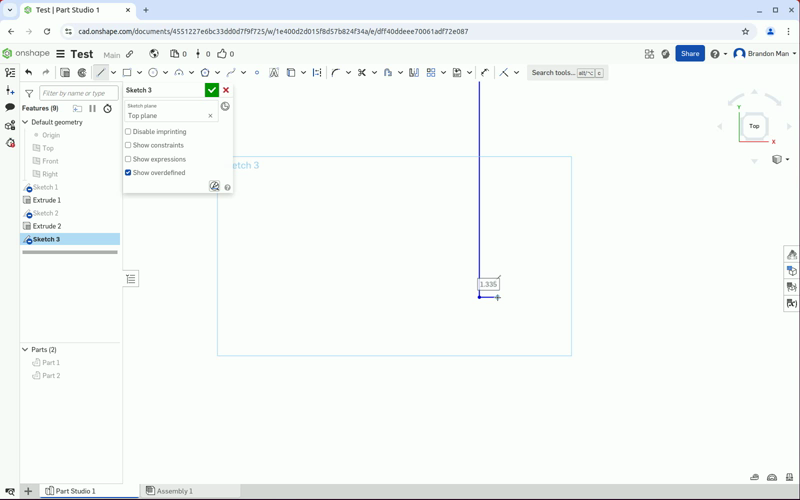
scroll(-6)
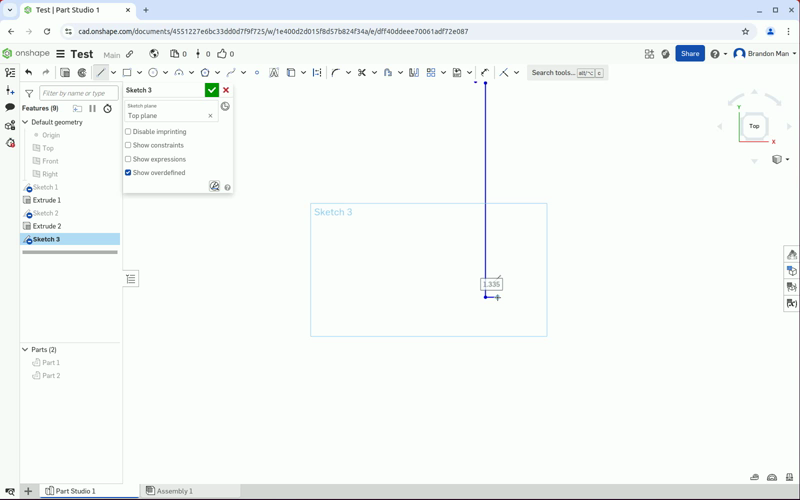
scroll(-6)
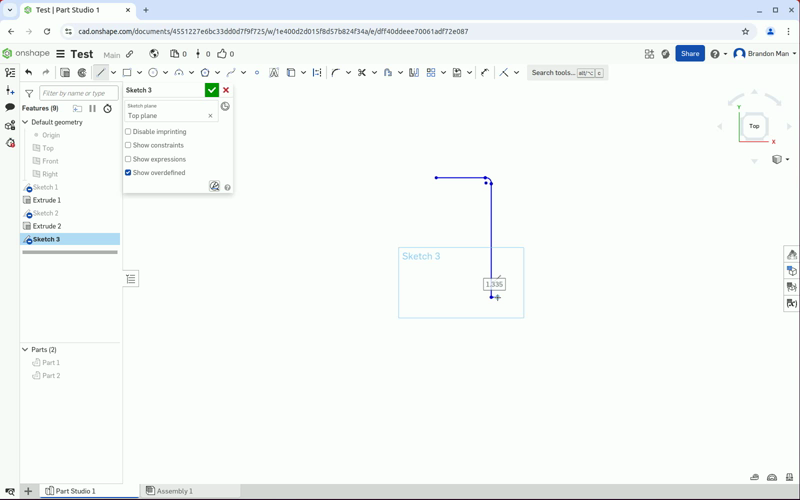
key_up(shift)
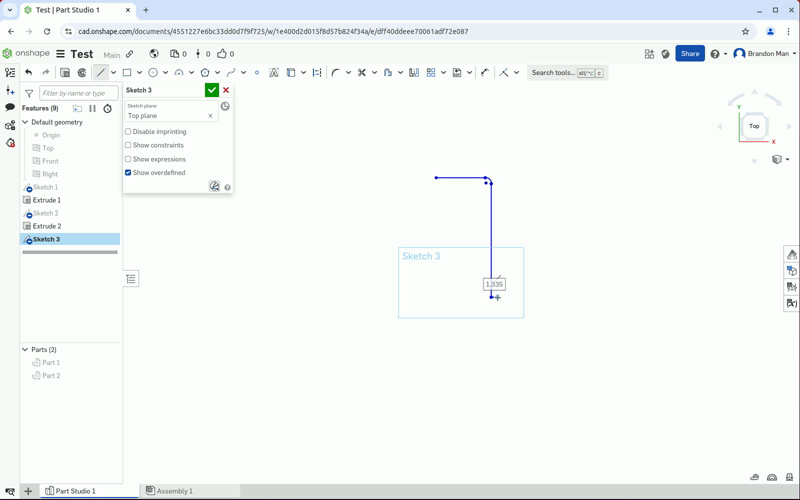
key_down(shift)
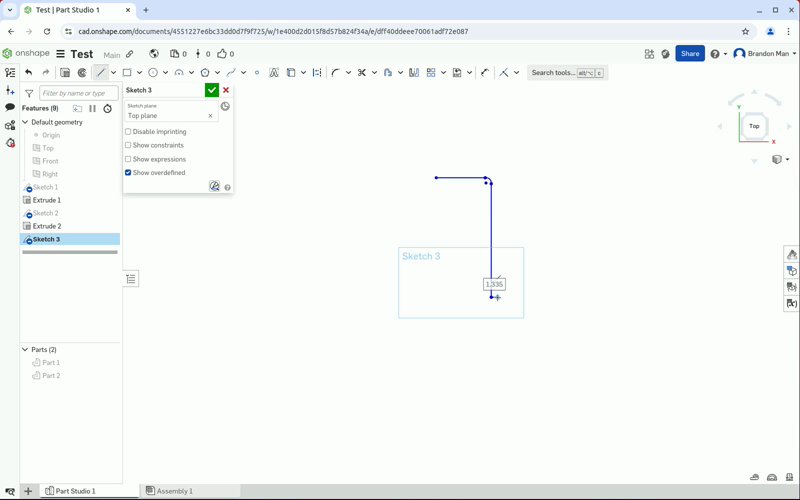
mouse_move(497, 176)
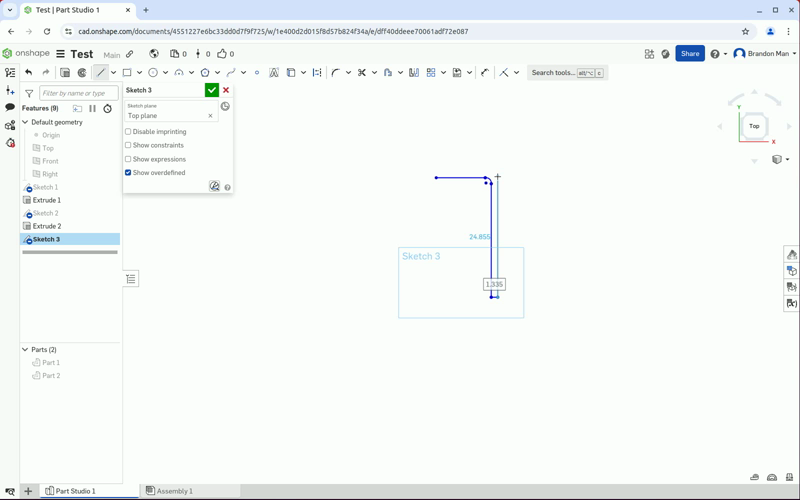
click(497, 176)
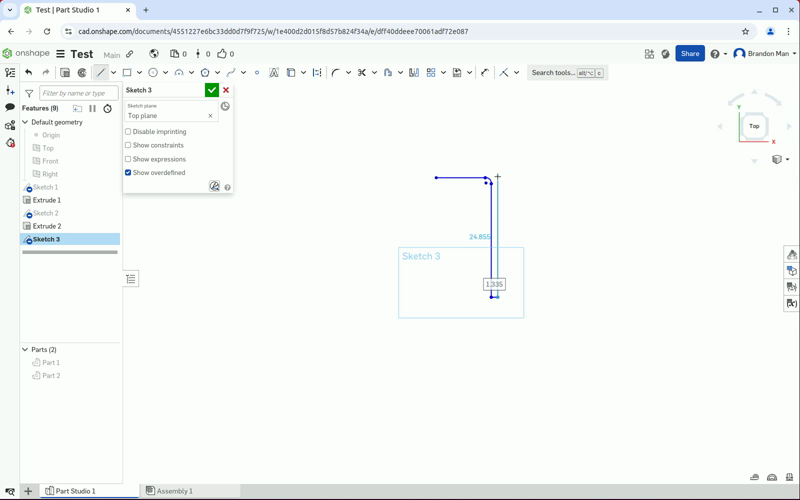
key_up(shift)
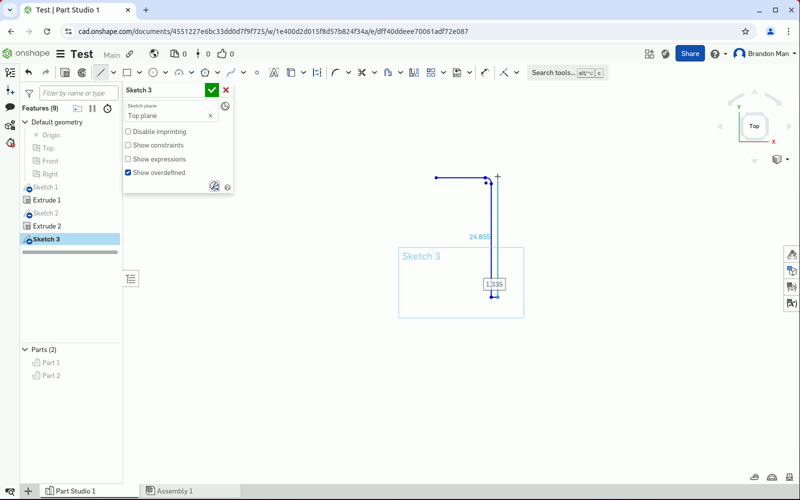
key(esc)
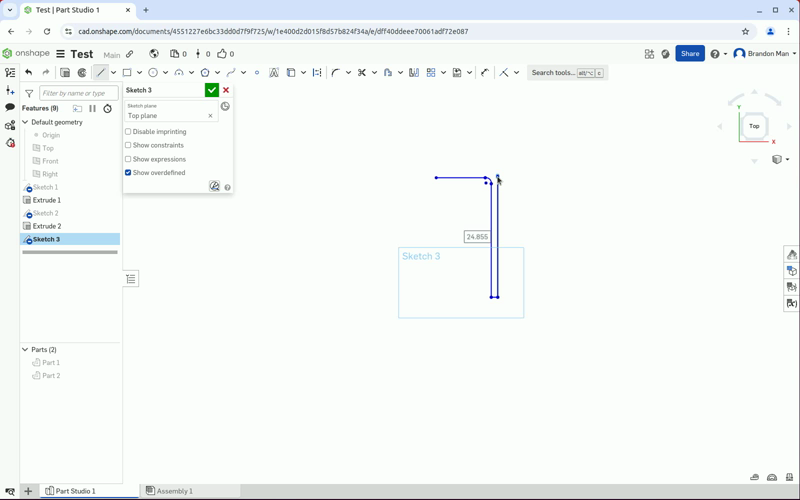
key(a)
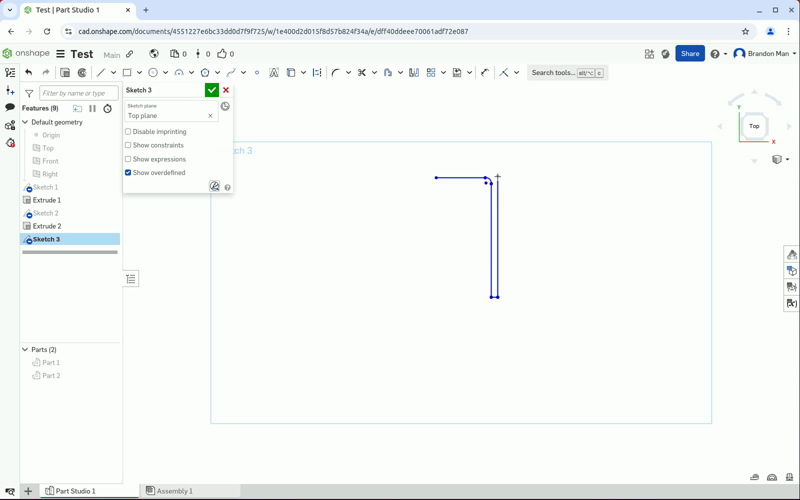
mouse_move(497, 176)
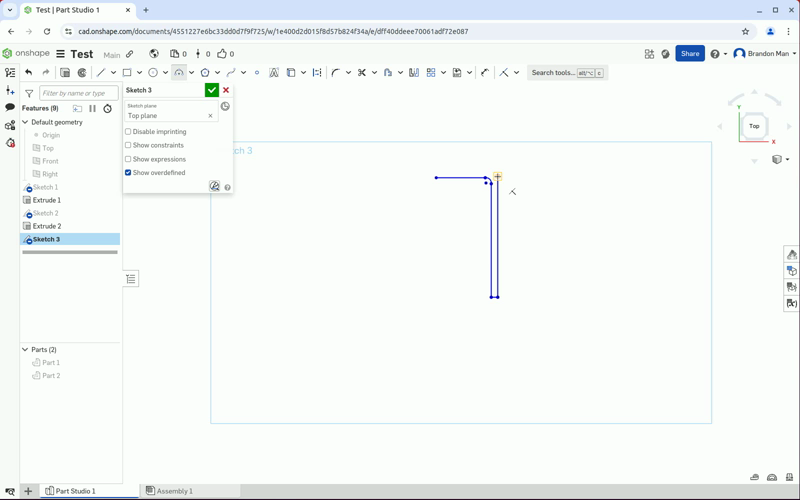
click(497, 176)
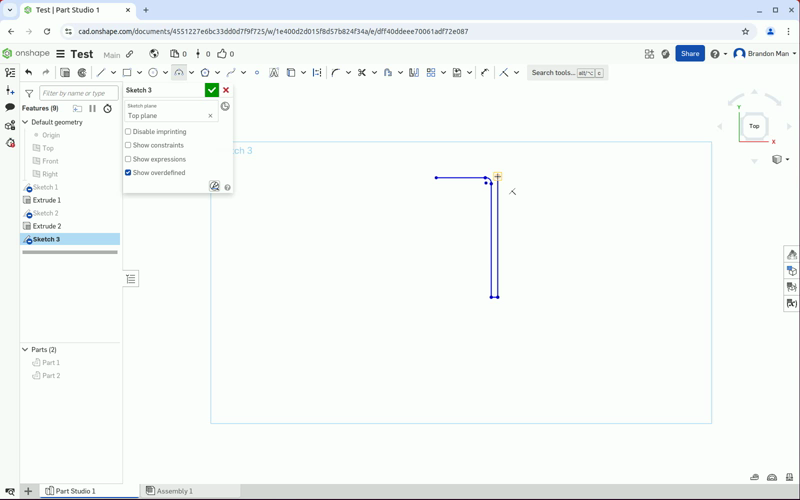
key_down(shift)
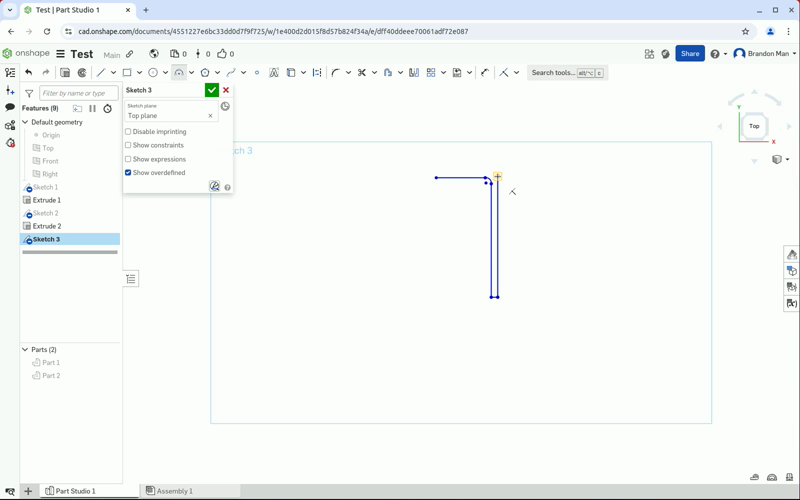
mouse_move(492, 169)
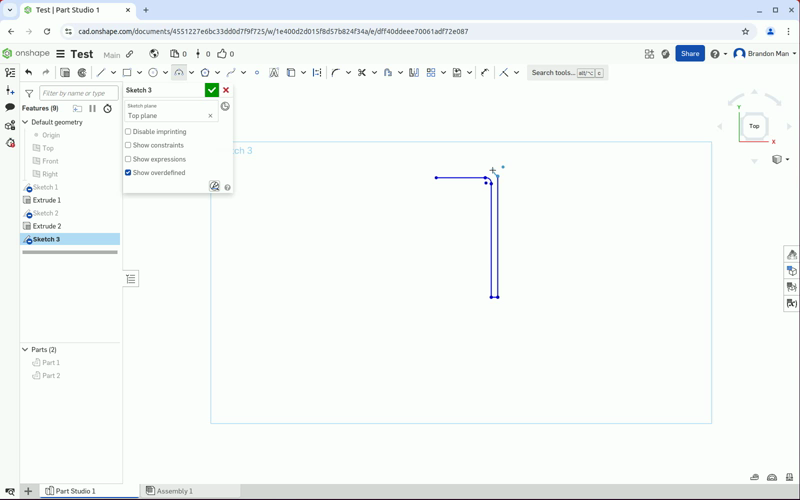
click(492, 169)
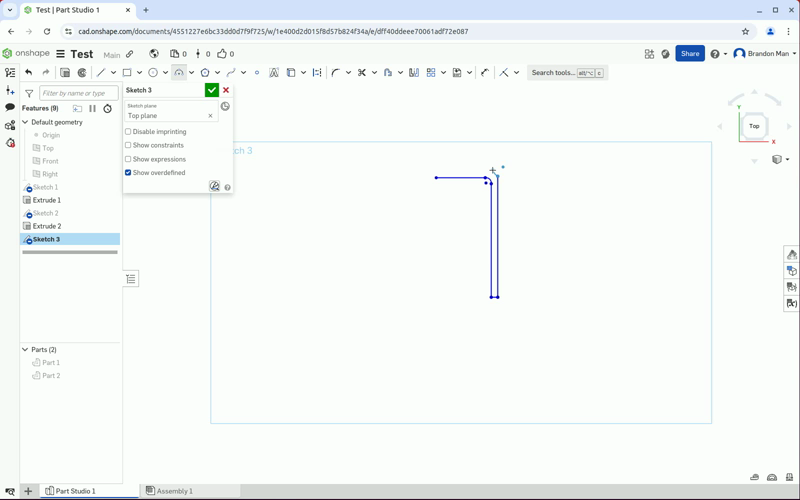
mouse_move(496, 171)
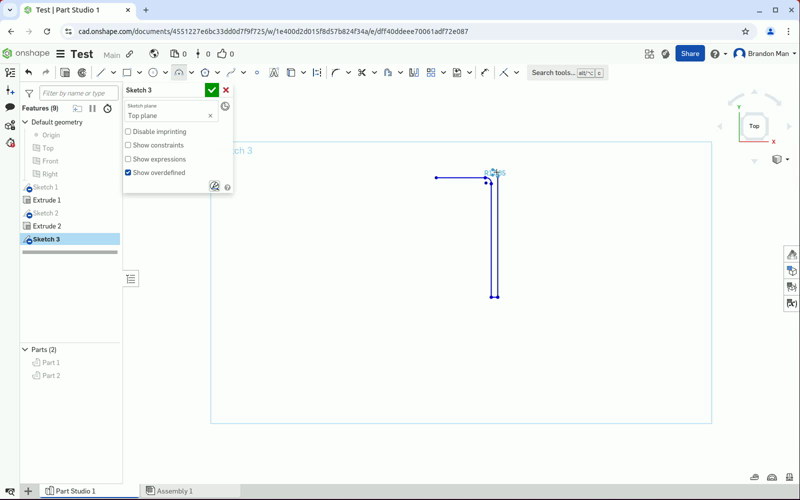
scroll(6)
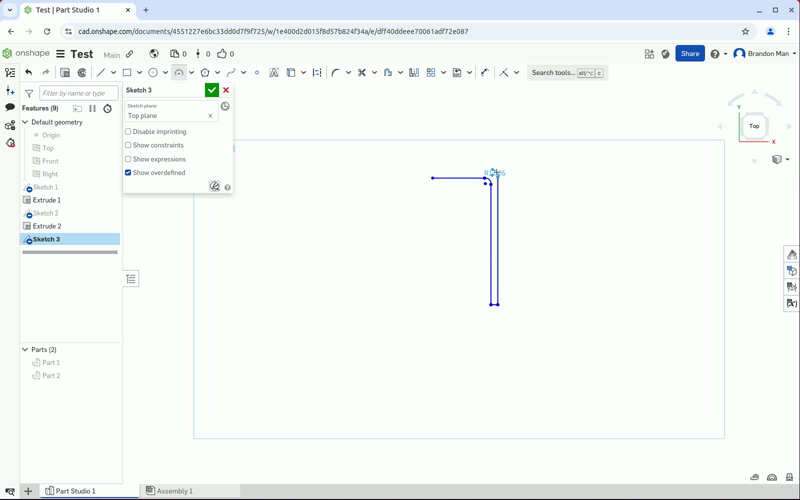
scroll(6)
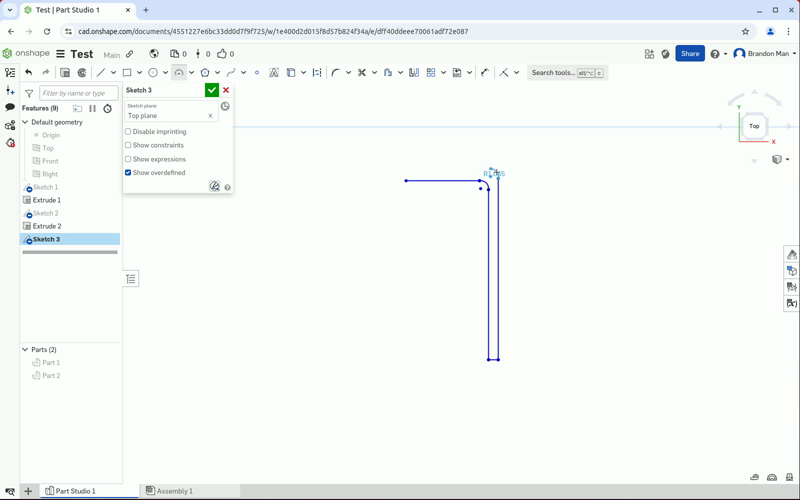
scroll(6)
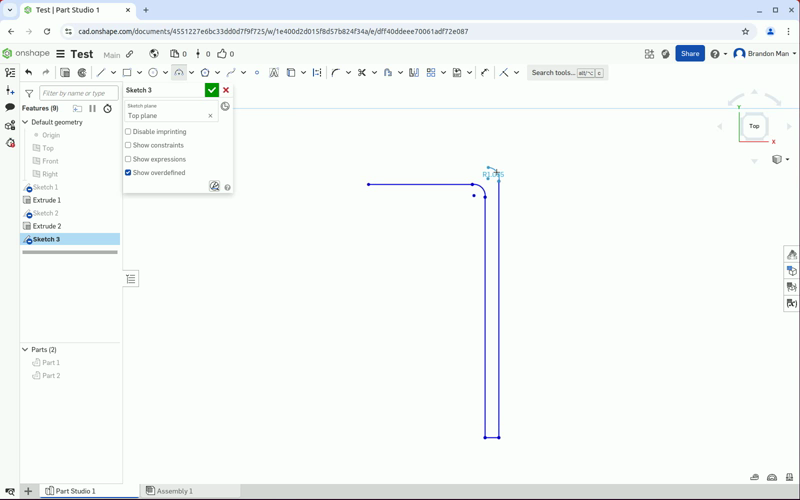
scroll(6)
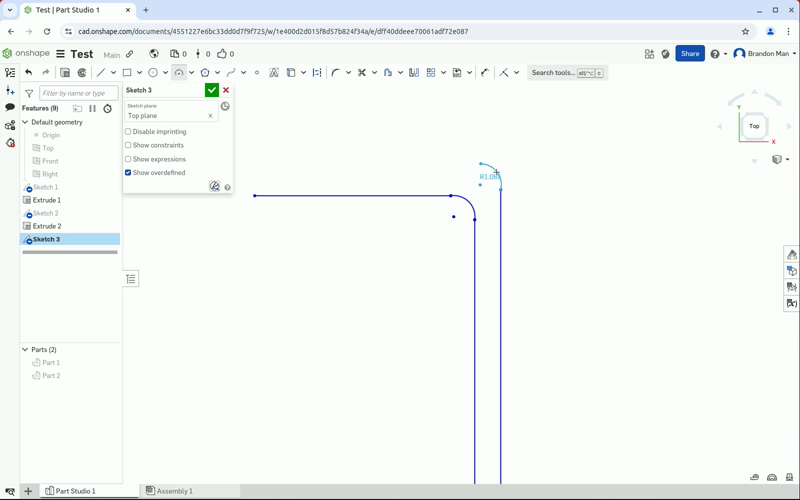
scroll(6)
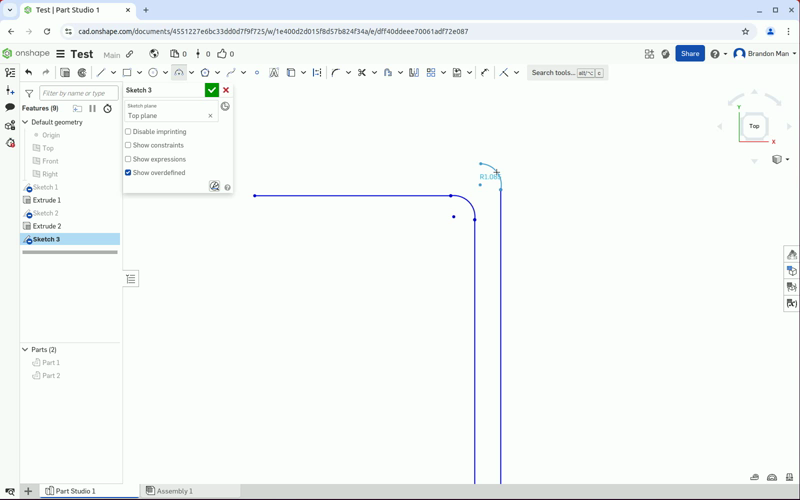
scroll(6)
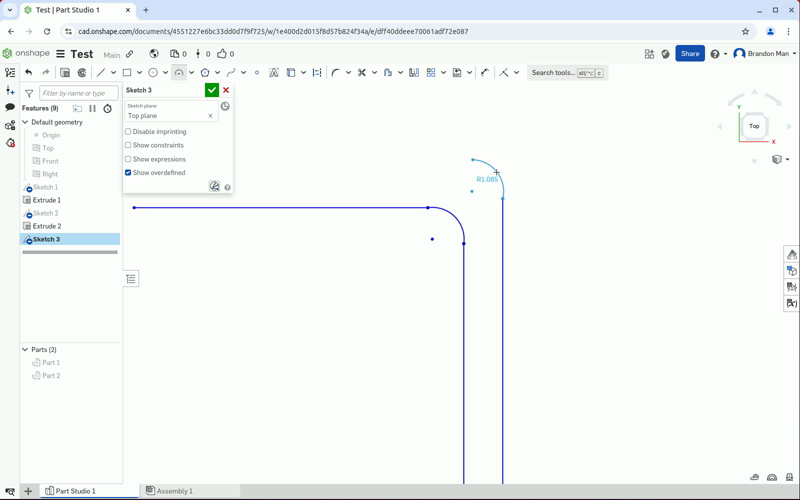
scroll(6)
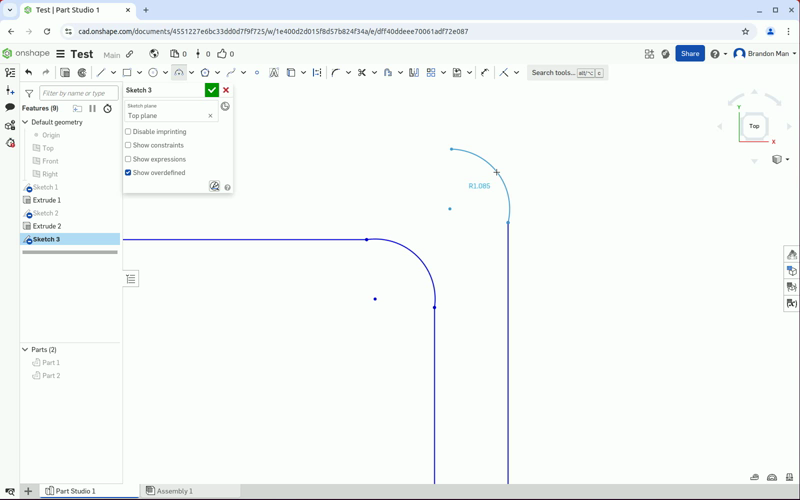
click(496, 171)
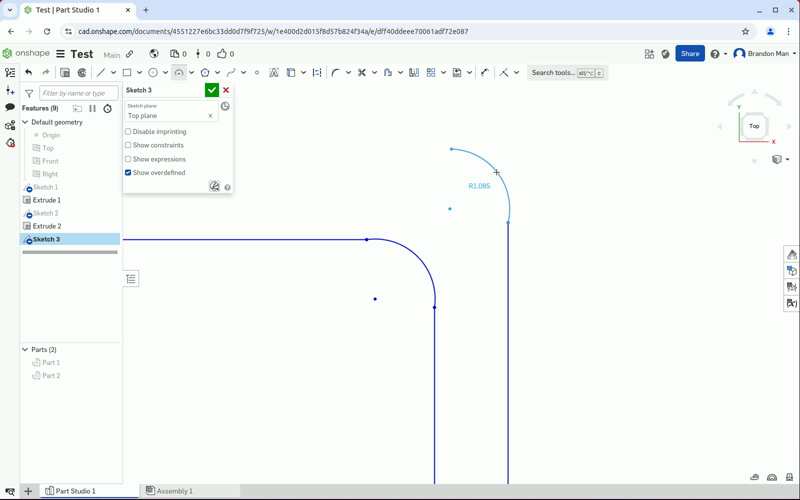
scroll(-6)
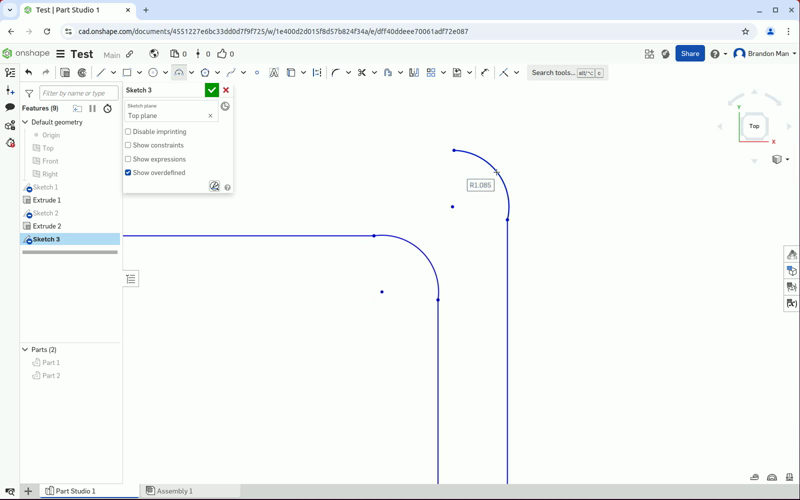
scroll(-6)
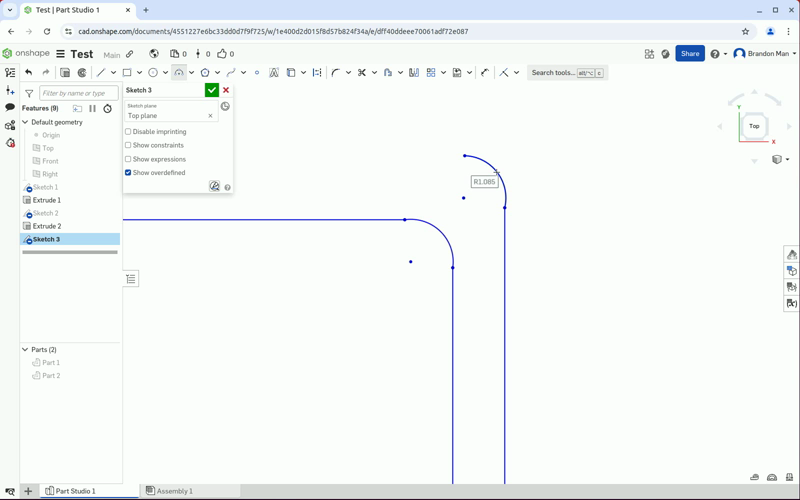
scroll(-6)
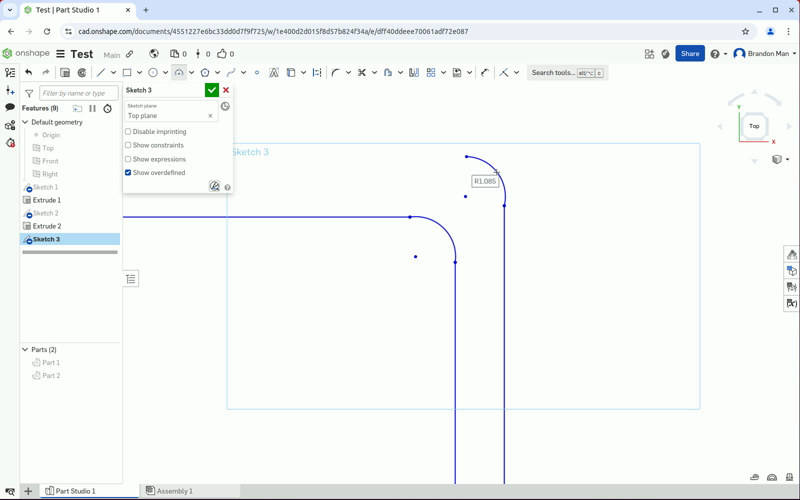
scroll(-6)
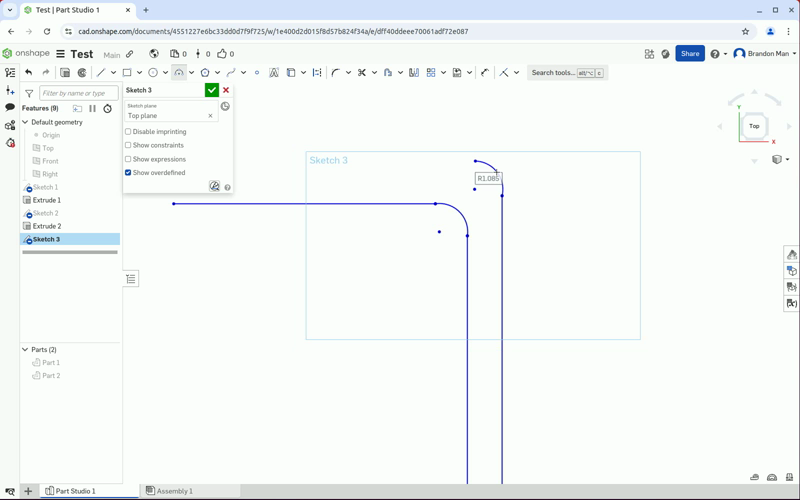
scroll(-6)
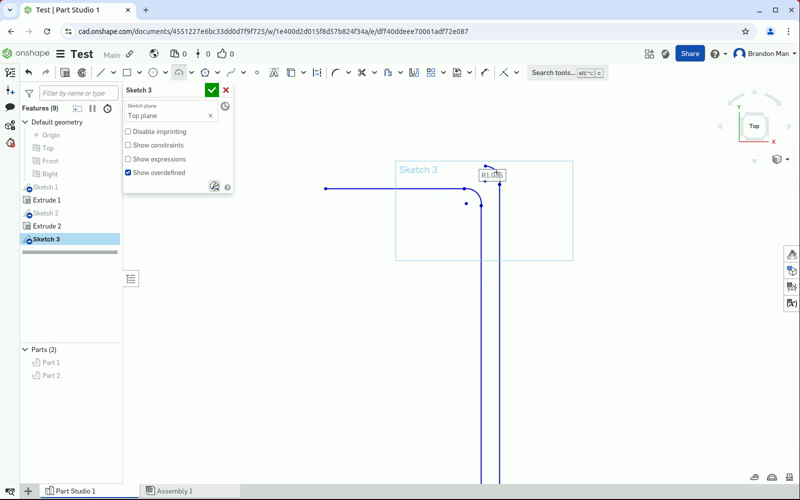
scroll(-6)
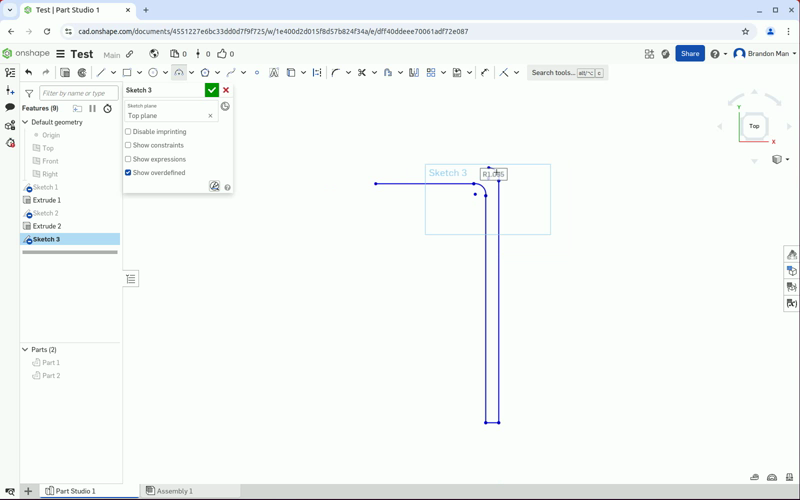
scroll(-6)
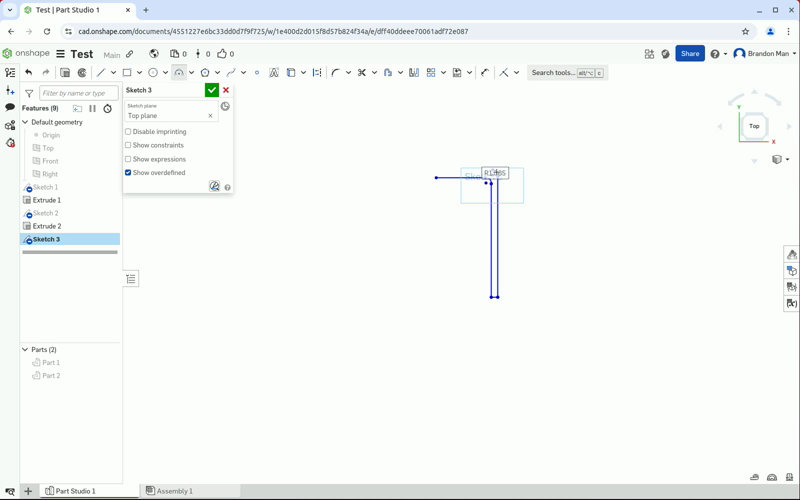
key_up(shift)
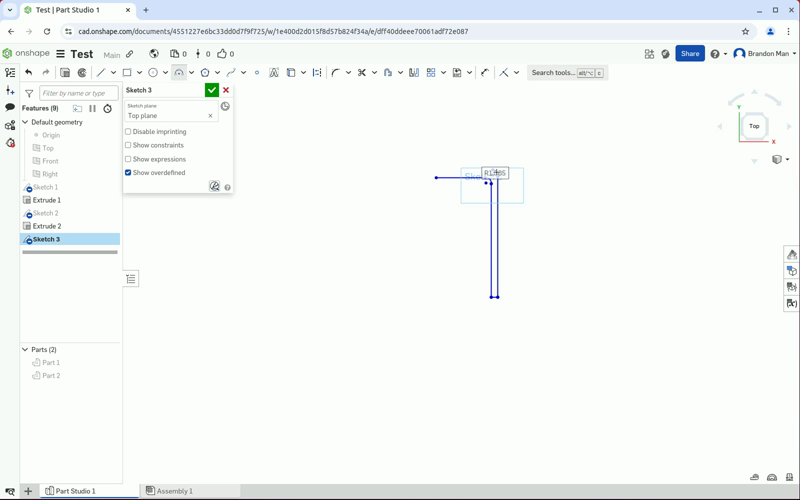
key(esc)
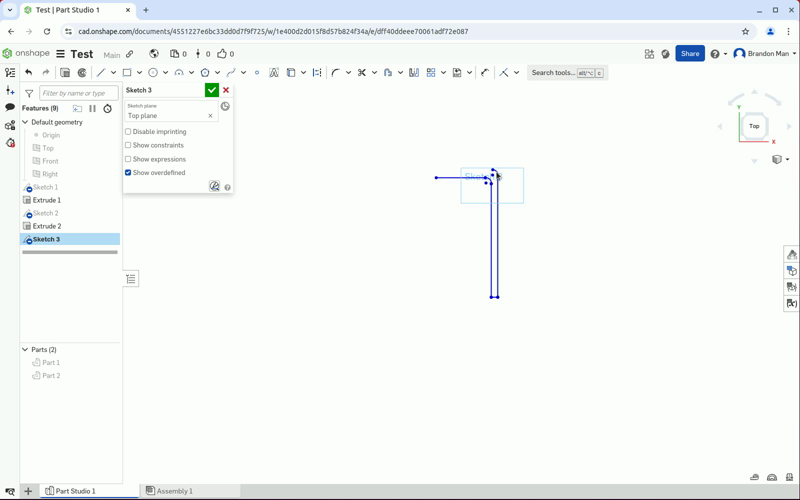
key(l)
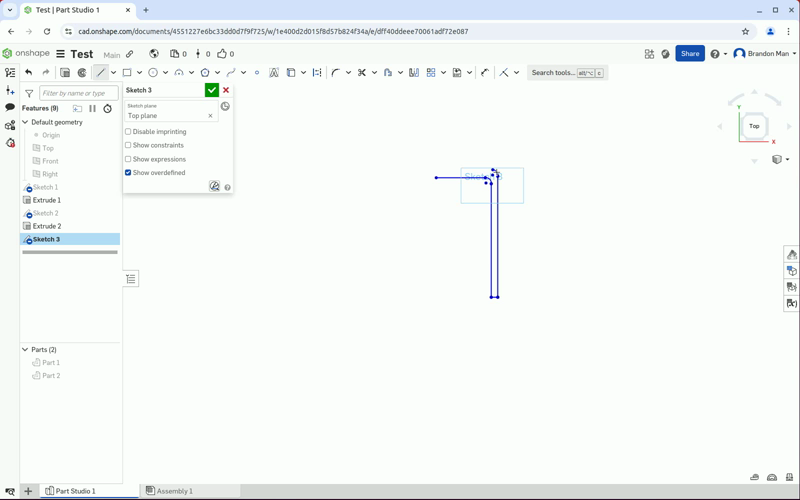
mouse_move(492, 169)
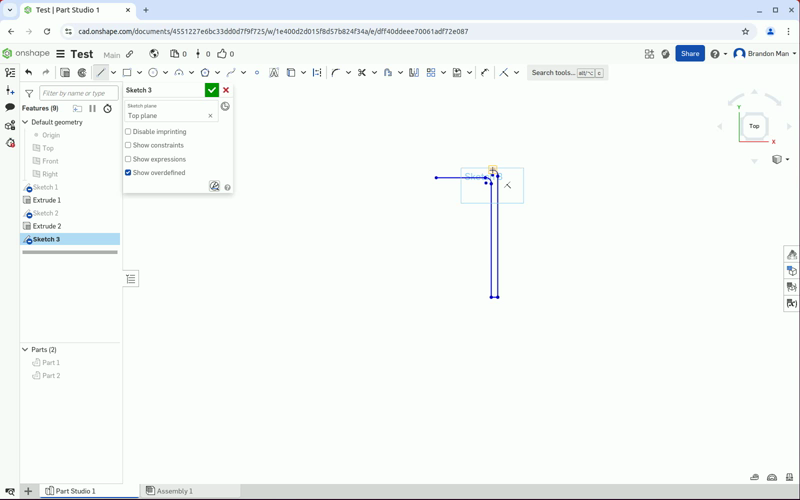
scroll(6)
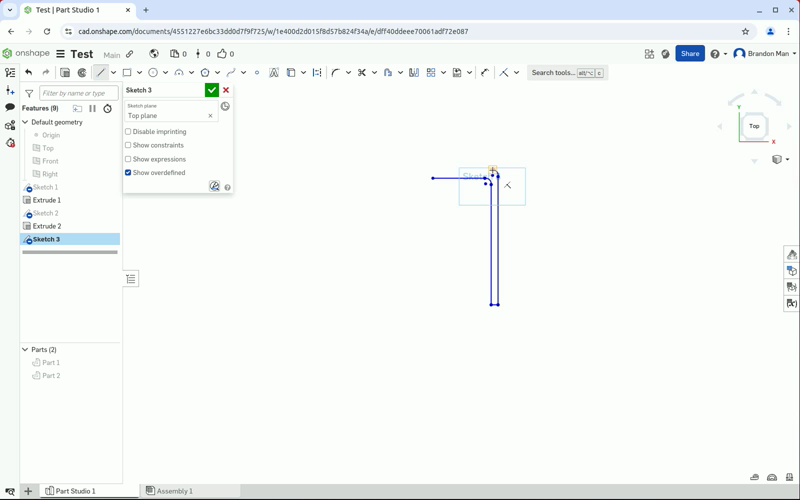
scroll(6)
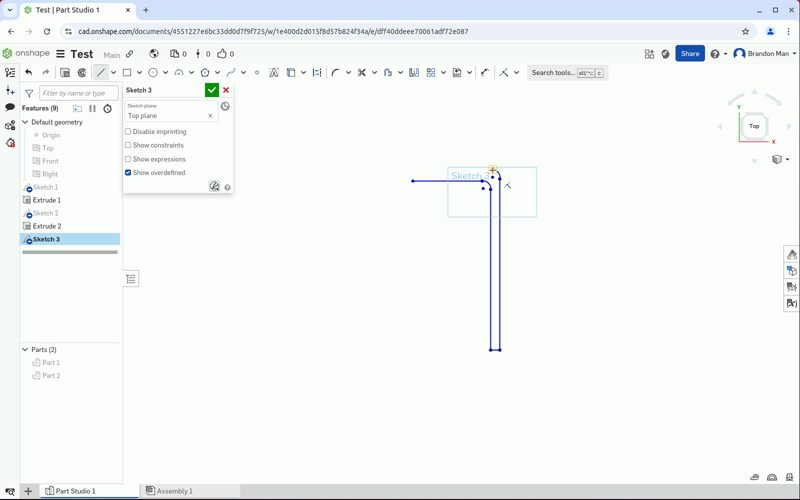
scroll(6)
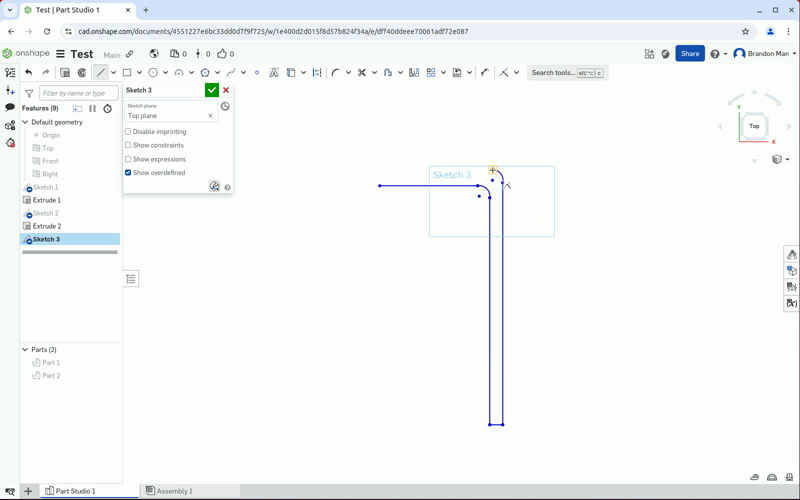
scroll(6)
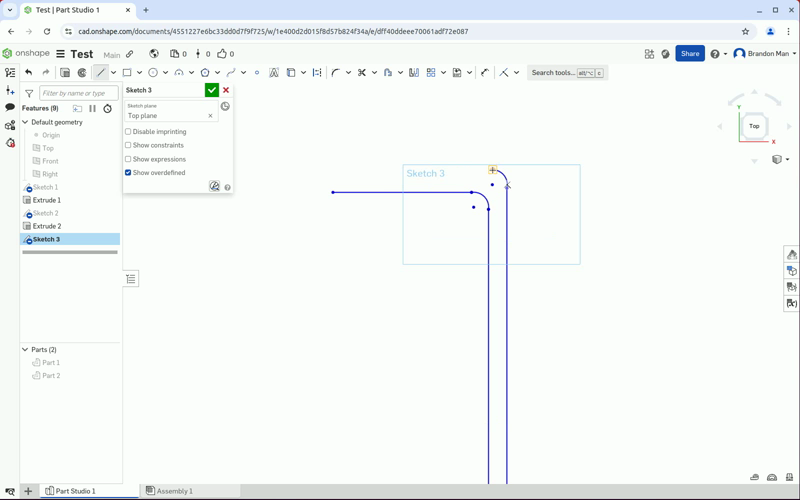
scroll(6)
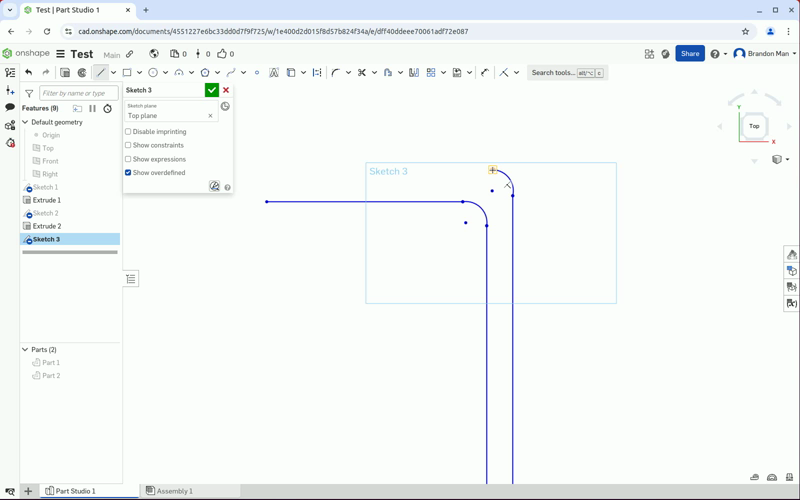
scroll(6)
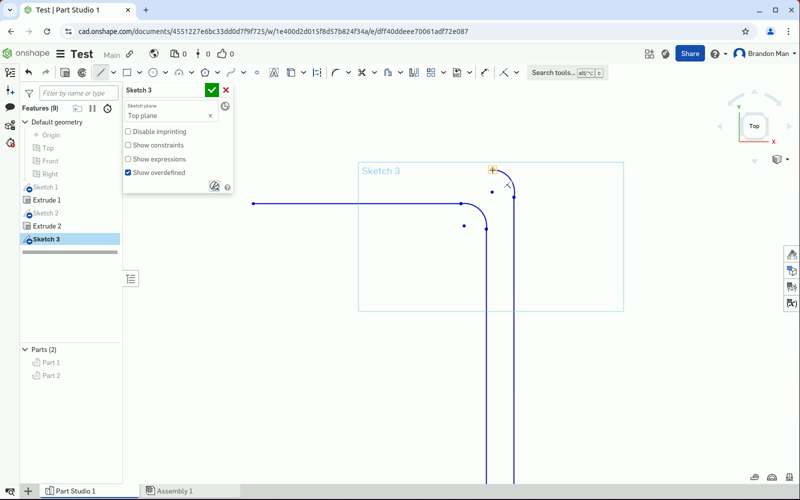
scroll(6)
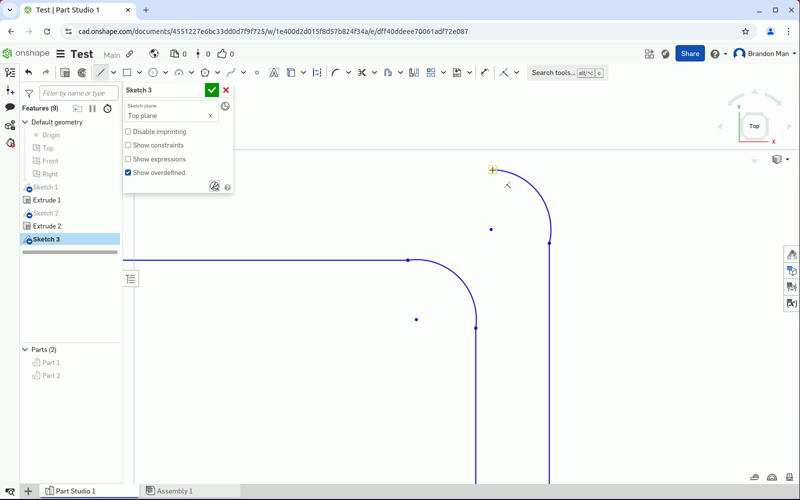
click(492, 169)
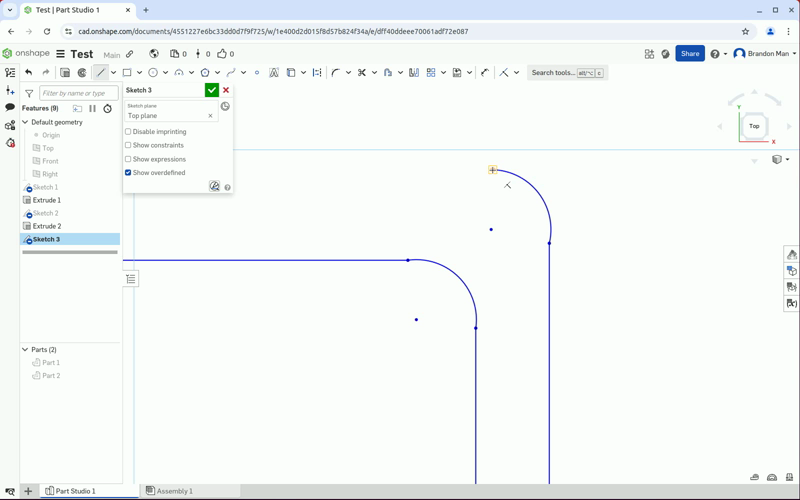
scroll(-6)
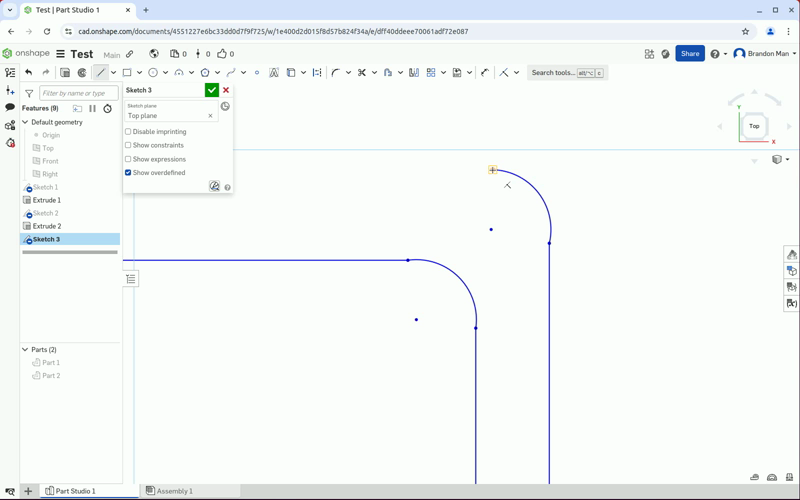
scroll(-6)
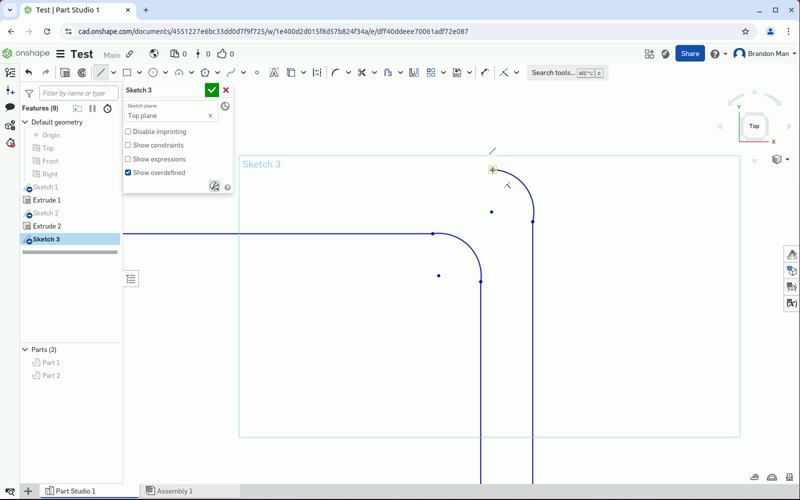
scroll(-6)
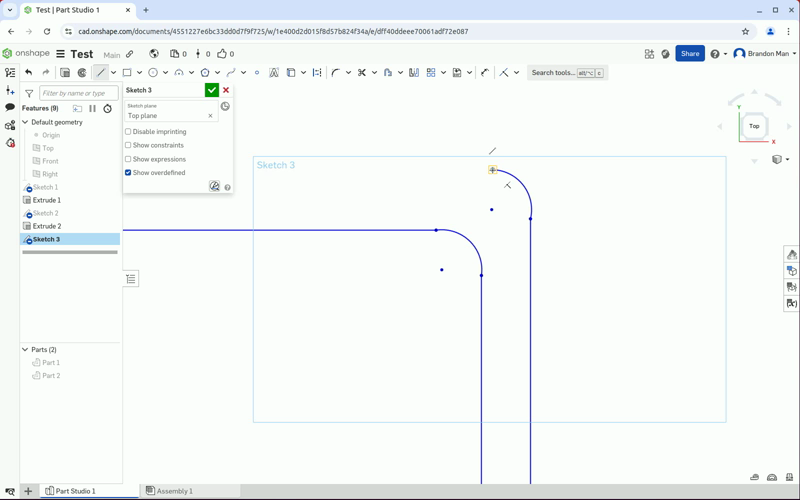
scroll(-6)
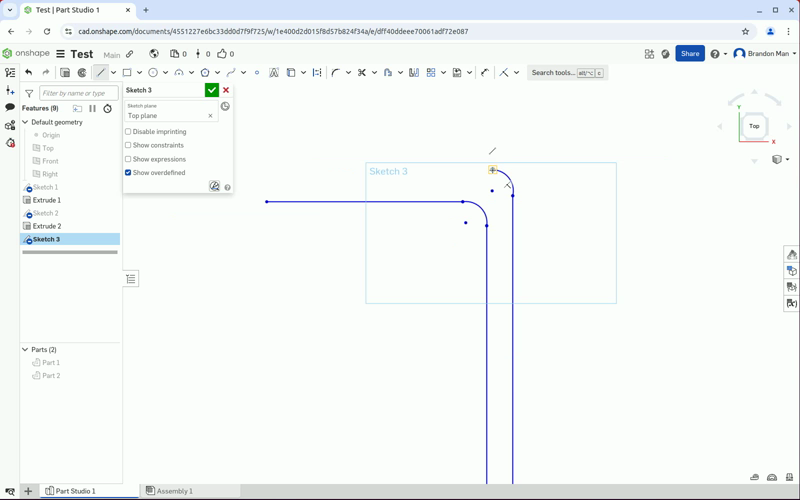
scroll(-6)
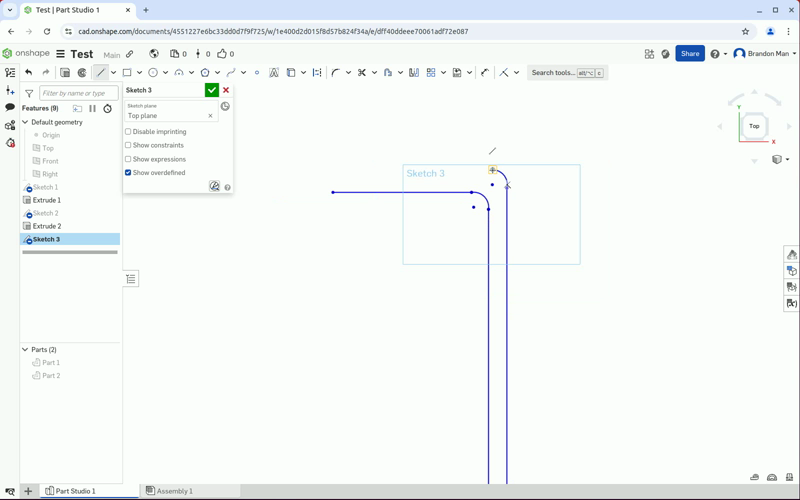
scroll(-6)
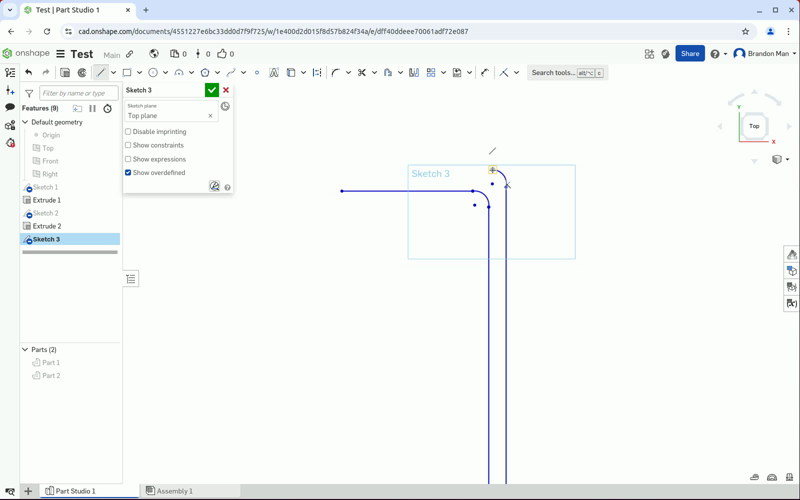
scroll(-6)
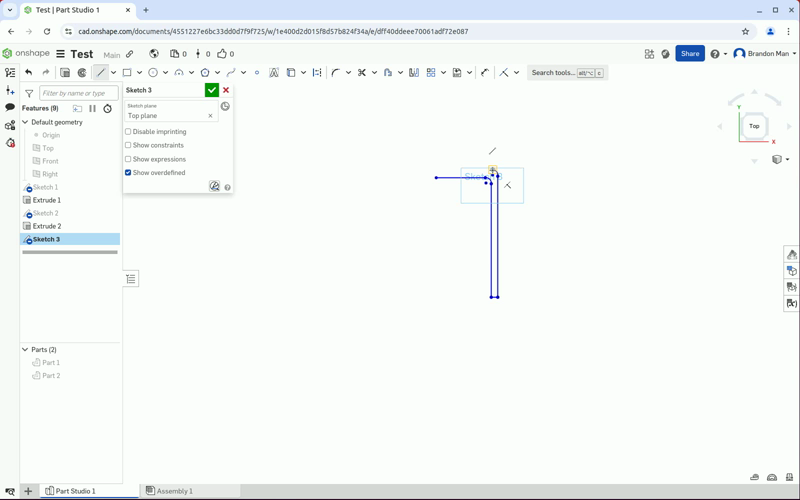
key_down(shift)
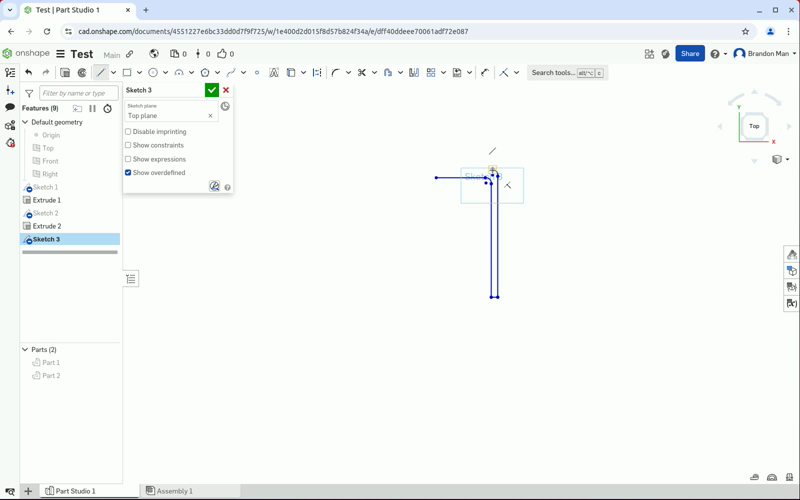
mouse_move(522, 169)
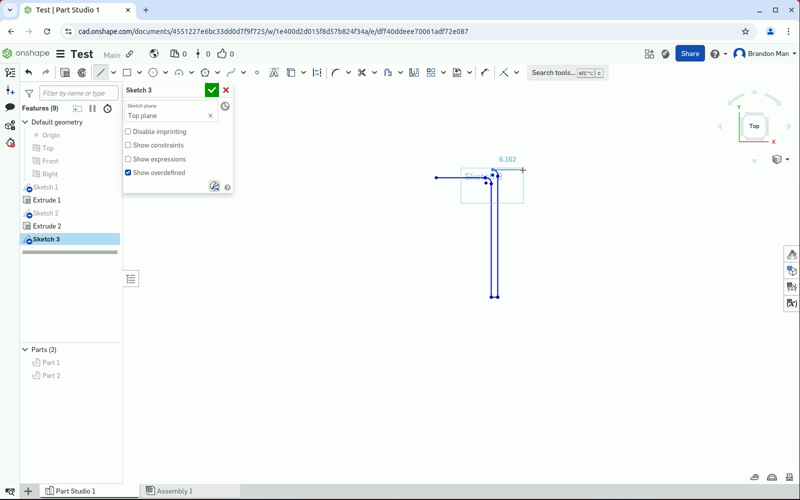
mouse_move(436, 169)
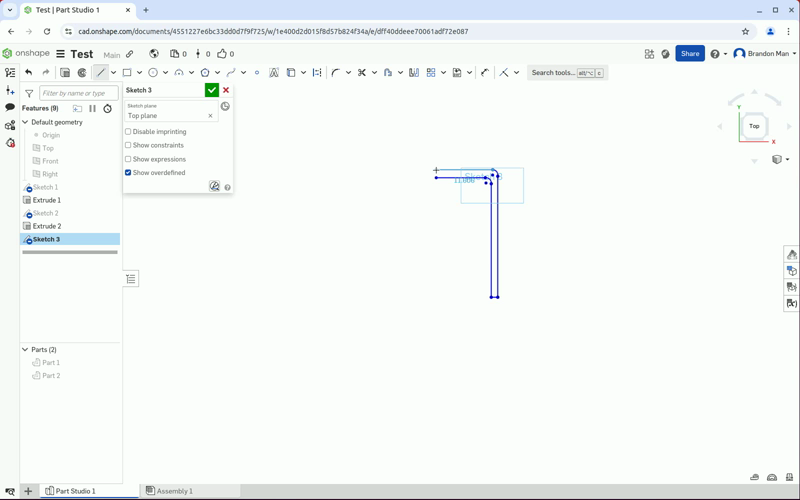
click(436, 169)
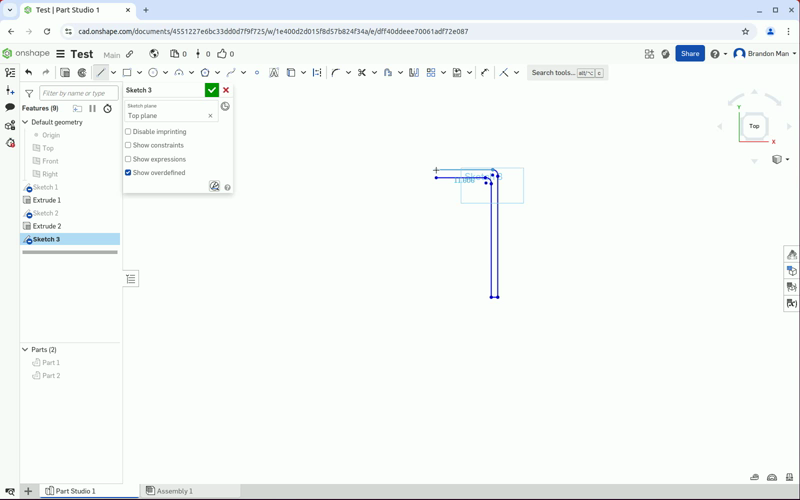
key_up(shift)
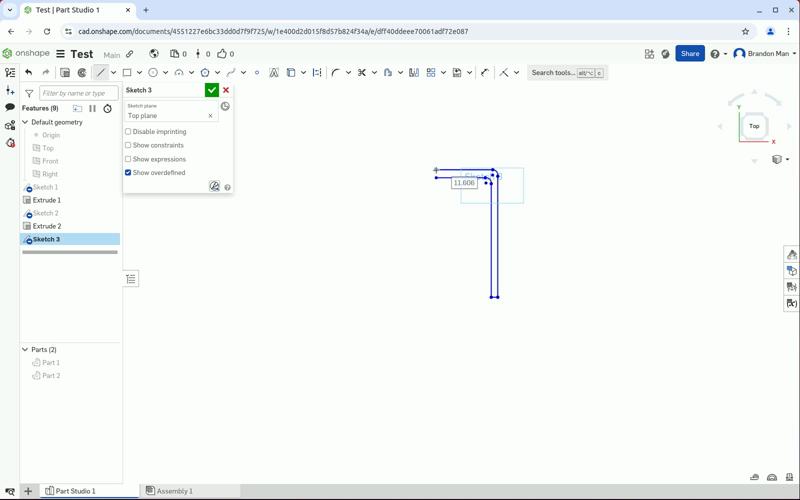
mouse_move(466, 169)
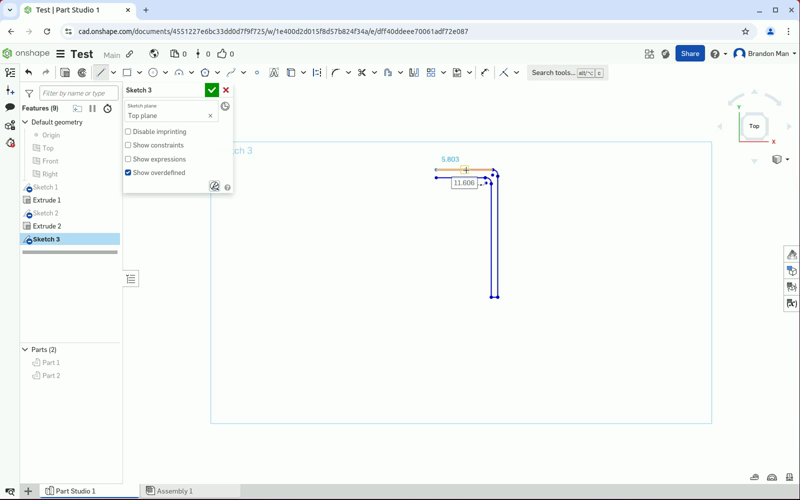
key_down(shift)
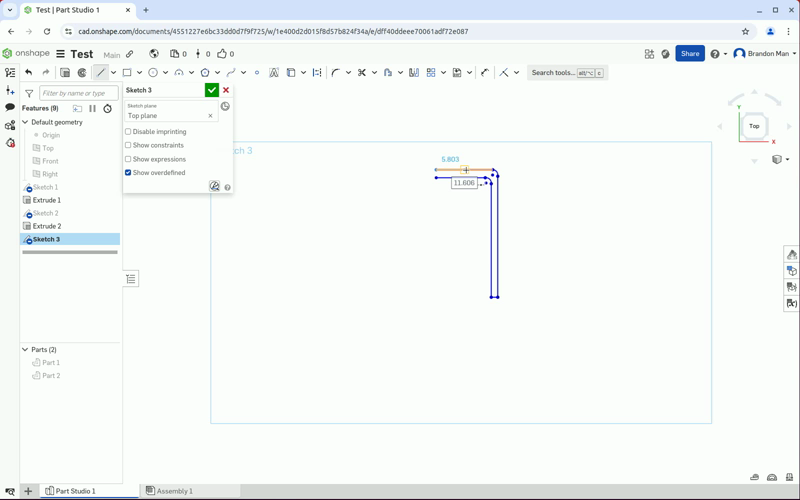
mouse_move(436, 177)
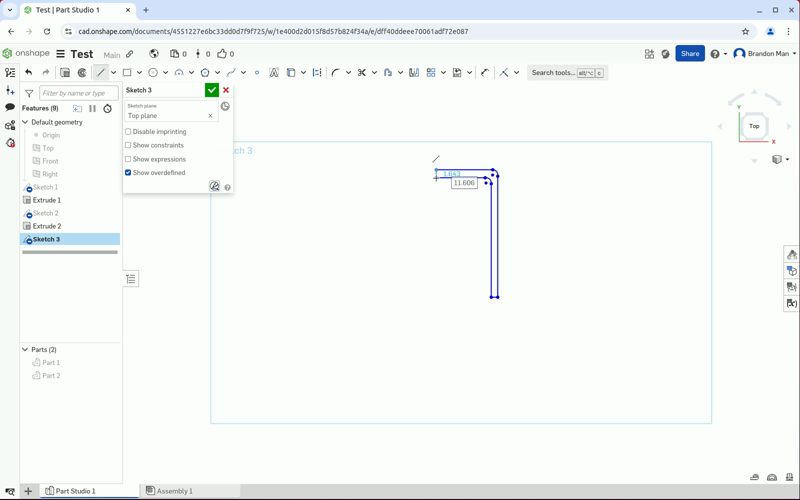
key_up(shift)
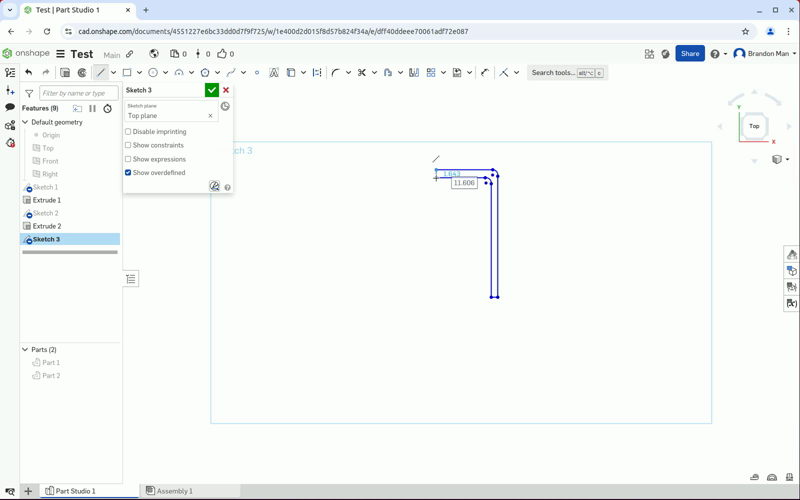
click(436, 177)
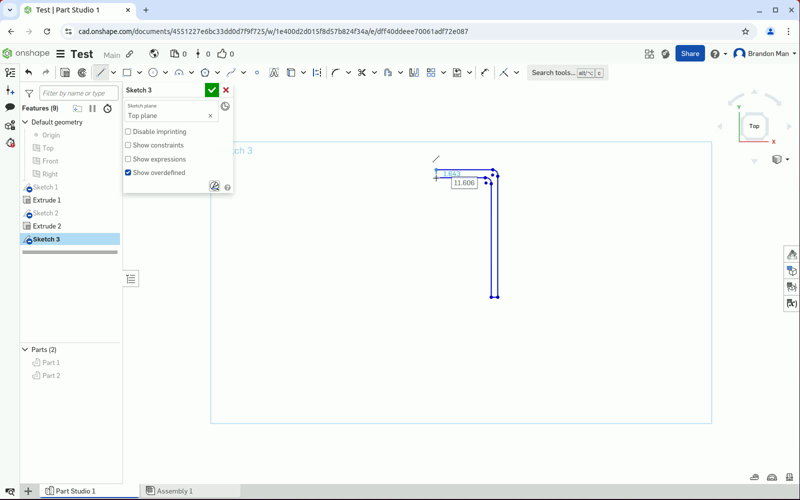
key(esc)
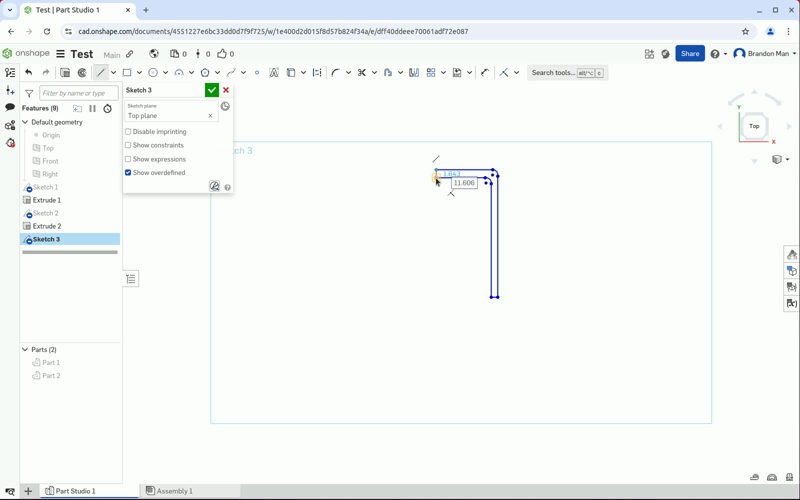
mouse_move(466, 175)
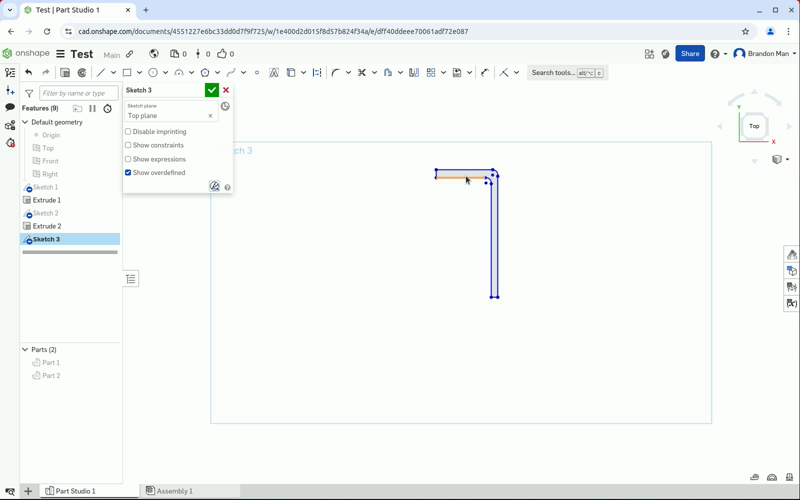
scroll(6)
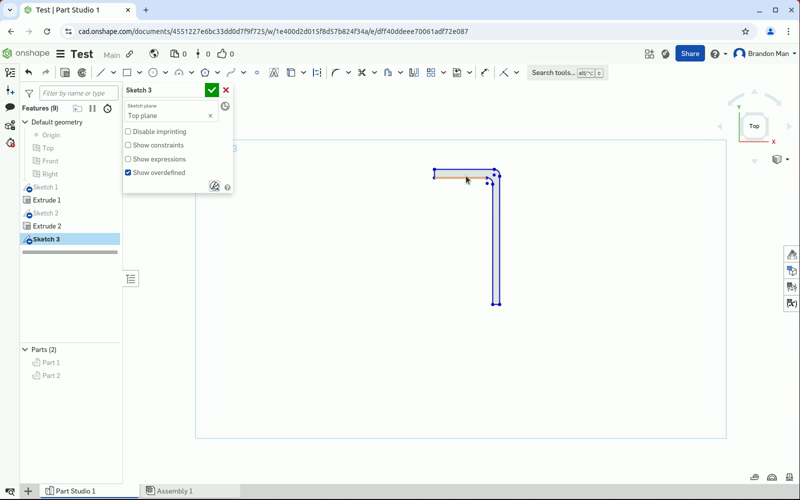
scroll(6)
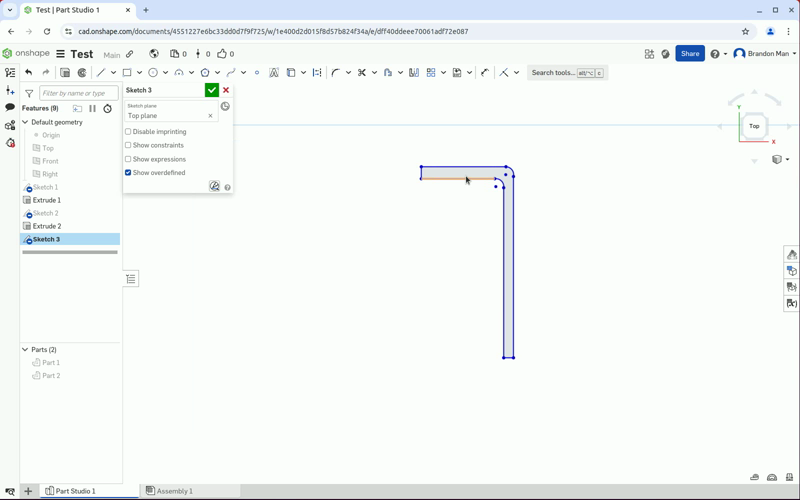
scroll(6)
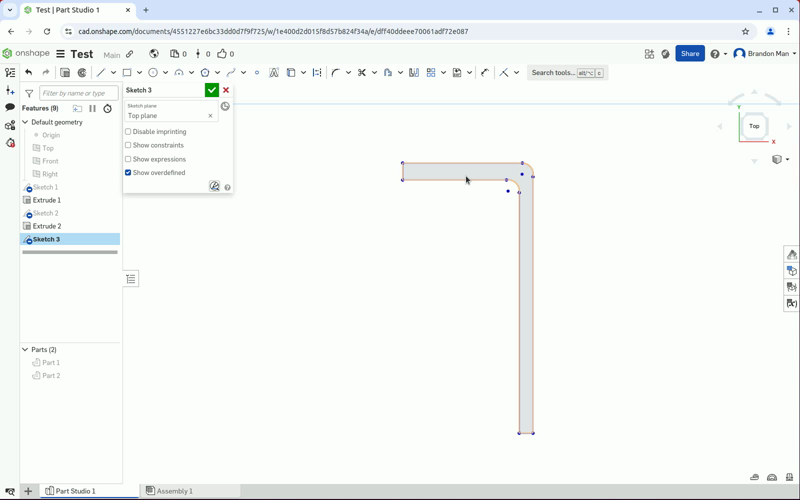
scroll(6)
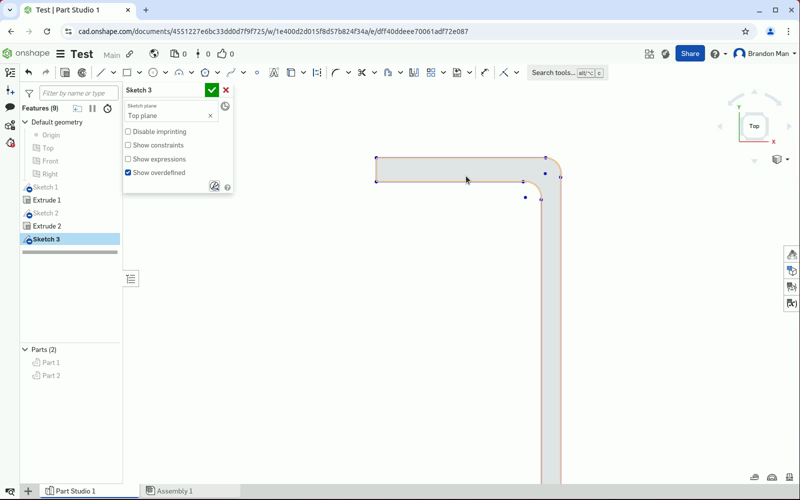
scroll(6)
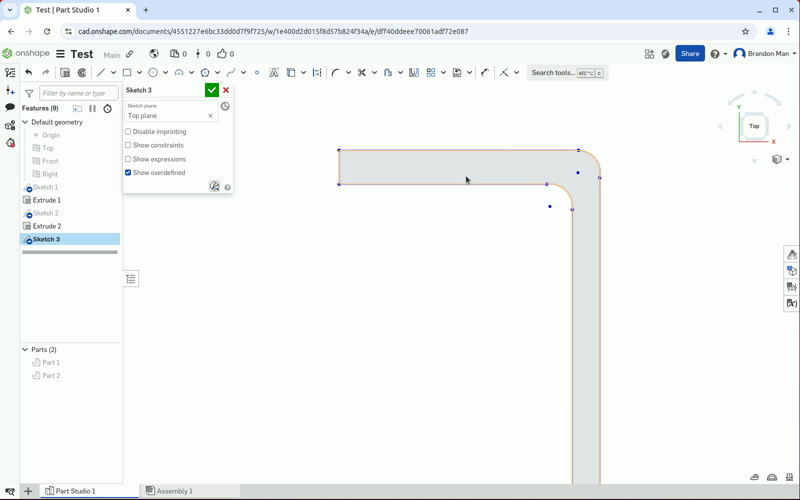
scroll(6)
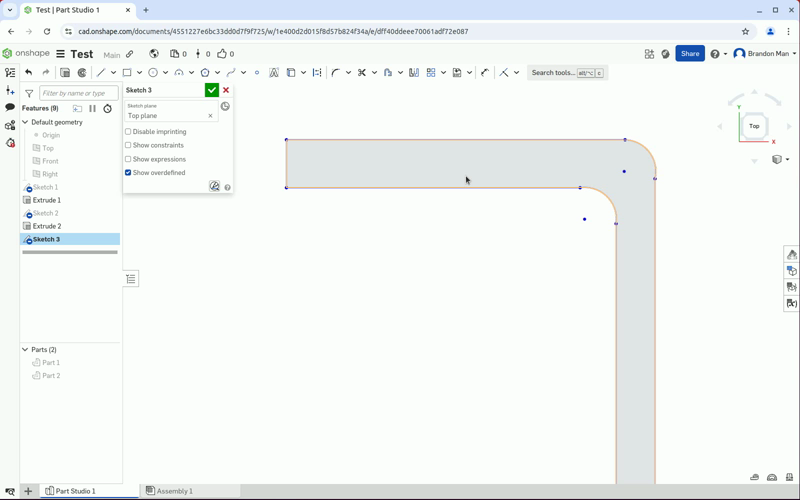
scroll(6)
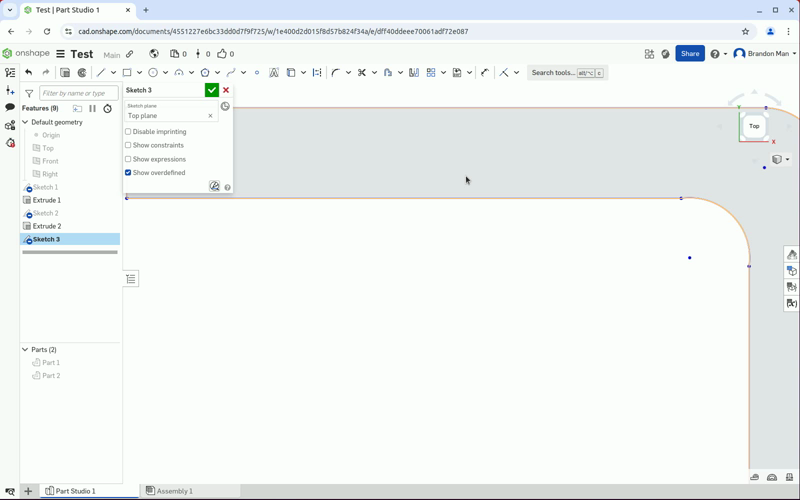
click(466, 175)
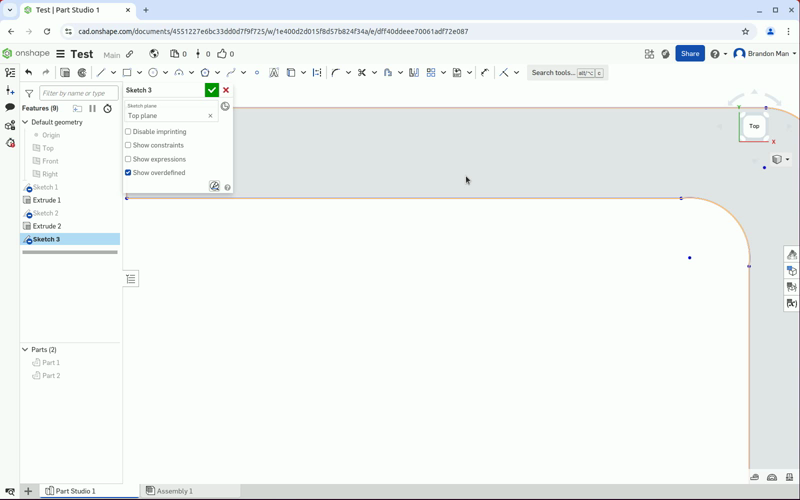
scroll(-6)
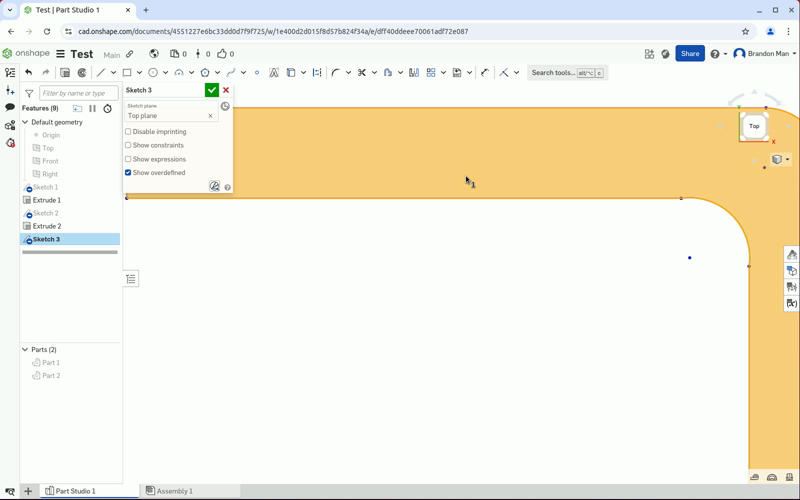
scroll(-6)
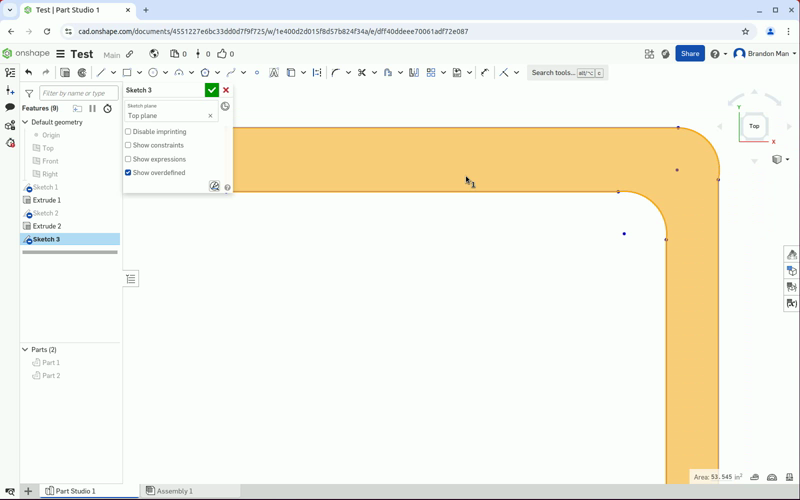
scroll(-6)
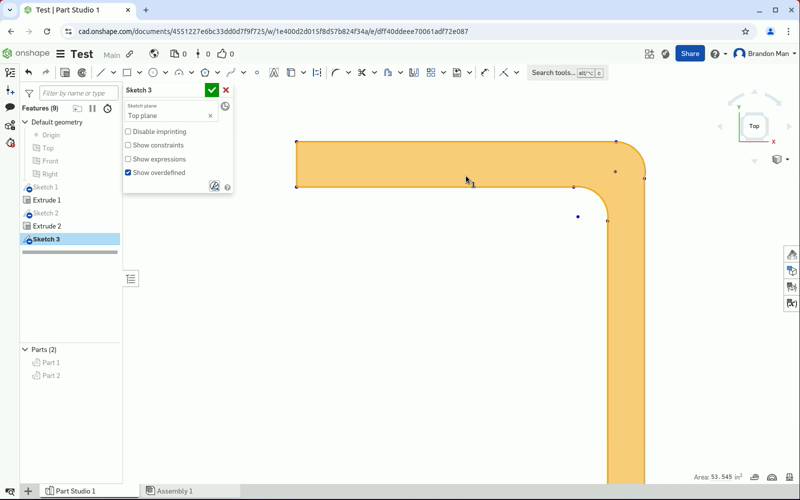
scroll(-6)
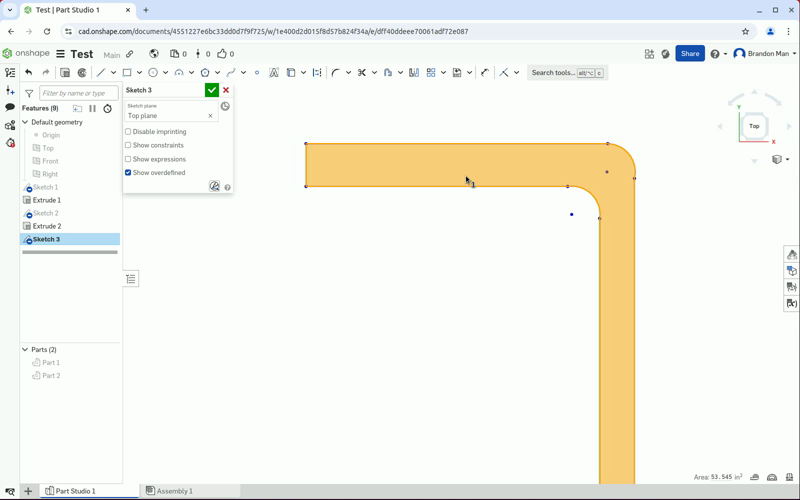
scroll(-6)
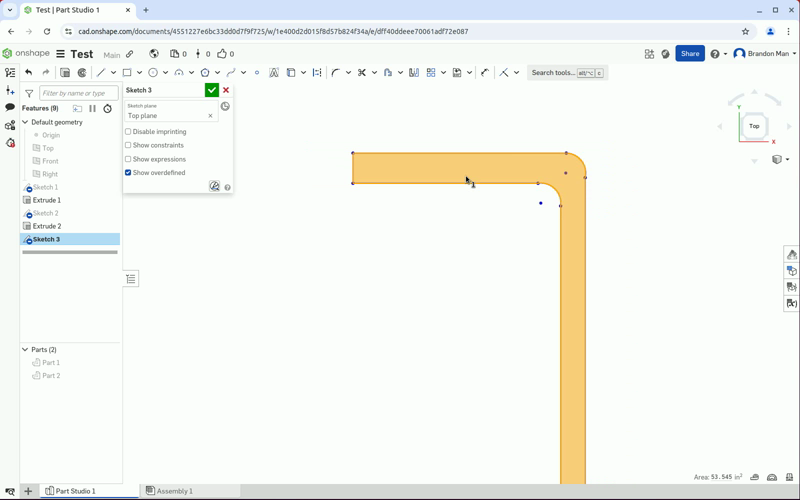
scroll(-6)
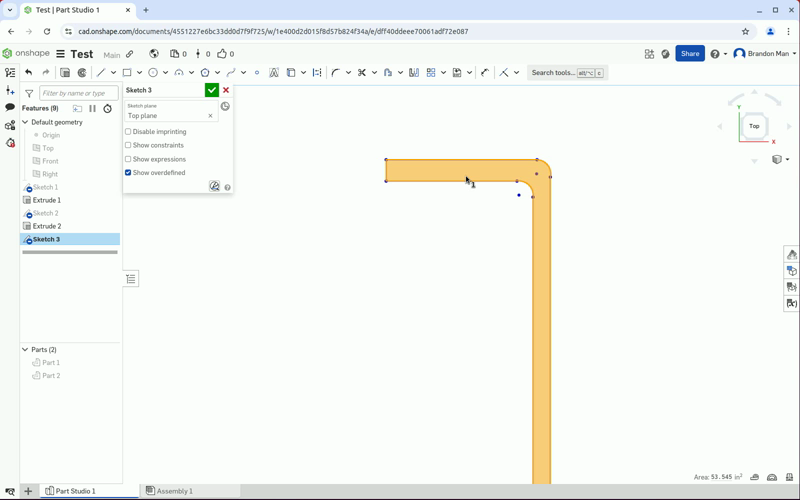
scroll(-6)
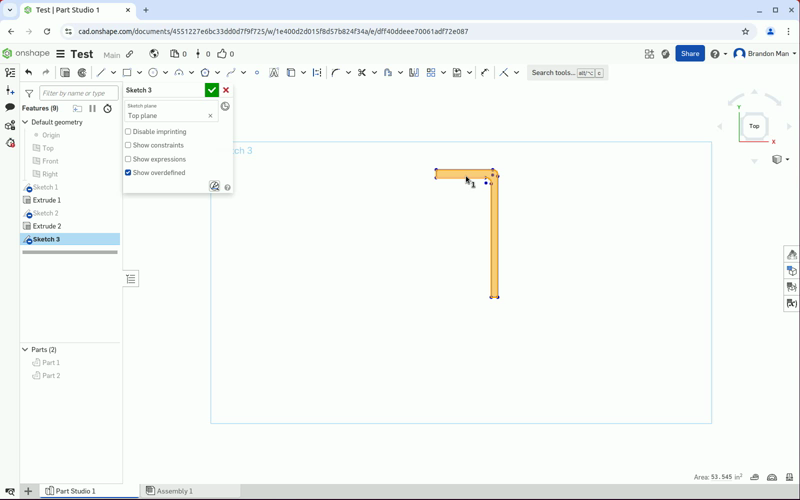
mouse_move(73, 352)
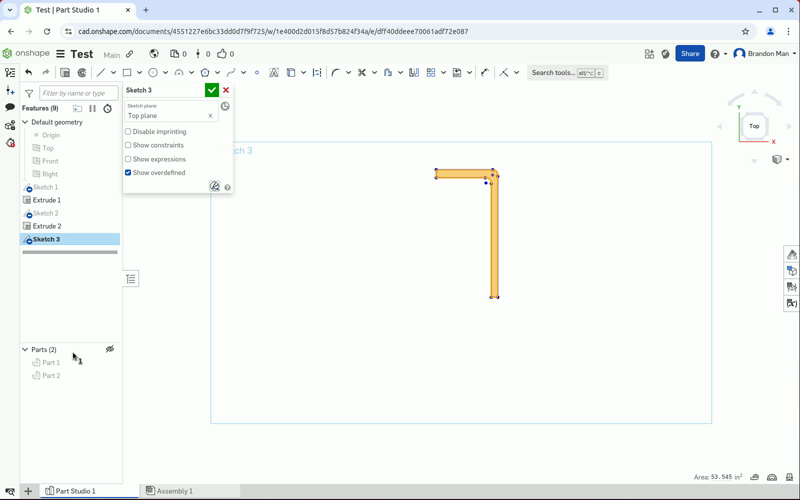
key(shift+y)
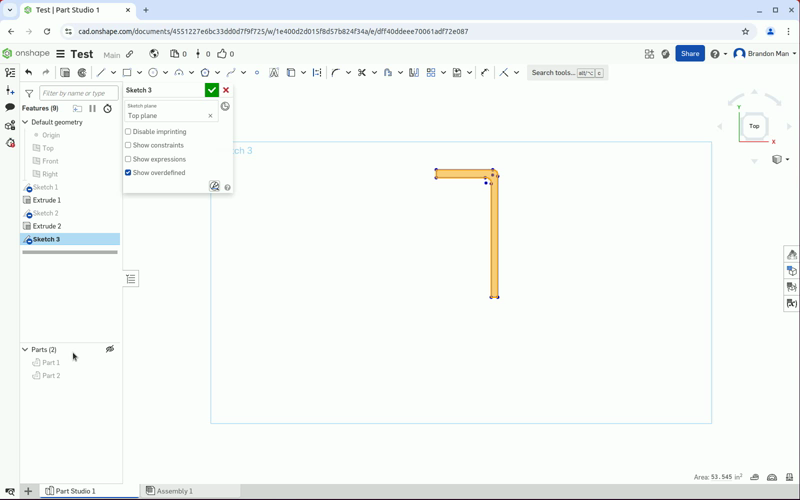
key(shift+e)
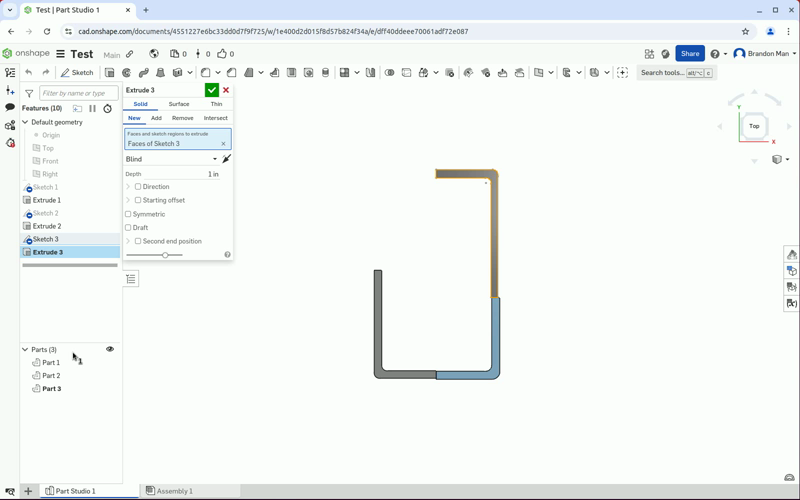
mouse_move(143, 106)
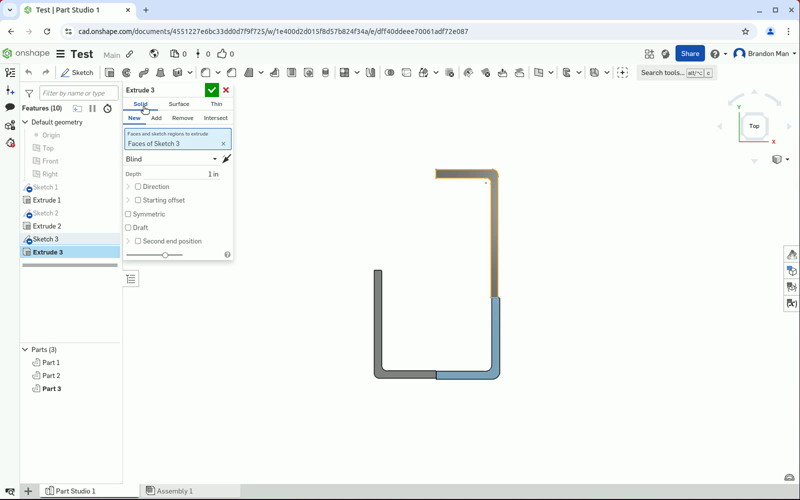
click(143, 106)
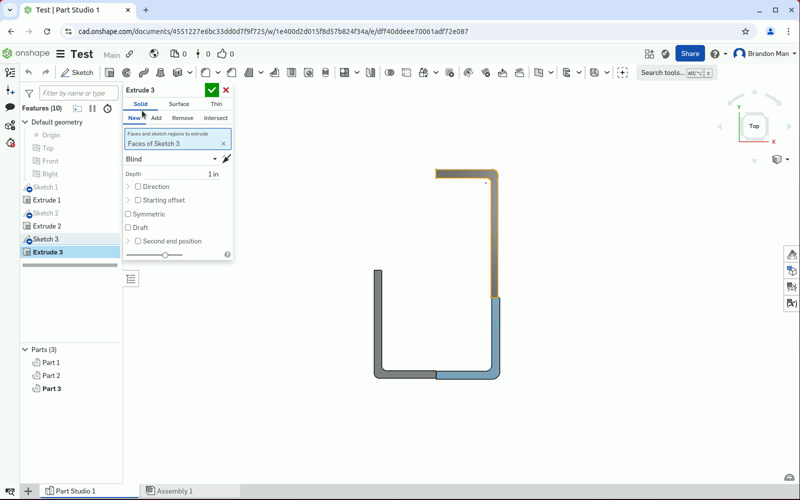
mouse_move(137, 120)
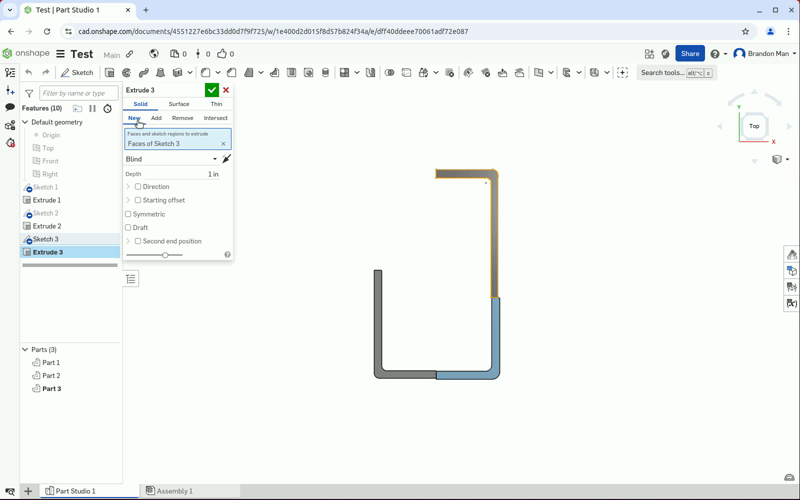
click(137, 120)
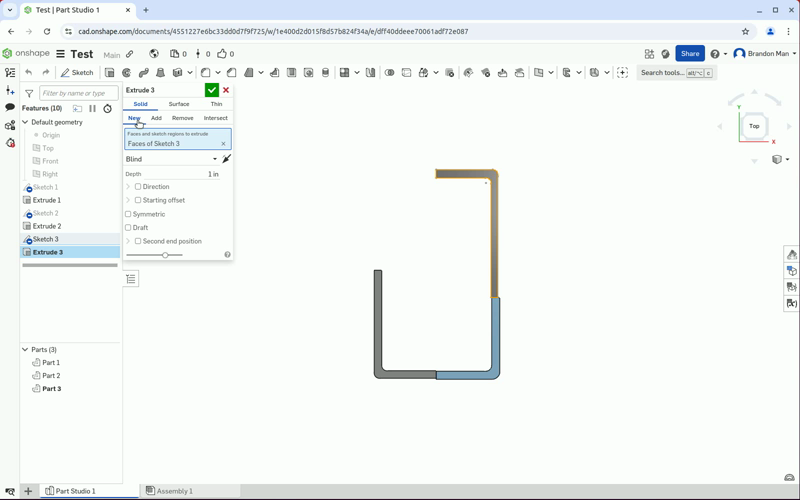
key(tab, 4)
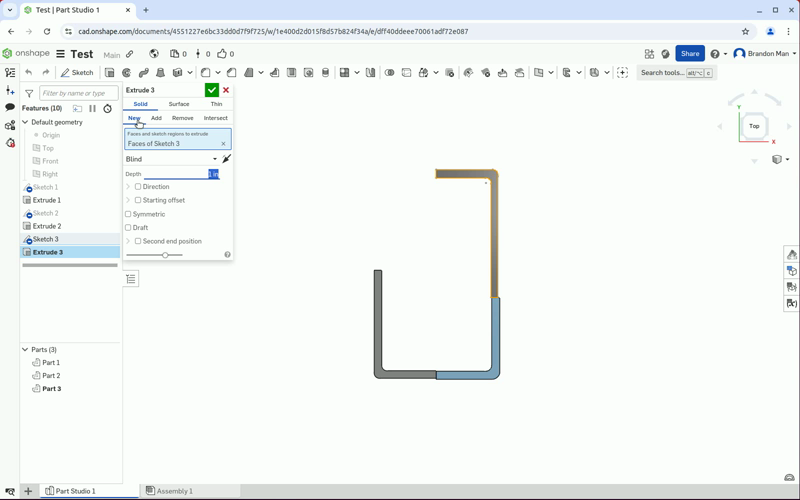
text(1.926)
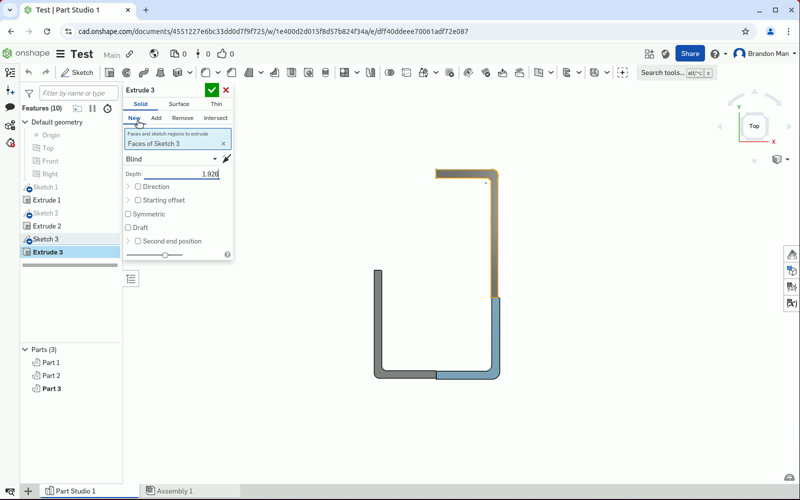
key(enter)
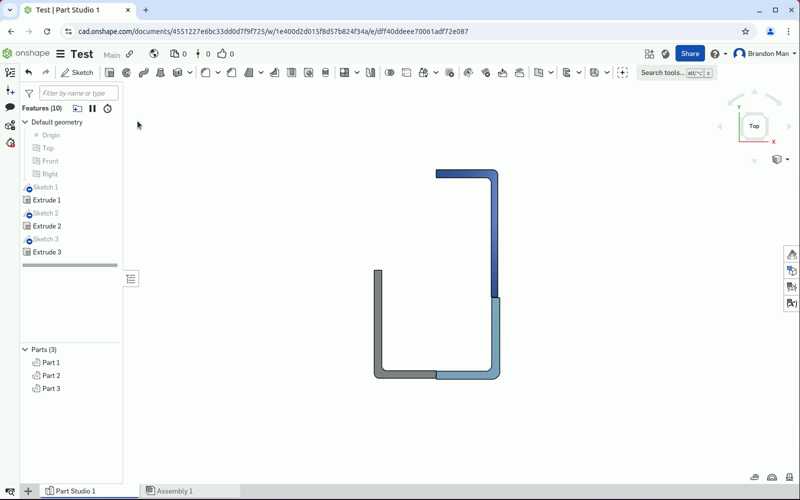
key(shift+h)
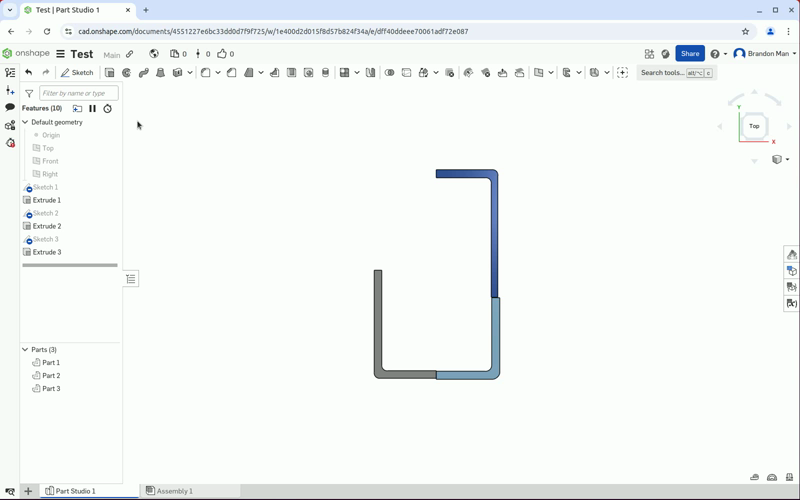
key(shift+h)
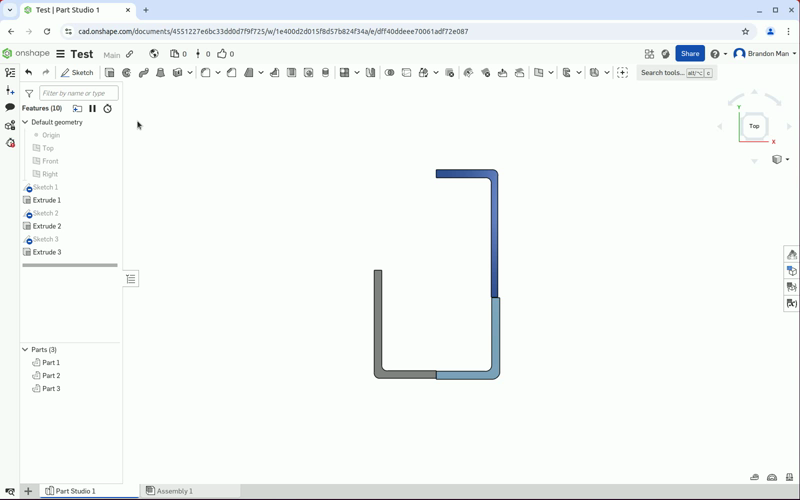
mouse_move(73, 189)
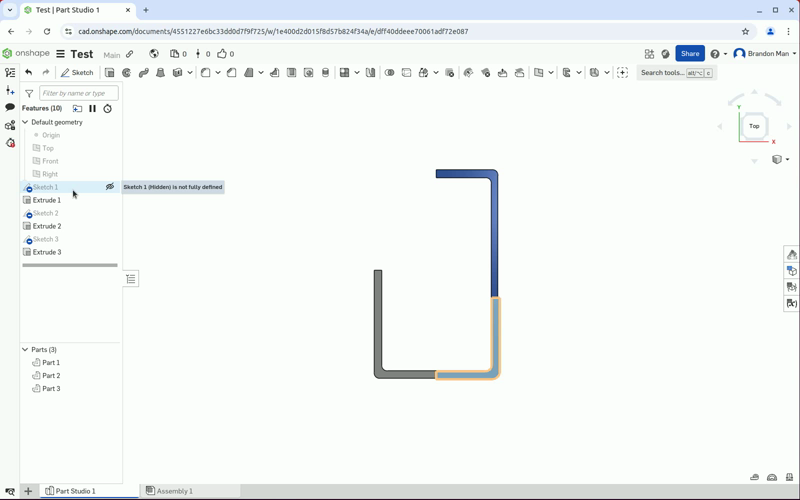
click(73, 189)
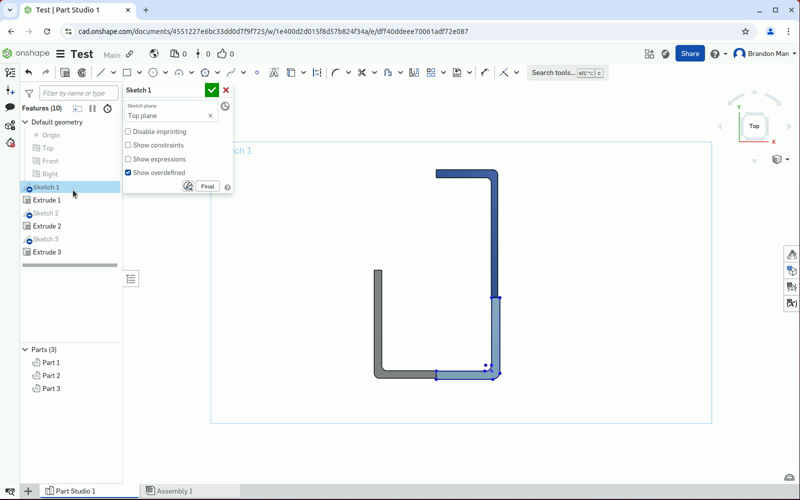
mouse_move(229, 92)
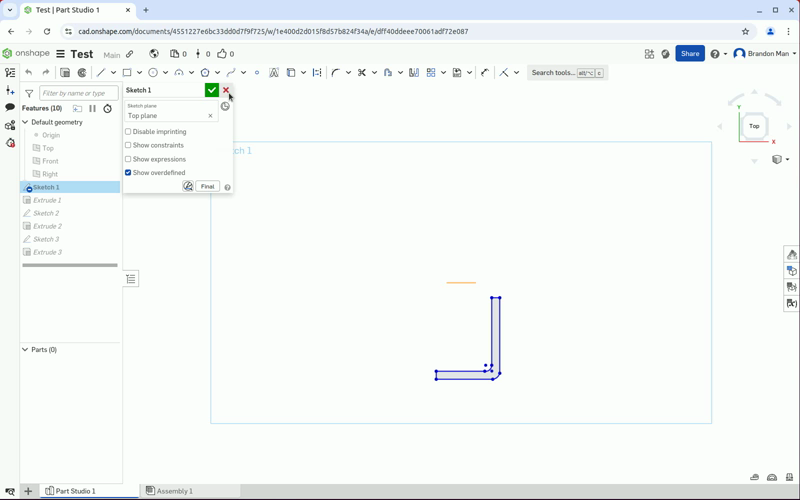
click(229, 92)
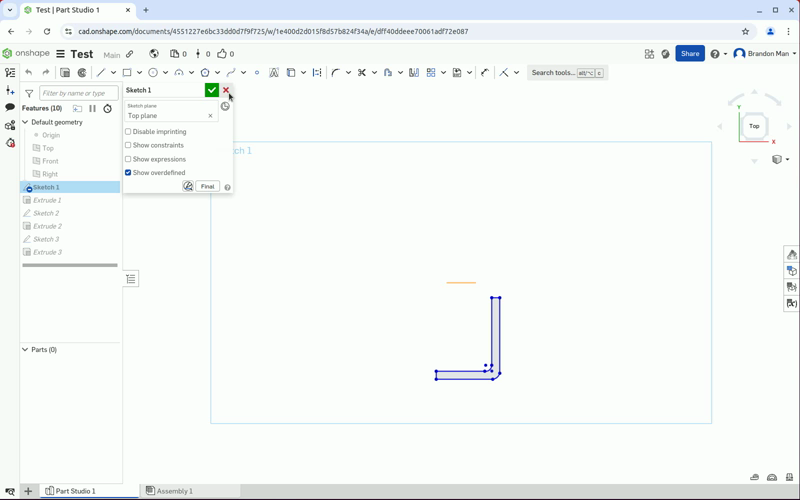
key(shift+s)
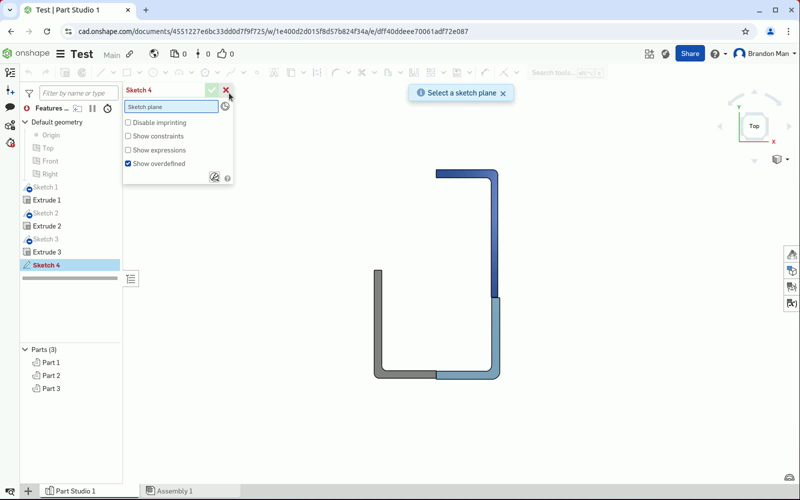
mouse_move(73, 150)
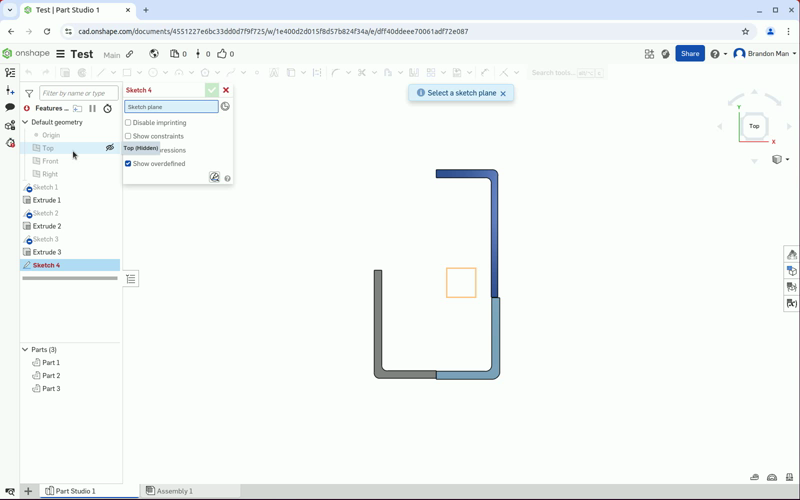
click(73, 150)
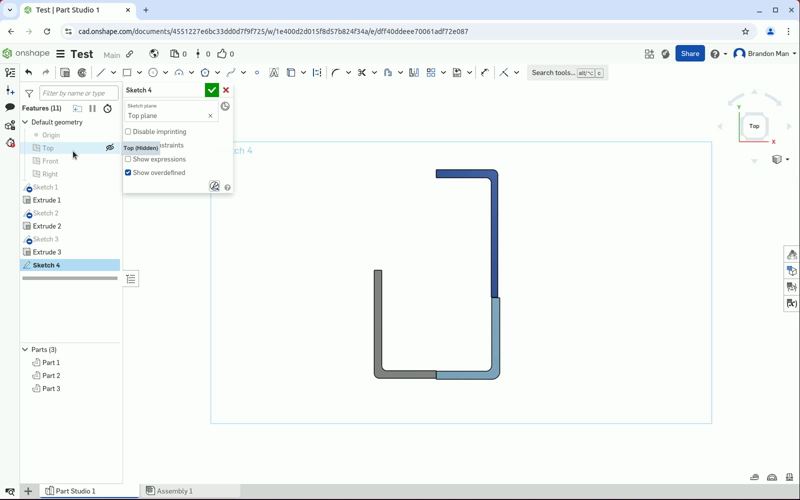
mouse_move(73, 352)
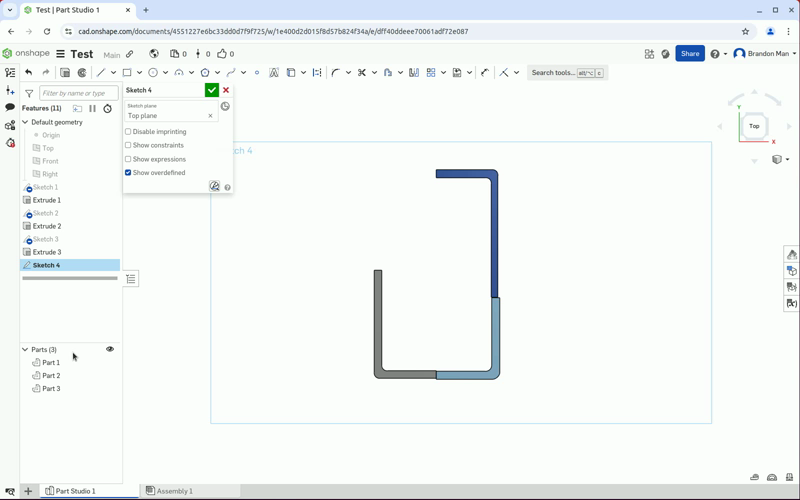
key(y)
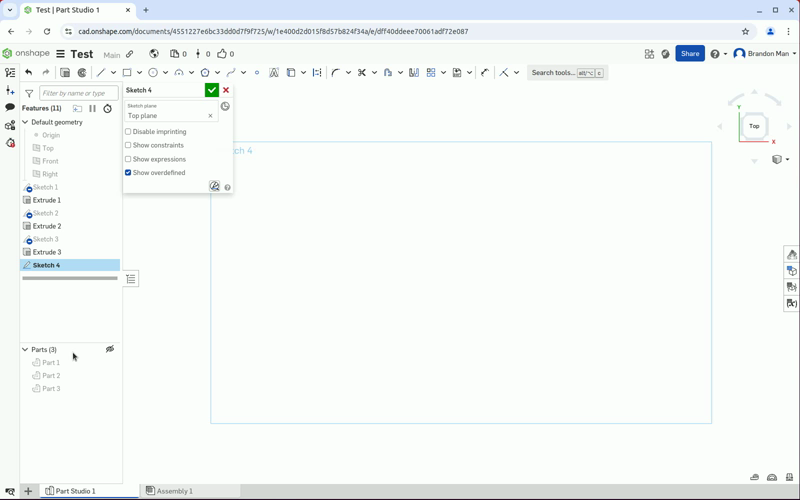
key(l)
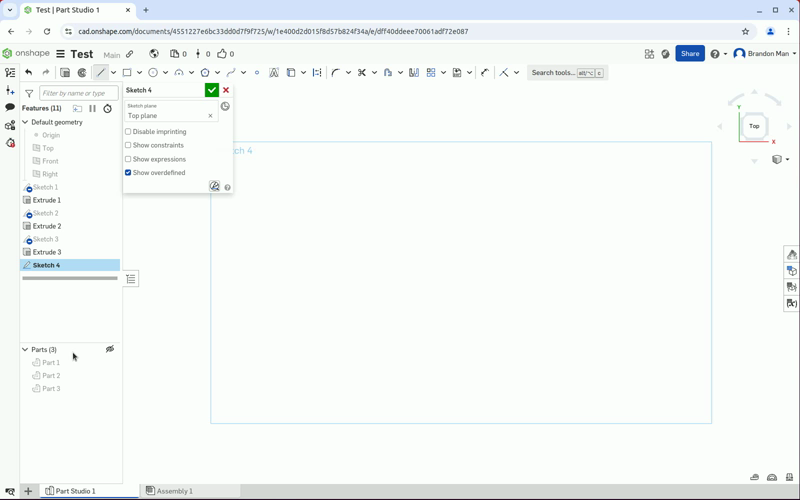
key_down(shift)
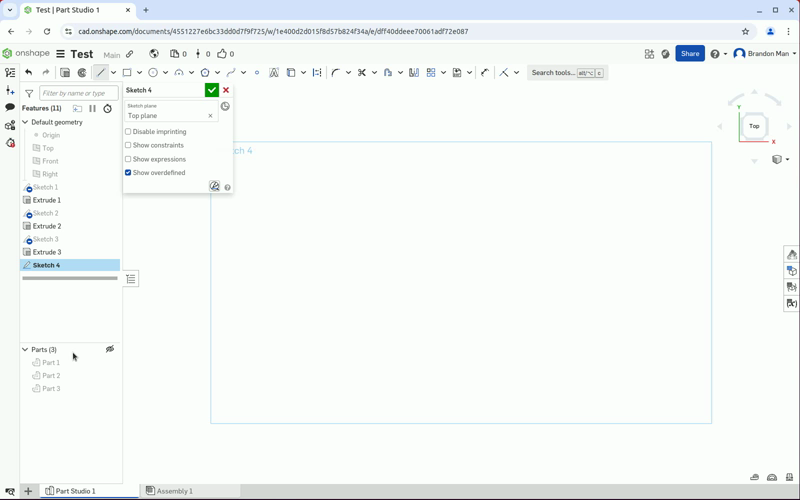
mouse_move(374, 270)
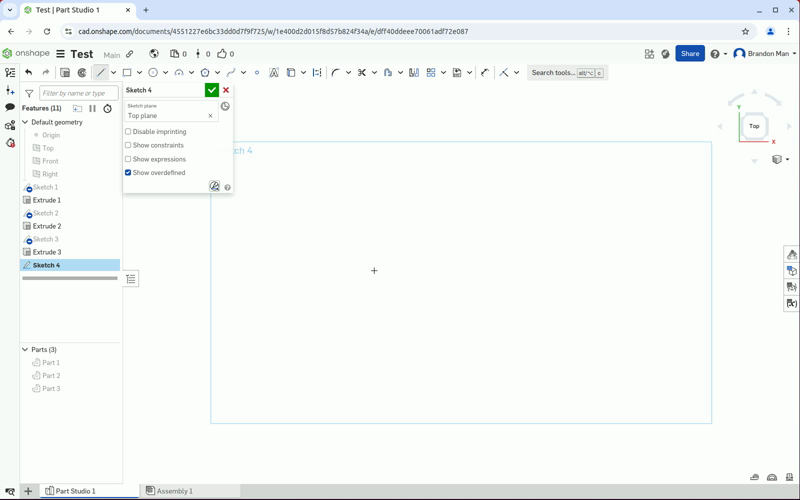
click(374, 270)
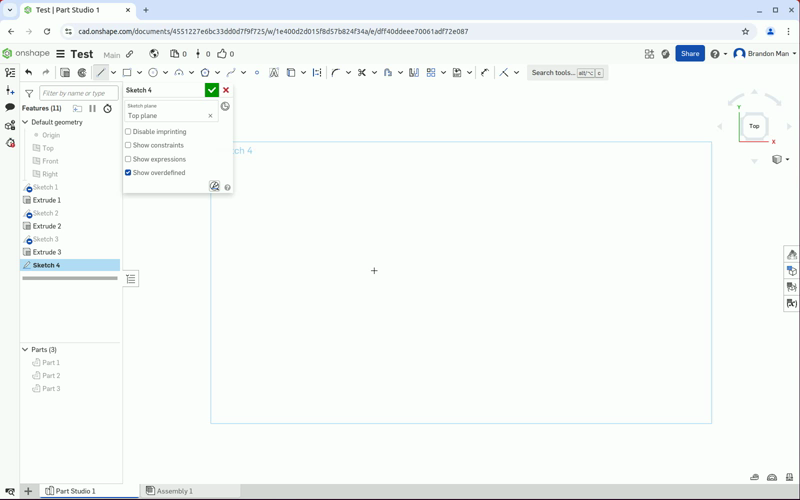
key_up(shift)
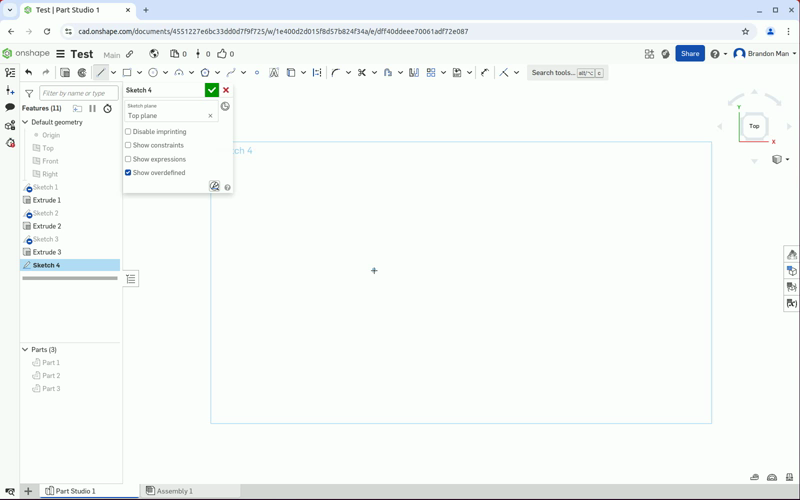
key_down(shift)
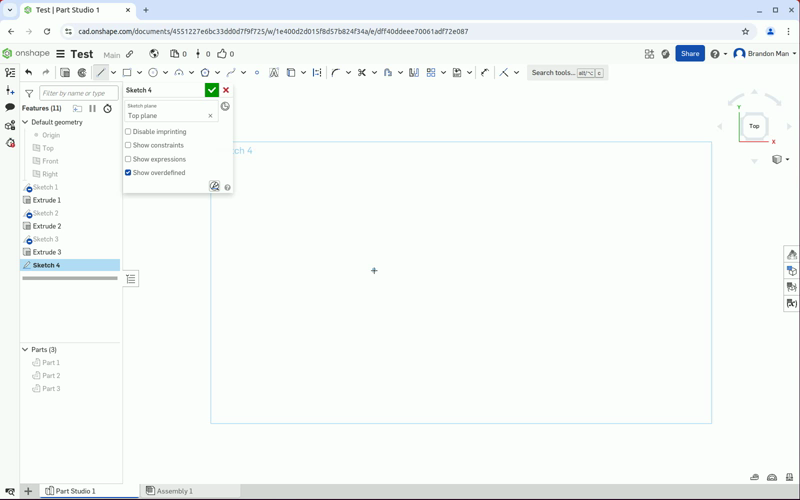
mouse_move(404, 270)
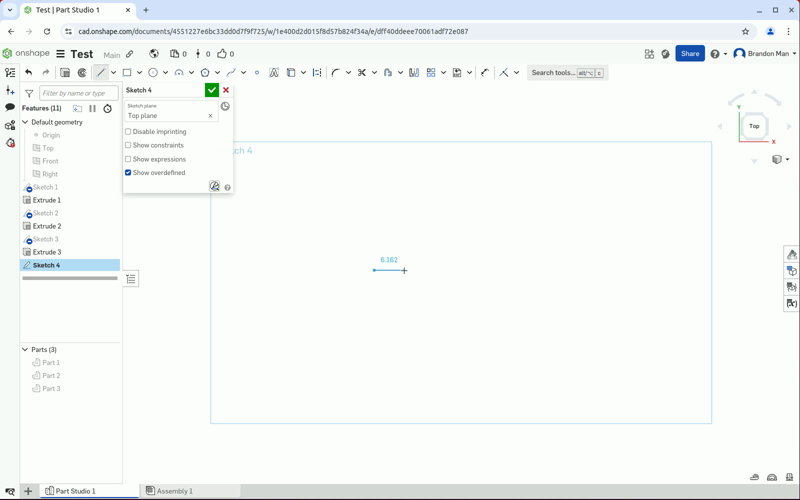
mouse_move(381, 270)
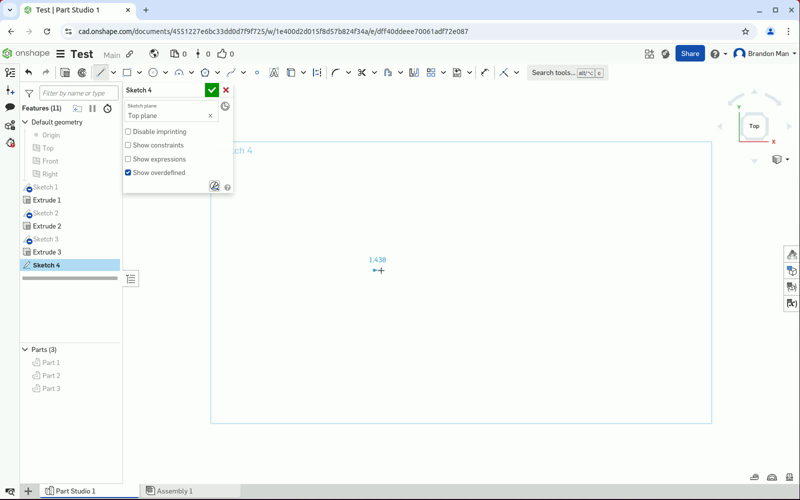
scroll(6)
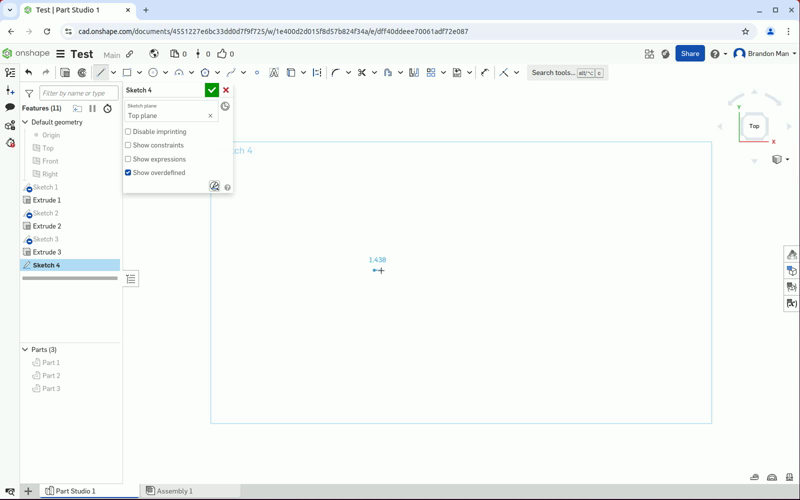
scroll(6)
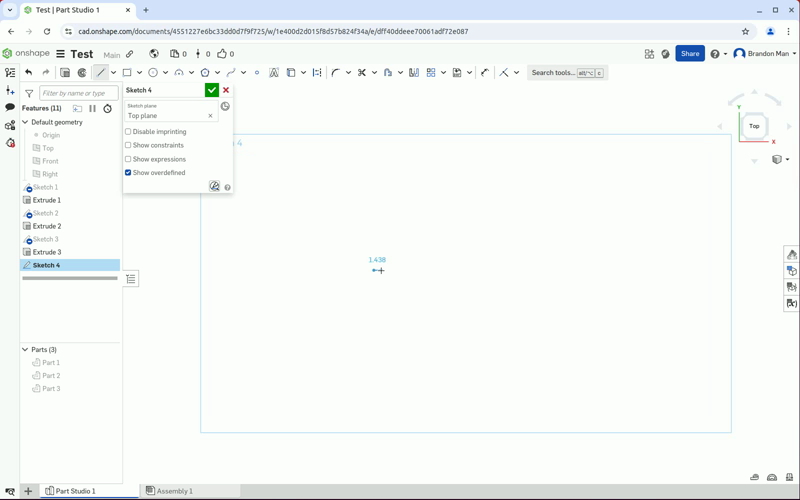
scroll(6)
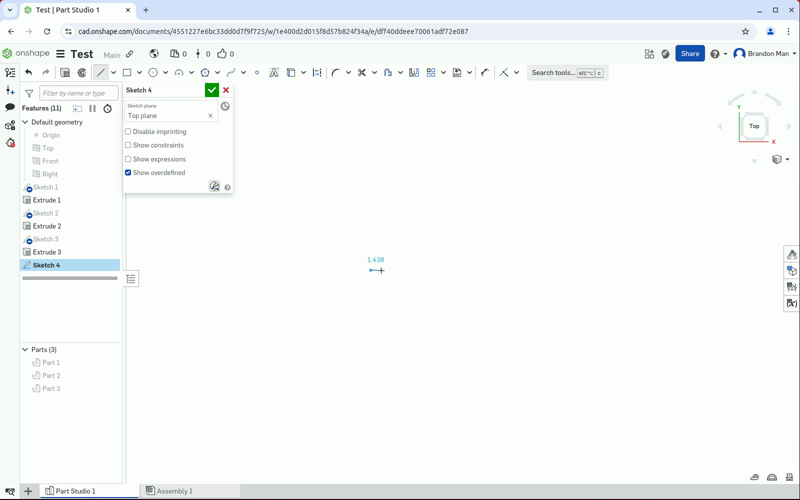
scroll(6)
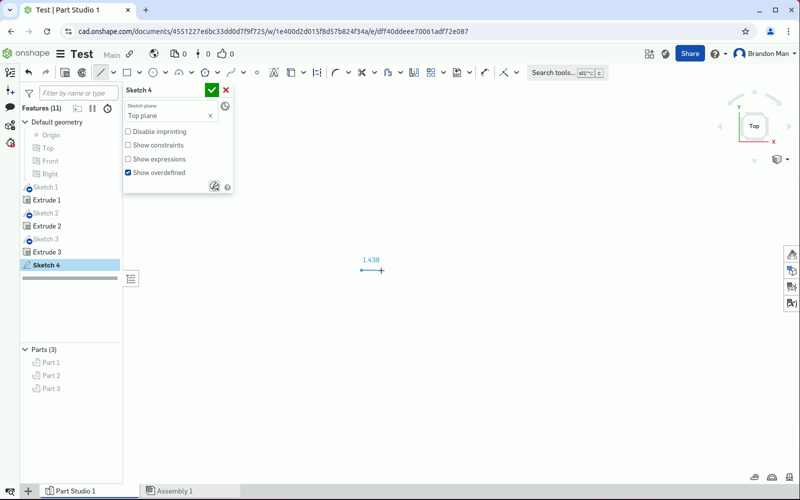
scroll(6)
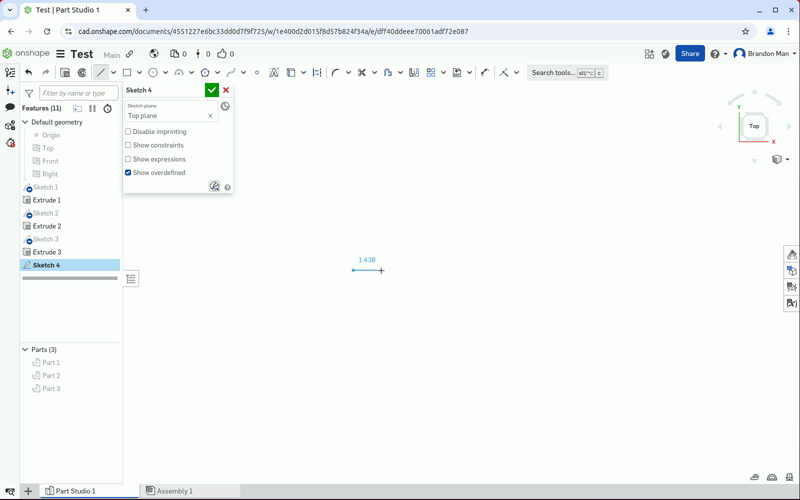
scroll(6)
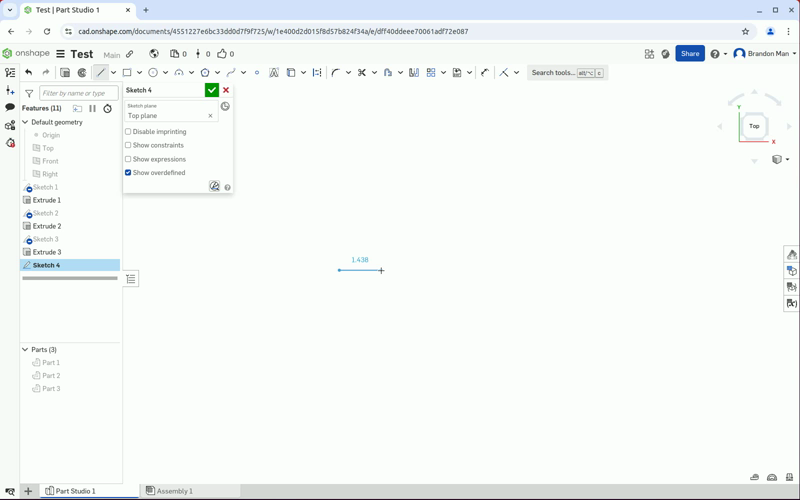
scroll(6)
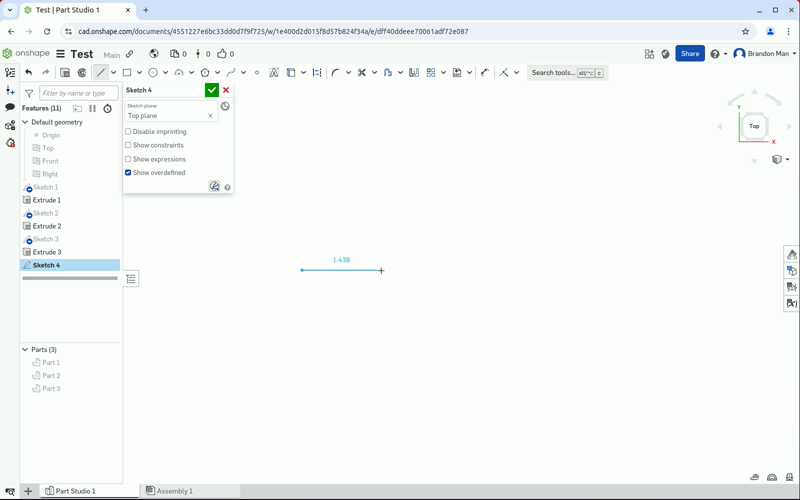
click(381, 270)
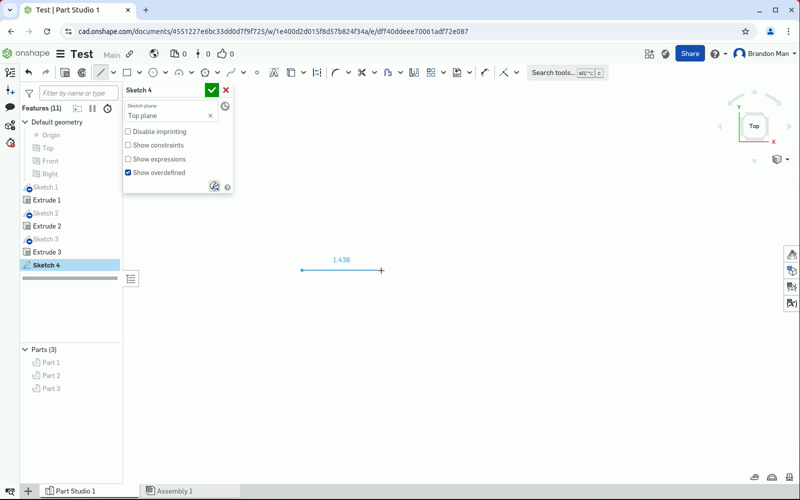
scroll(-6)
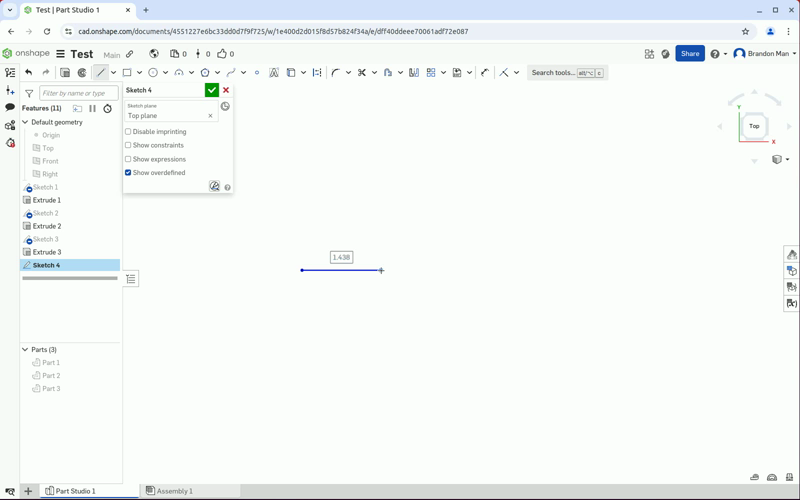
scroll(-6)
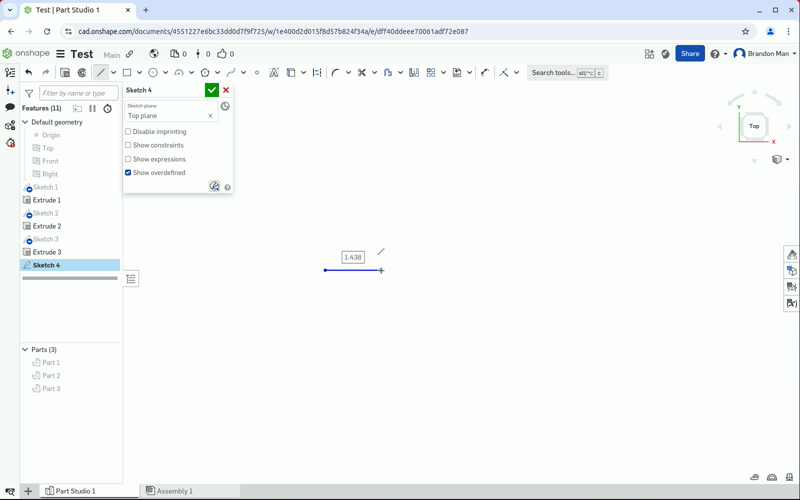
scroll(-6)
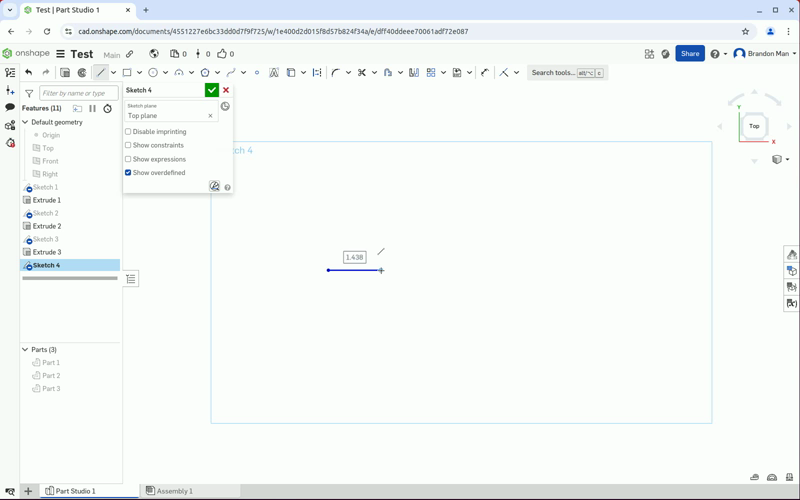
scroll(-6)
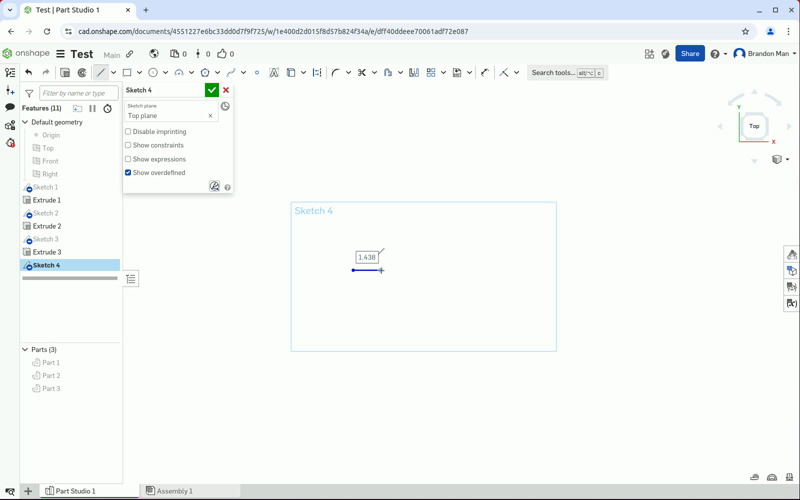
scroll(-6)
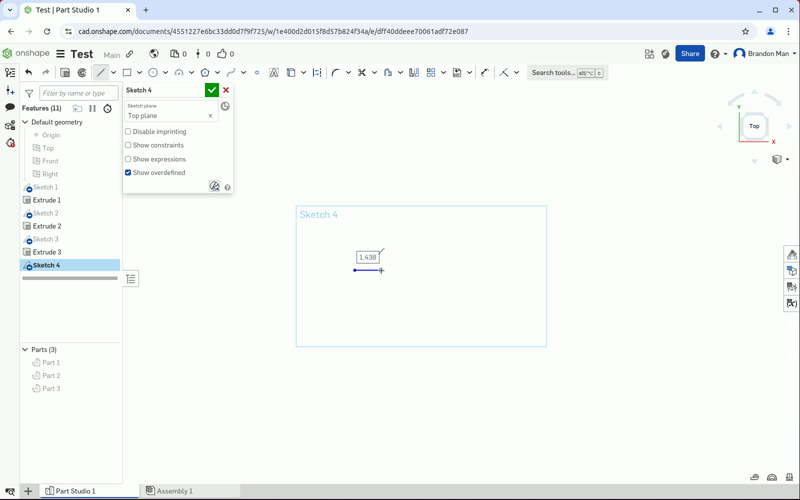
scroll(-6)
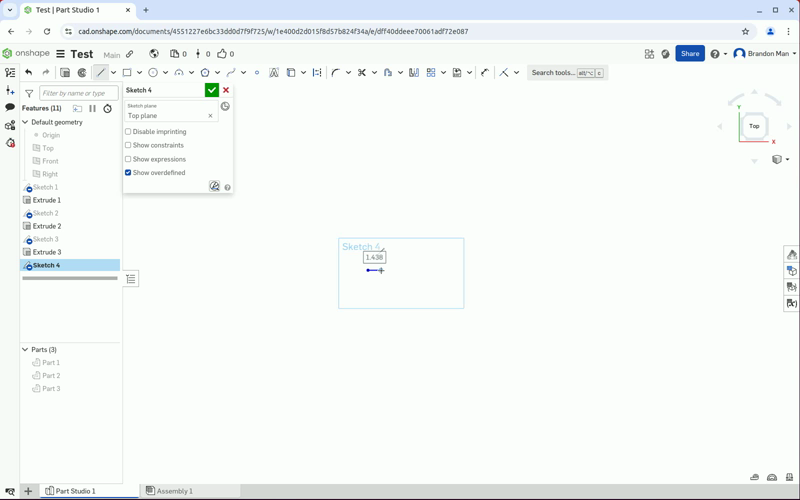
scroll(-6)
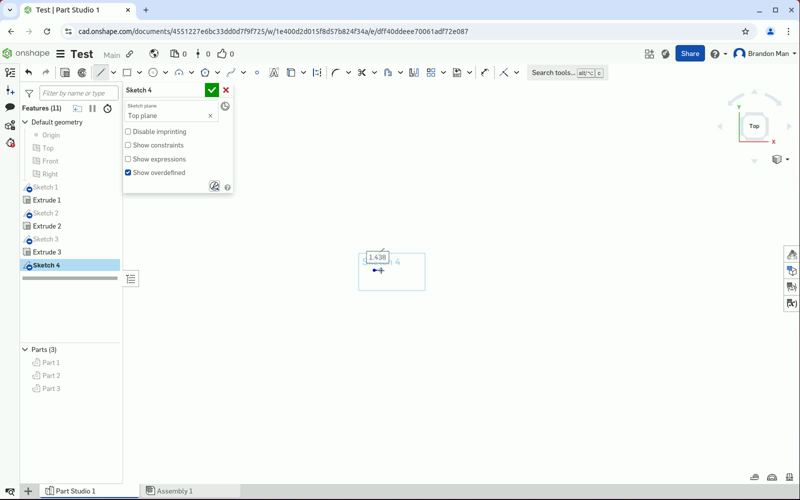
key_up(shift)
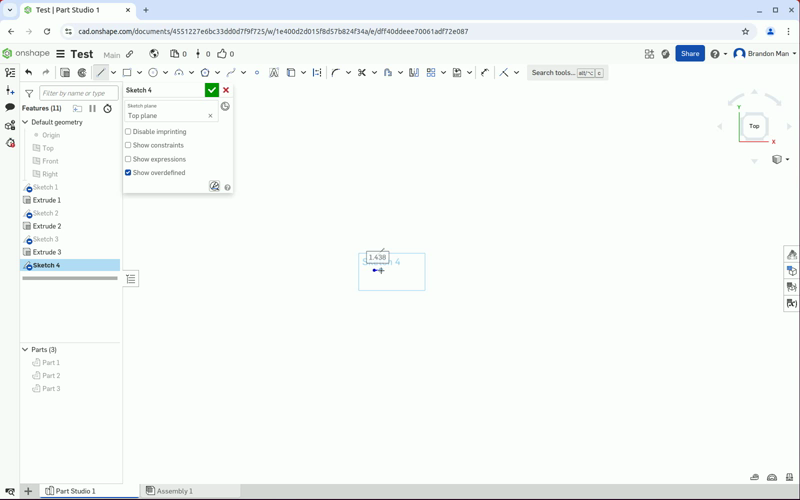
key_down(shift)
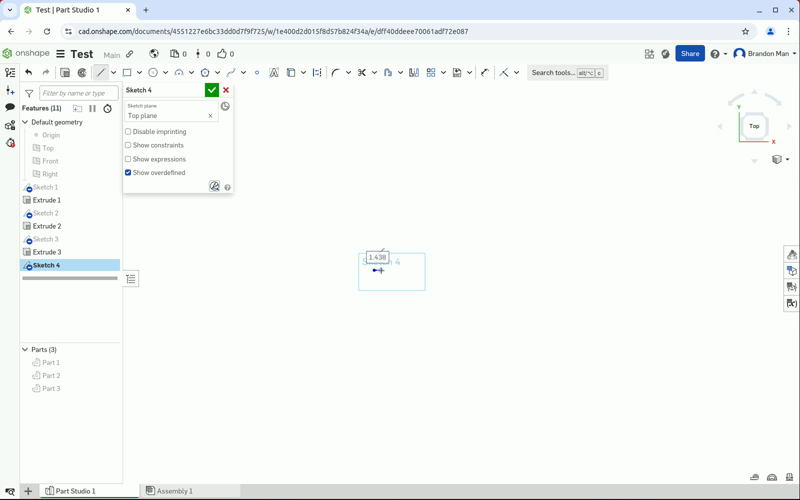
mouse_move(381, 183)
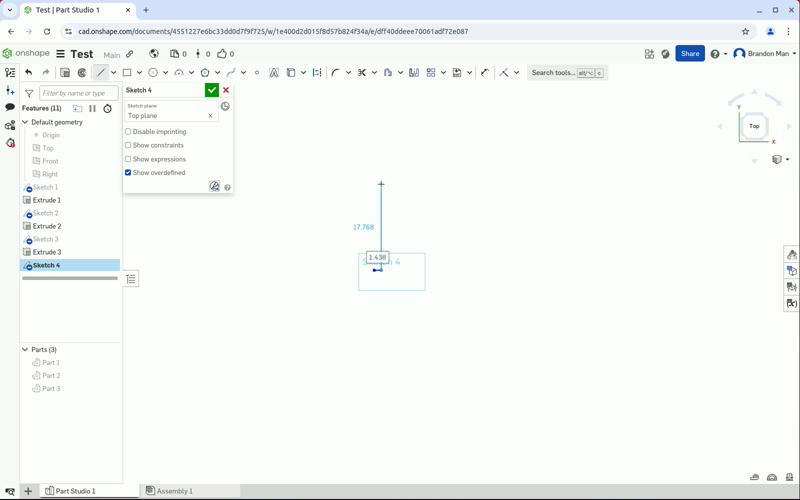
click(381, 183)
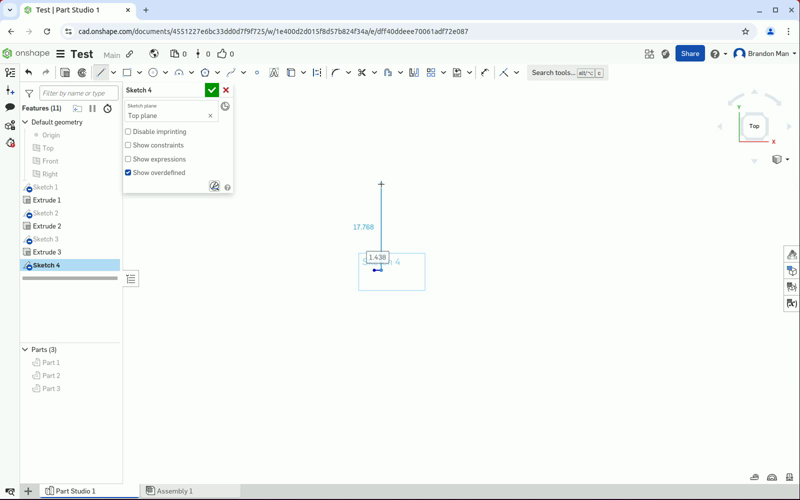
key_up(shift)
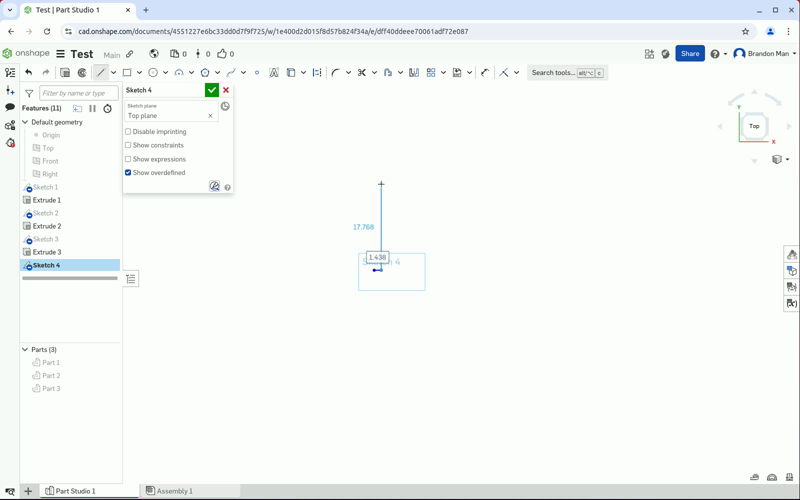
key(esc)
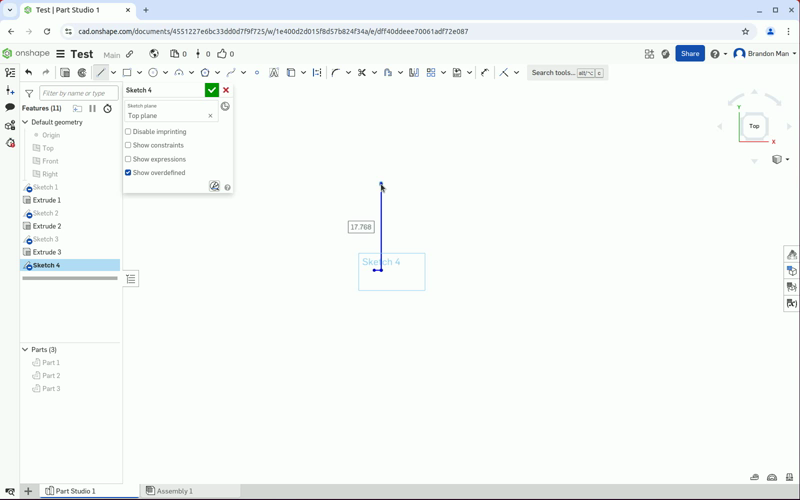
key(a)
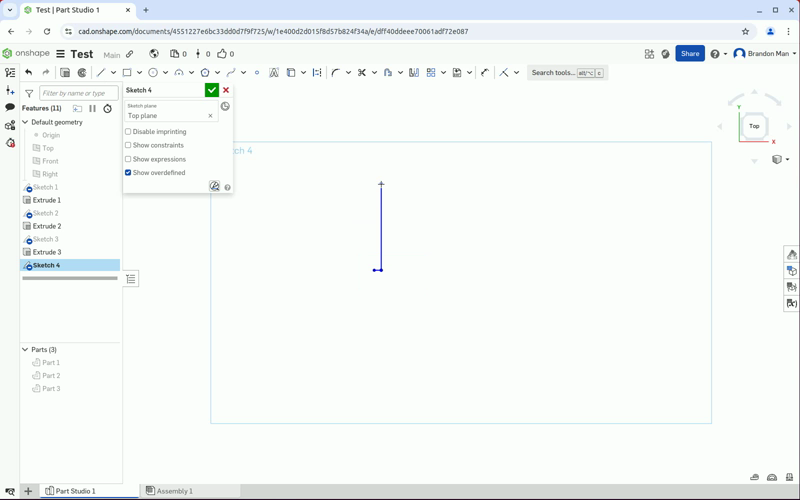
mouse_move(381, 183)
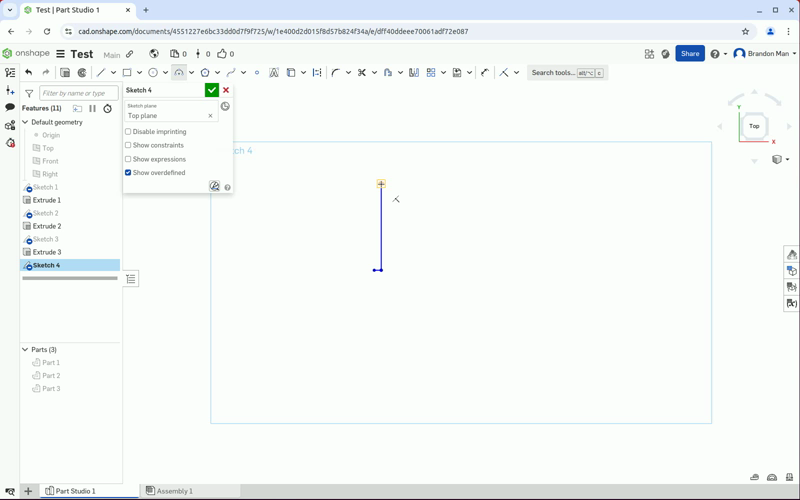
click(381, 183)
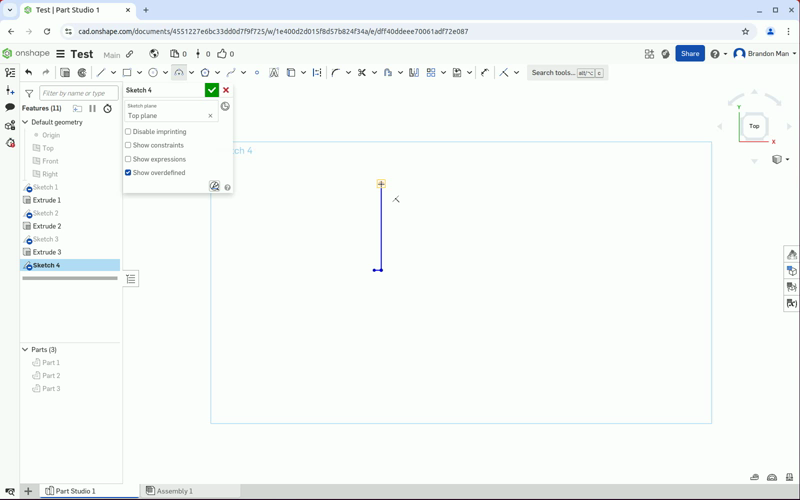
key_down(shift)
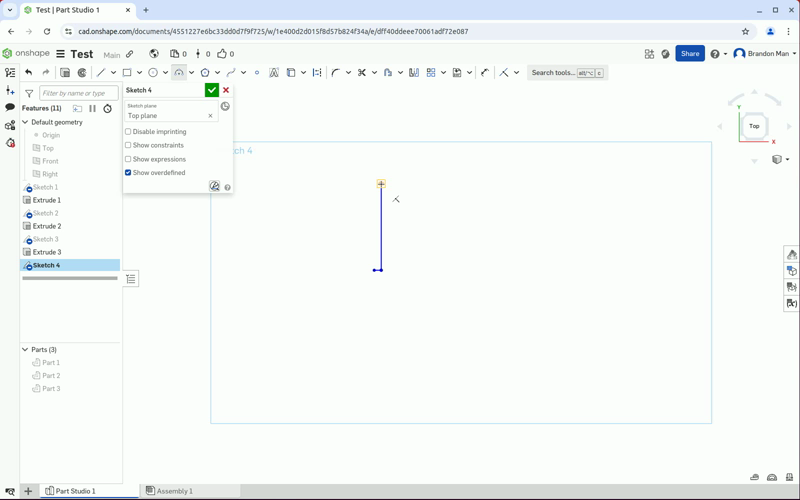
mouse_move(387, 177)
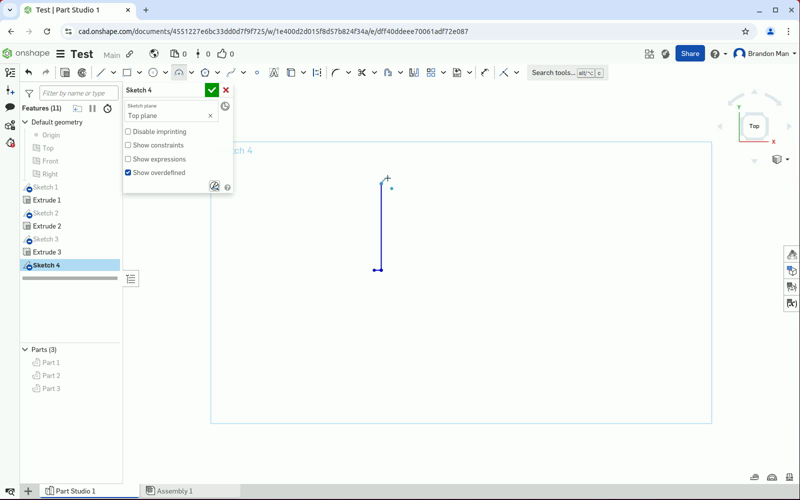
click(387, 177)
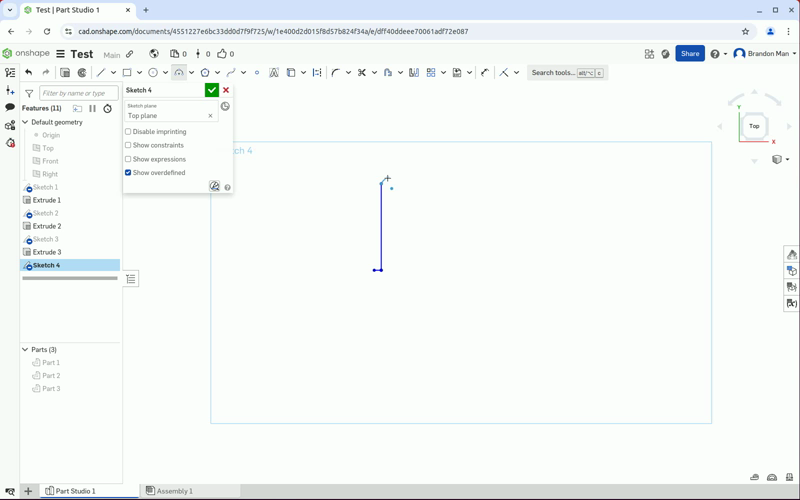
mouse_move(383, 179)
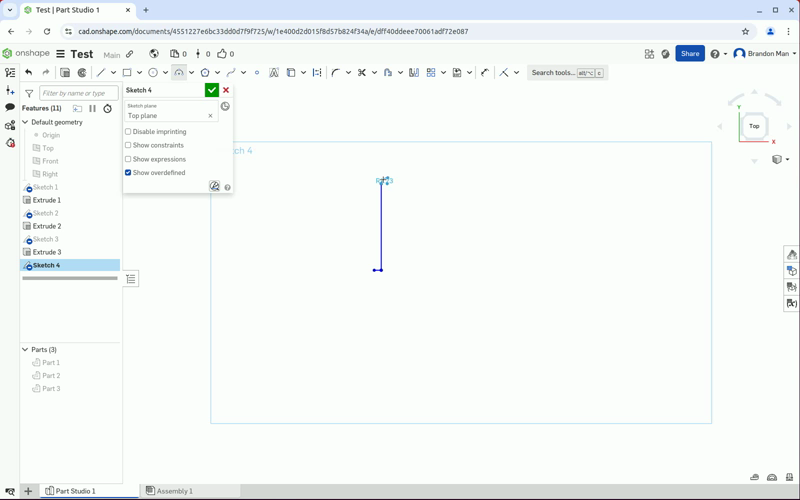
click(383, 179)
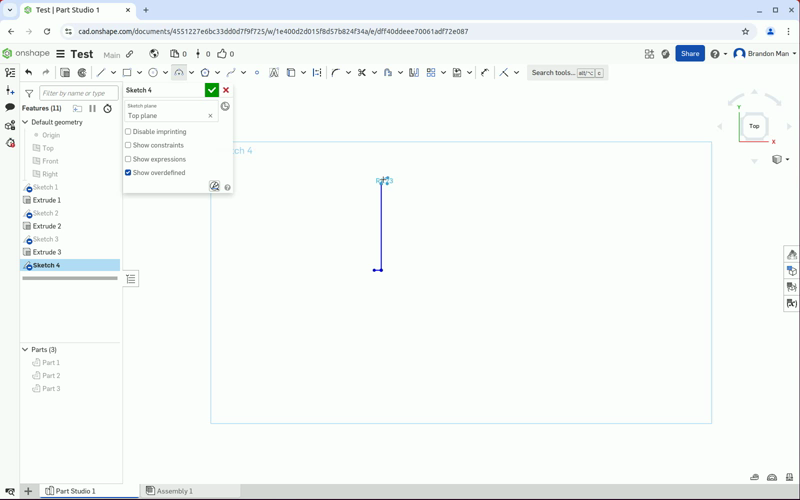
key_up(shift)
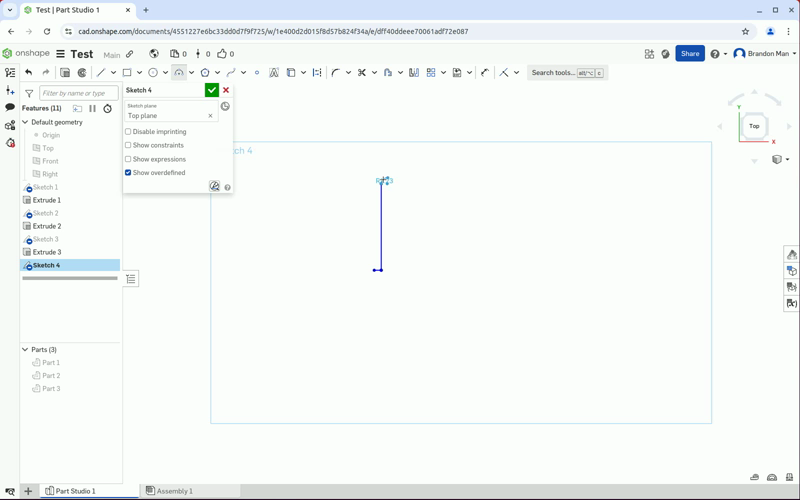
key(esc)
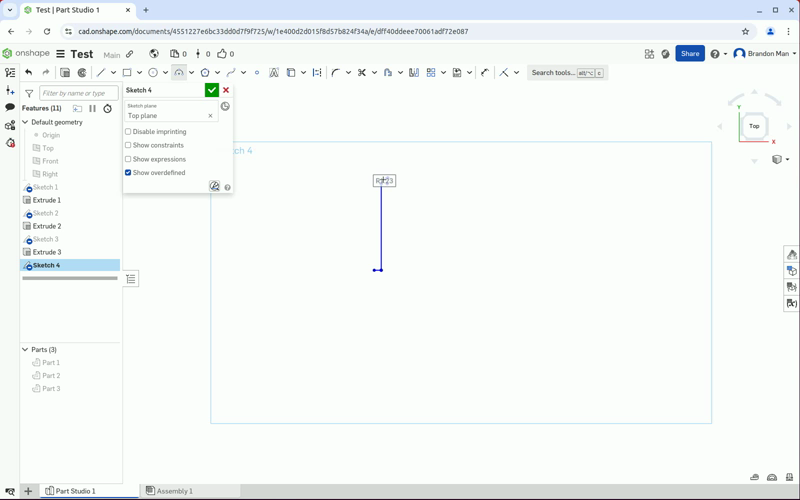
key(l)
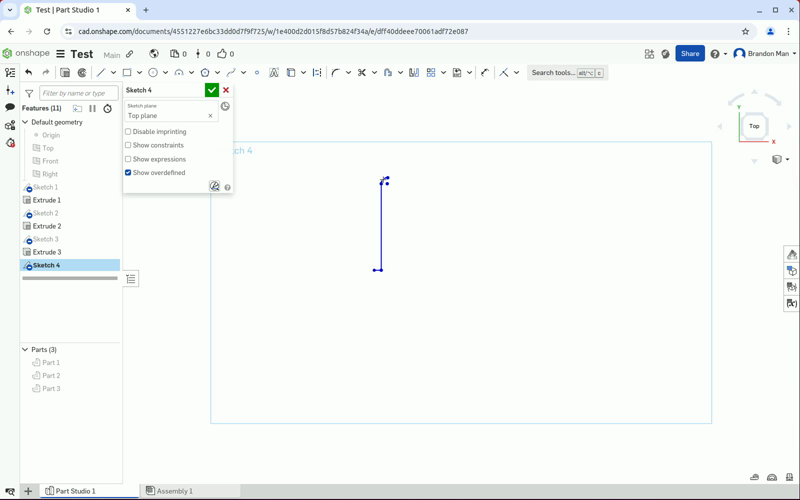
mouse_move(387, 177)
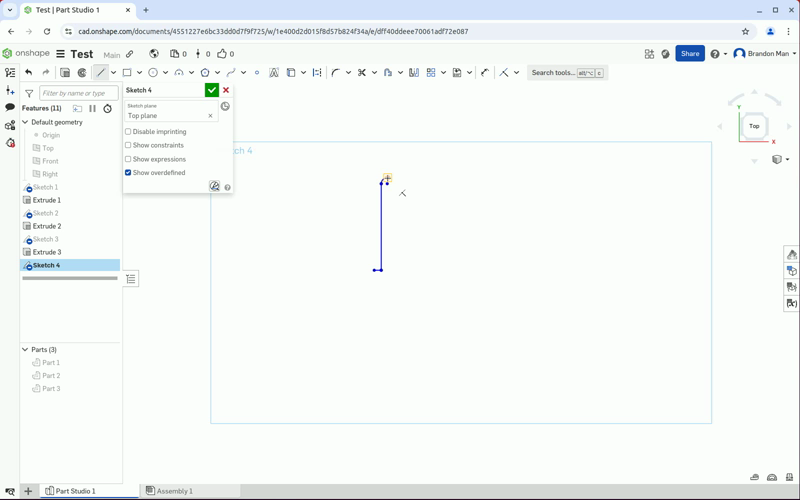
click(387, 177)
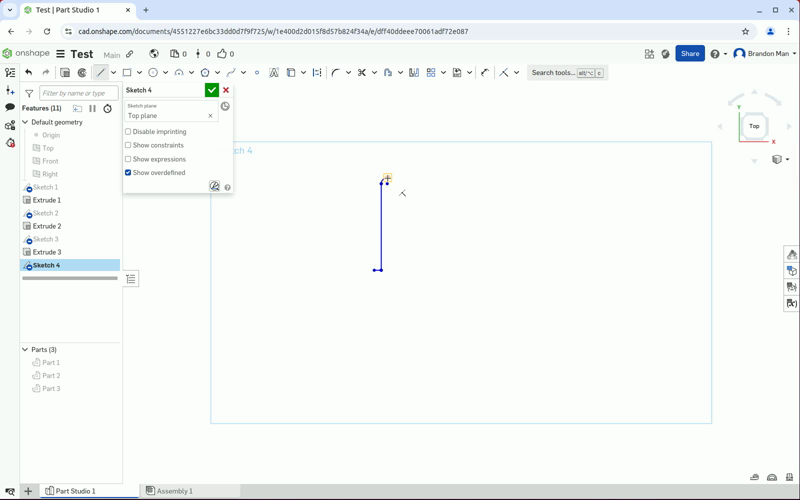
key_down(shift)
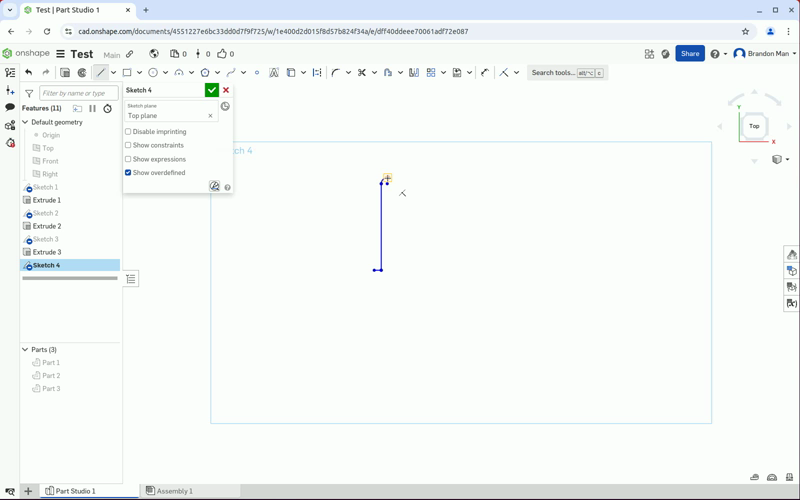
mouse_move(417, 177)
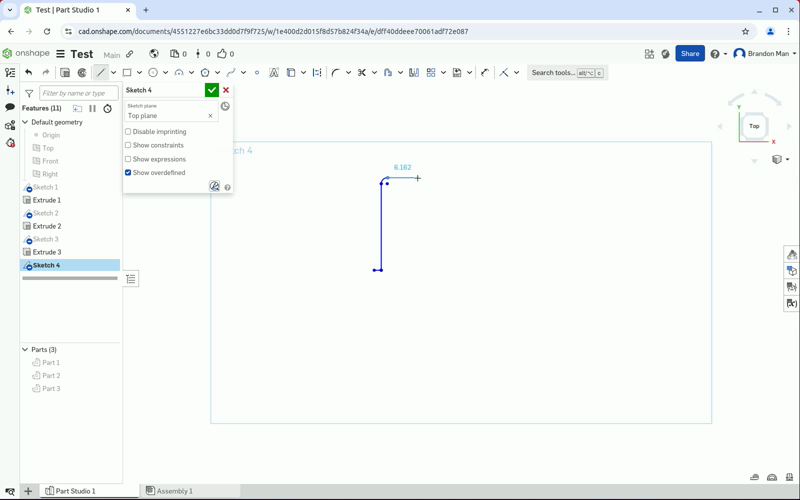
mouse_move(435, 177)
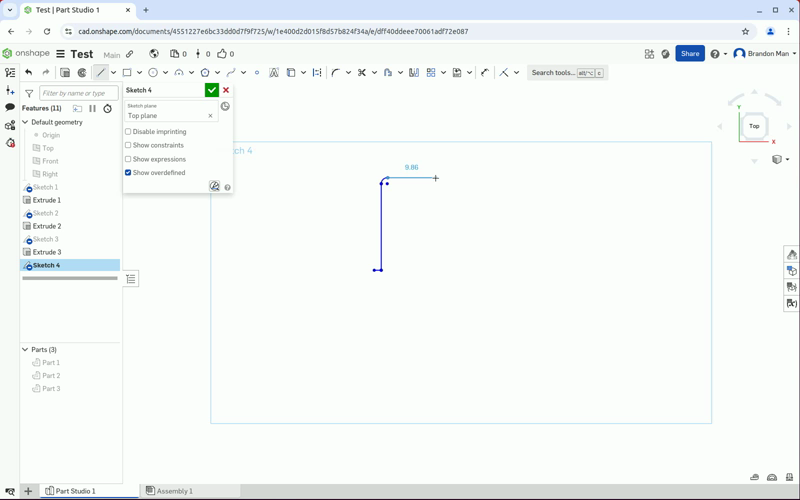
click(435, 177)
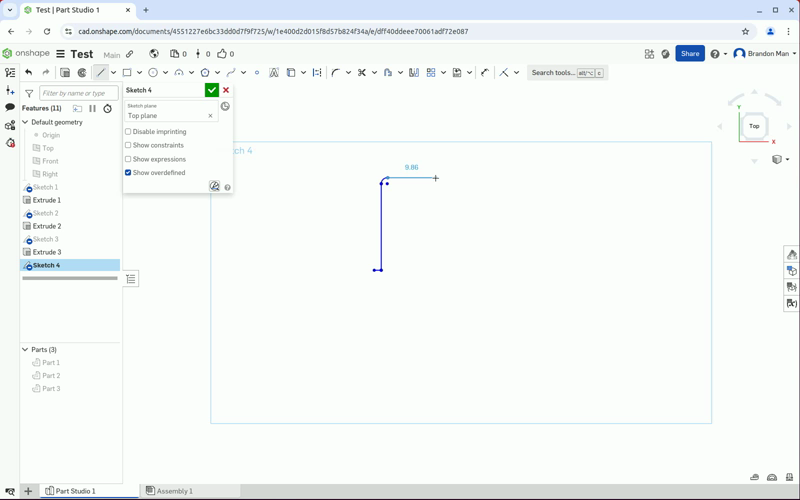
key_up(shift)
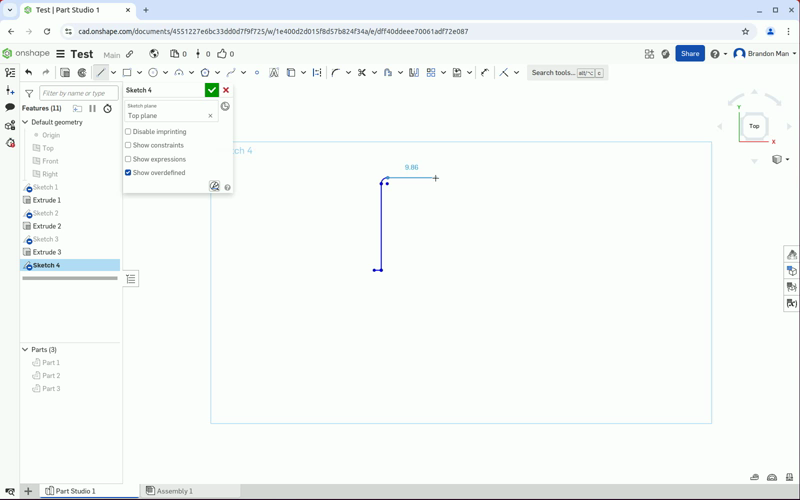
key_down(shift)
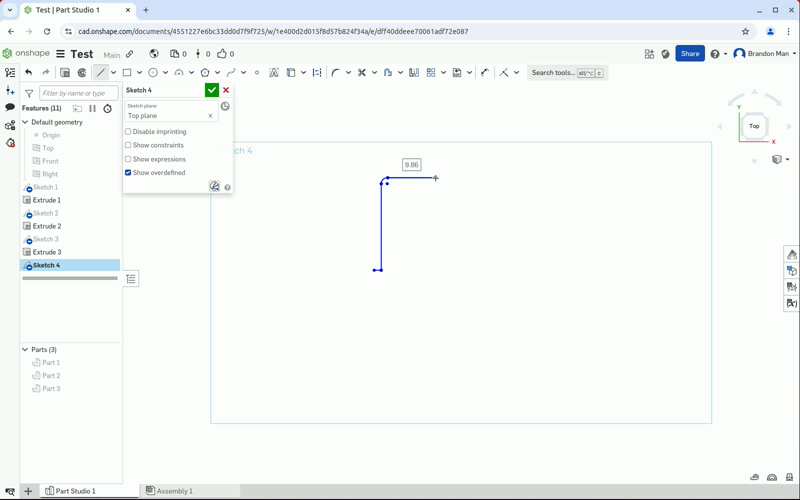
mouse_move(465, 177)
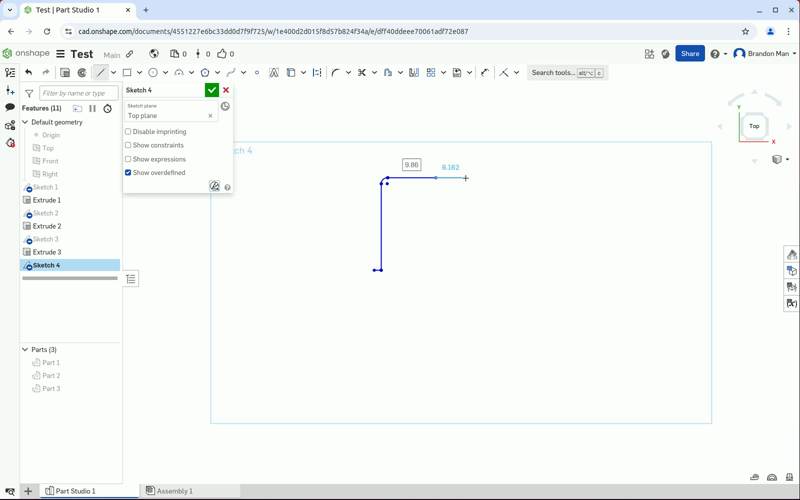
mouse_move(435, 170)
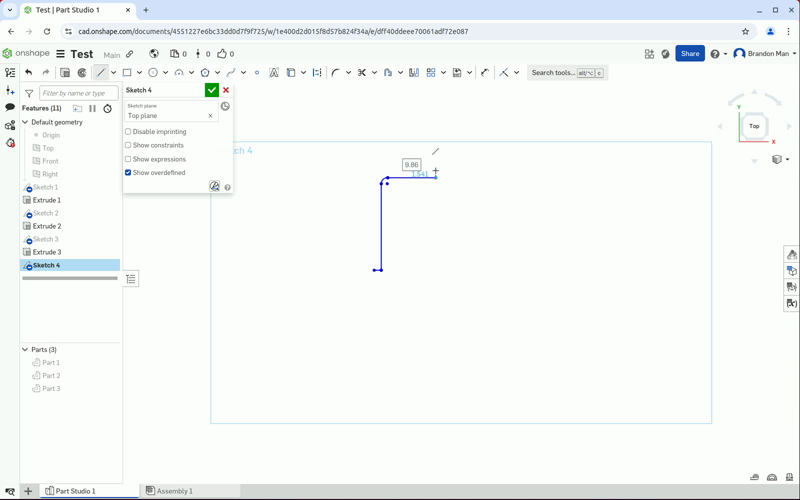
scroll(6)
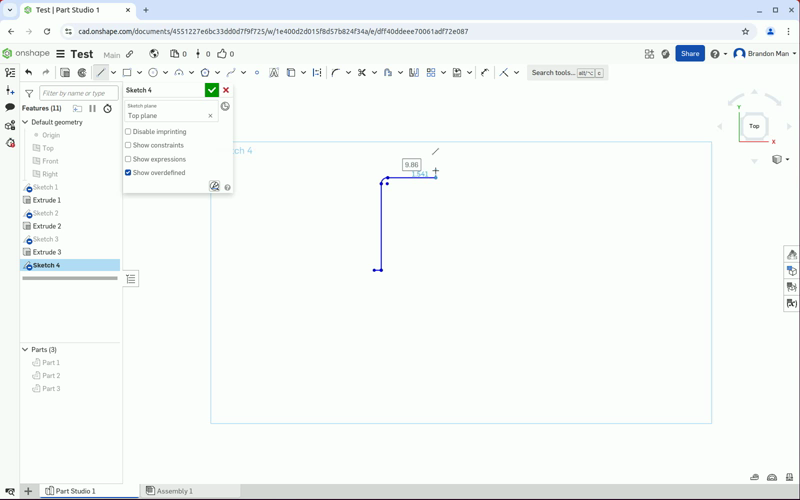
scroll(6)
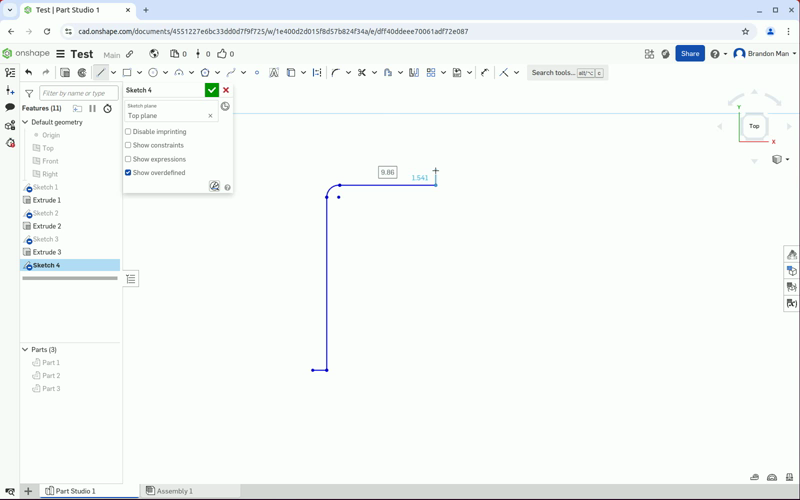
scroll(6)
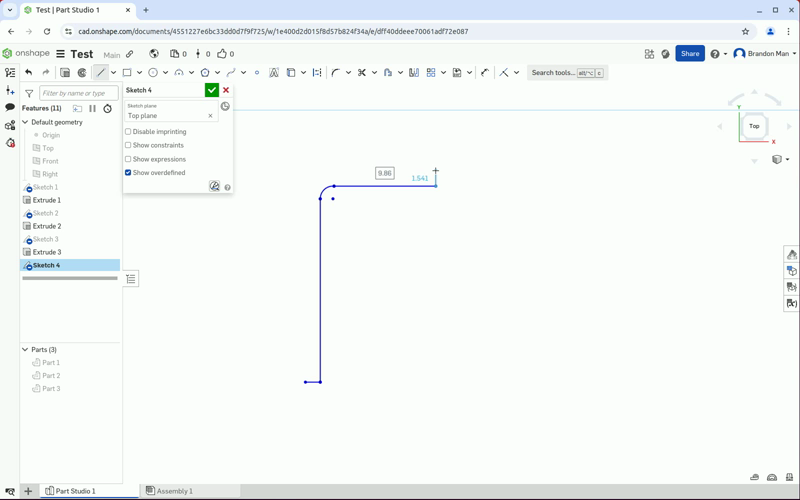
scroll(6)
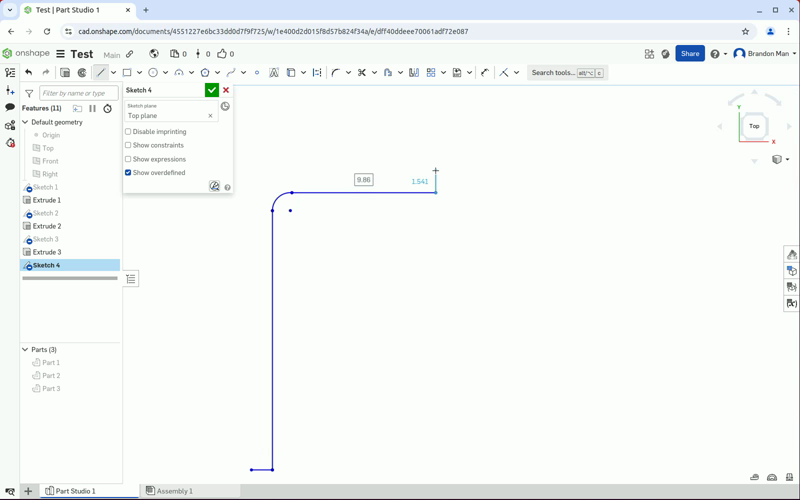
scroll(6)
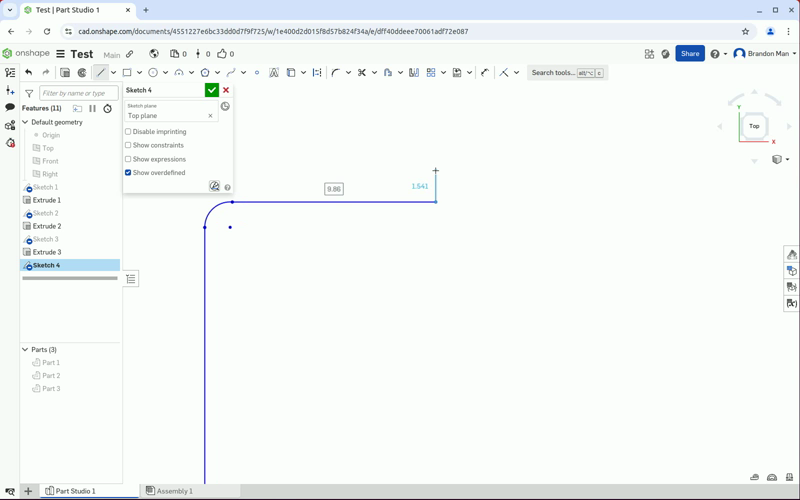
scroll(6)
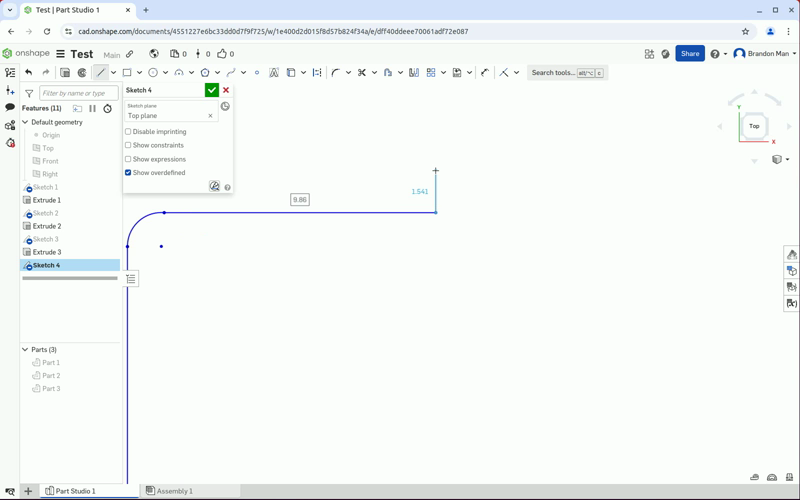
scroll(6)
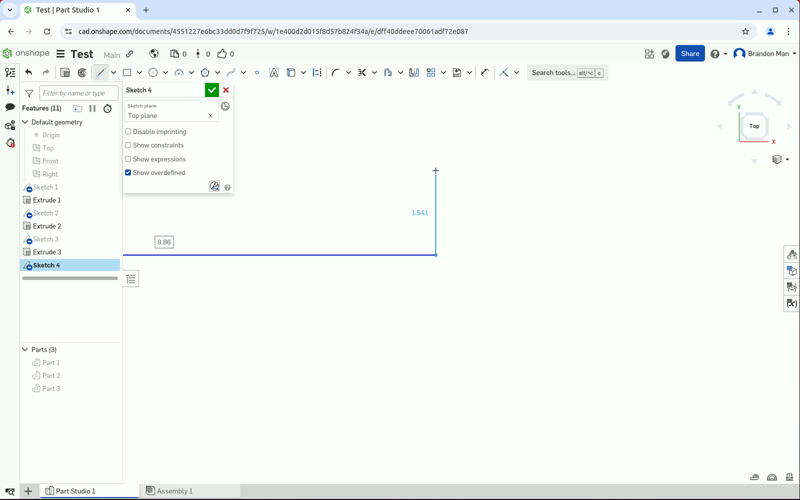
click(435, 170)
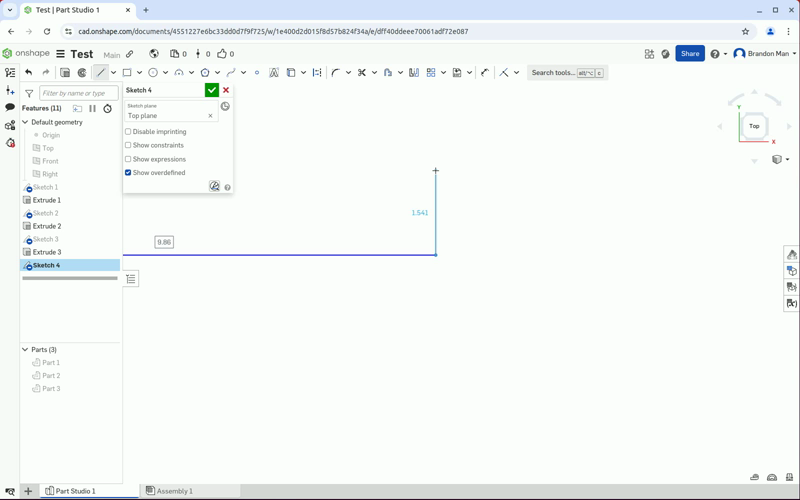
scroll(-6)
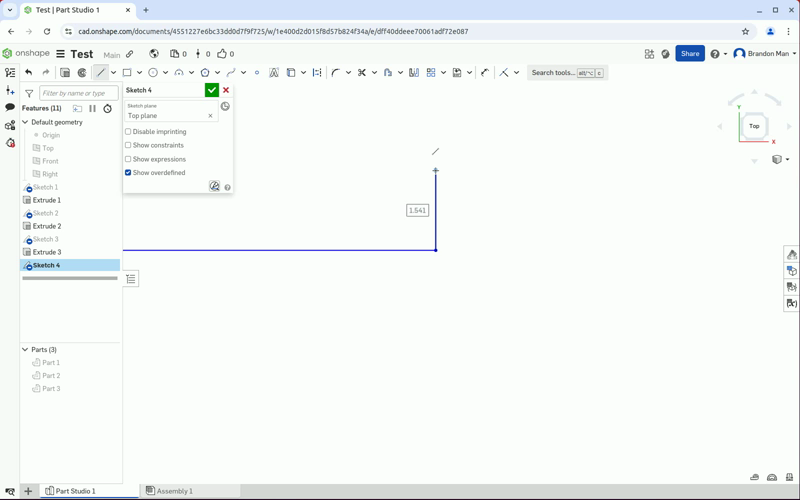
scroll(-6)
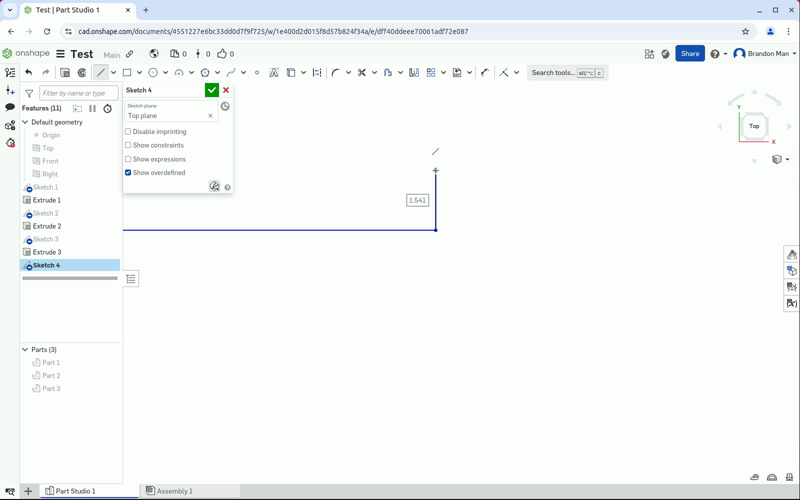
scroll(-6)
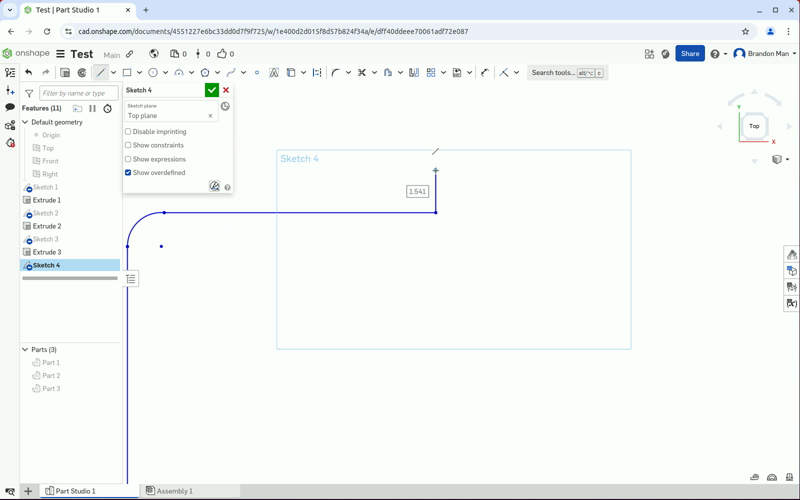
scroll(-6)
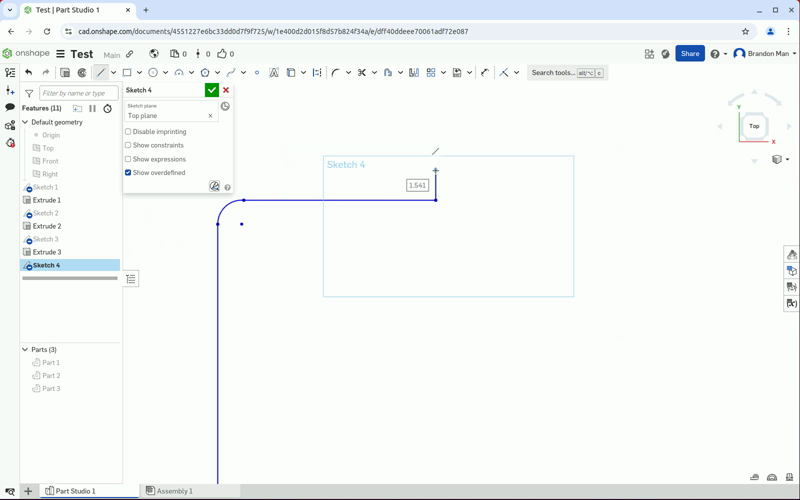
scroll(-6)
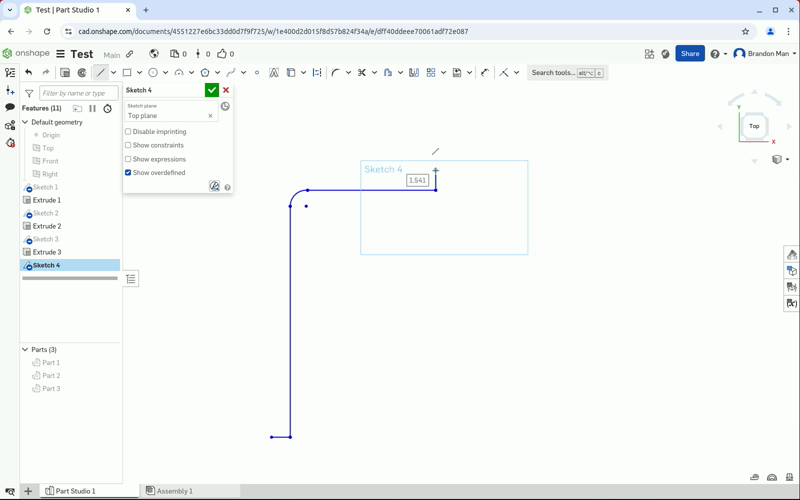
scroll(-6)
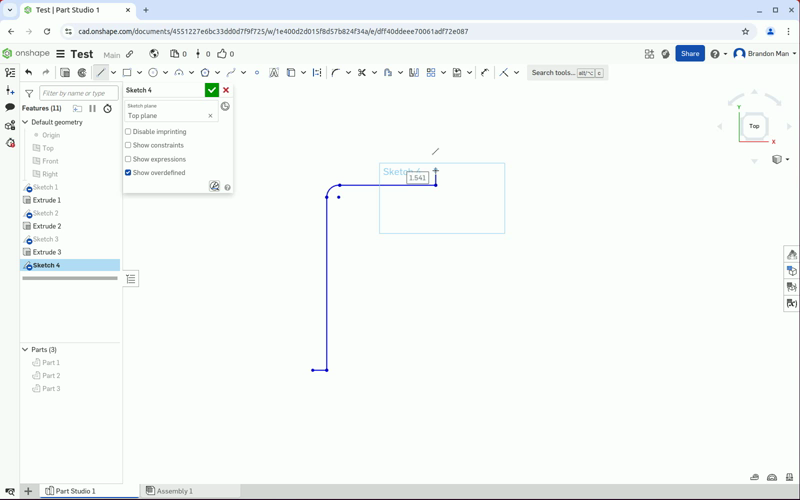
scroll(-6)
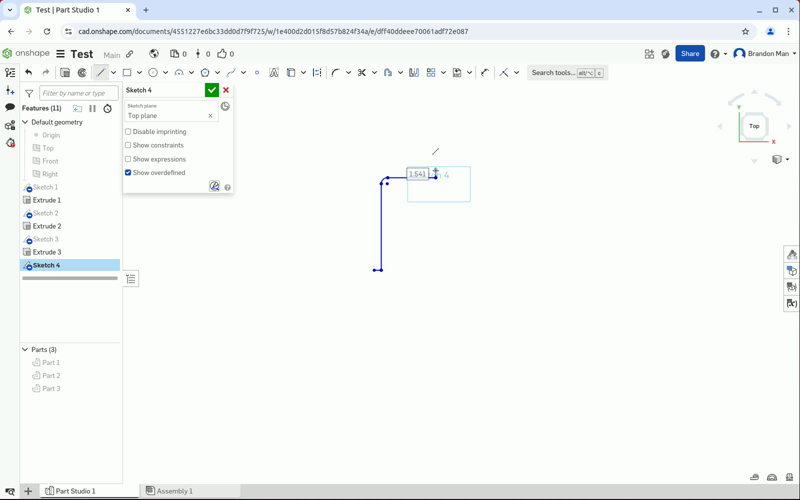
key_up(shift)
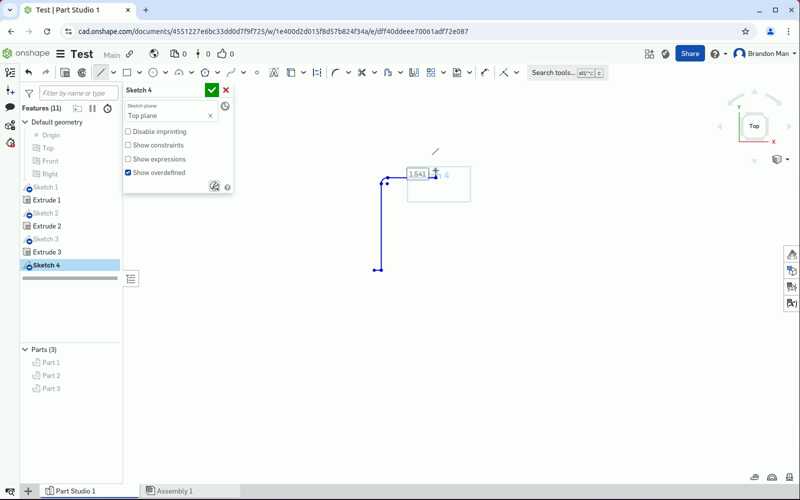
key_down(shift)
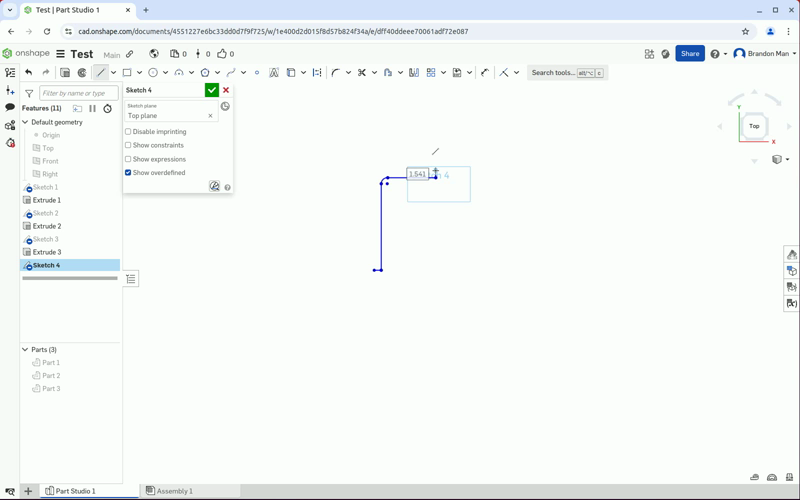
mouse_move(465, 170)
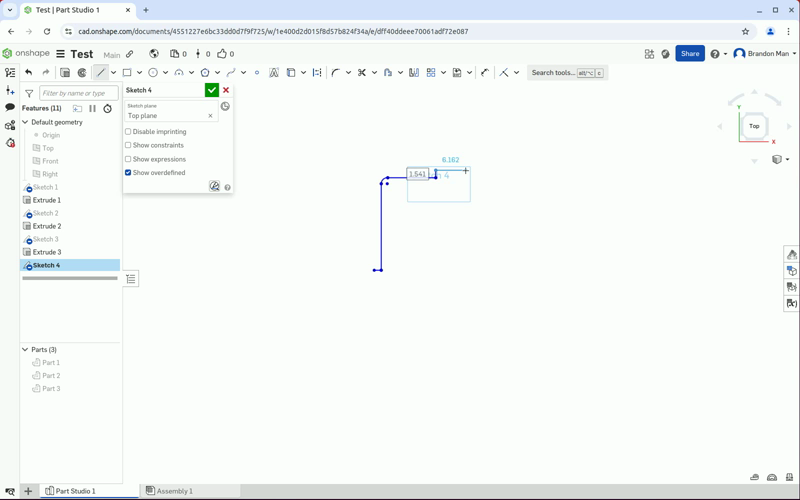
mouse_move(380, 170)
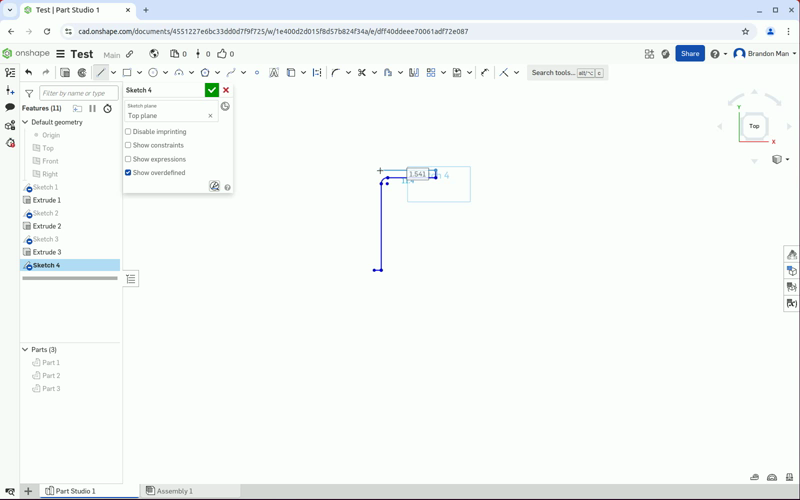
click(380, 170)
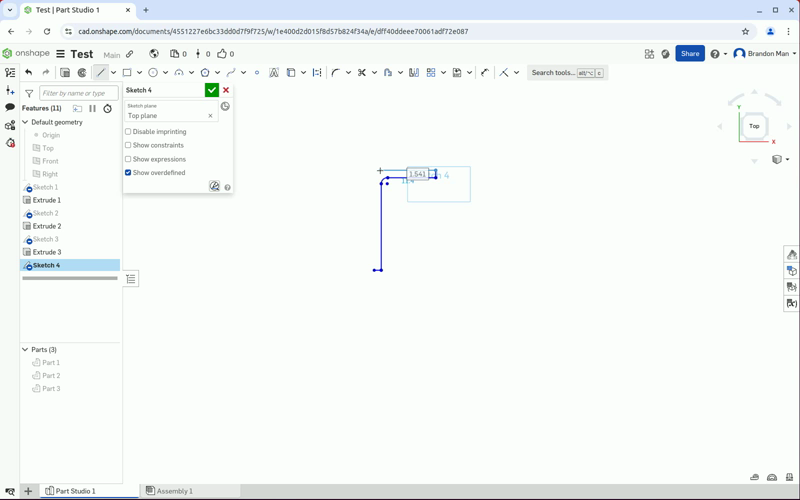
key_up(shift)
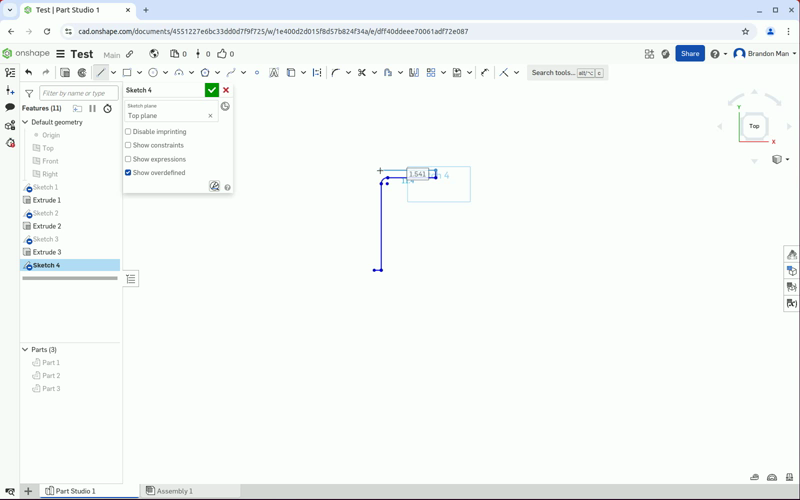
key(esc)
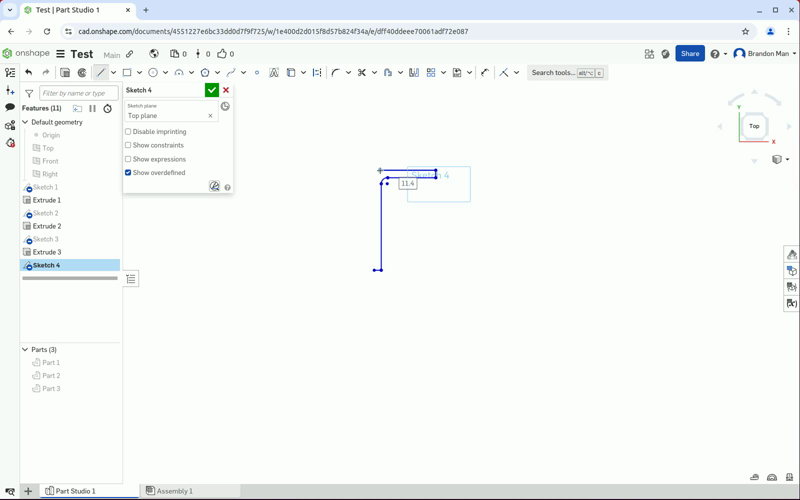
key(a)
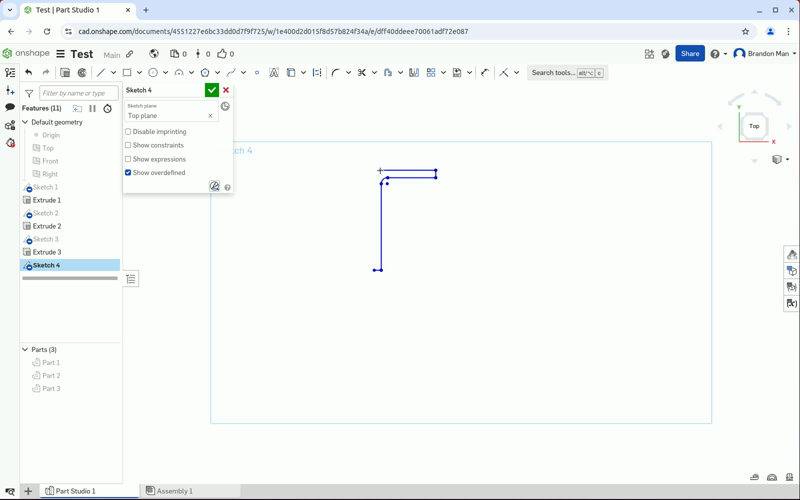
mouse_move(380, 170)
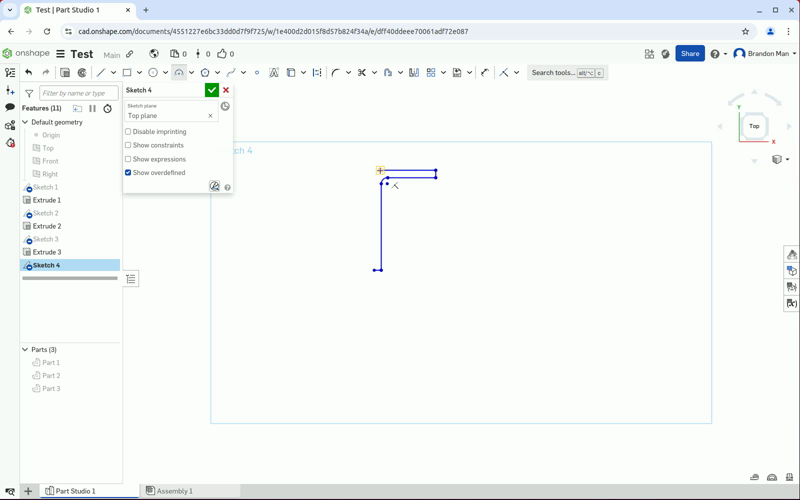
click(380, 170)
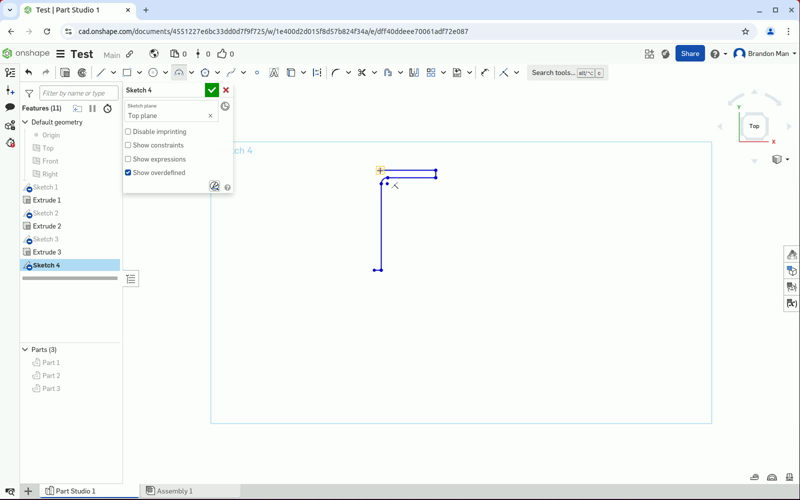
key_down(shift)
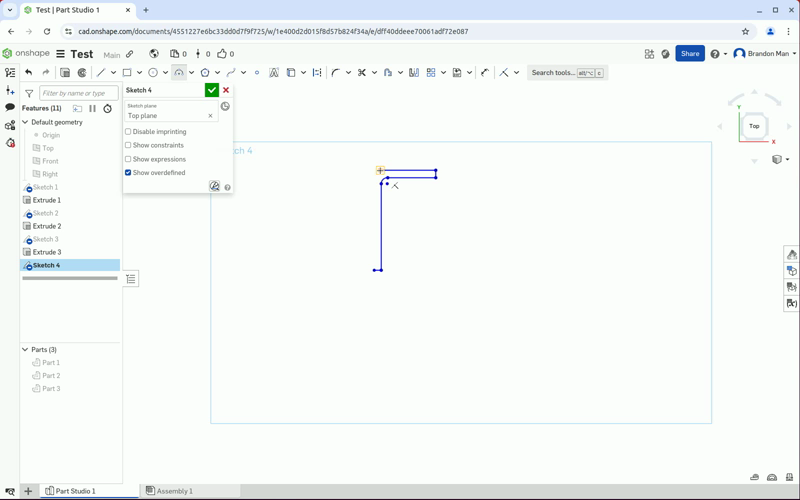
mouse_move(374, 176)
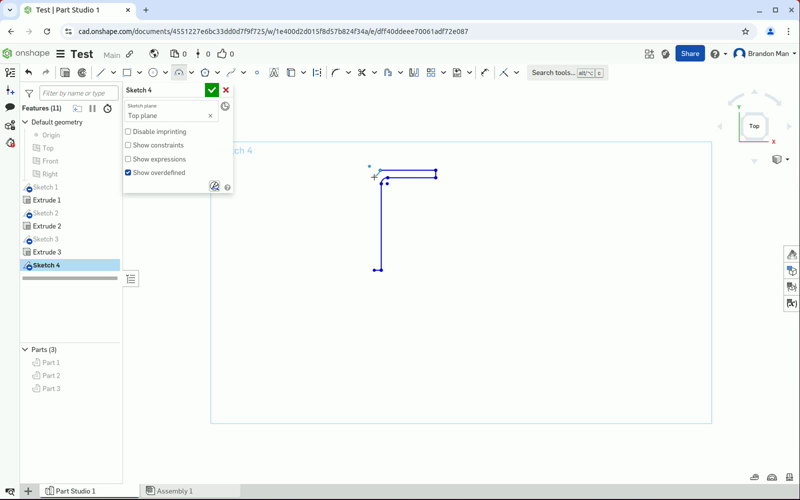
click(374, 176)
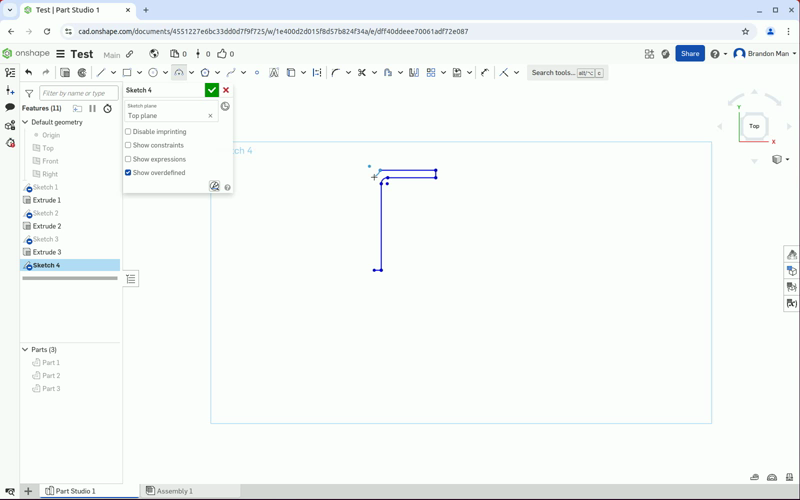
mouse_move(375, 172)
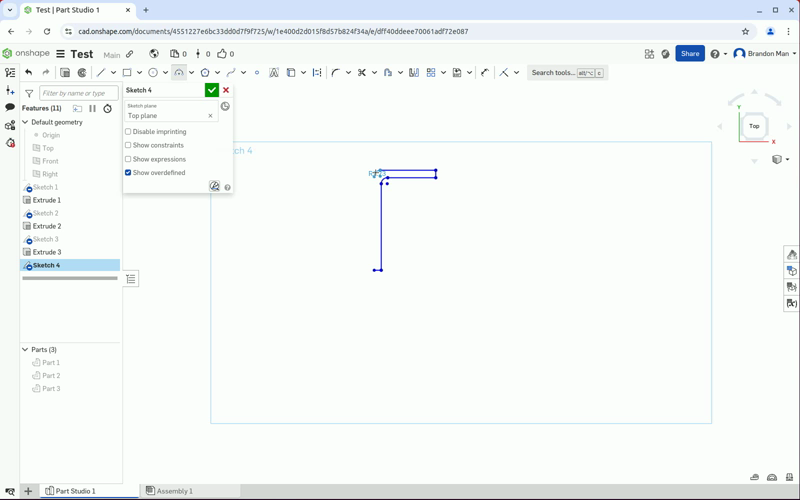
click(375, 172)
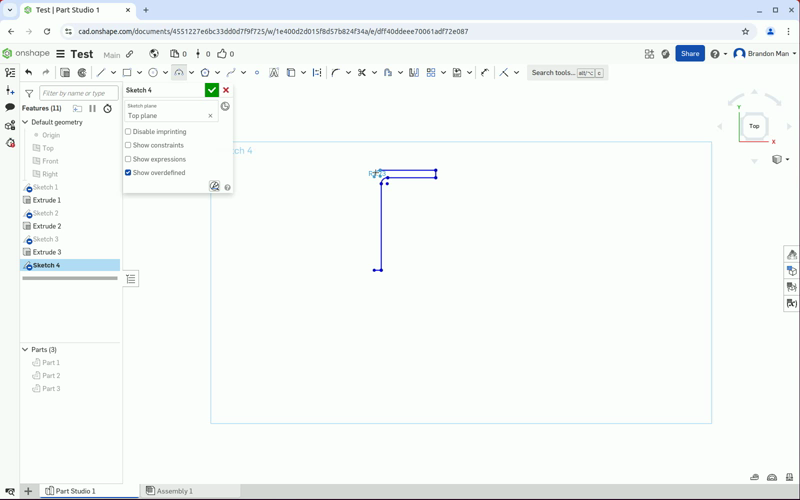
key_up(shift)
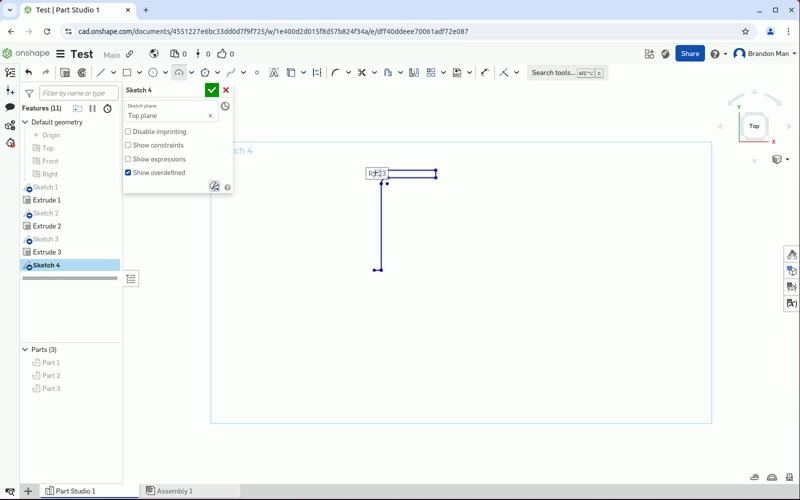
key(esc)
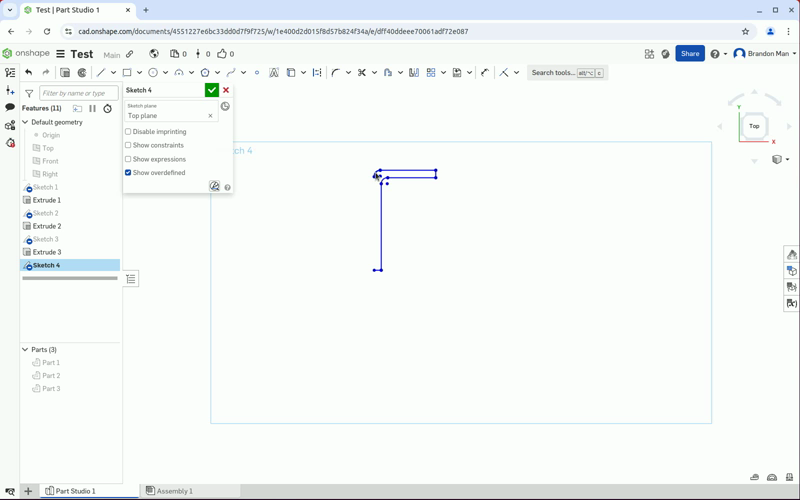
key(l)
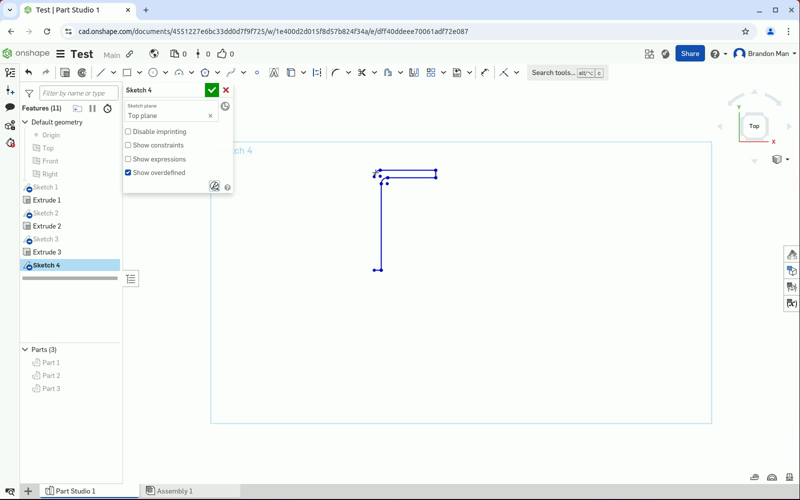
mouse_move(374, 176)
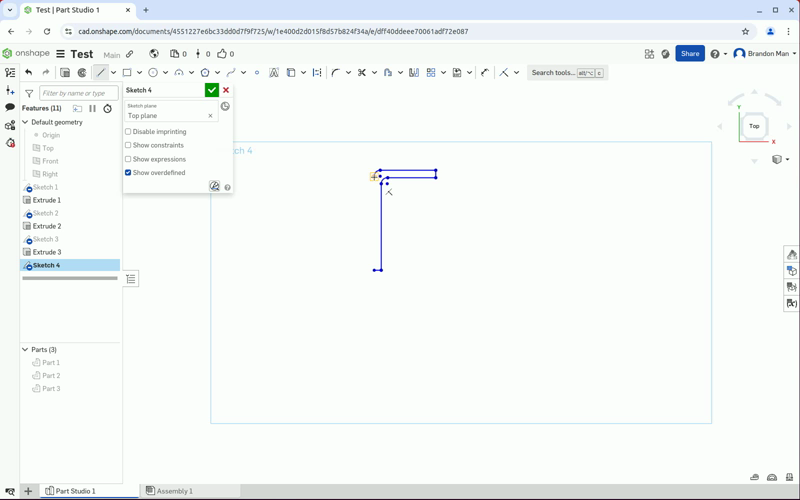
click(374, 176)
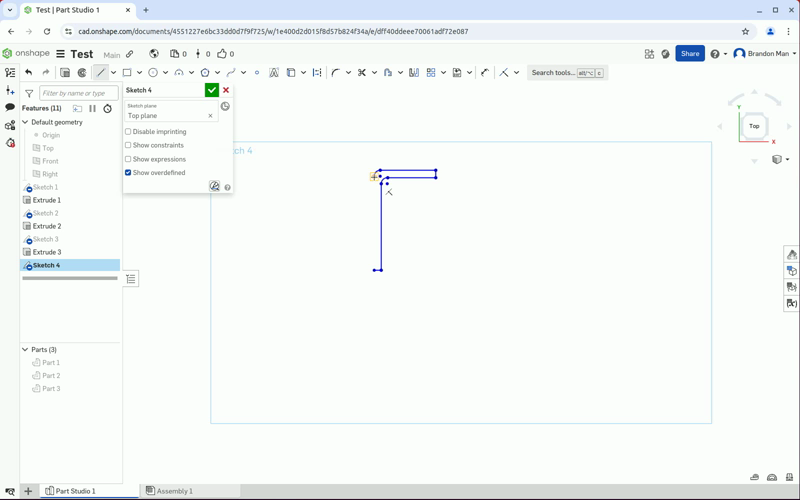
key_down(shift)
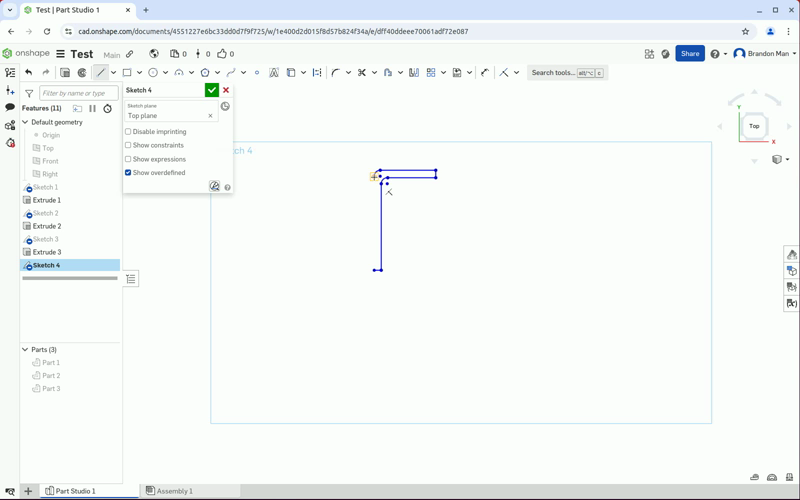
mouse_move(374, 270)
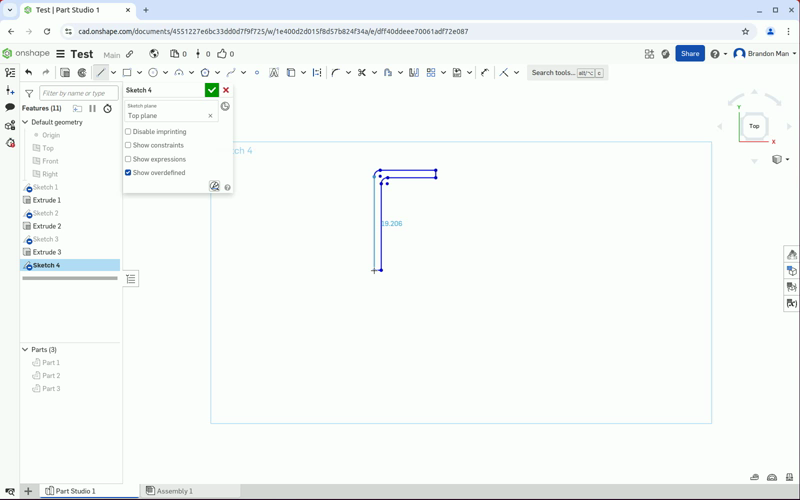
key_up(shift)
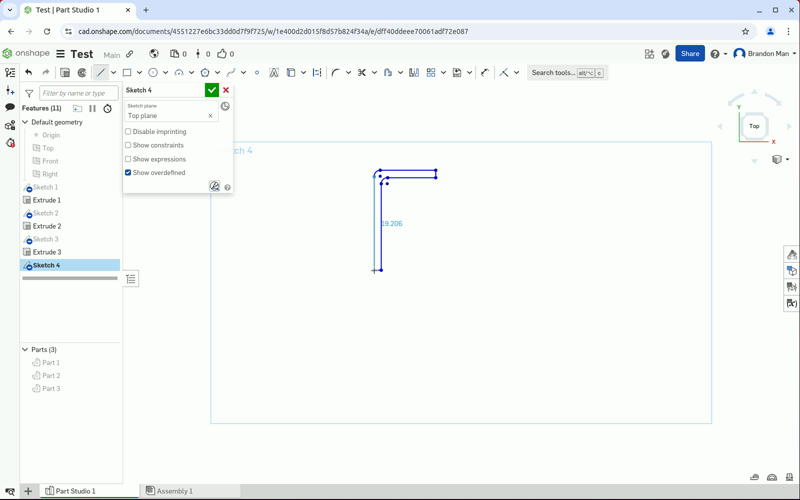
click(374, 270)
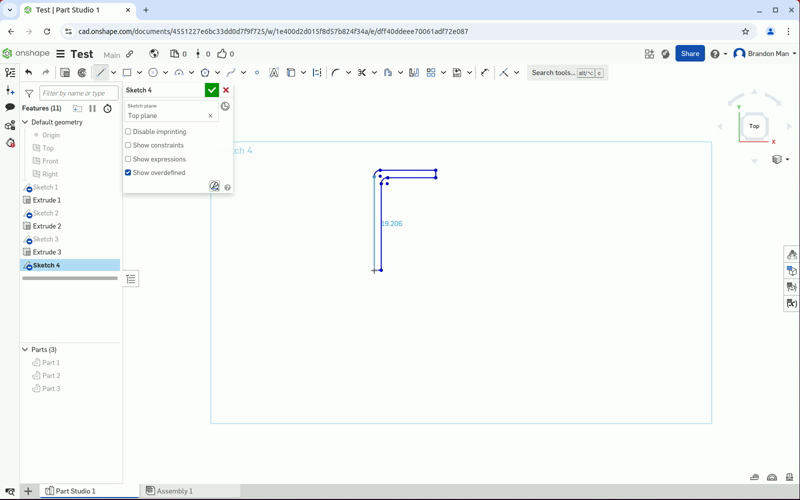
key(esc)
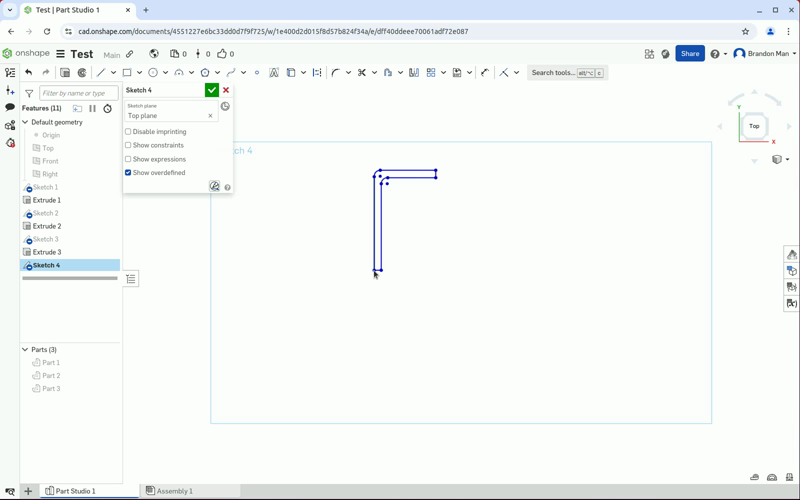
mouse_move(375, 265)
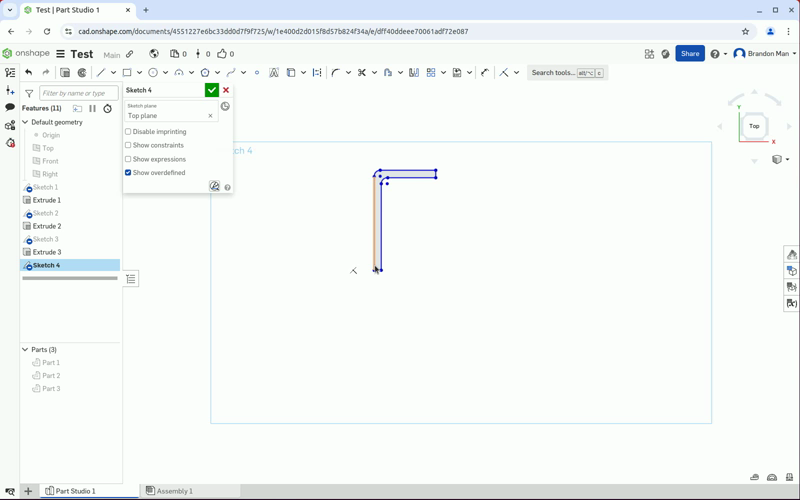
scroll(6)
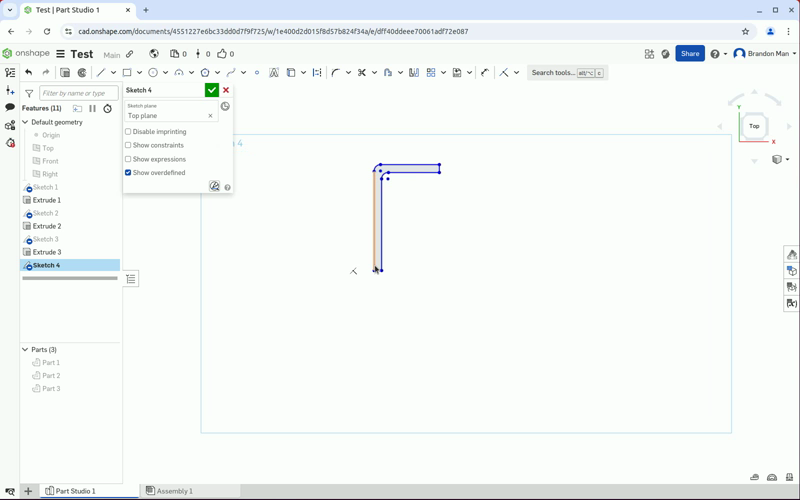
scroll(6)
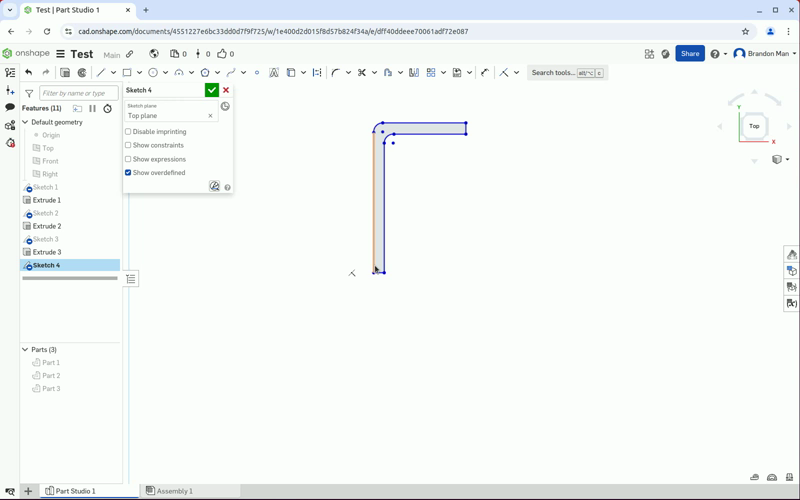
scroll(6)
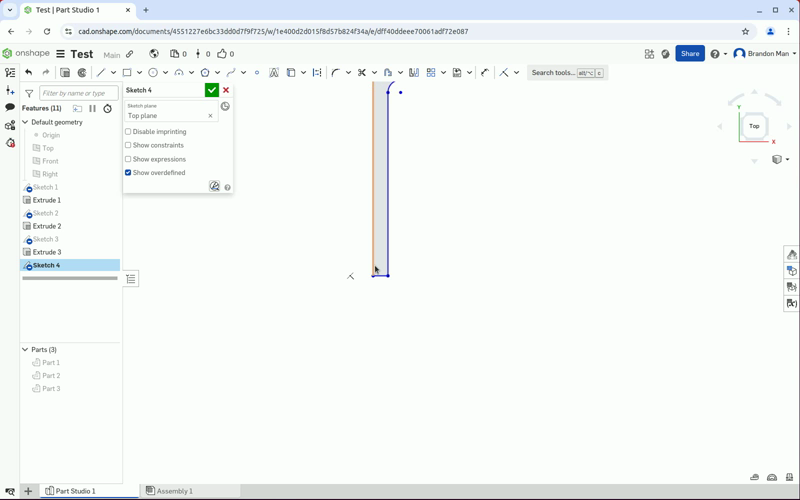
scroll(6)
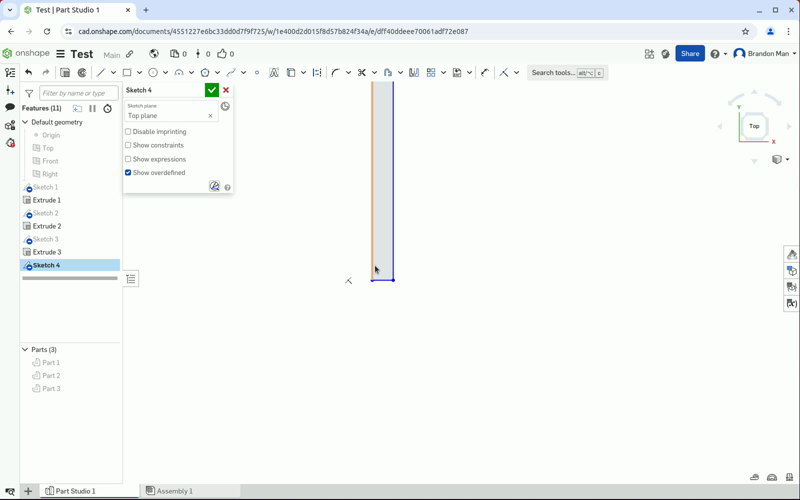
scroll(6)
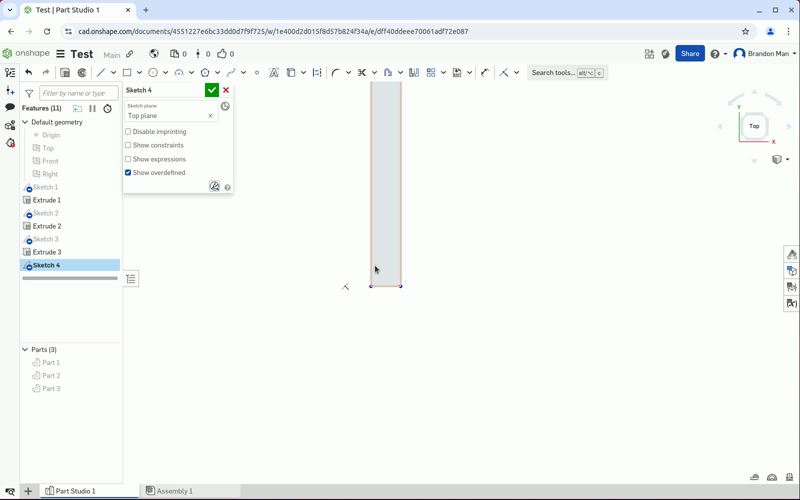
scroll(6)
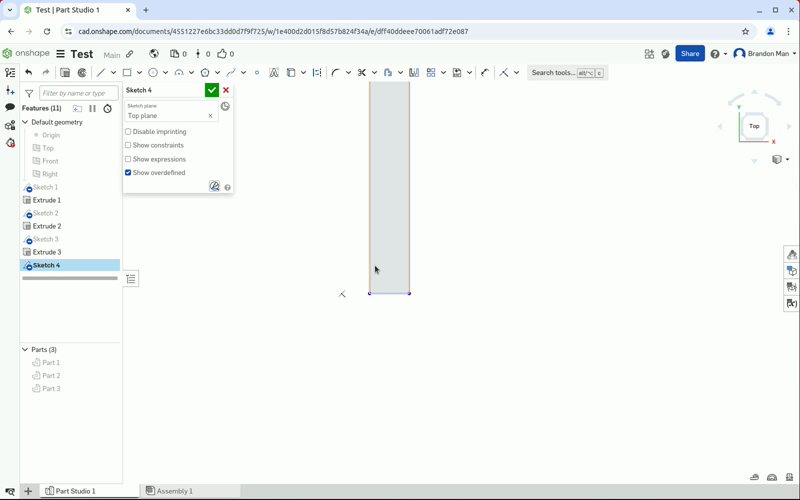
scroll(6)
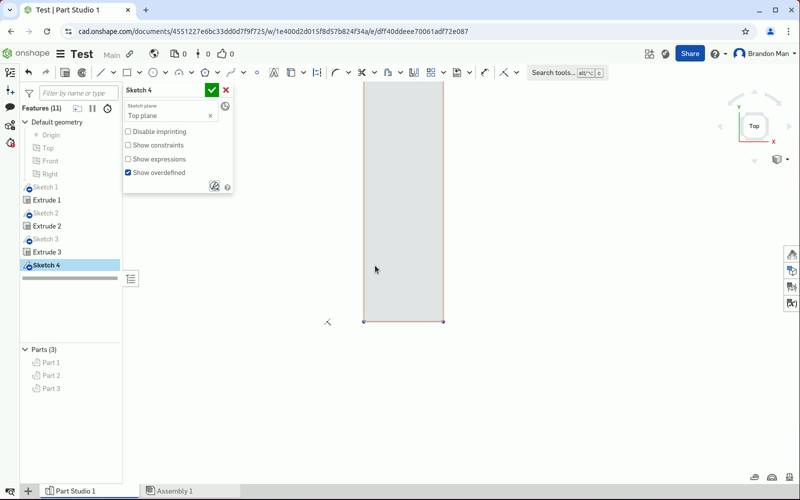
click(375, 265)
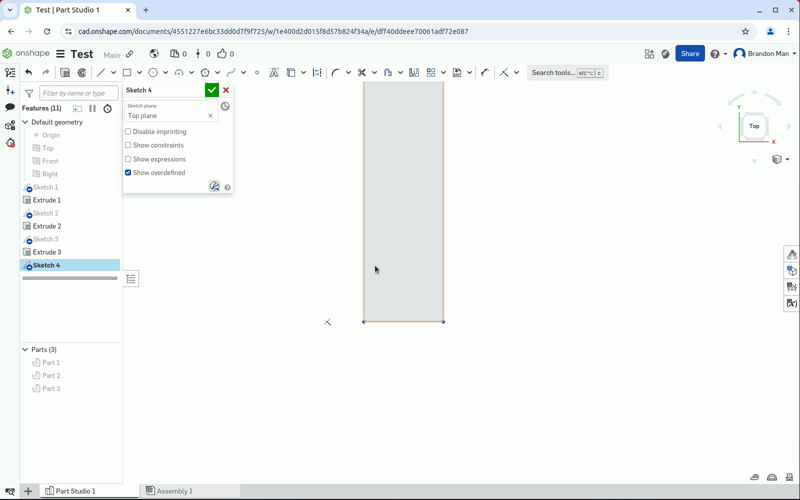
scroll(-6)
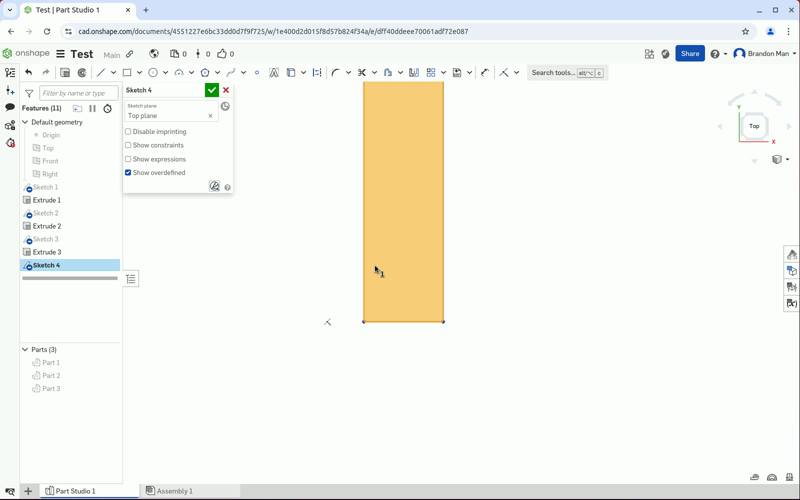
scroll(-6)
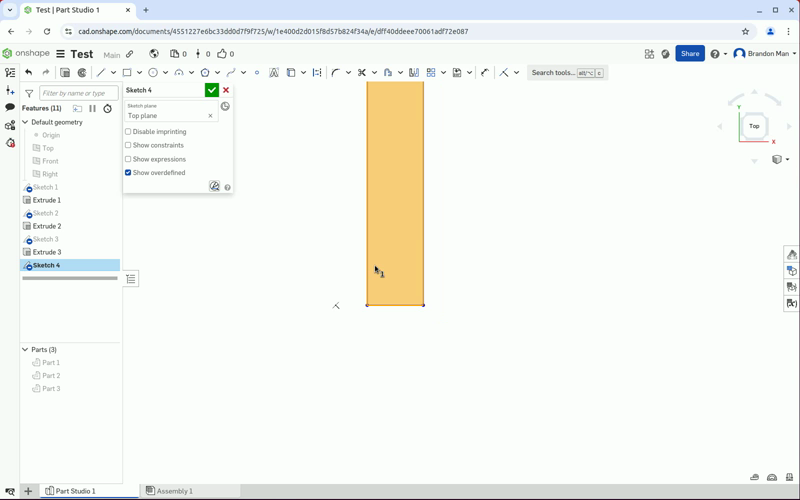
scroll(-6)
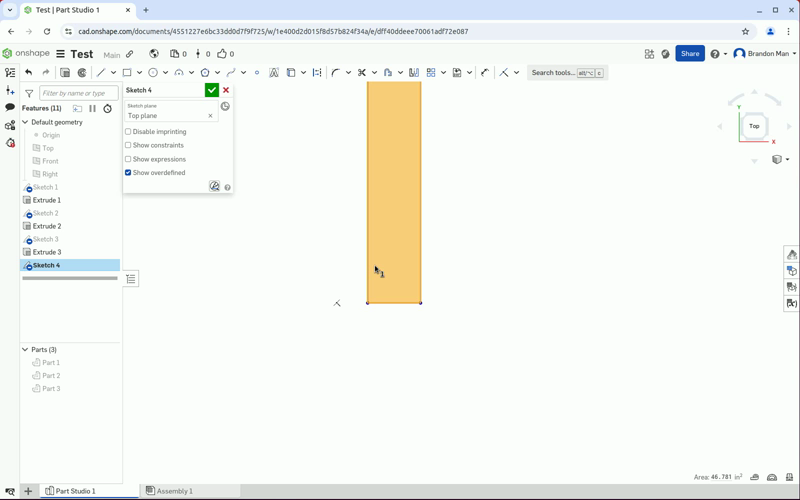
scroll(-6)
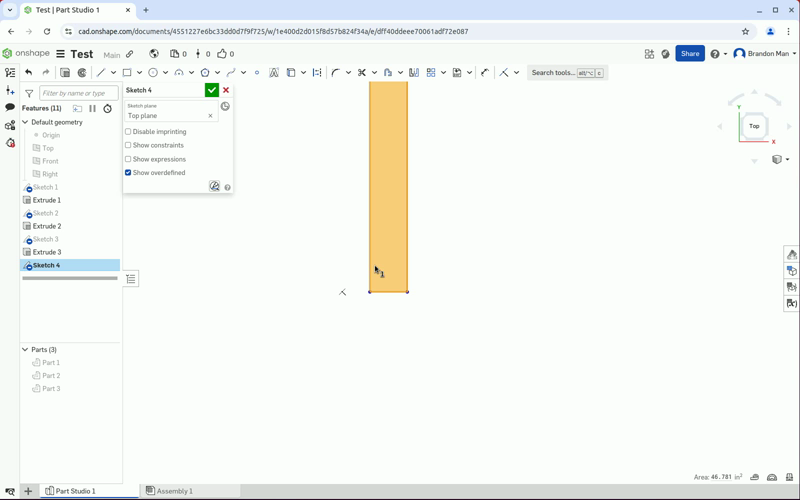
scroll(-6)
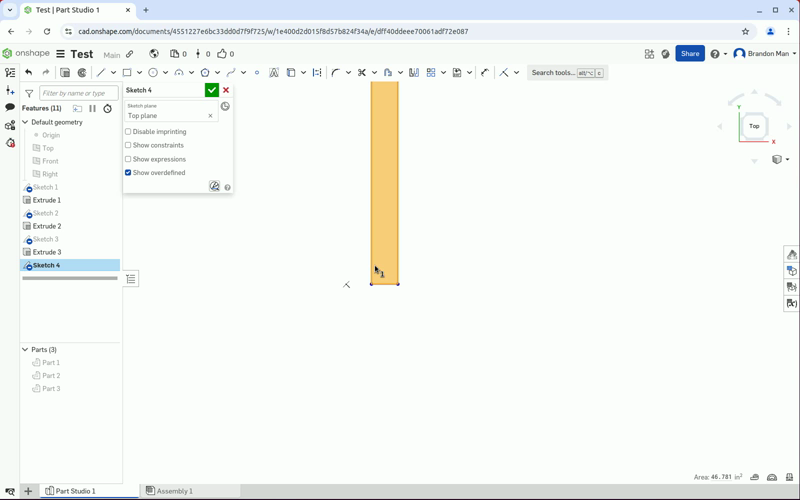
scroll(-6)
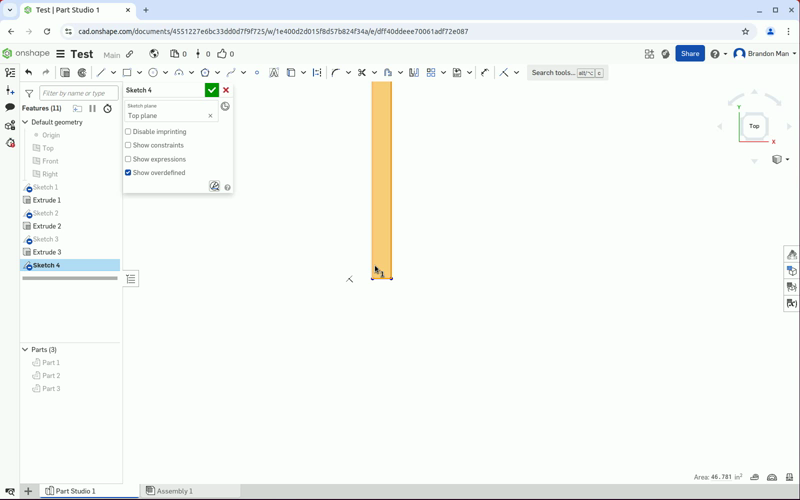
scroll(-6)
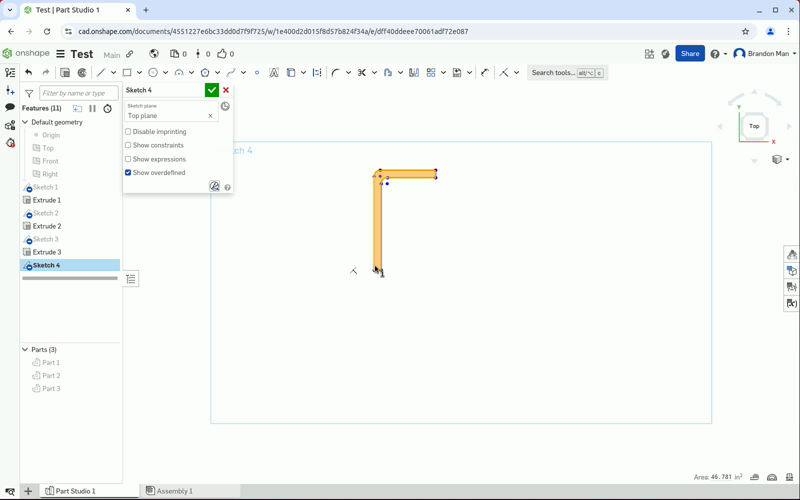
mouse_move(73, 352)
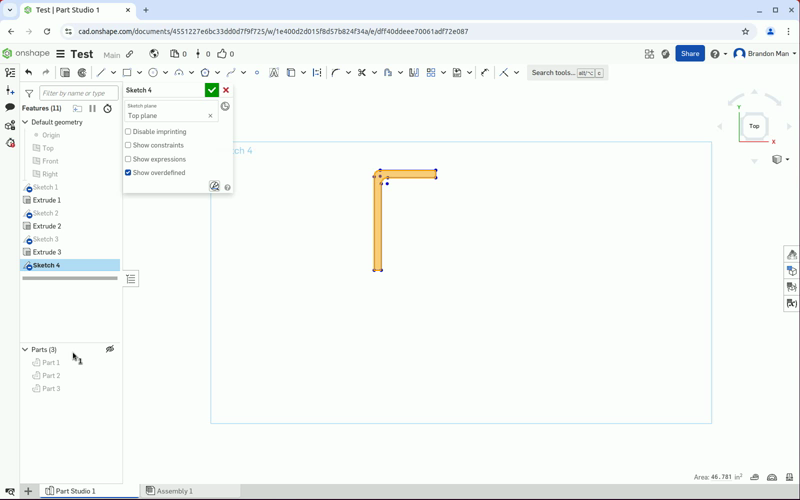
key(shift+y)
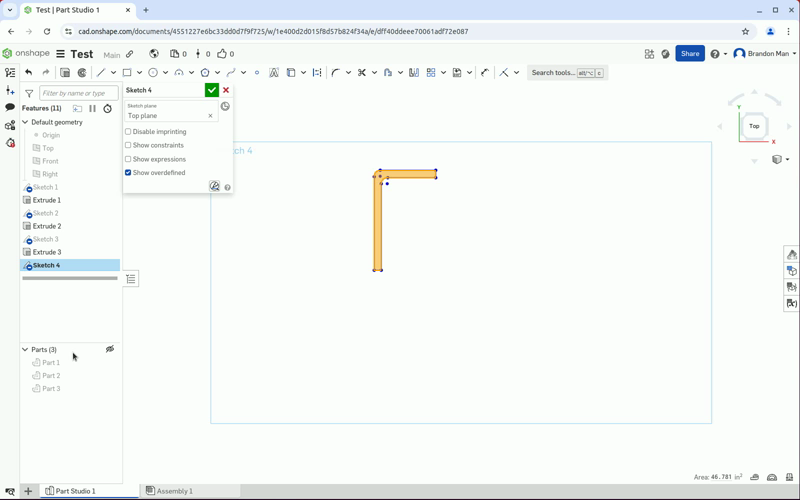
key(shift+e)
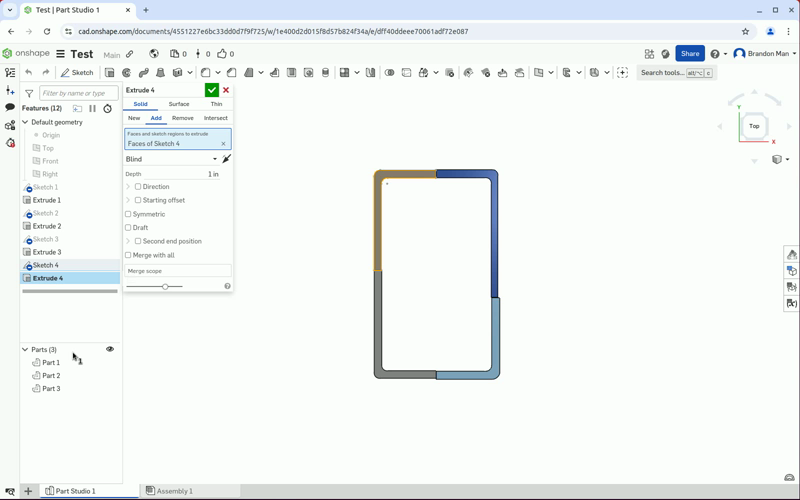
mouse_move(143, 106)
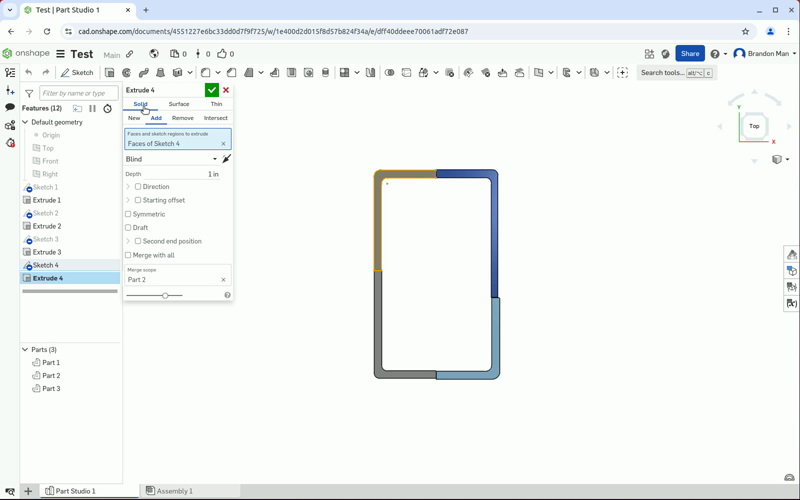
click(143, 106)
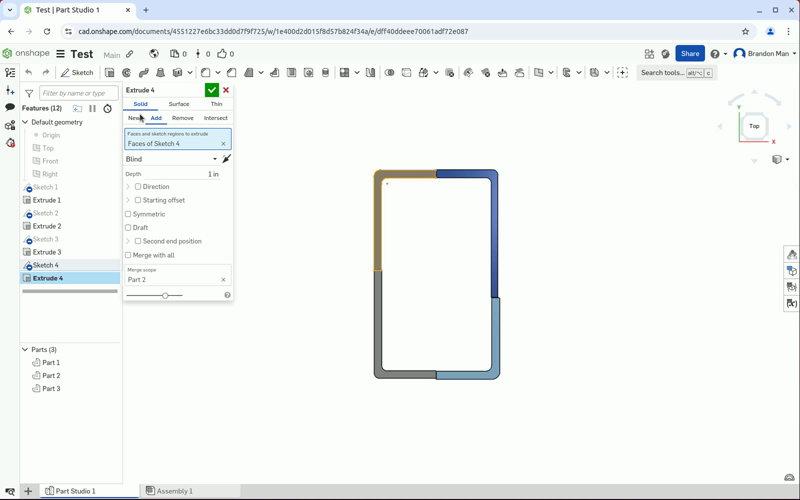
mouse_move(137, 120)
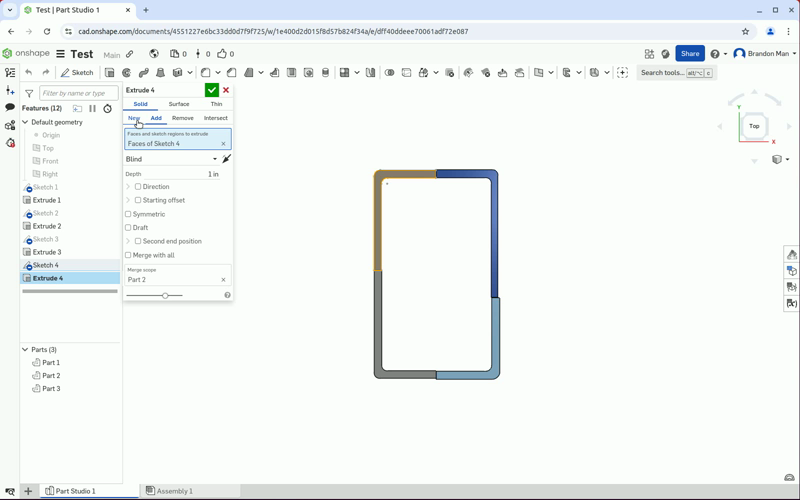
click(137, 120)
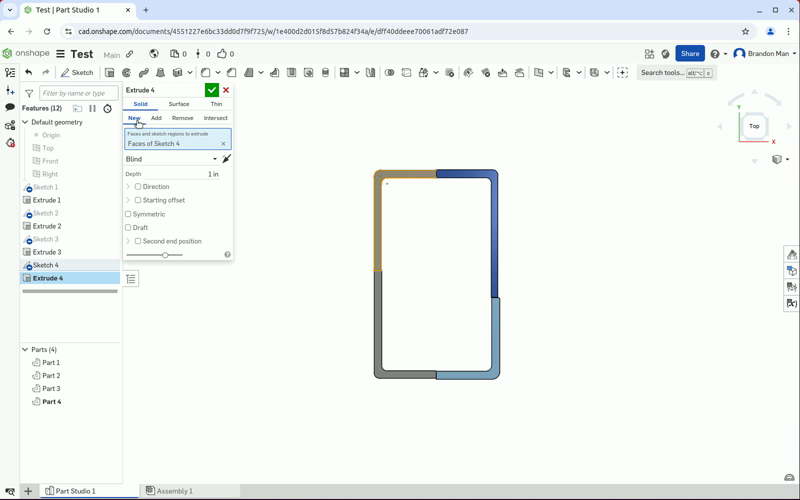
key(tab, 4)
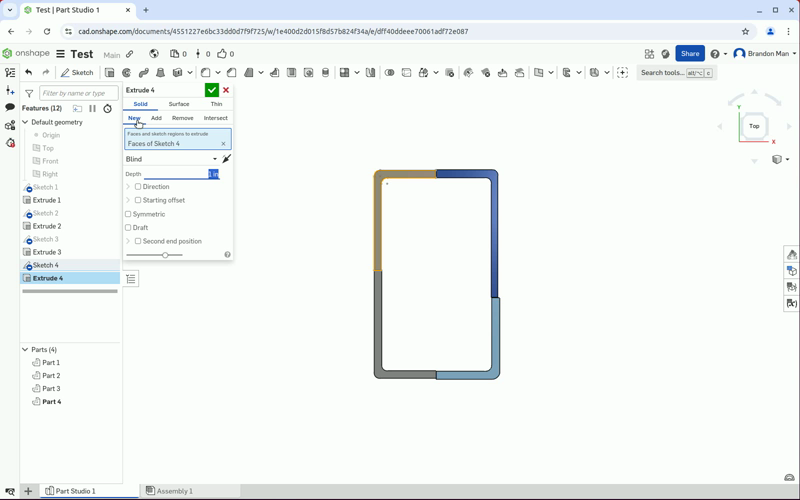
text(1.926)
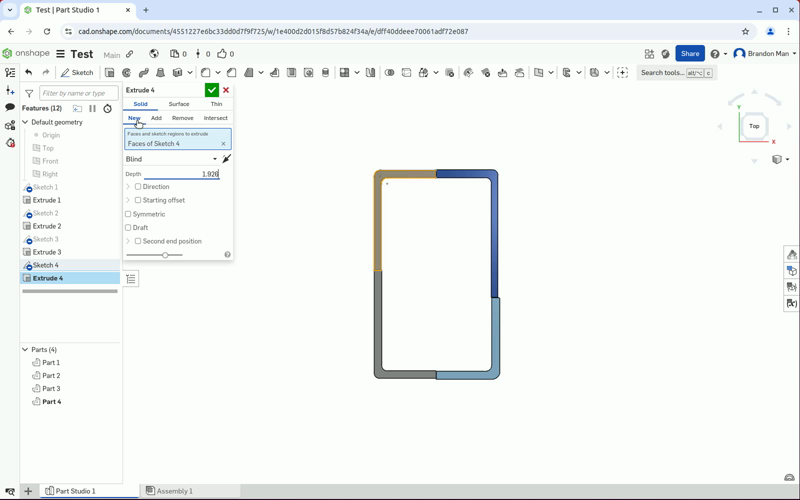
key(enter)
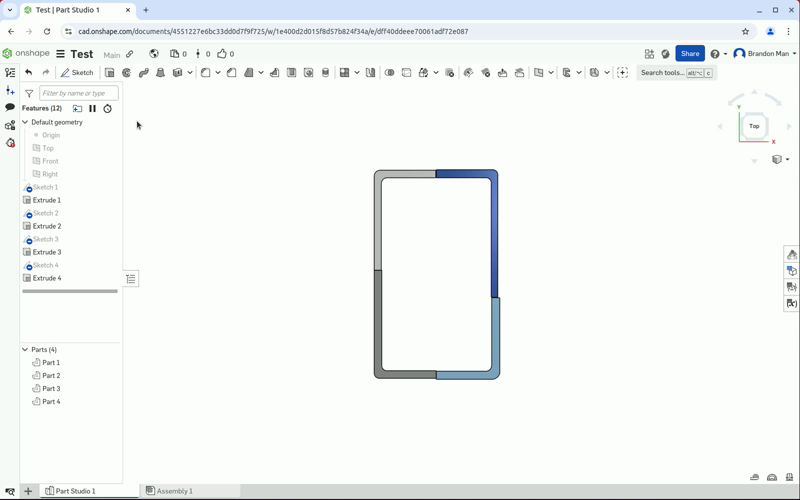
key(shift+h)
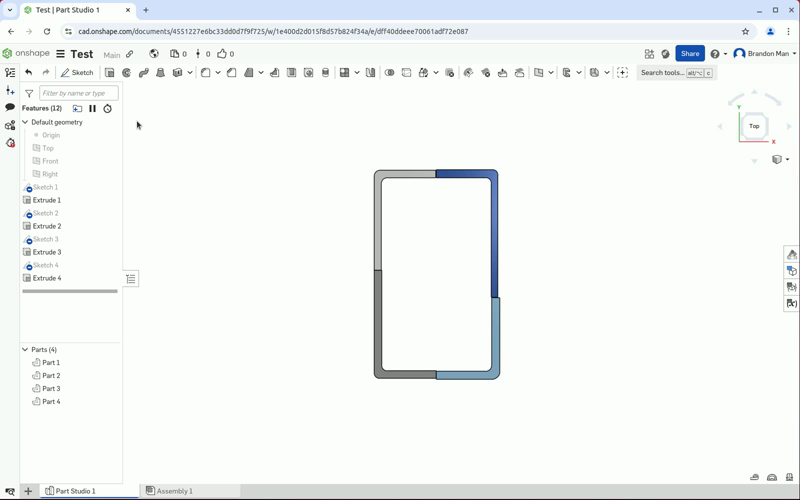
key(shift+h)
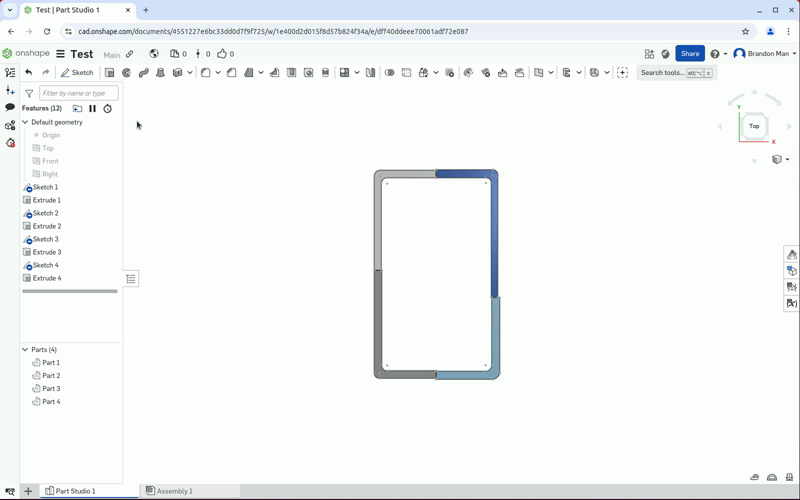
key(shift+7)
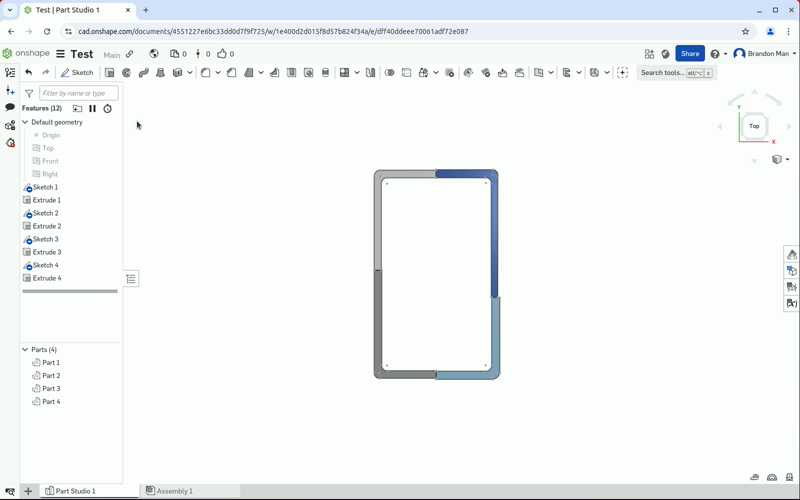
key(up, 3)
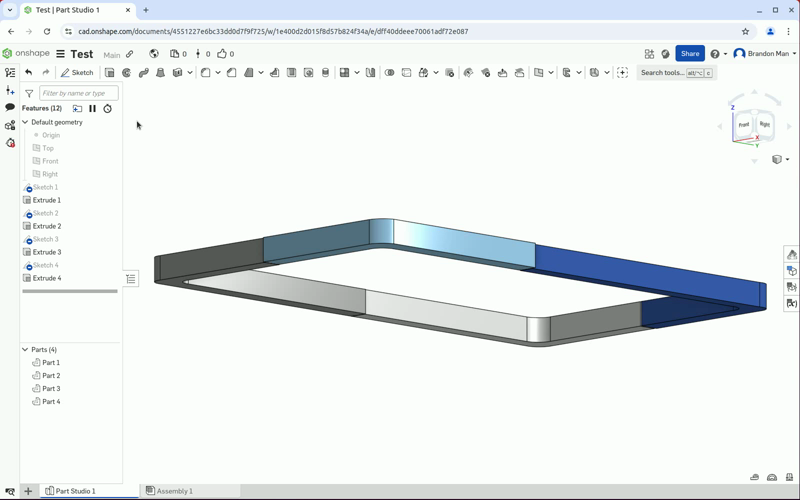
key(left, 3)
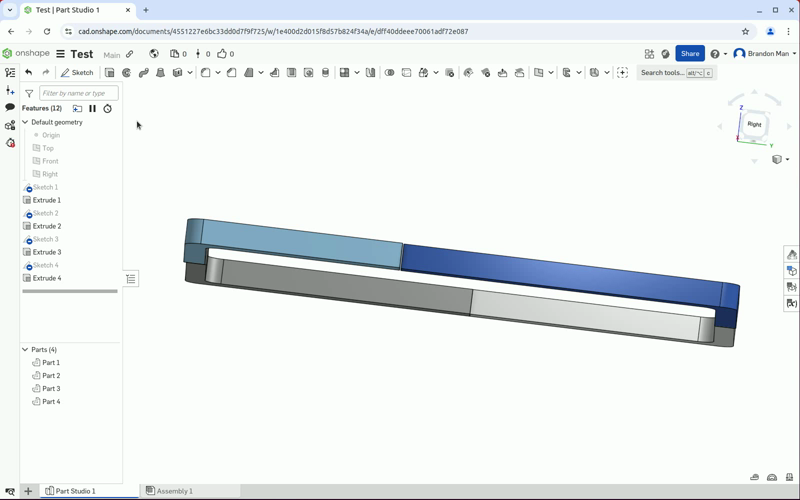
key(right, 3)
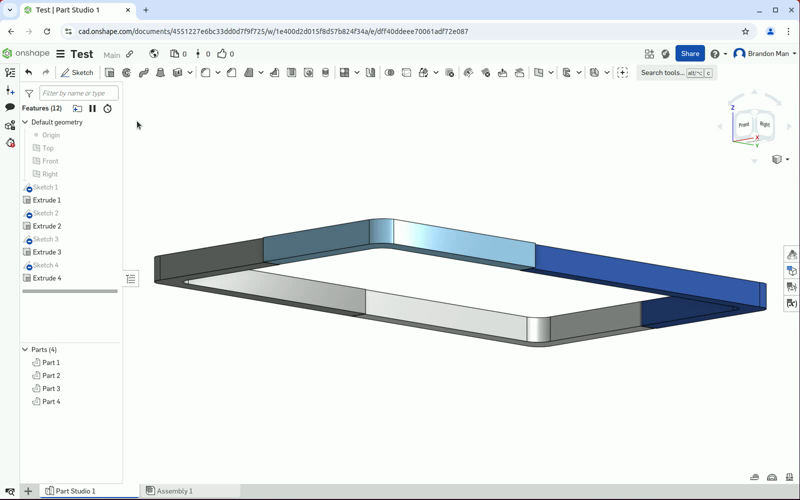
key(down, 3)
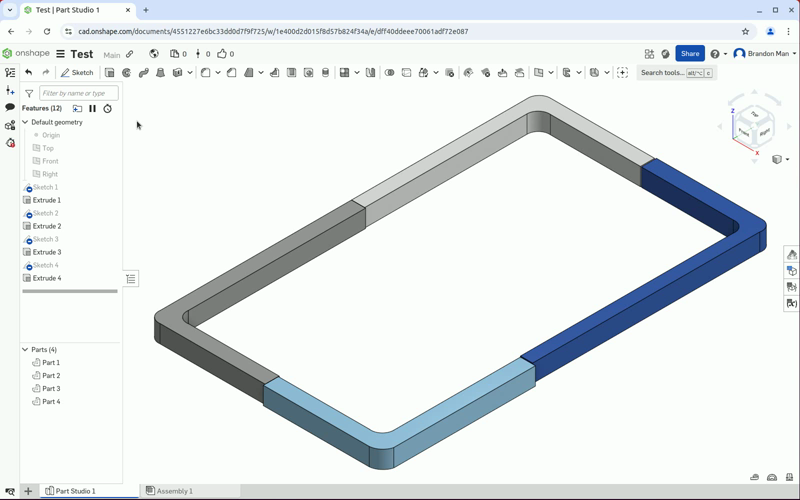
mouse_move(73, 189)
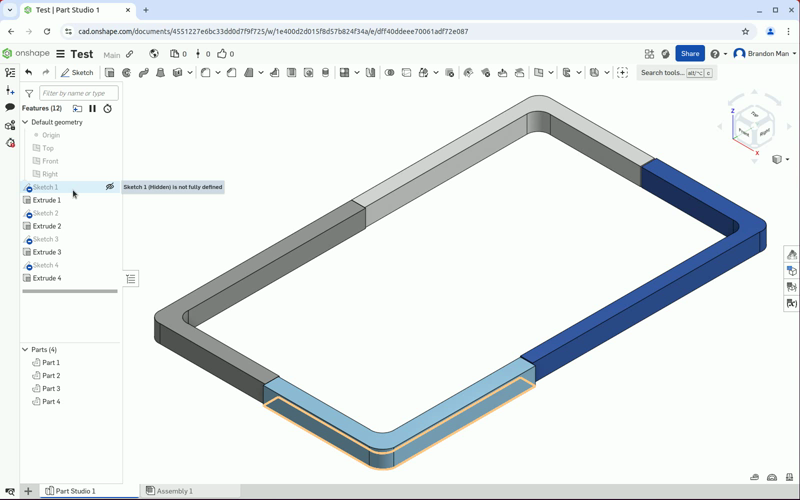
click(73, 189)